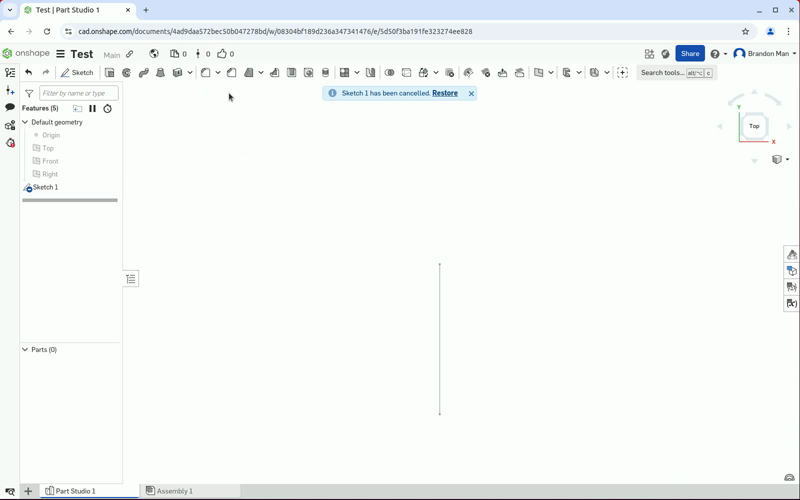
key(shift+h)
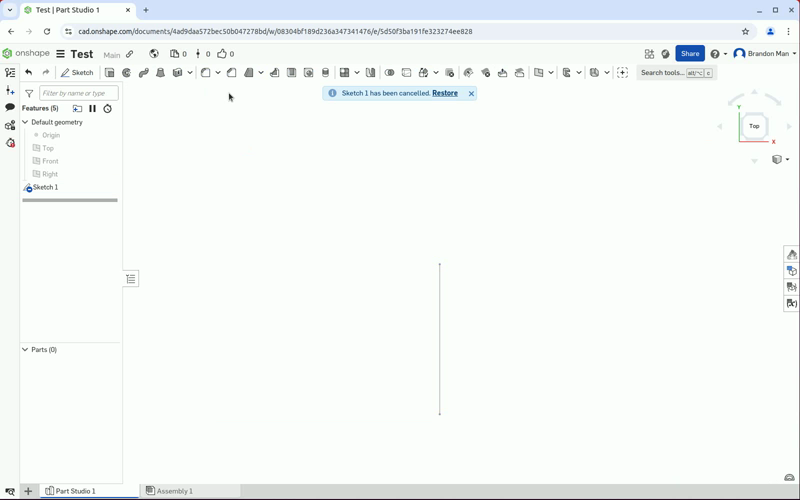
key(shift+s)
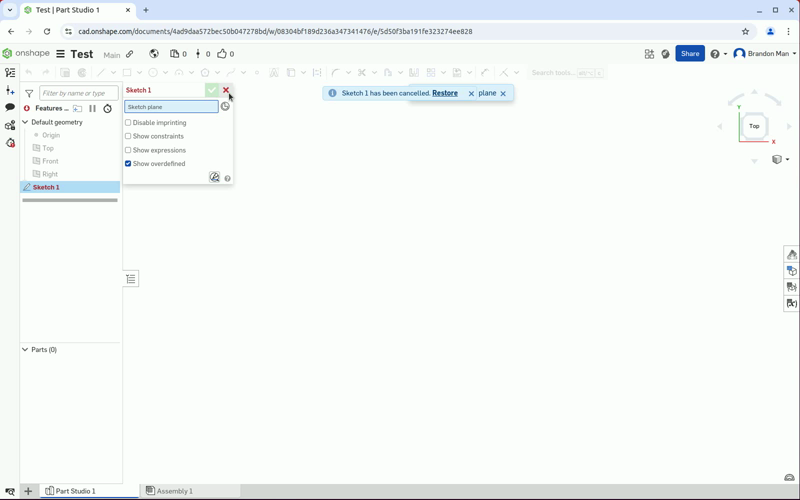
mouse_move(73, 150)
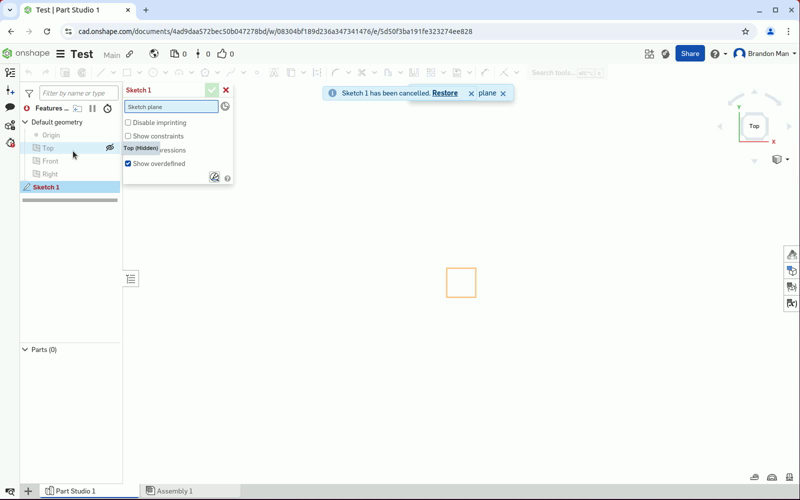
click(73, 150)
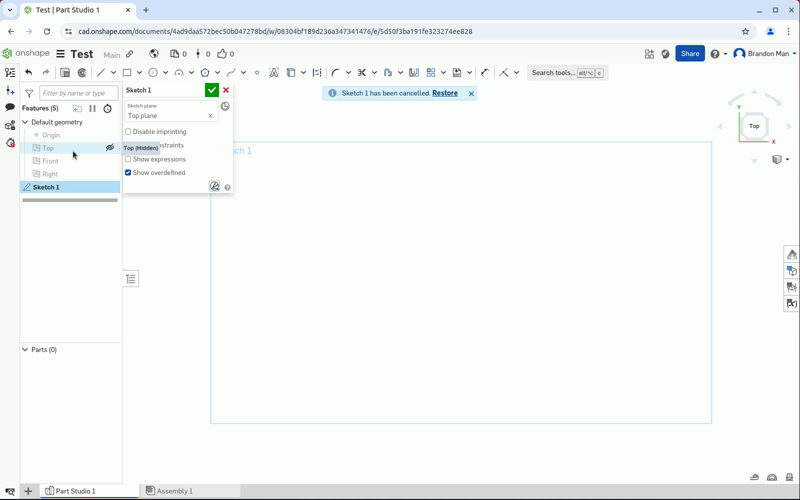
mouse_move(73, 352)
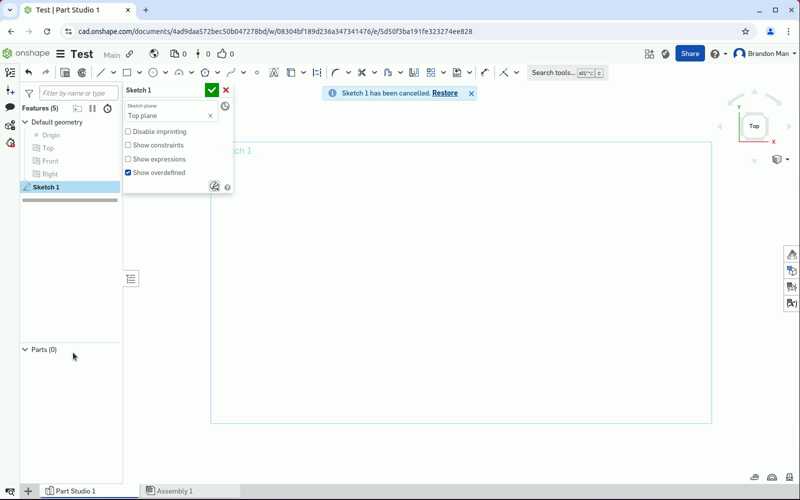
key(y)
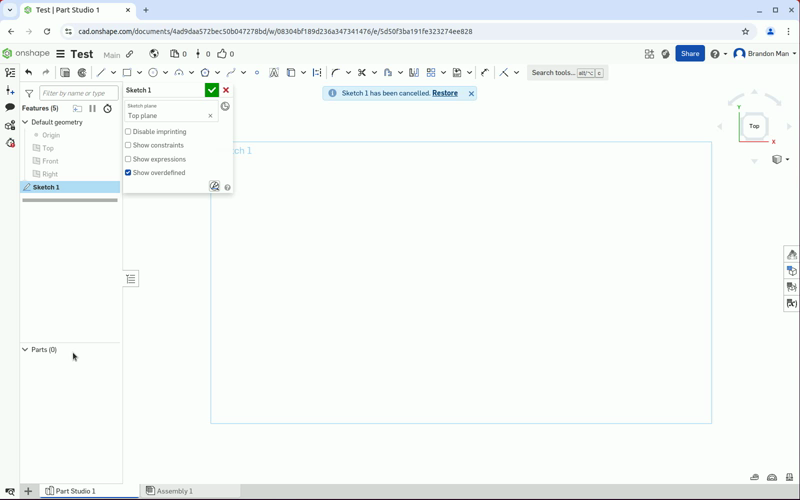
key(a)
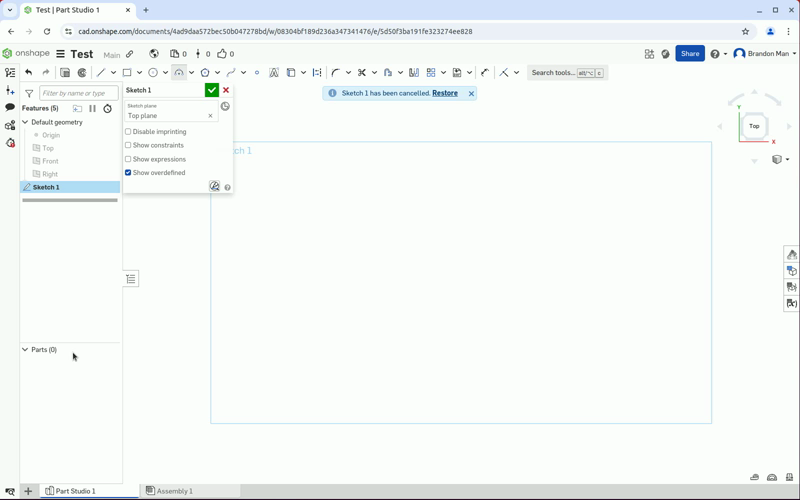
key_down(shift)
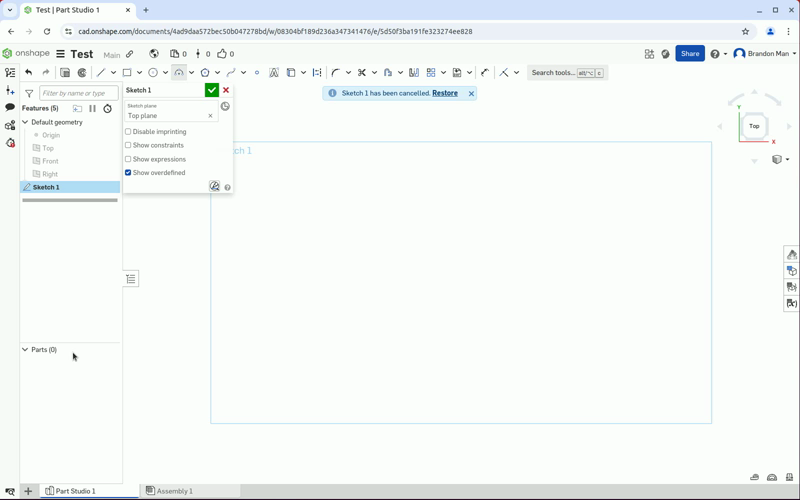
mouse_move(348, 348)
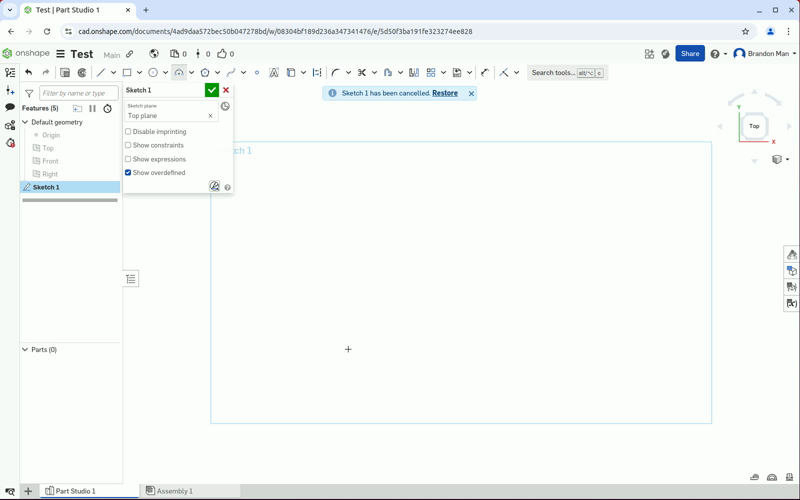
click(348, 348)
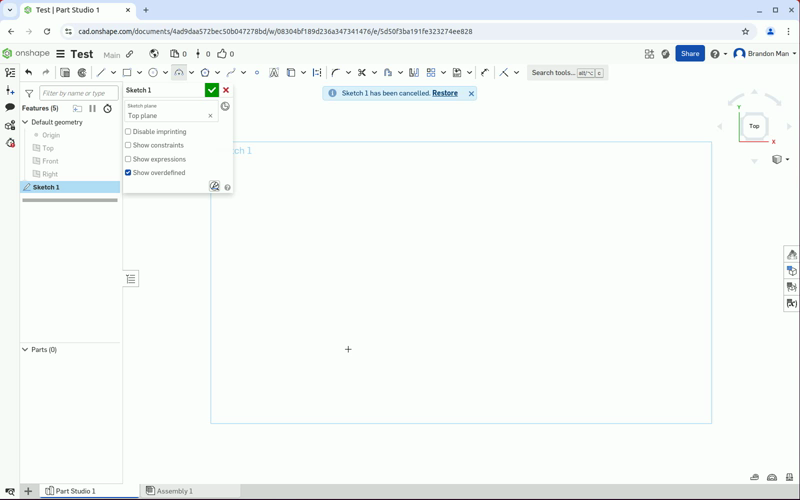
key_up(shift)
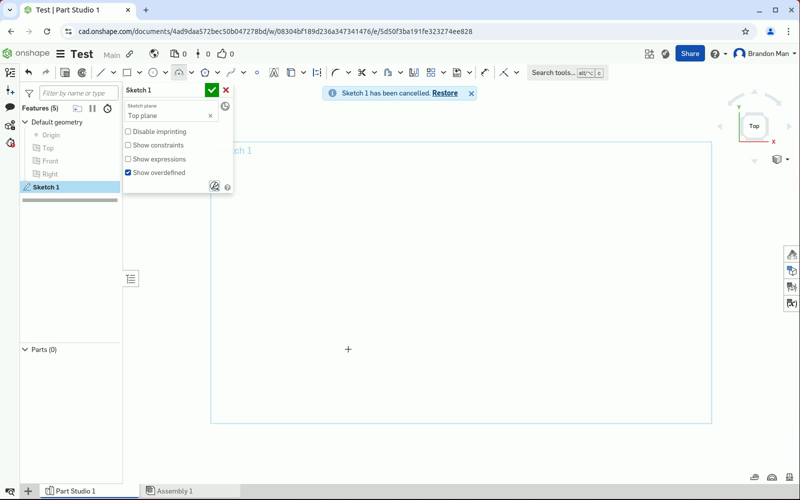
key_down(shift)
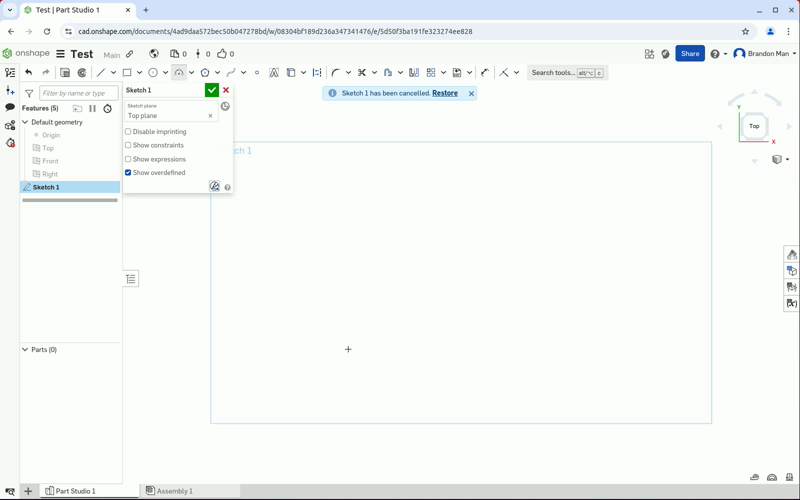
mouse_move(359, 360)
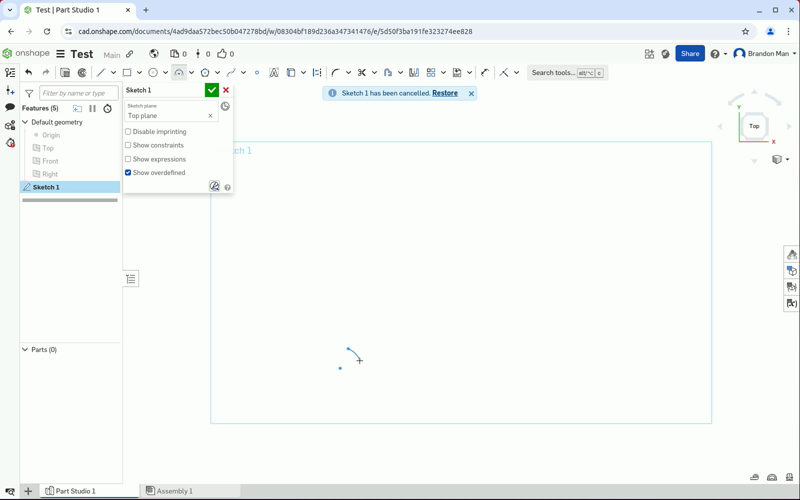
click(359, 360)
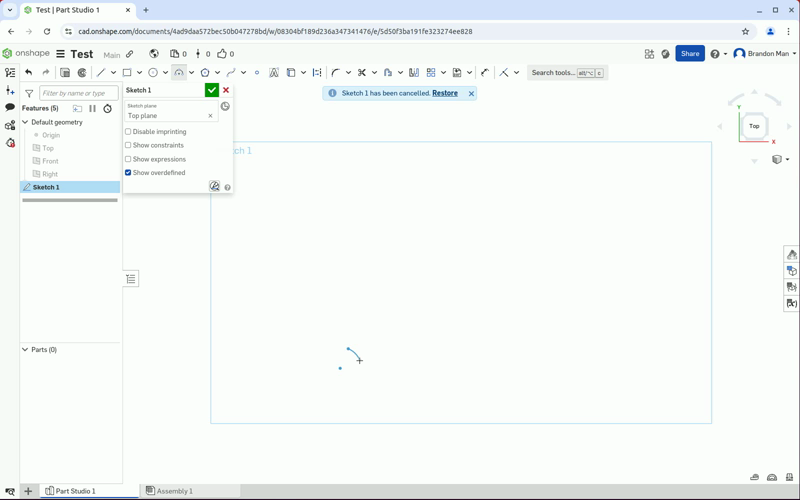
mouse_move(351, 357)
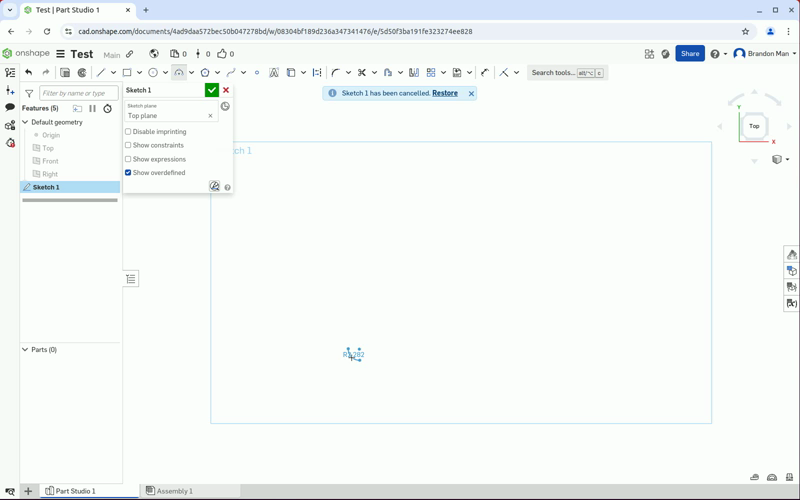
click(351, 357)
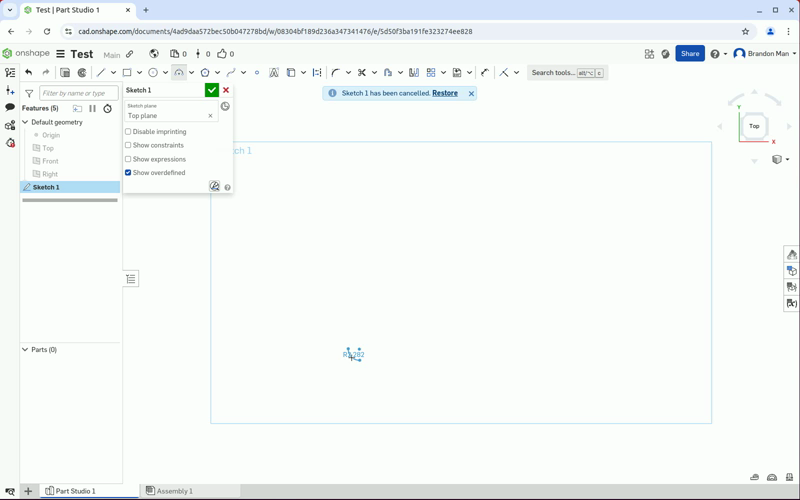
key_up(shift)
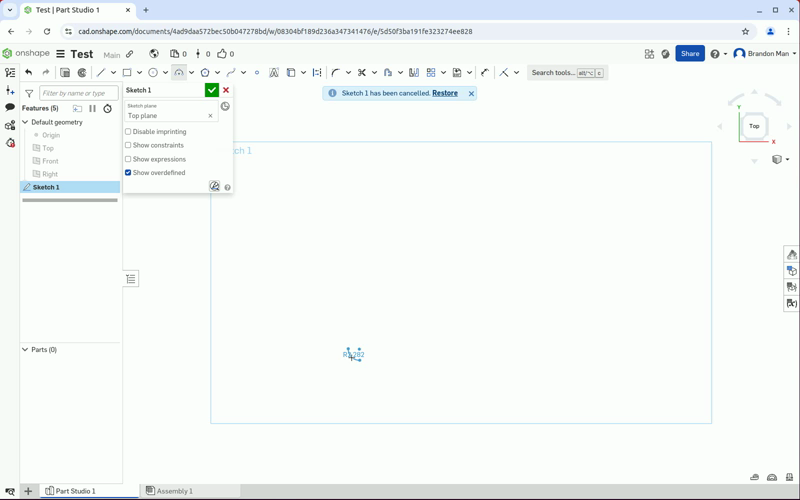
key(esc)
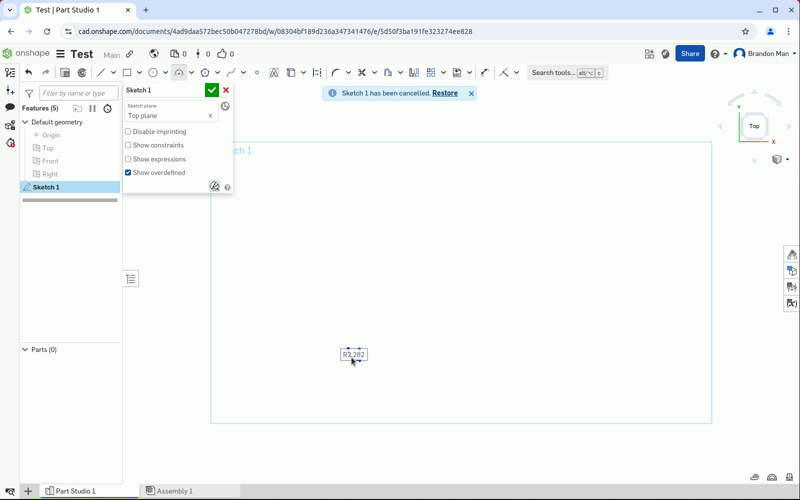
key(l)
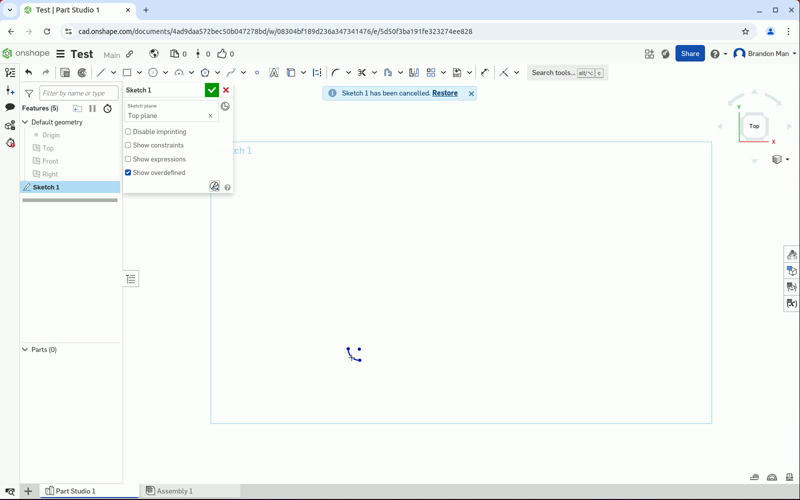
mouse_move(359, 360)
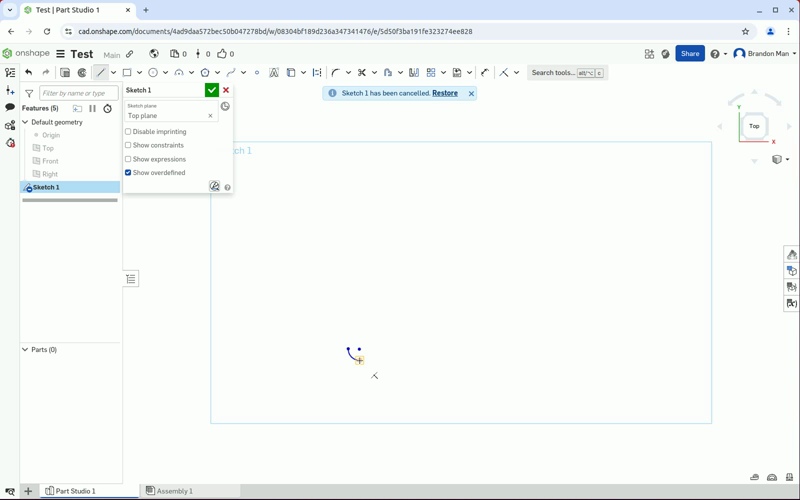
click(359, 360)
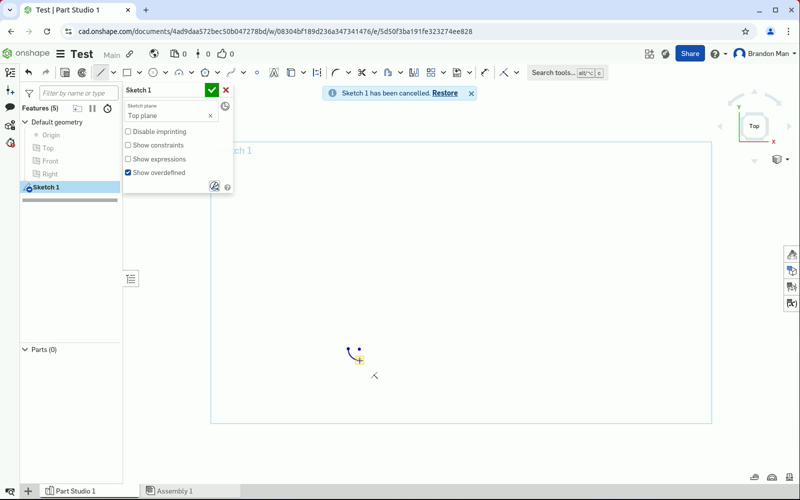
key_down(shift)
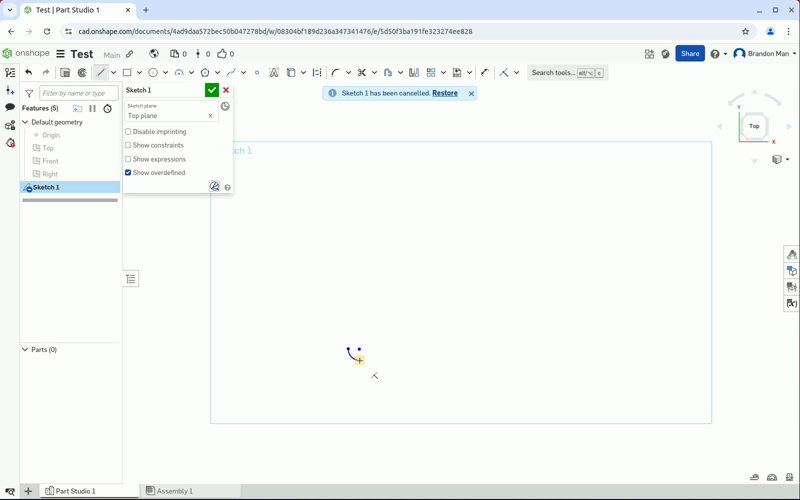
mouse_move(560, 360)
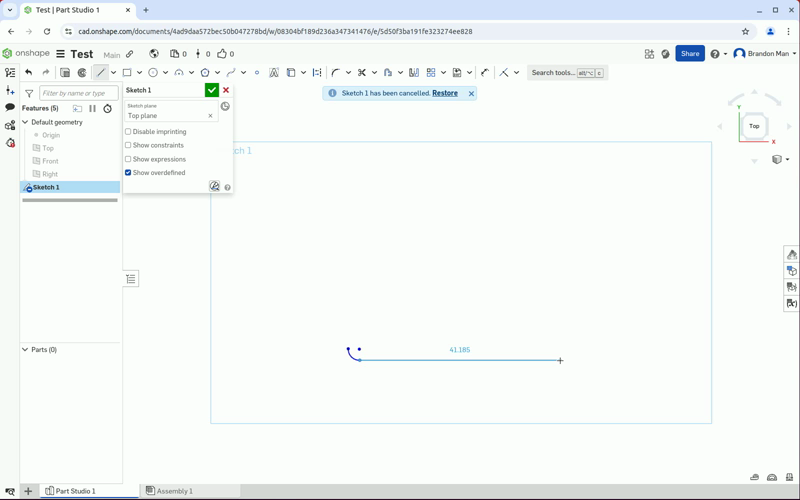
click(560, 360)
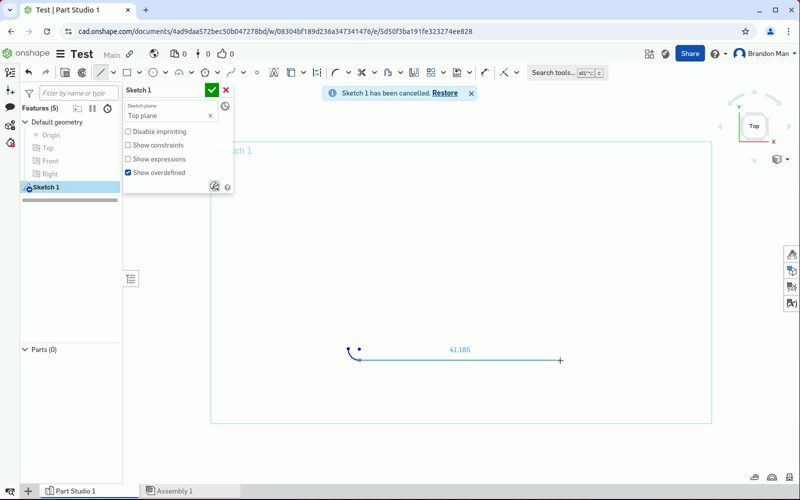
key_up(shift)
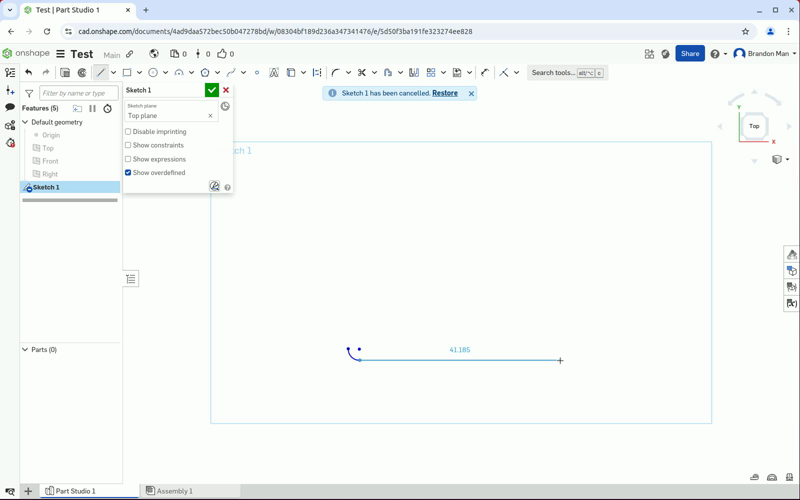
key(esc)
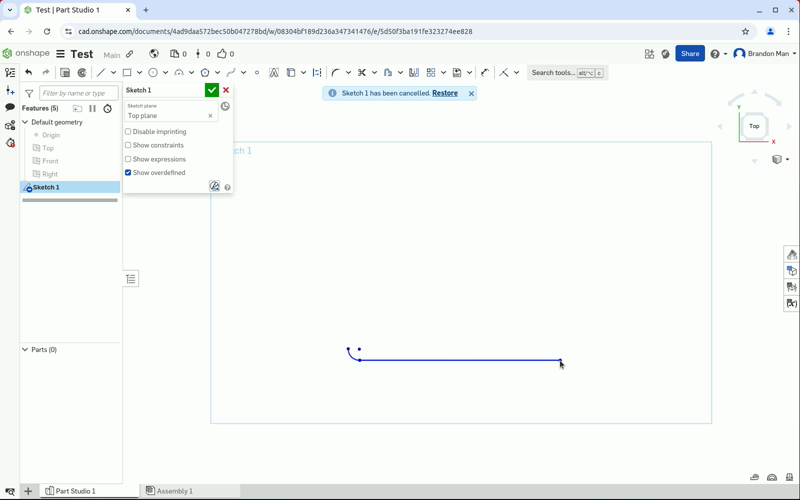
key(a)
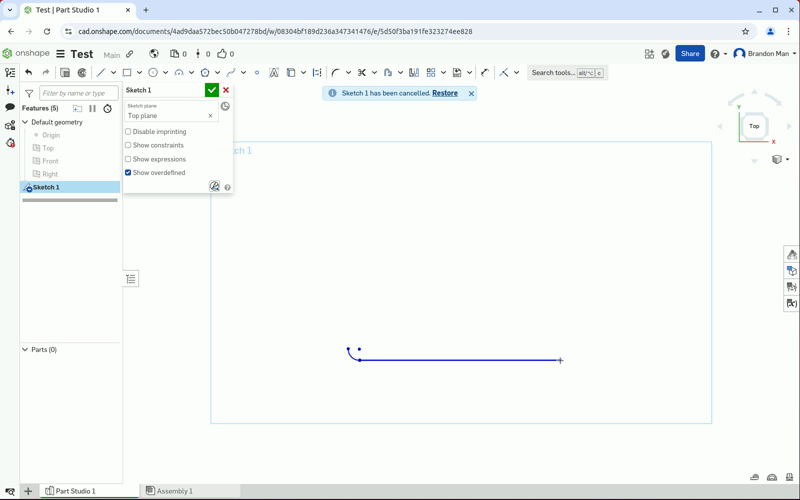
mouse_move(560, 360)
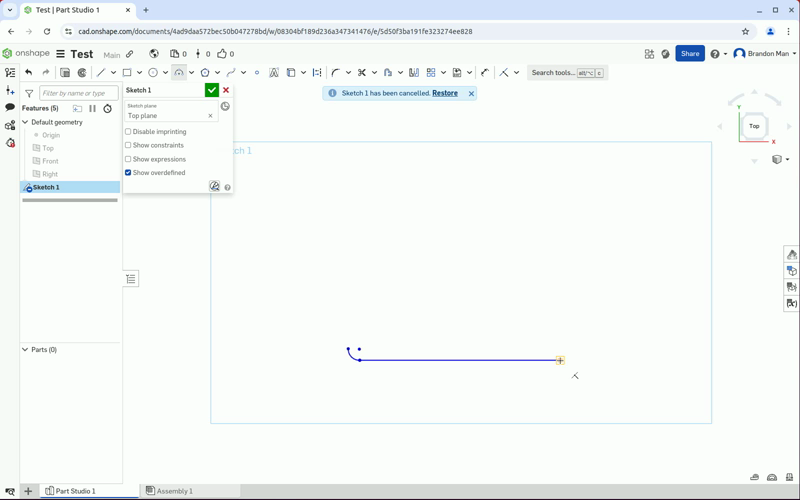
click(560, 360)
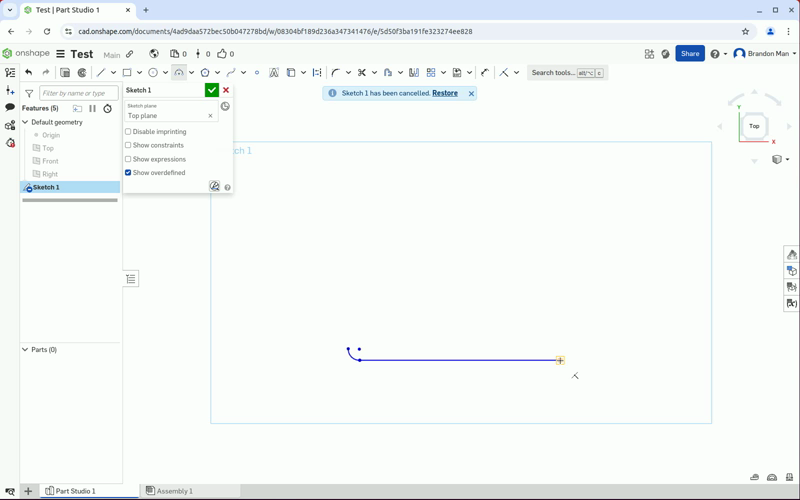
key_down(shift)
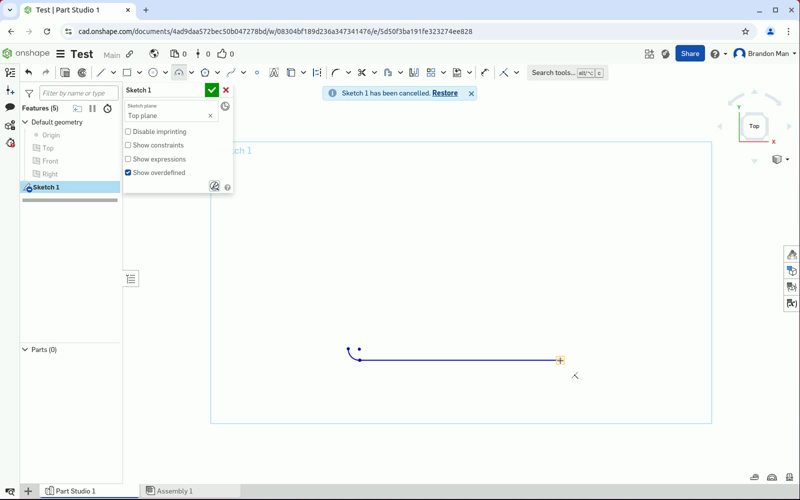
mouse_move(572, 348)
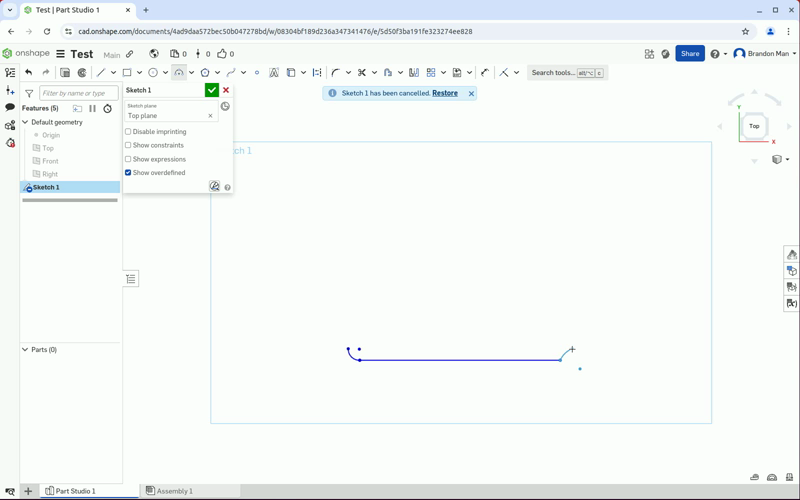
click(572, 348)
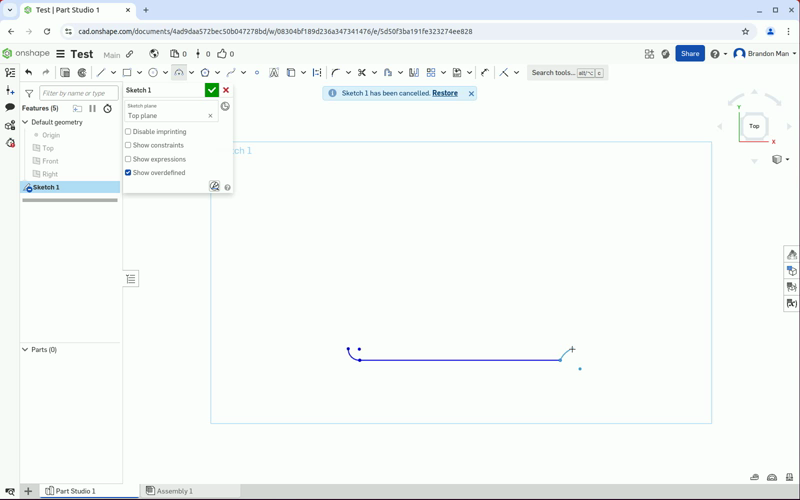
mouse_move(568, 357)
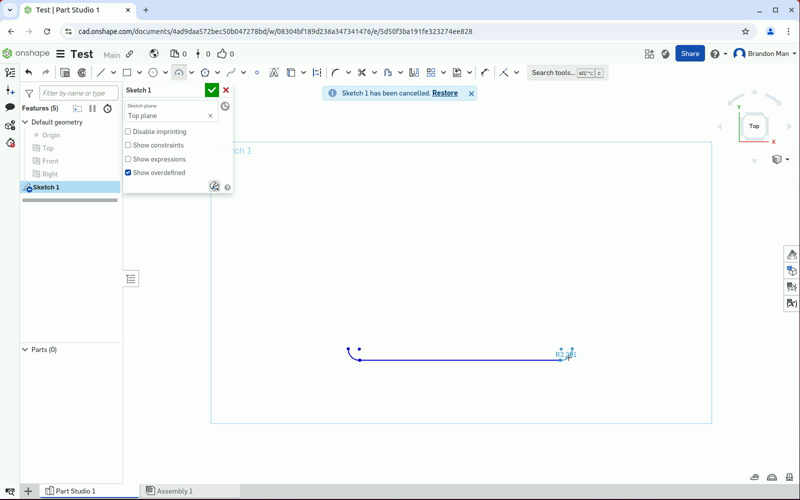
click(568, 357)
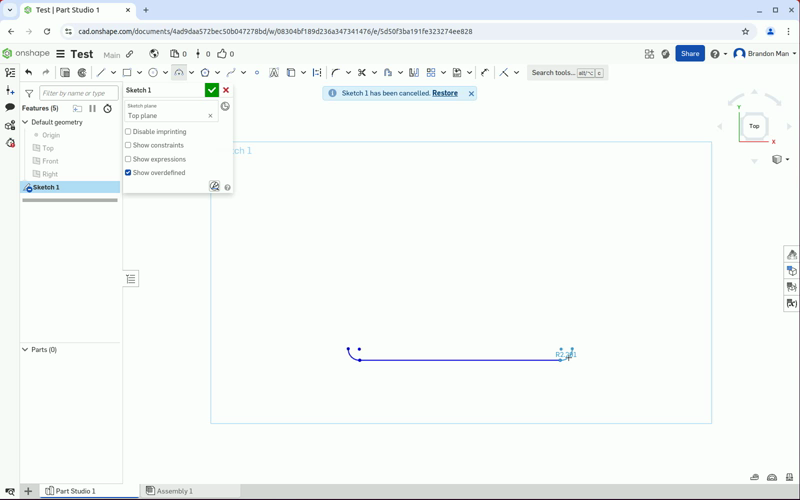
key_up(shift)
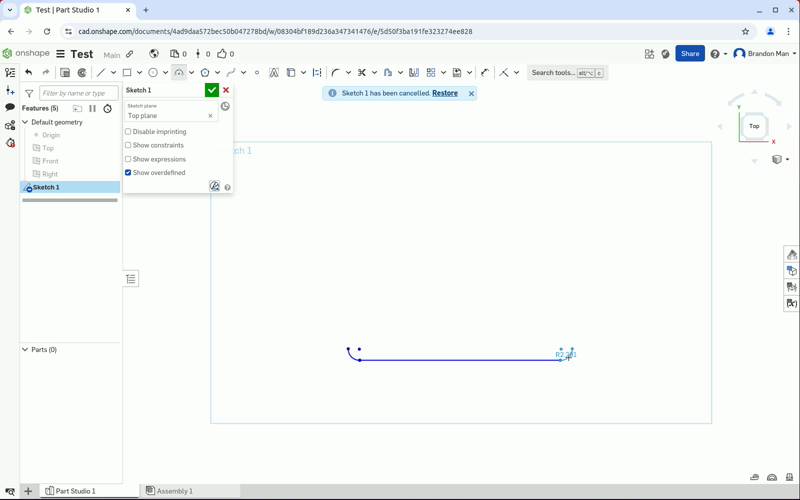
key(esc)
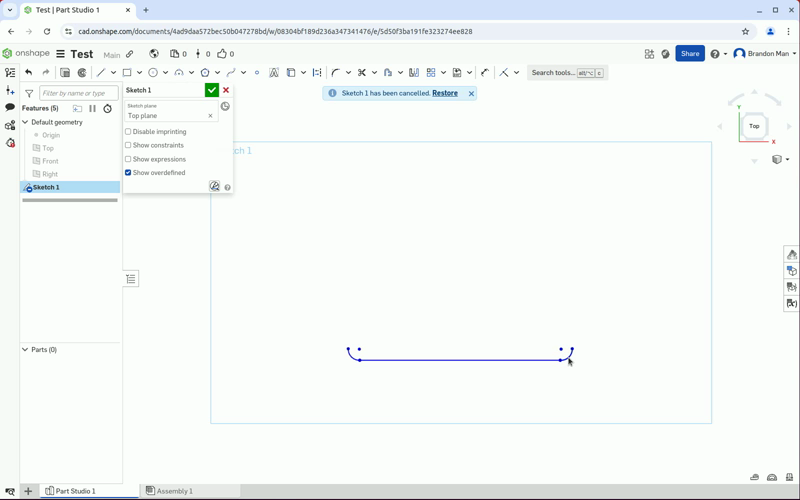
key(l)
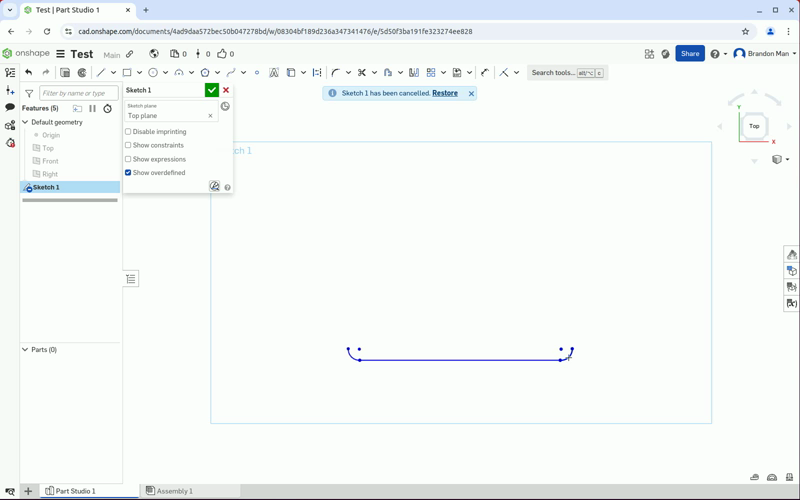
mouse_move(572, 348)
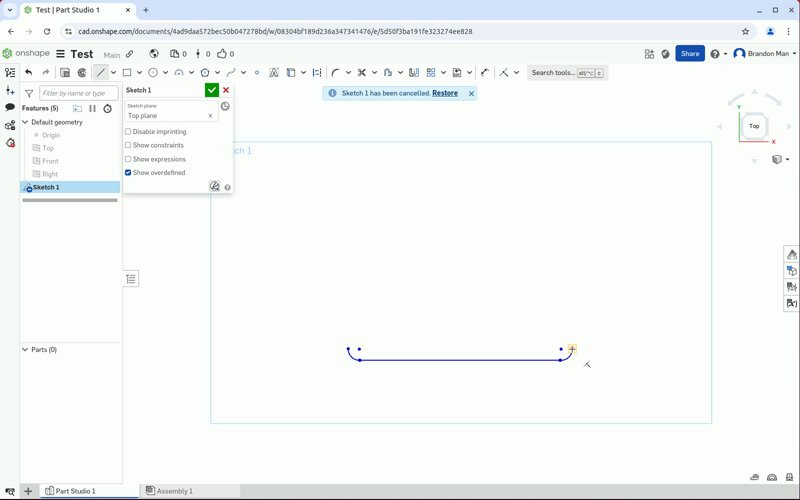
click(572, 348)
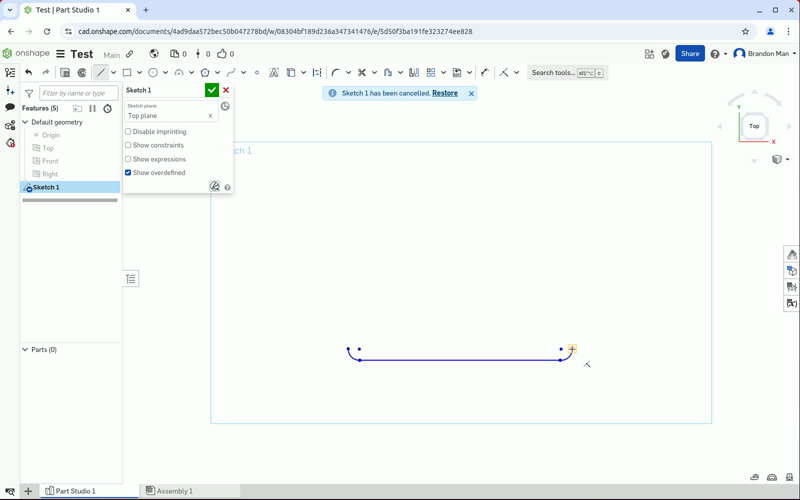
key_down(shift)
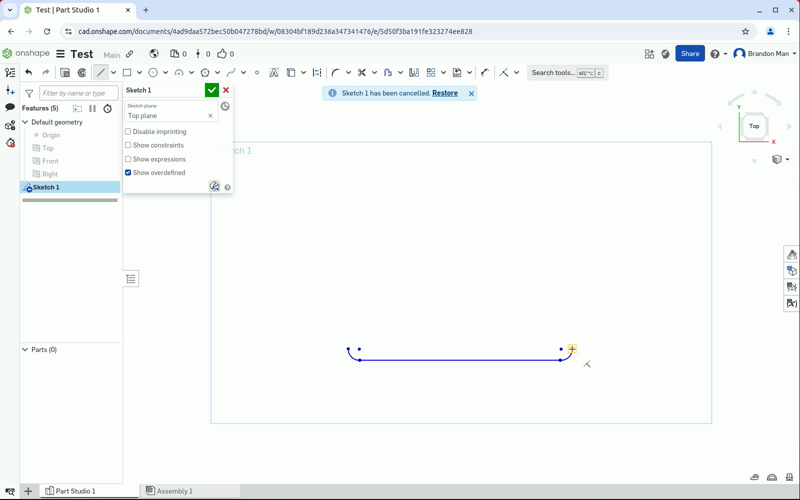
mouse_move(572, 219)
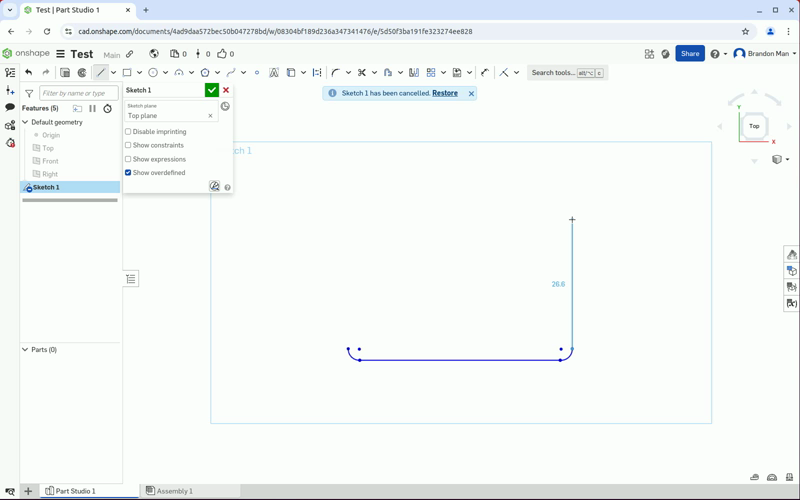
click(572, 219)
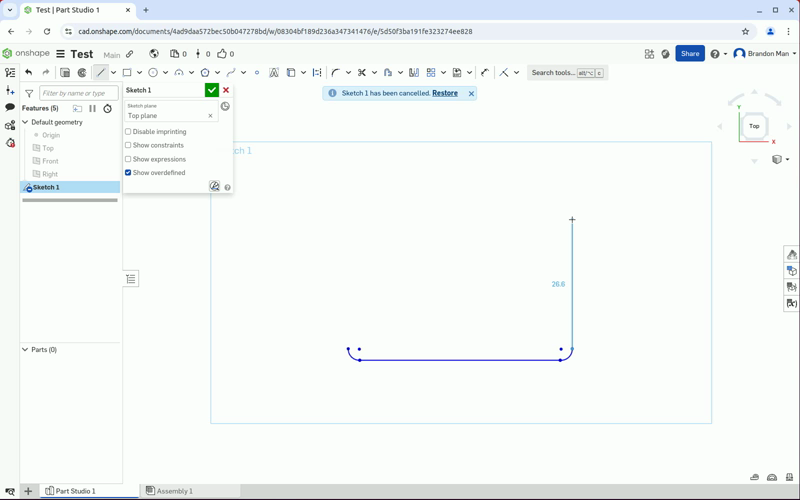
key_up(shift)
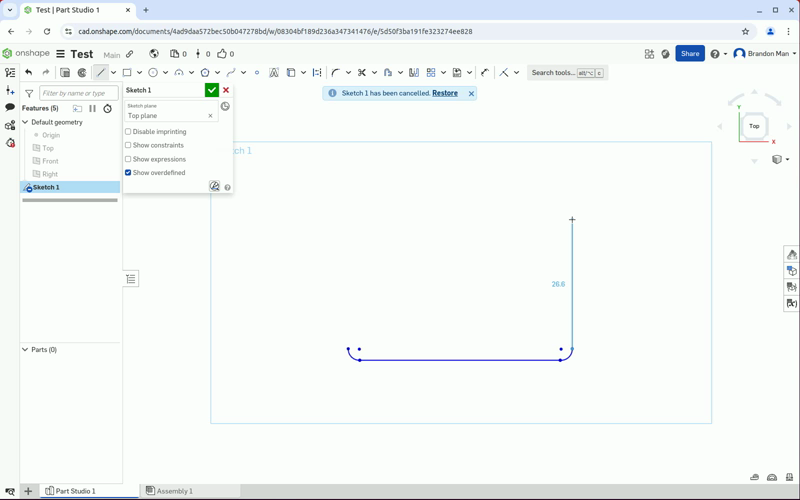
key(esc)
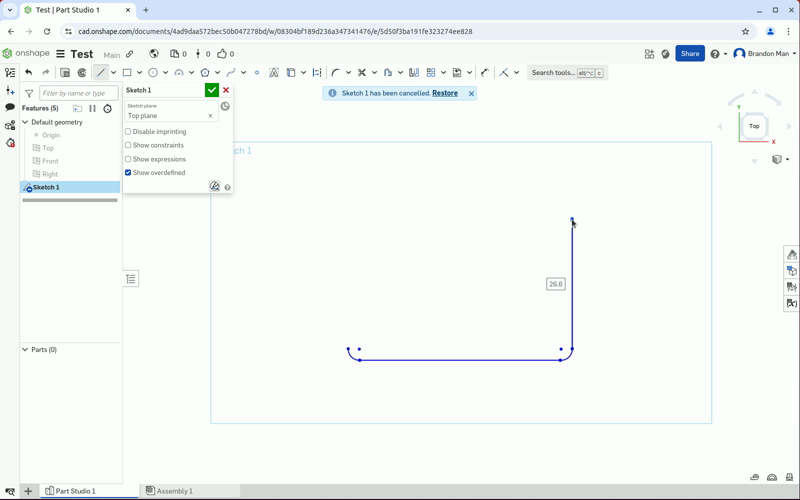
key(a)
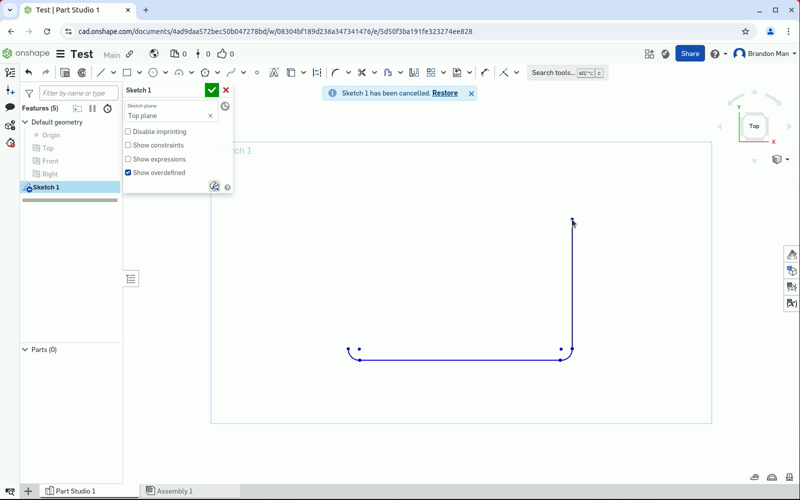
mouse_move(572, 219)
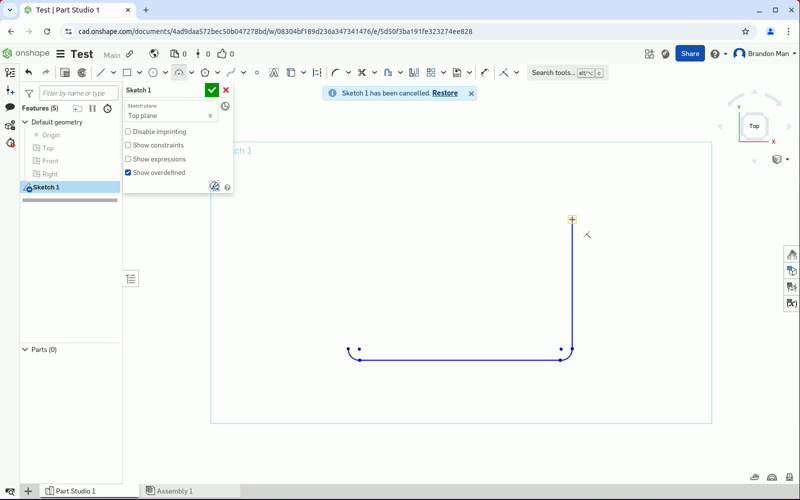
click(572, 219)
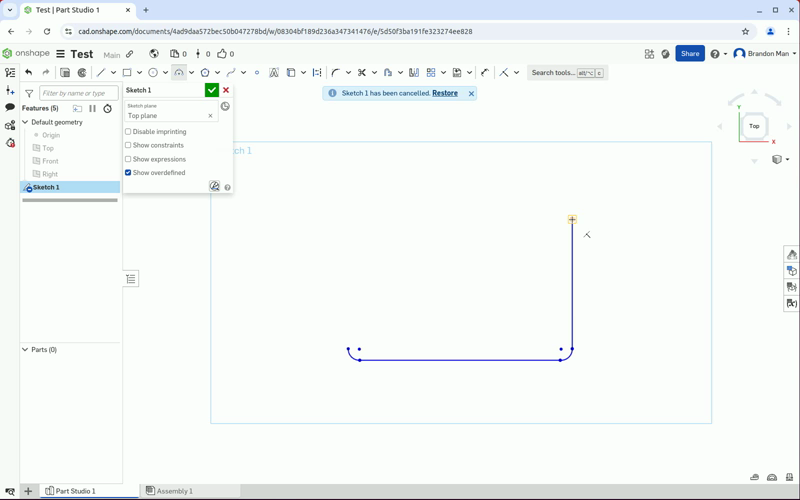
key_down(shift)
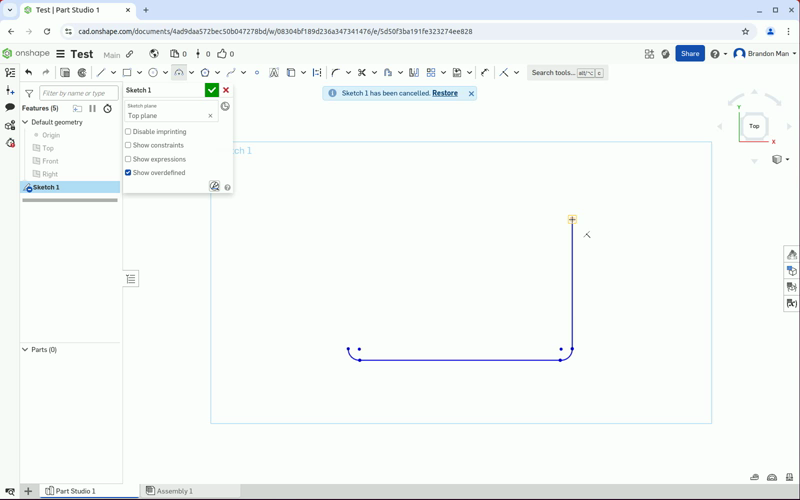
mouse_move(560, 207)
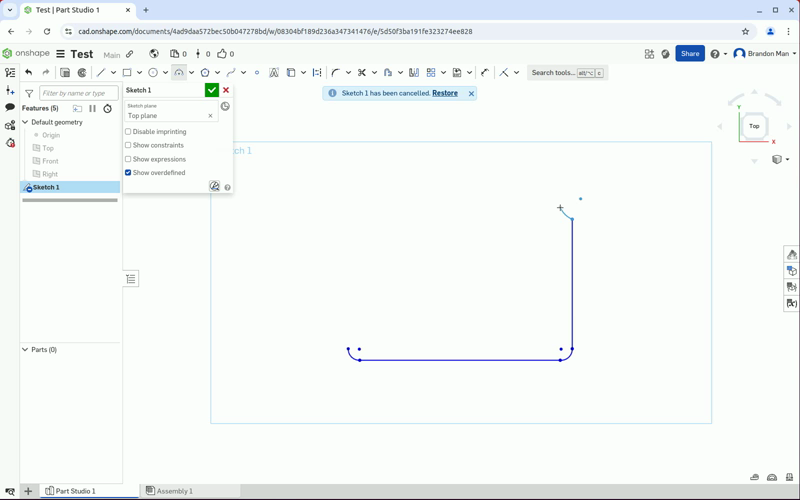
click(560, 207)
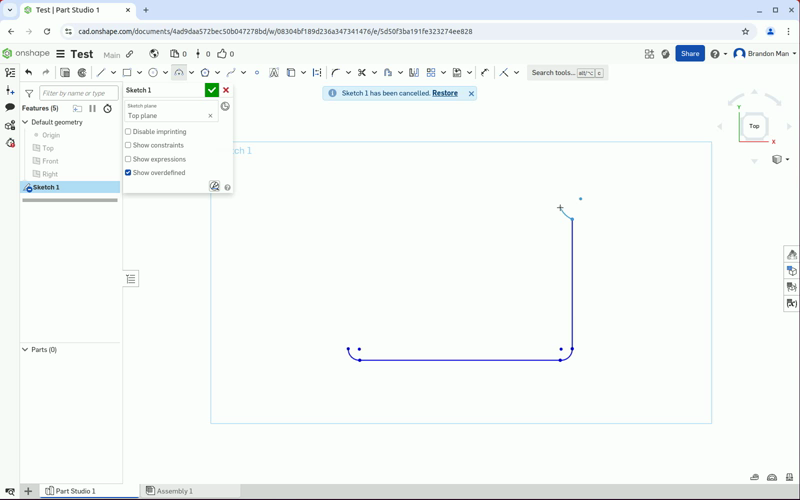
mouse_move(568, 210)
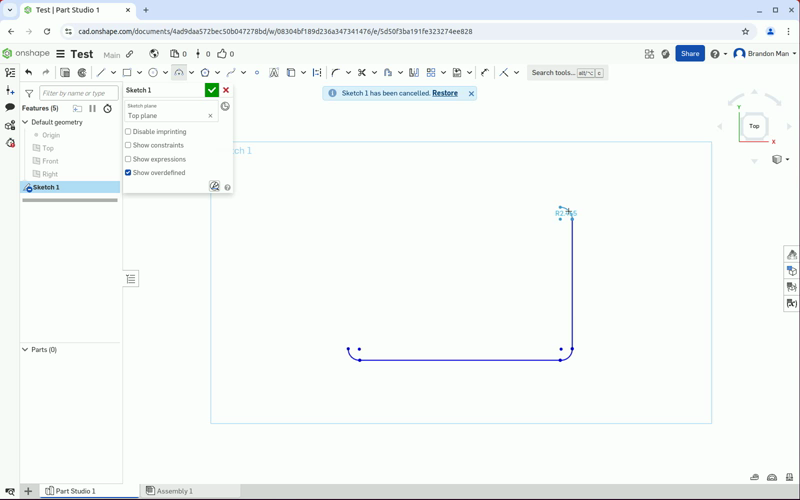
click(568, 210)
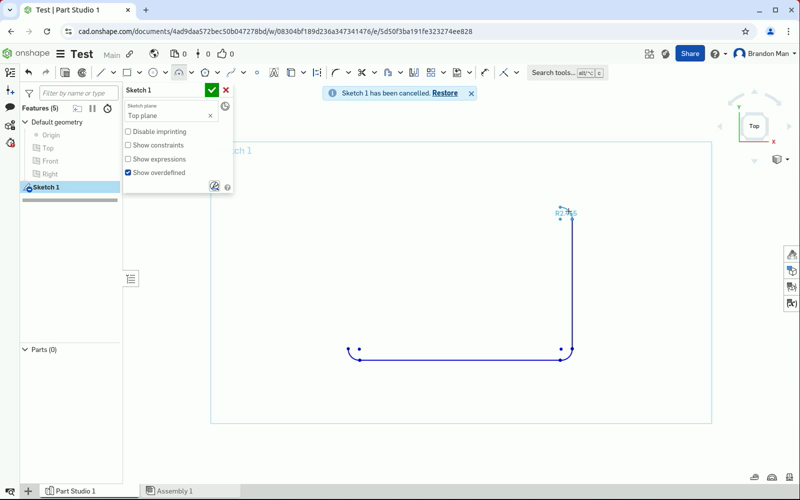
key_up(shift)
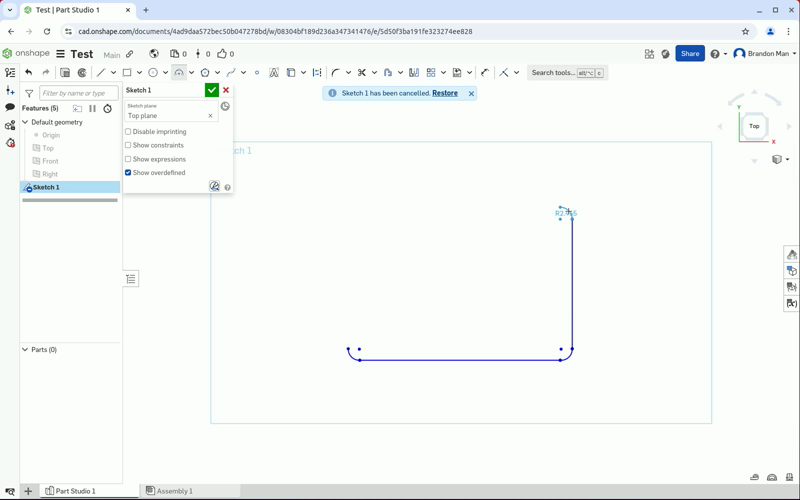
key(esc)
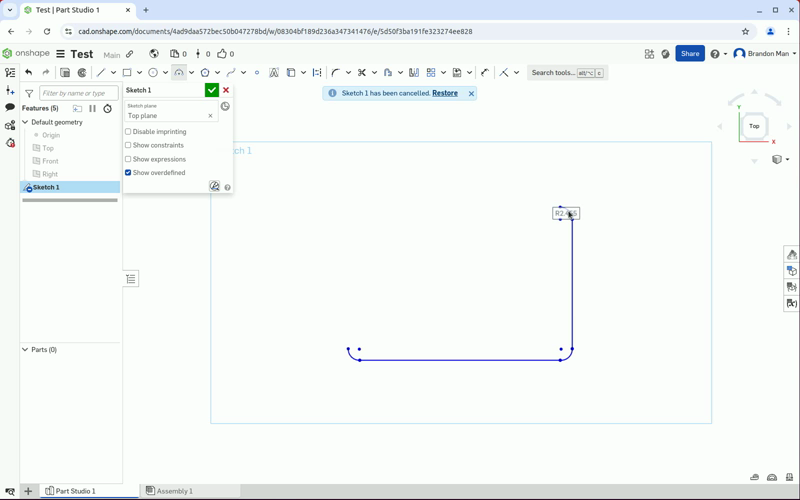
key(l)
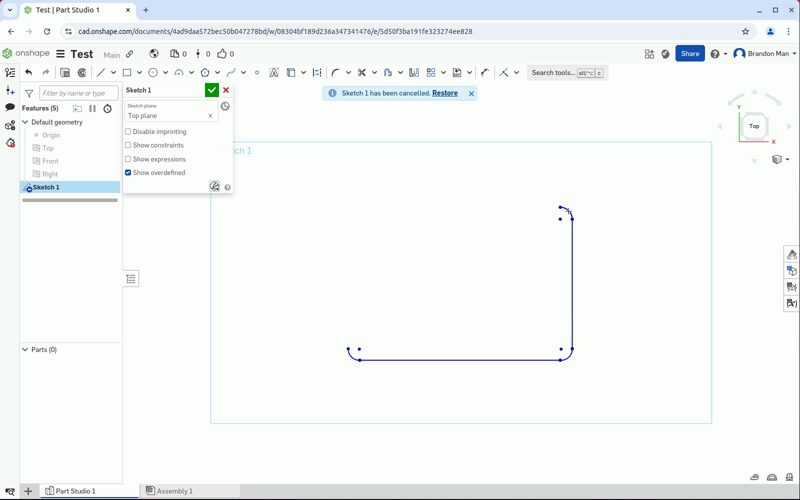
mouse_move(560, 207)
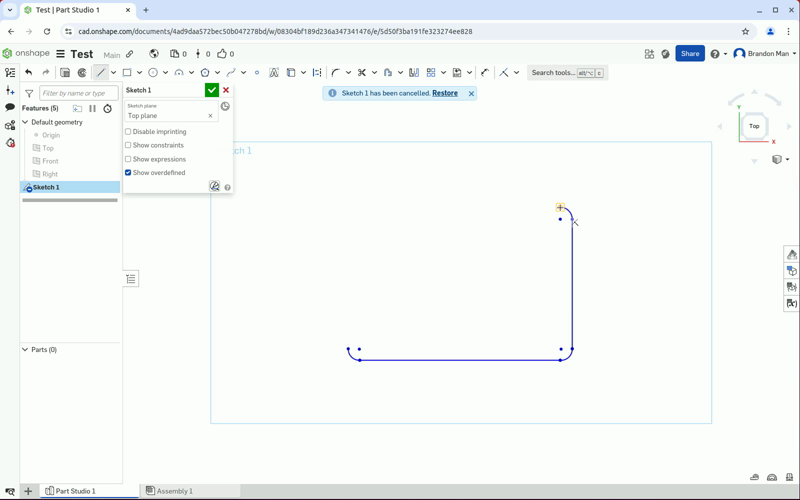
click(560, 207)
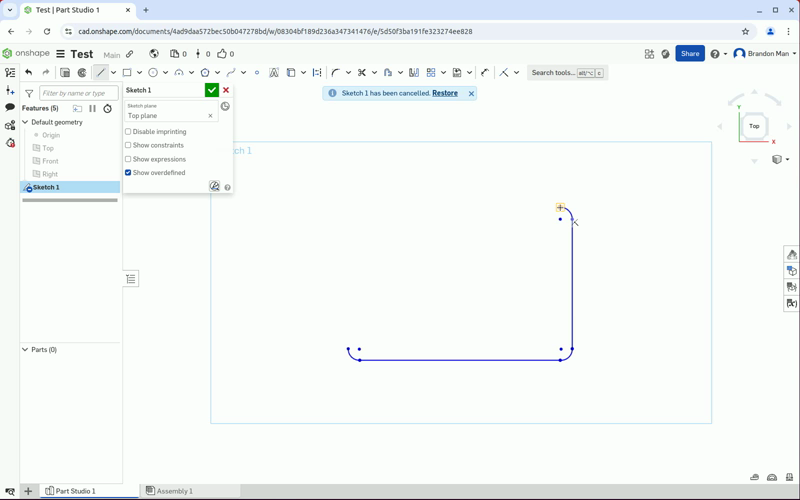
key_down(shift)
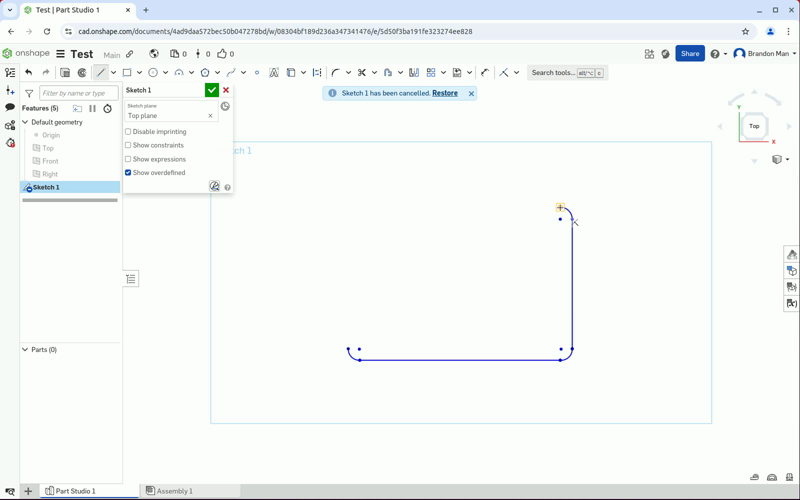
mouse_move(359, 207)
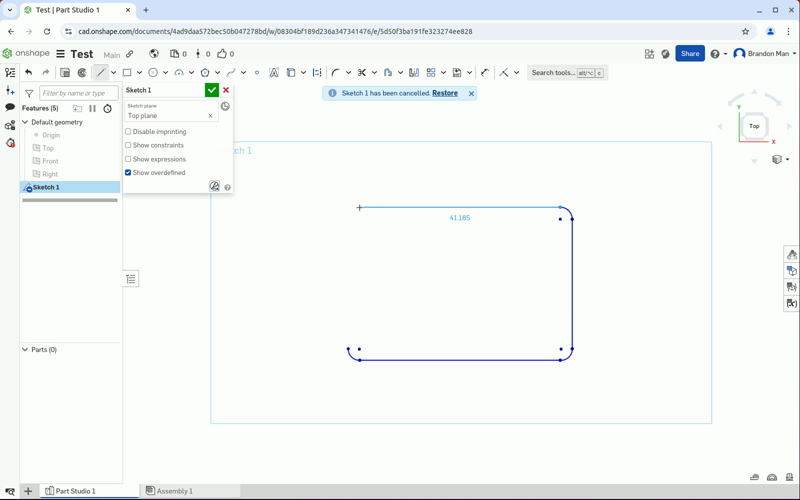
click(359, 207)
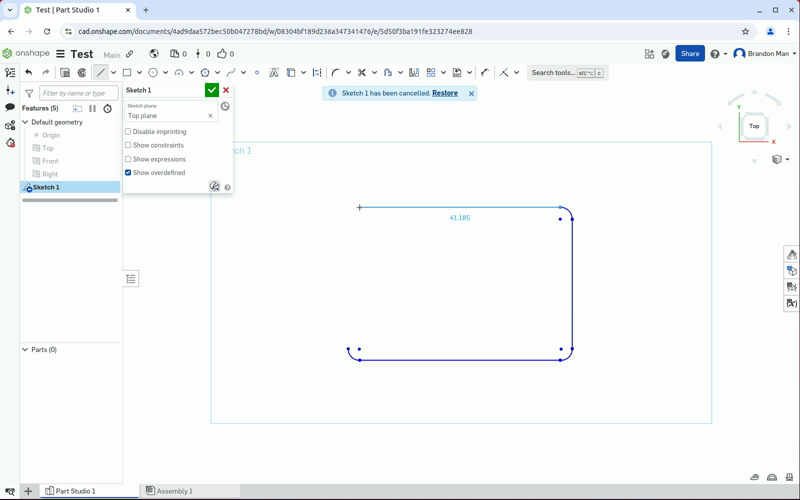
key_up(shift)
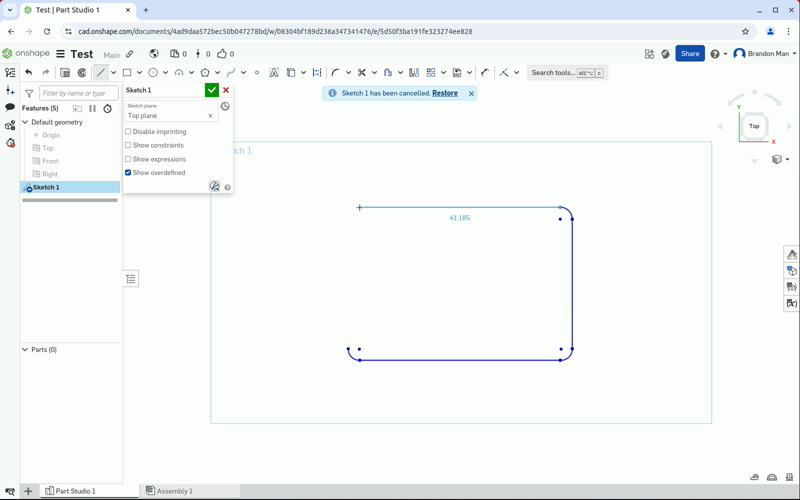
key(esc)
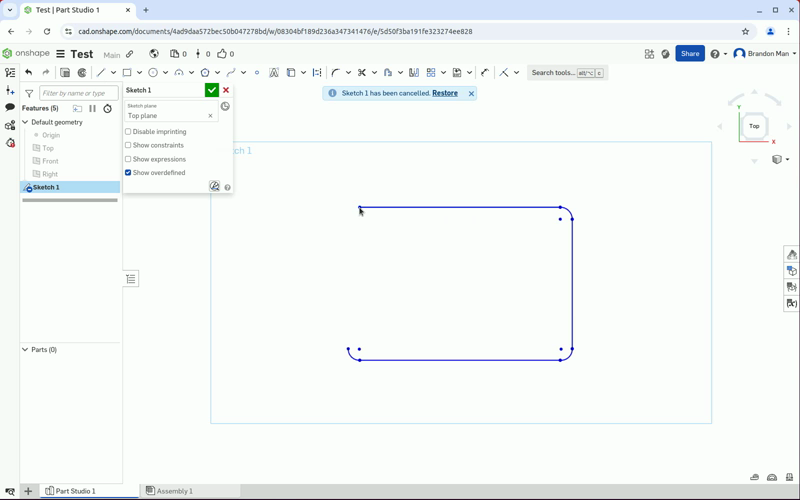
key(a)
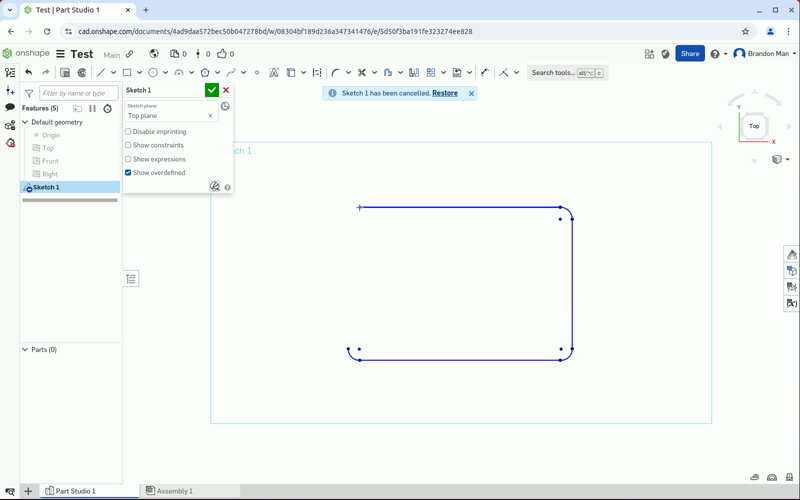
mouse_move(359, 207)
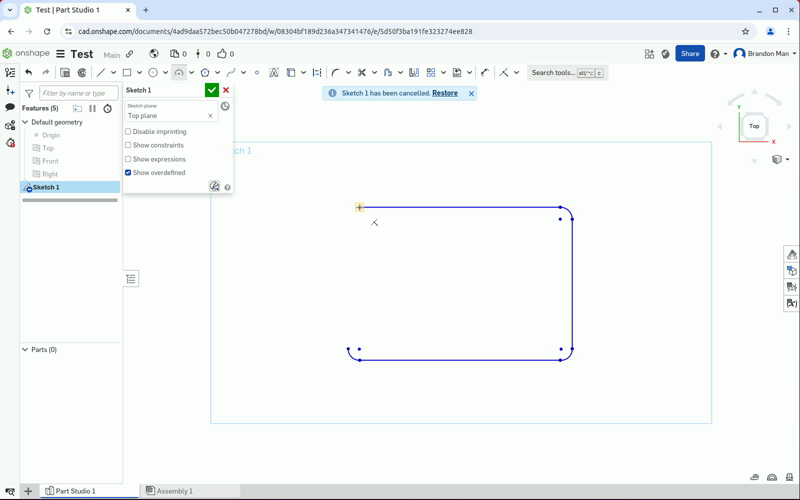
click(359, 207)
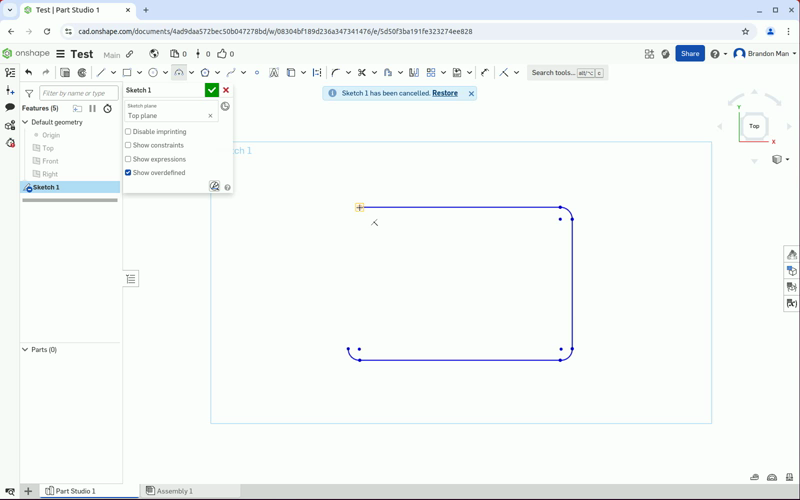
key_down(shift)
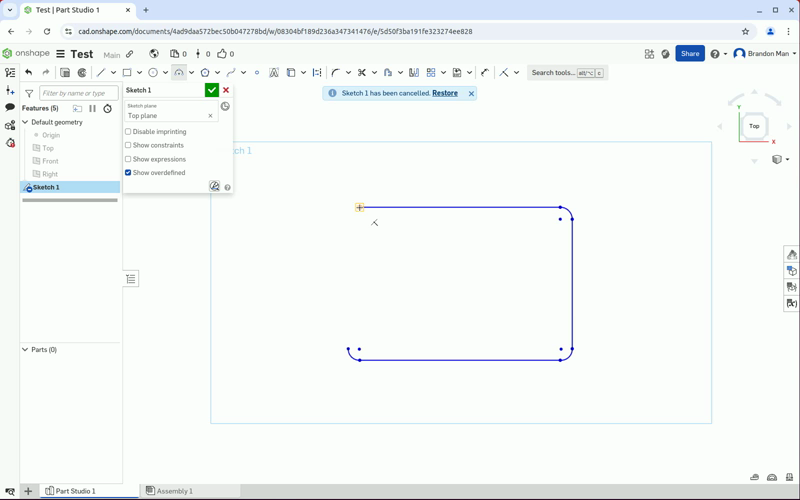
mouse_move(348, 219)
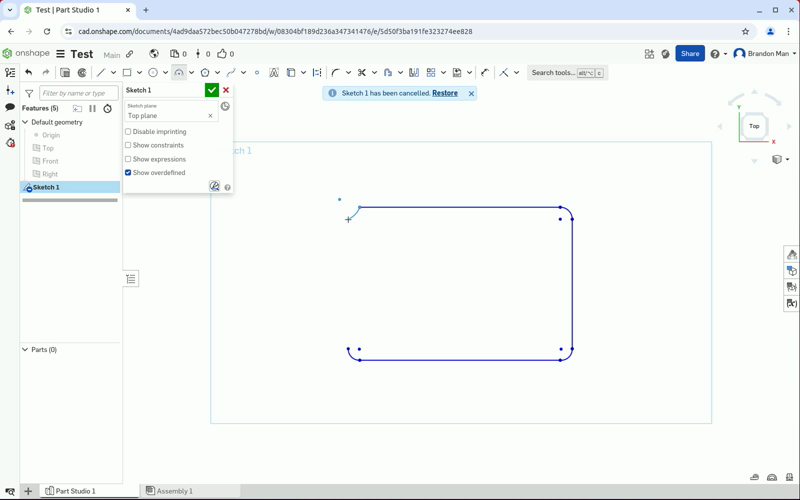
click(348, 219)
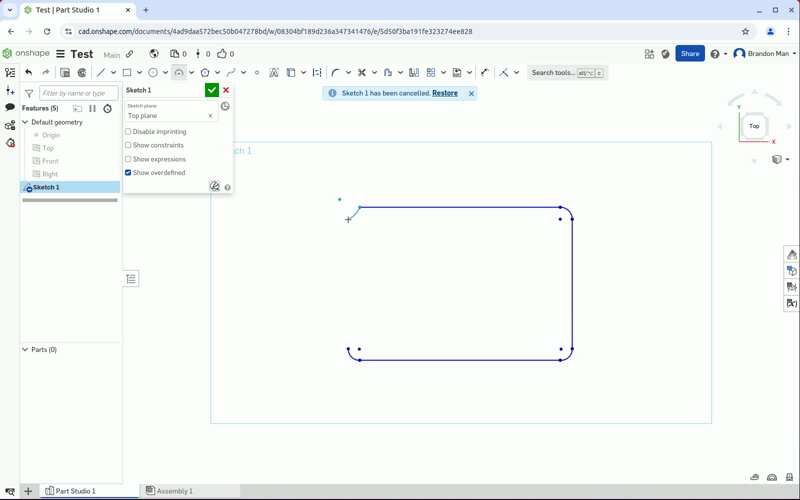
mouse_move(351, 210)
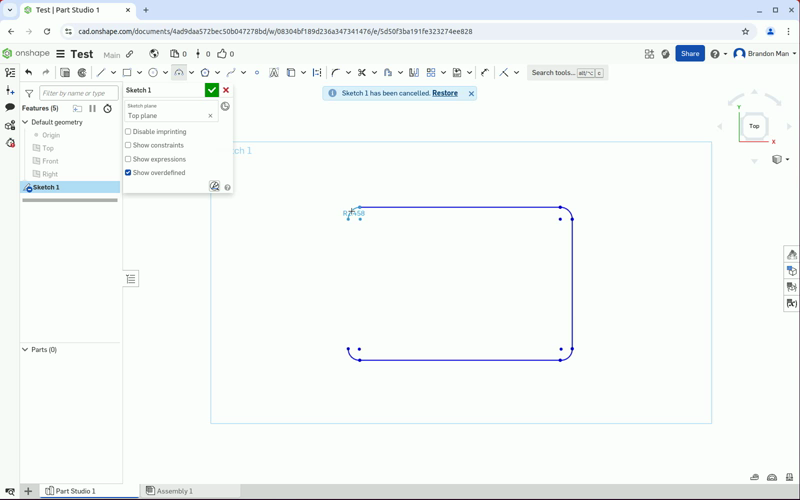
click(351, 210)
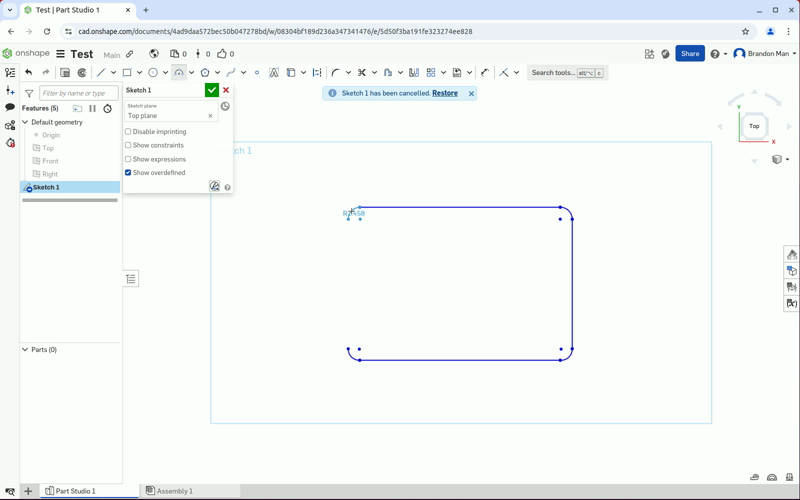
key_up(shift)
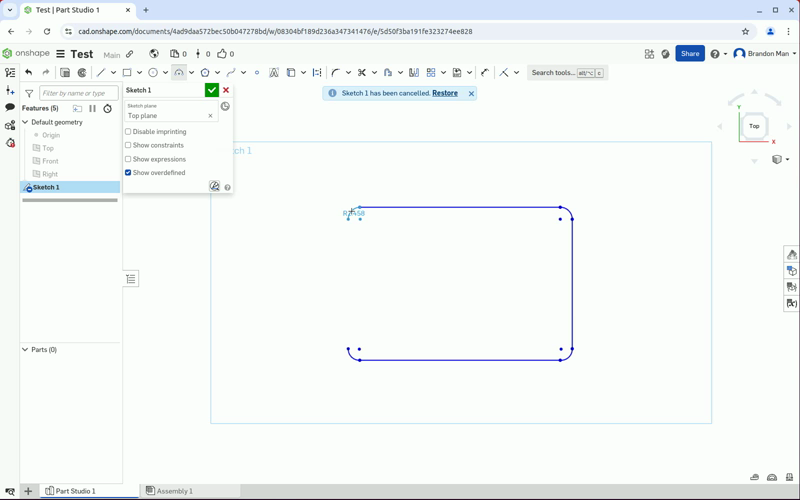
key(esc)
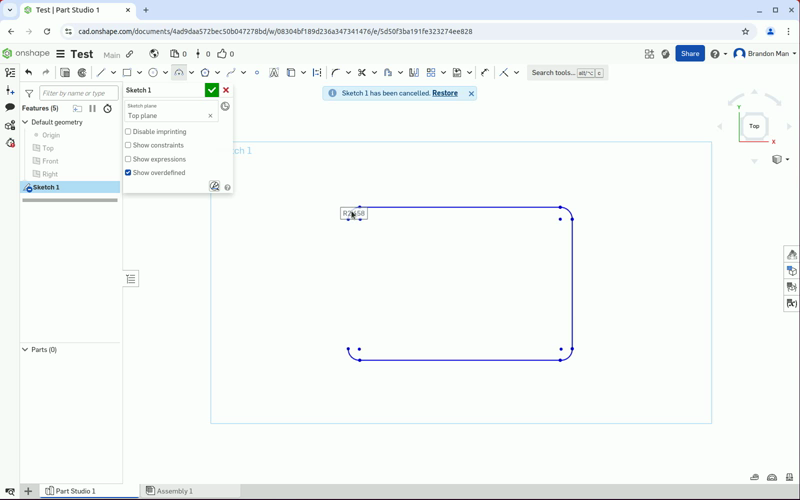
key(l)
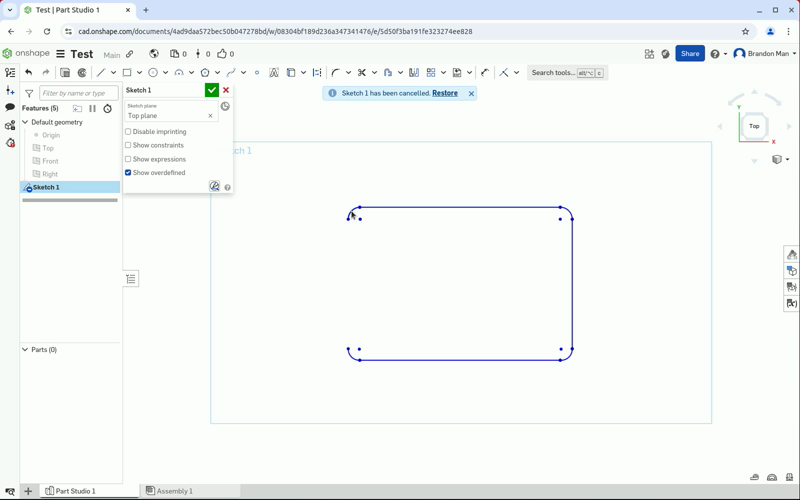
mouse_move(348, 219)
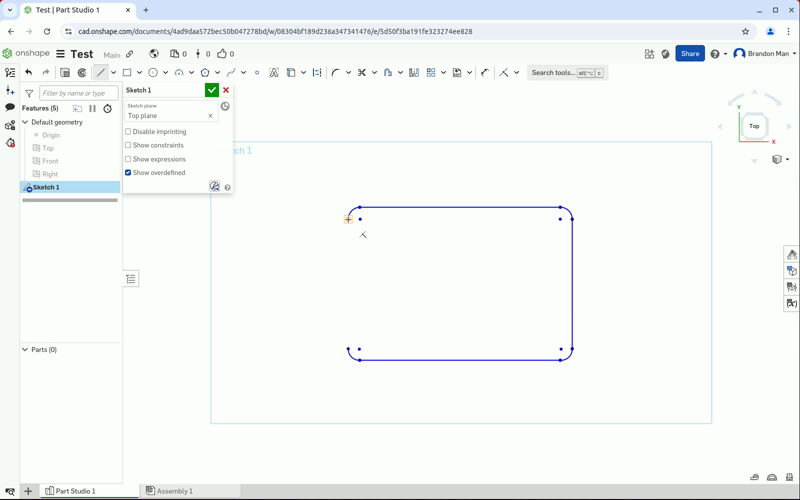
click(348, 219)
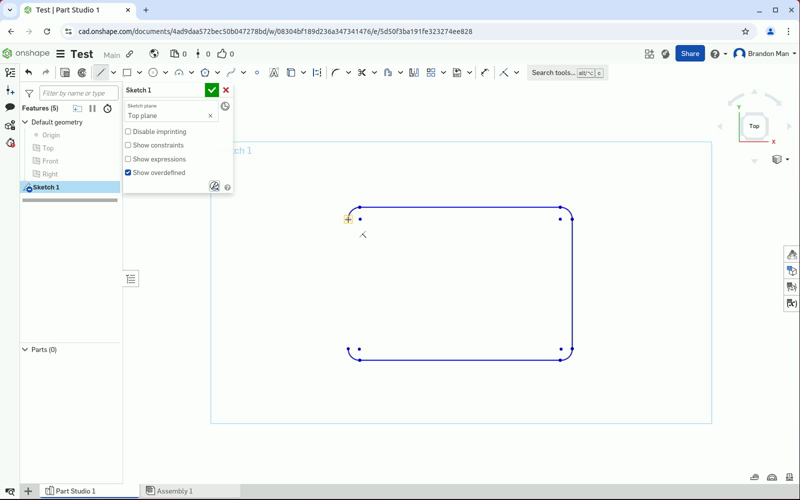
key_down(shift)
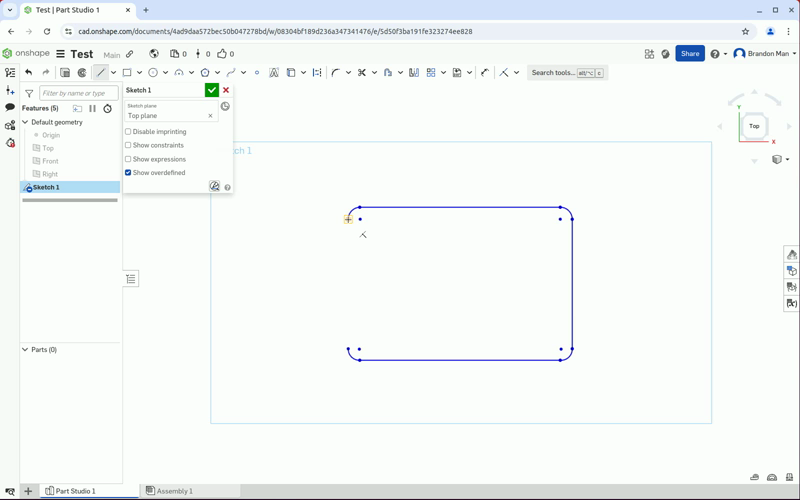
mouse_move(348, 348)
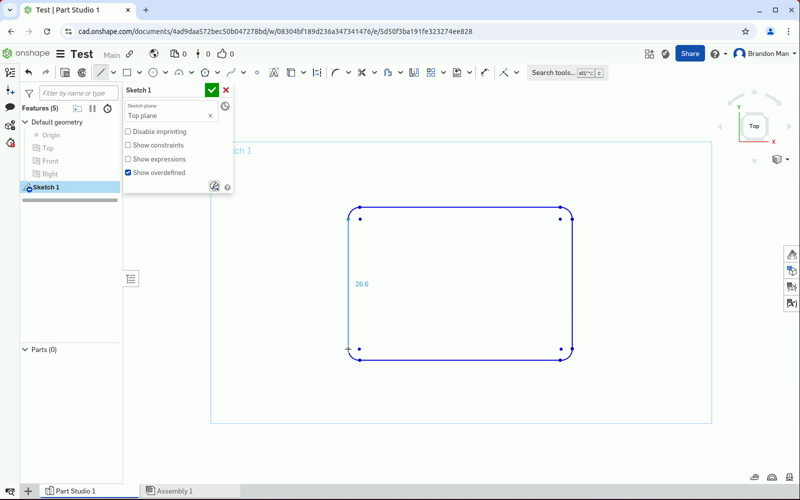
key_up(shift)
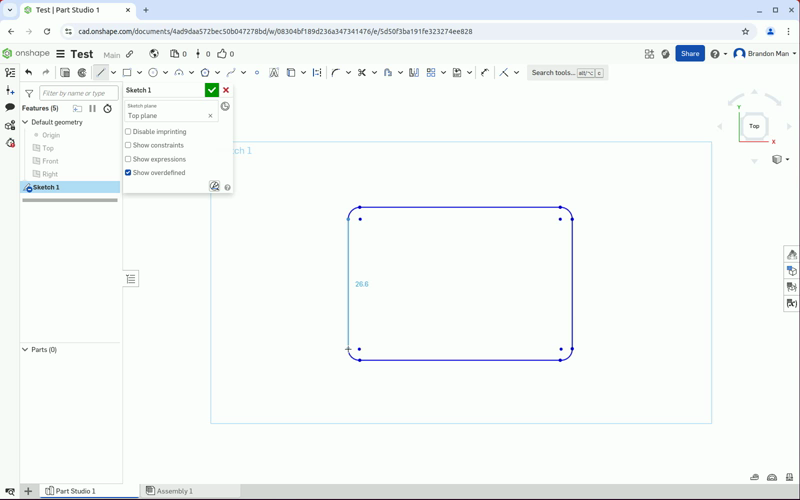
click(348, 348)
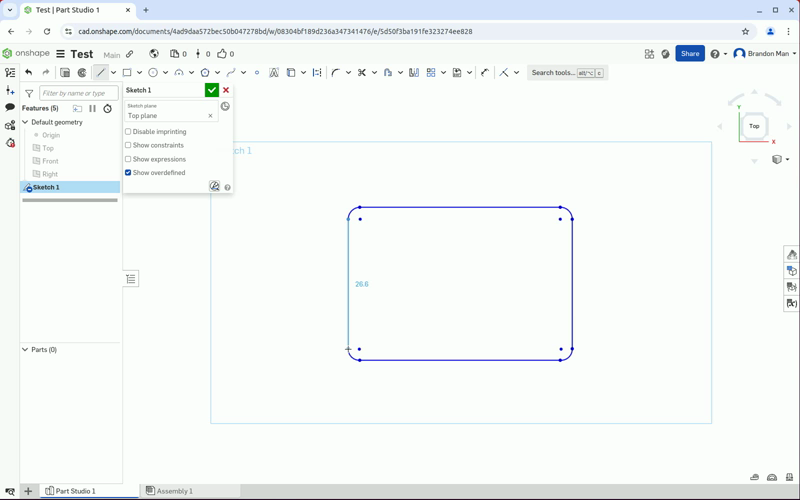
key(esc)
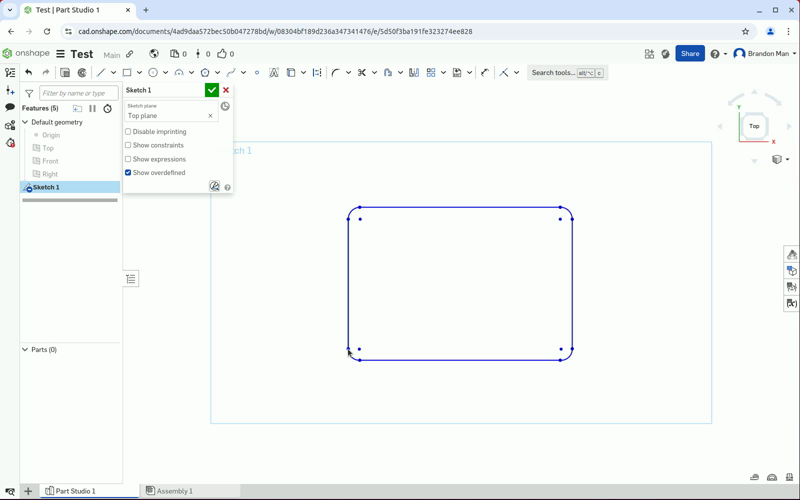
key(c)
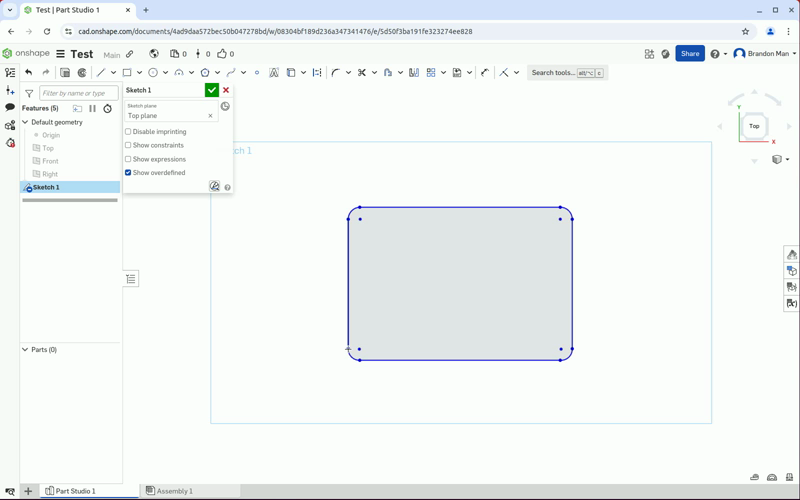
key_down(shift)
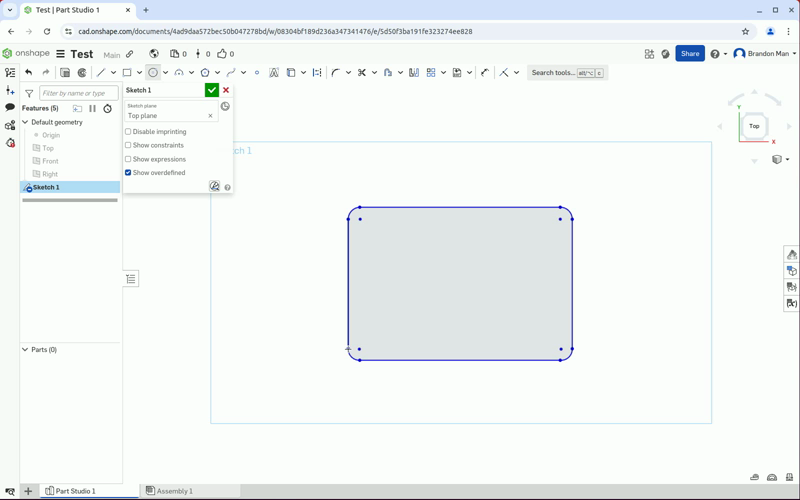
mouse_move(357, 219)
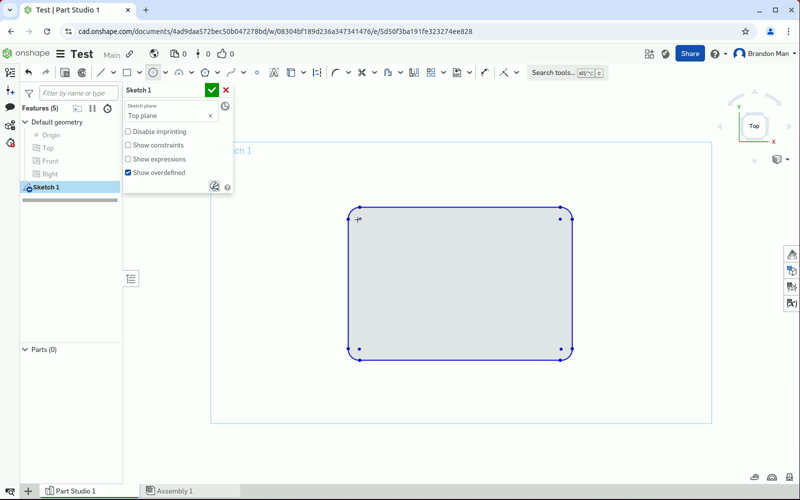
scroll(6)
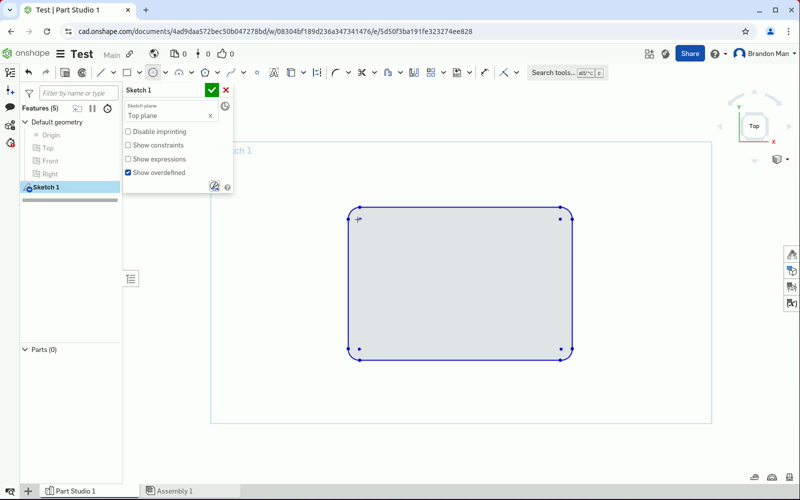
scroll(6)
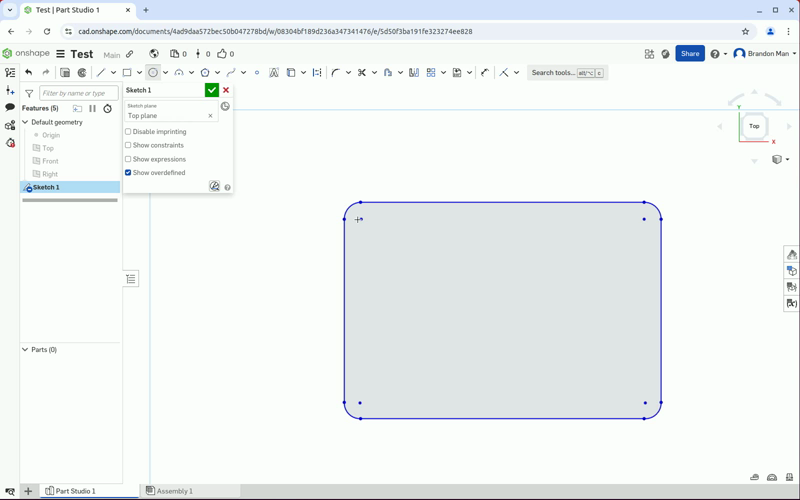
scroll(6)
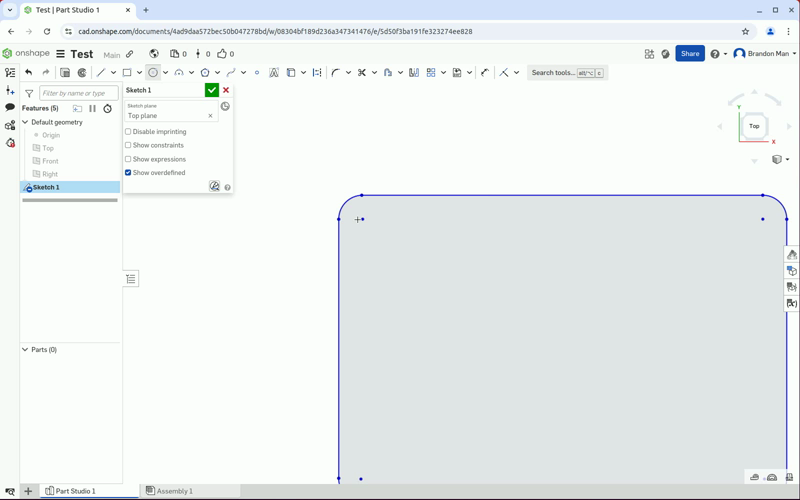
scroll(6)
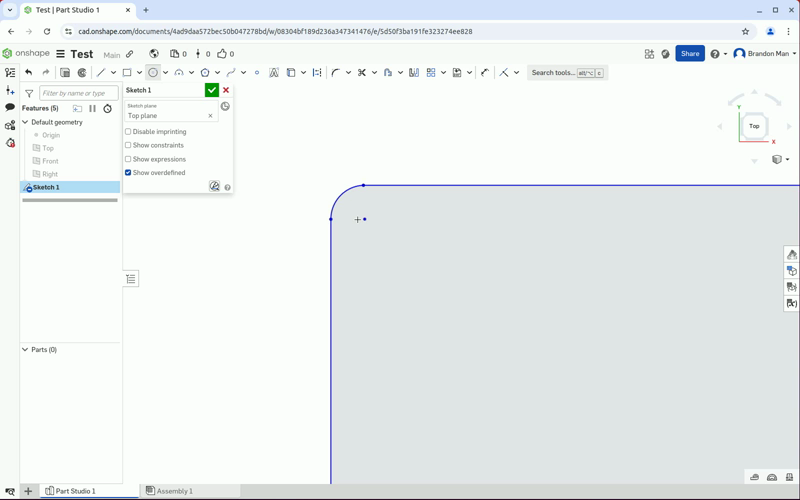
scroll(6)
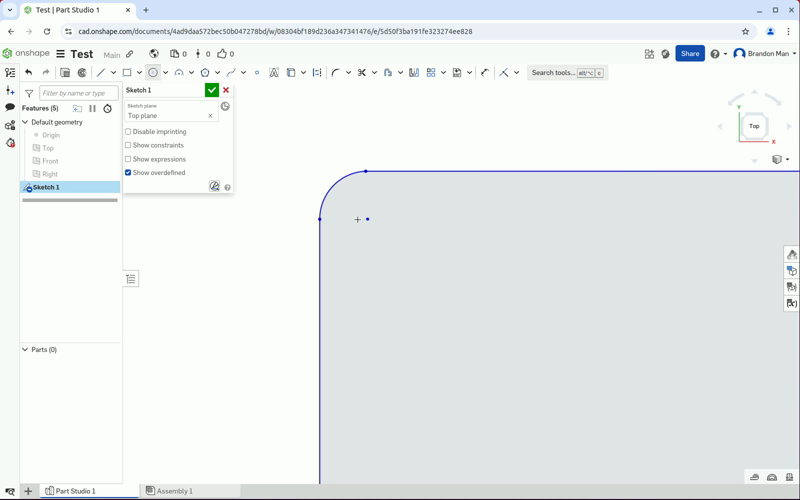
scroll(6)
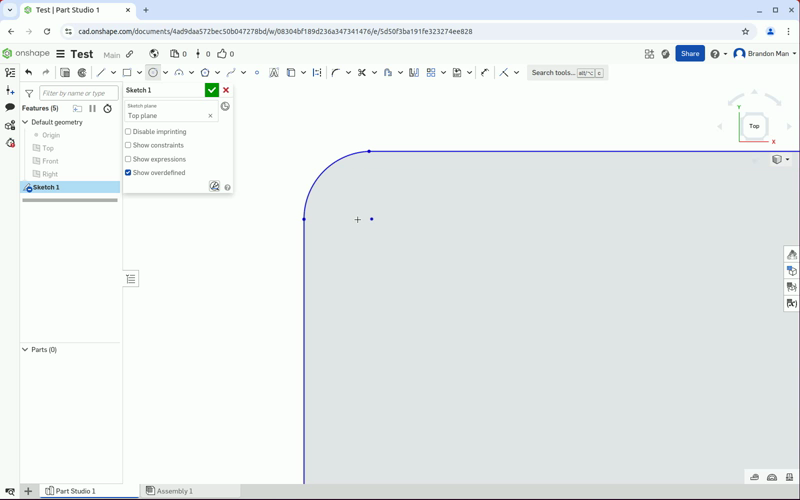
scroll(6)
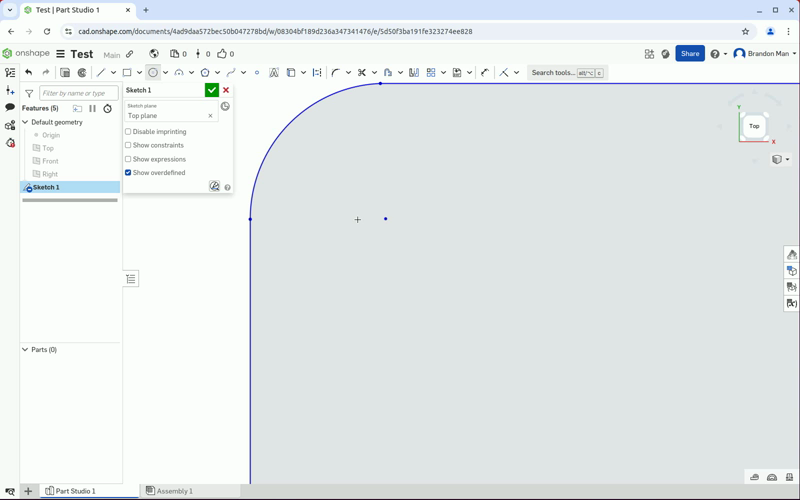
click(357, 219)
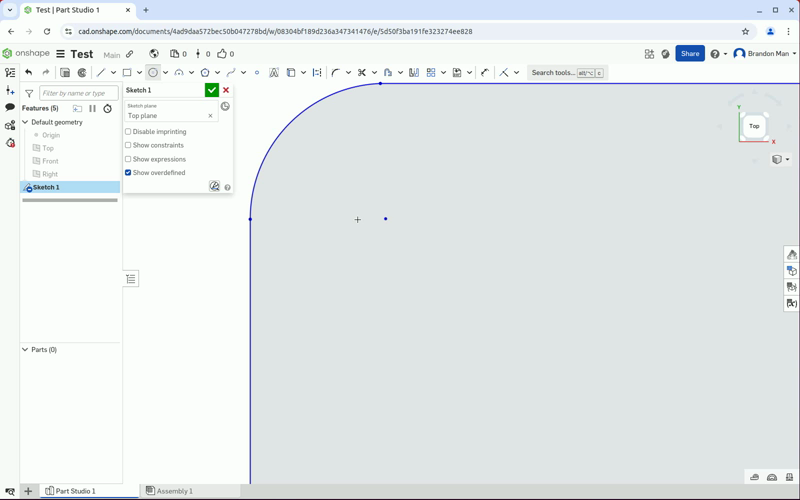
scroll(-6)
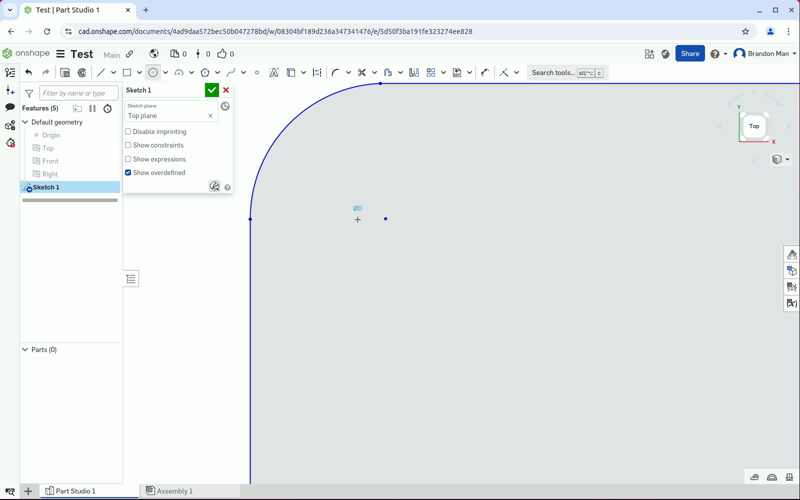
scroll(-6)
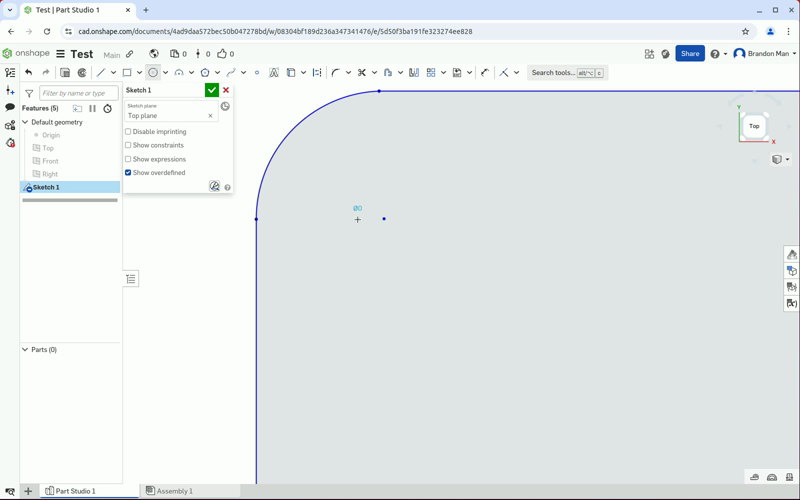
scroll(-6)
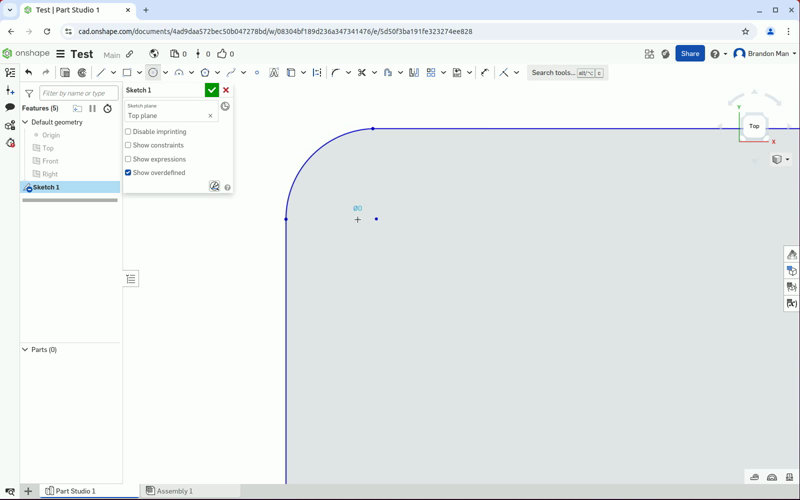
scroll(-6)
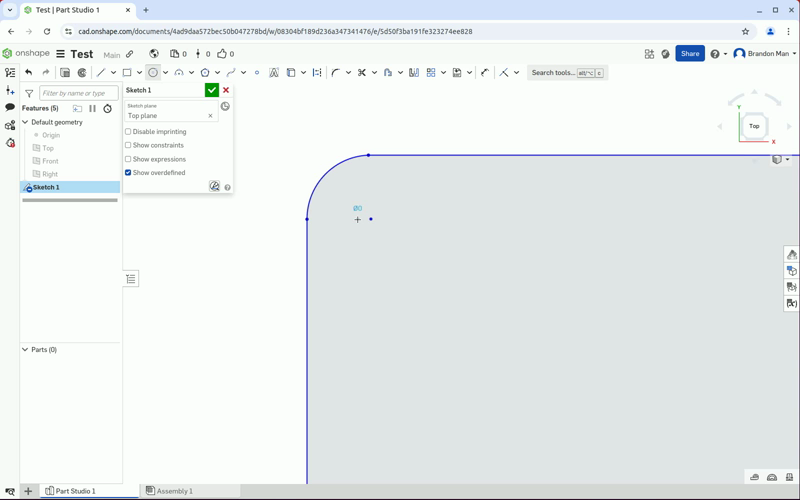
scroll(-6)
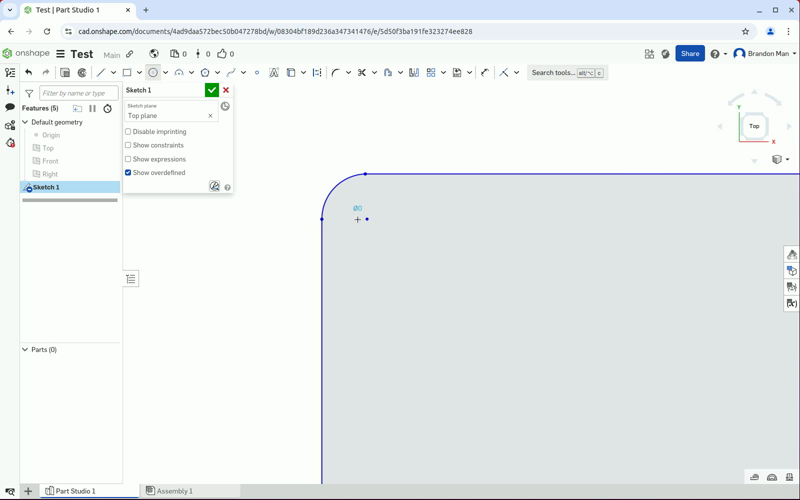
scroll(-6)
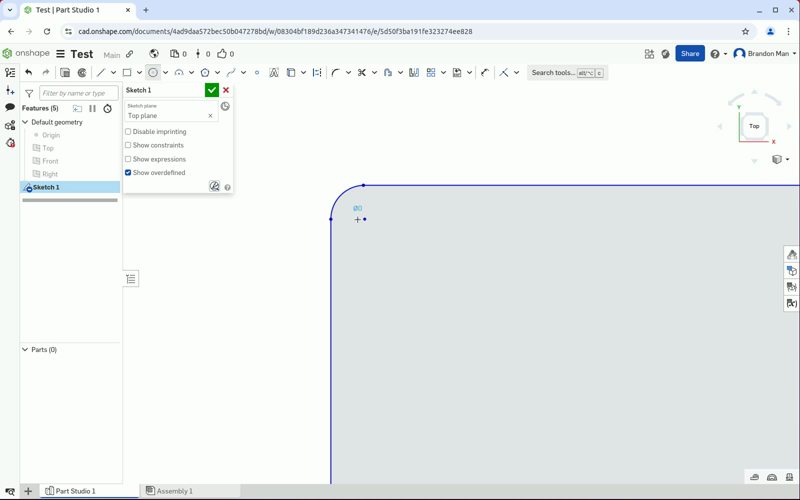
scroll(-6)
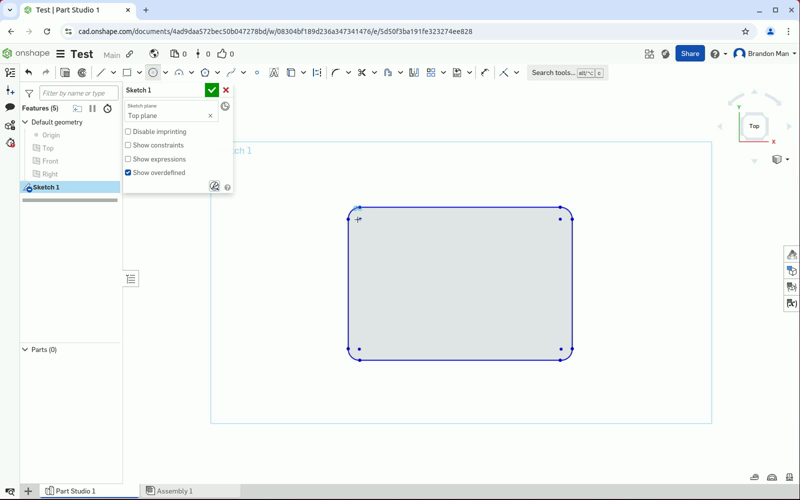
key_up(shift)
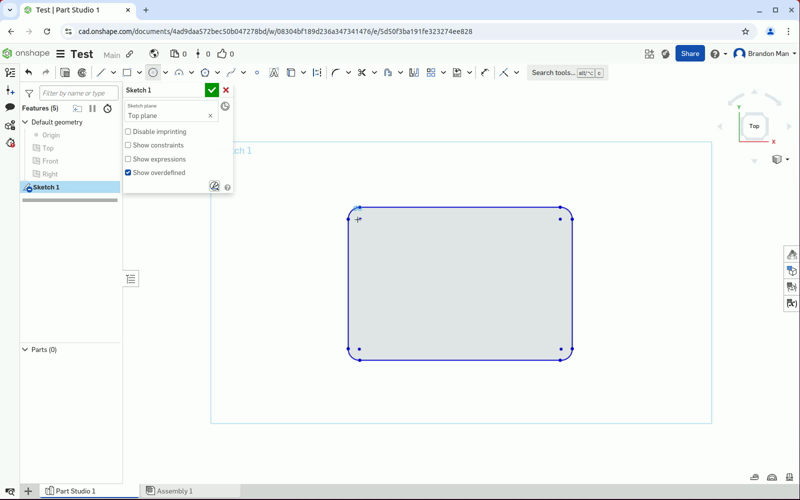
mouse_move(359, 219)
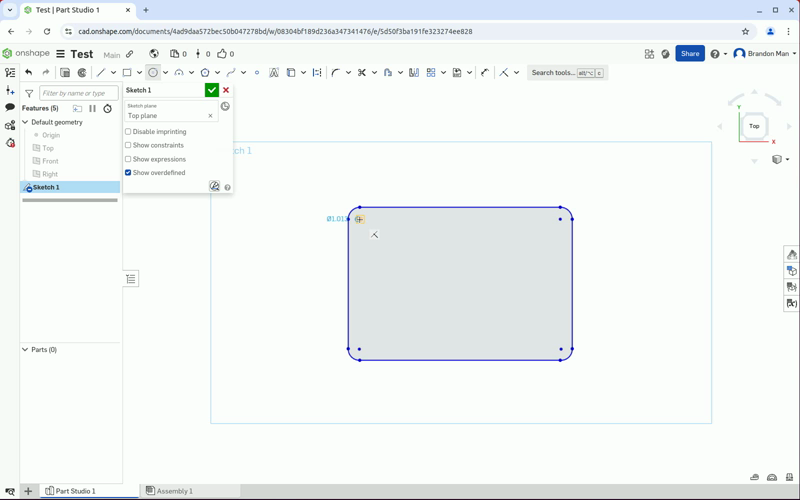
scroll(6)
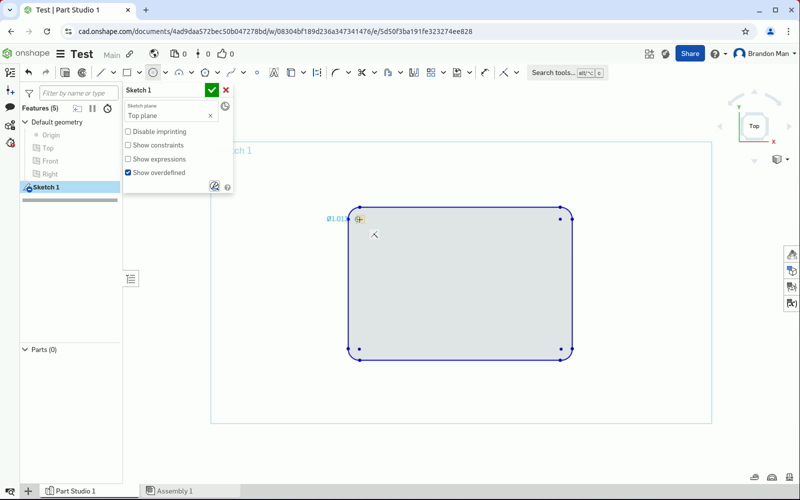
scroll(6)
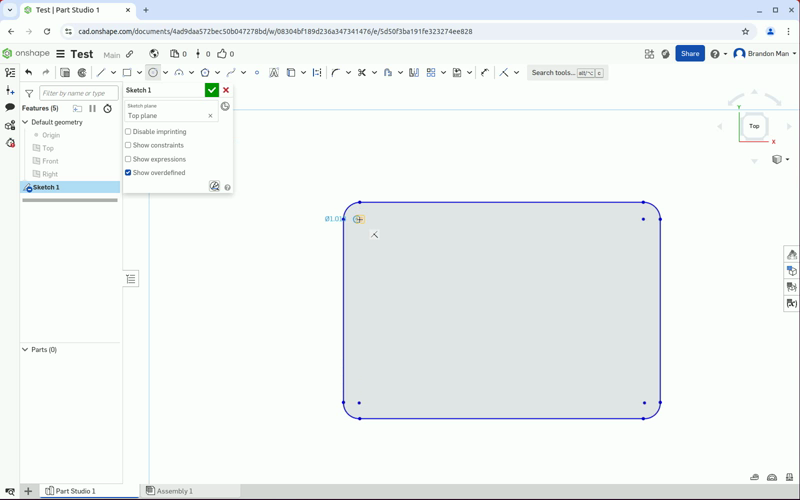
scroll(6)
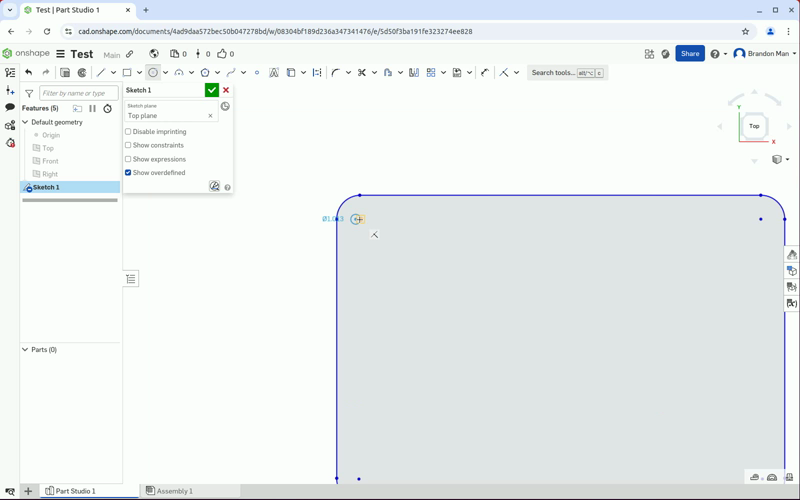
scroll(6)
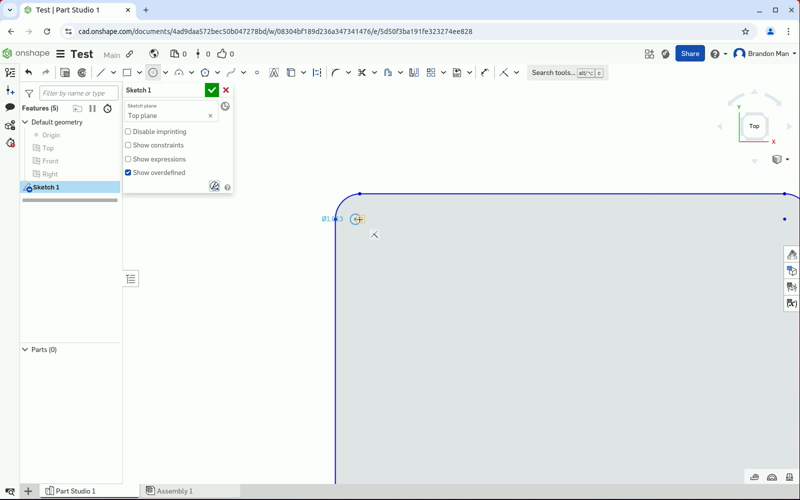
scroll(6)
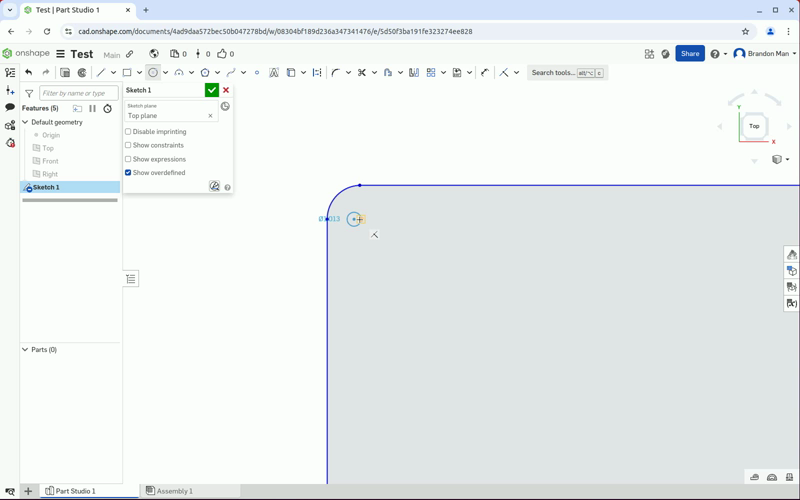
scroll(6)
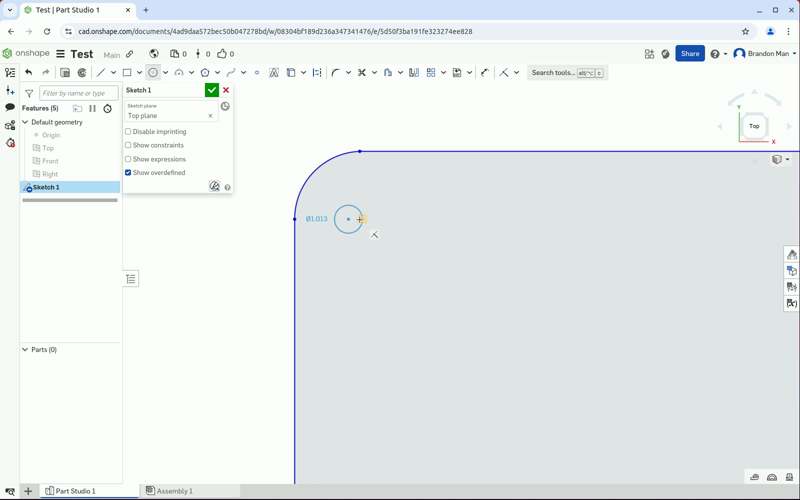
scroll(6)
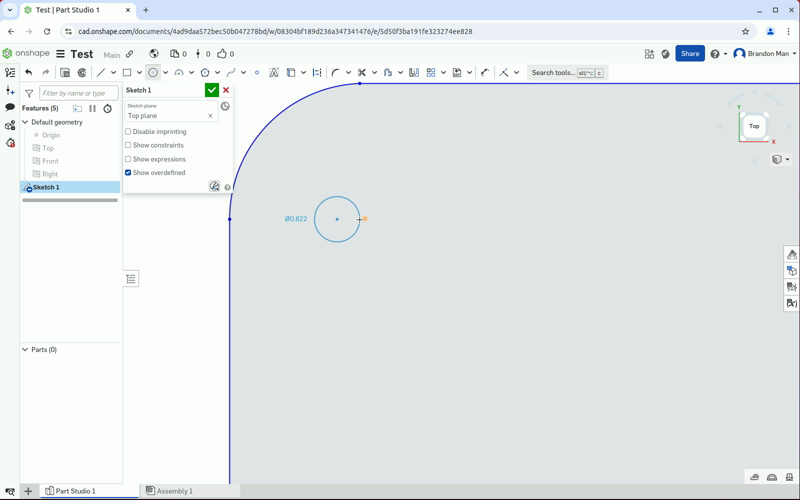
click(359, 219)
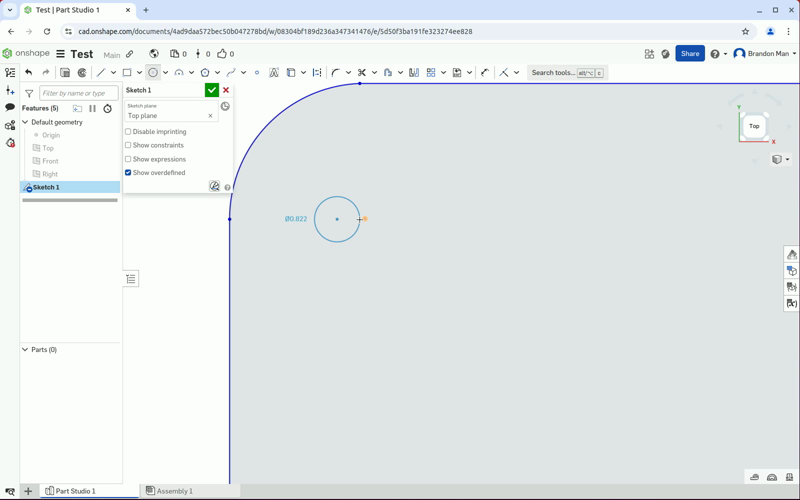
scroll(-6)
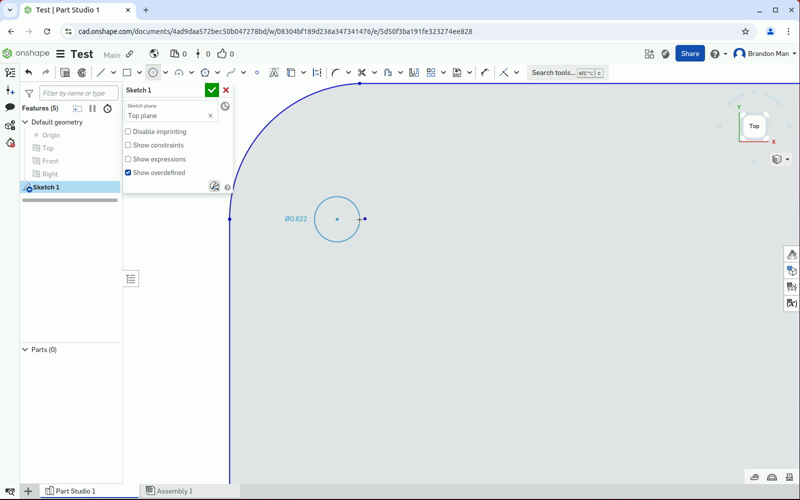
scroll(-6)
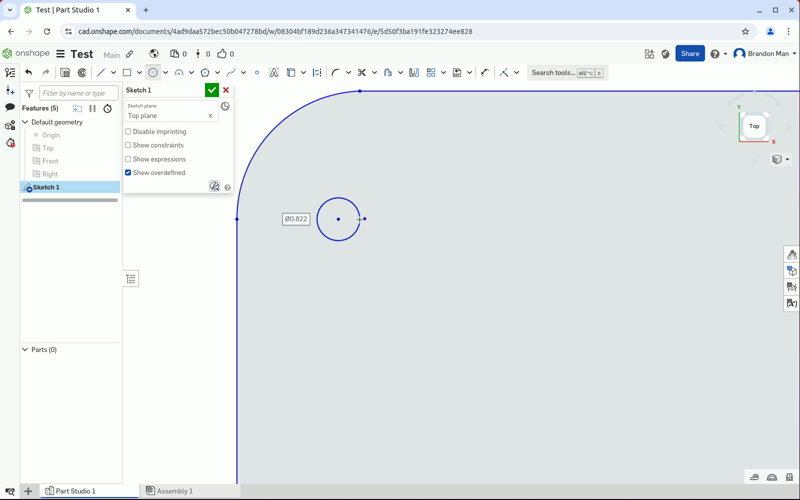
scroll(-6)
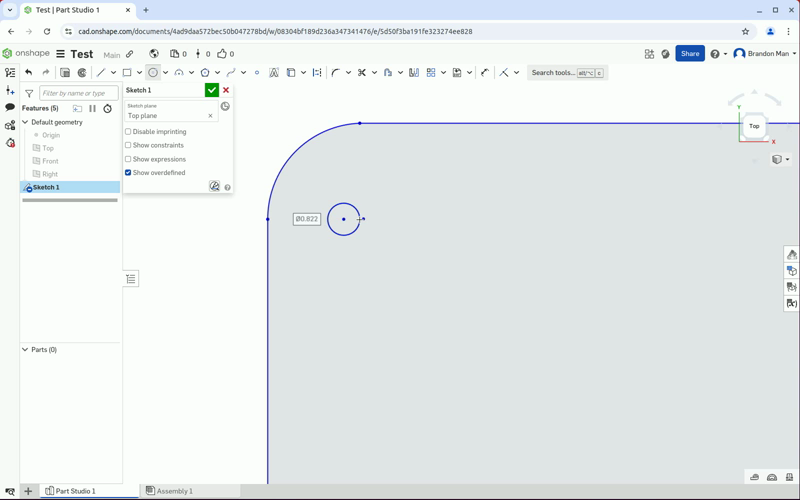
scroll(-6)
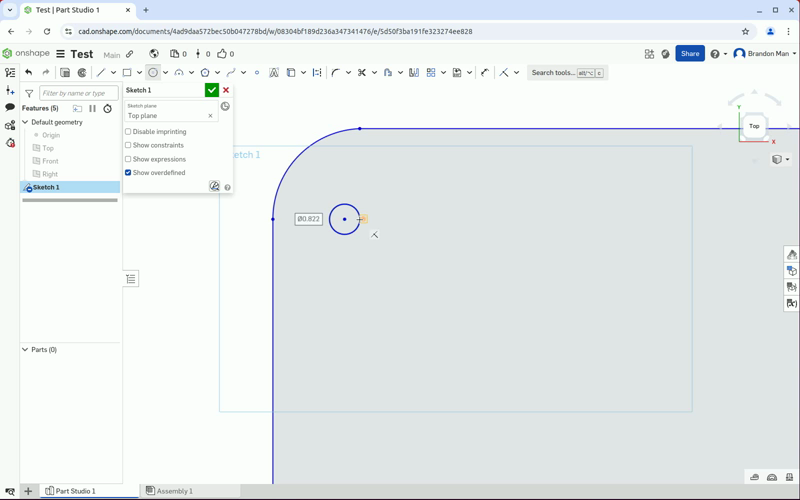
scroll(-6)
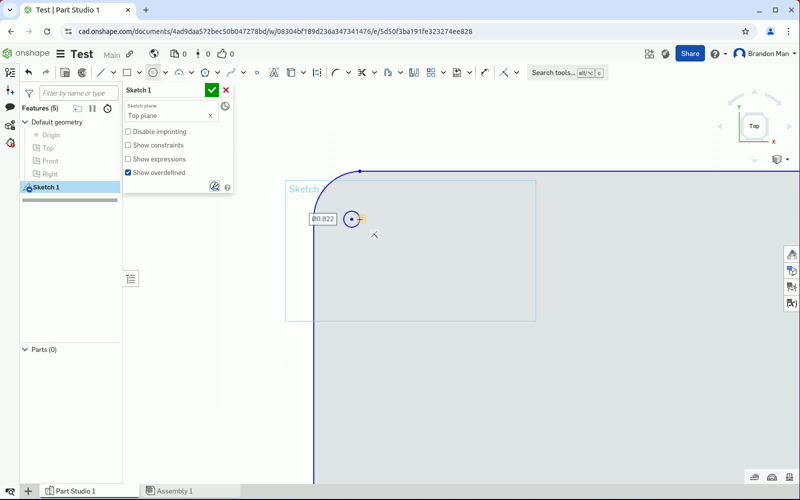
scroll(-6)
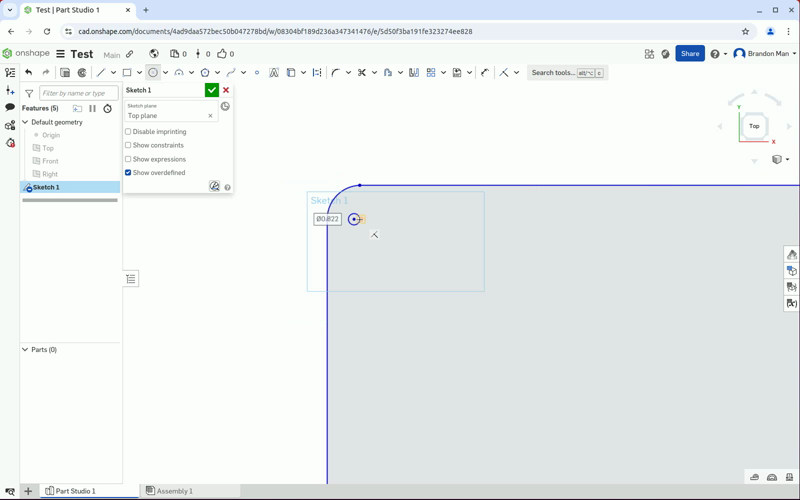
scroll(-6)
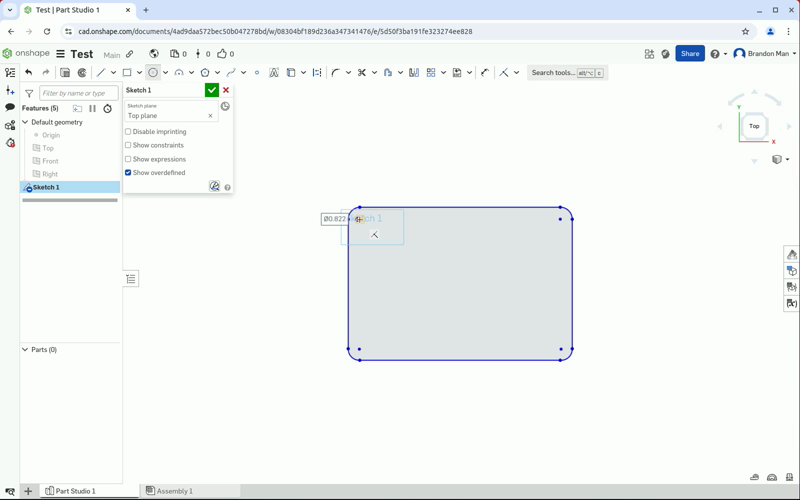
key(esc)
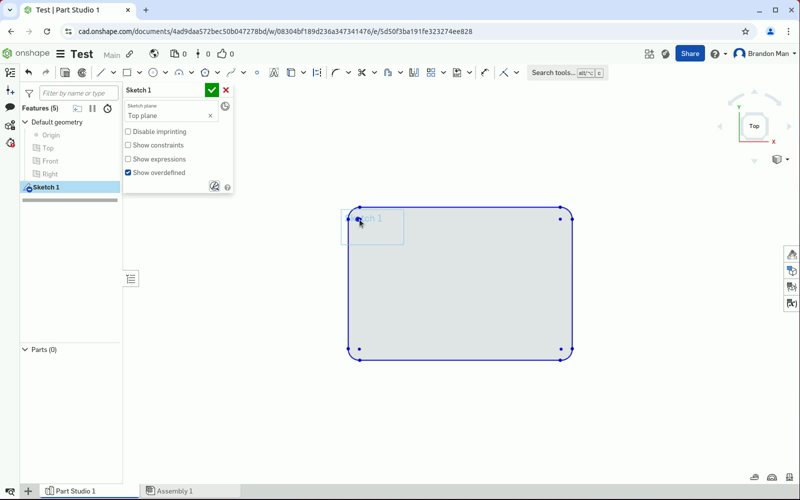
key(c)
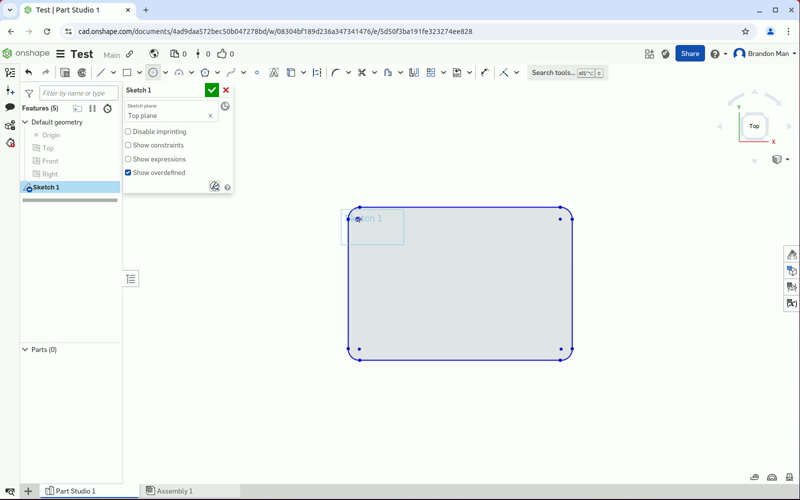
key_down(shift)
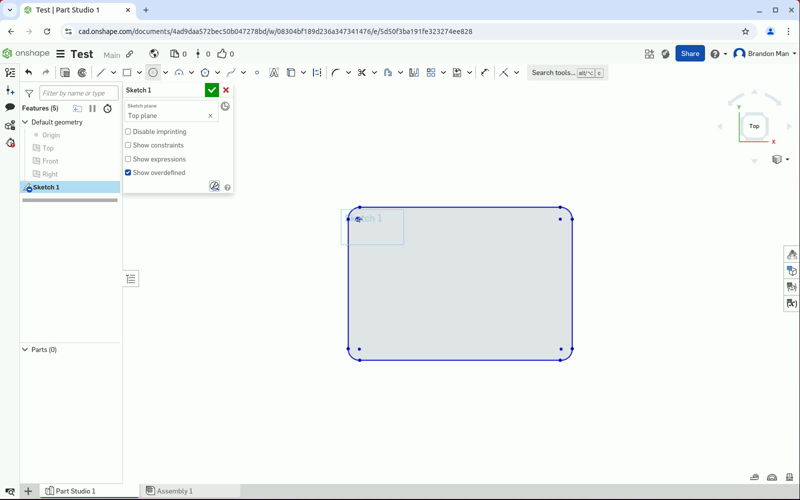
mouse_move(562, 346)
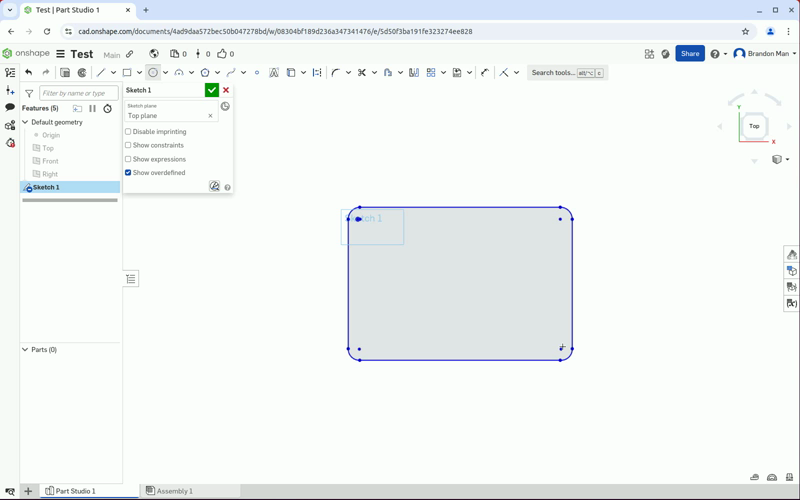
scroll(6)
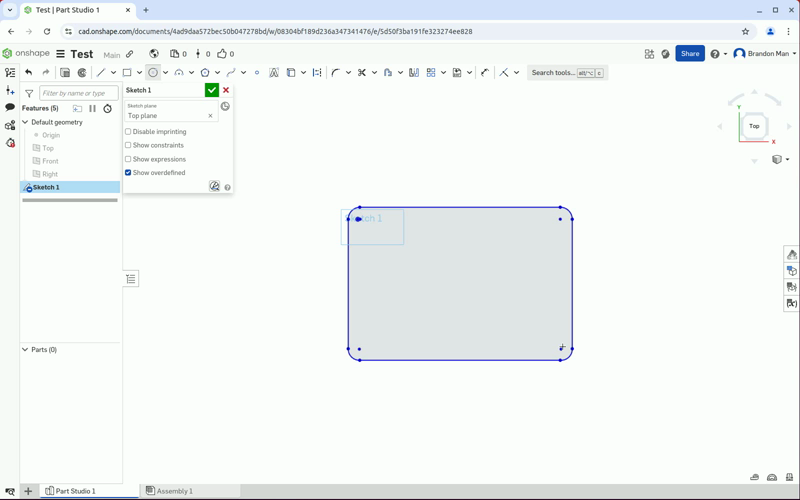
scroll(6)
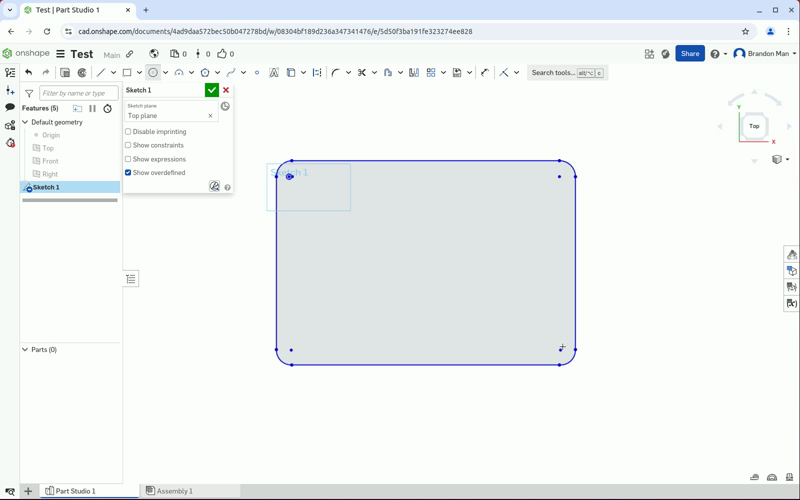
scroll(6)
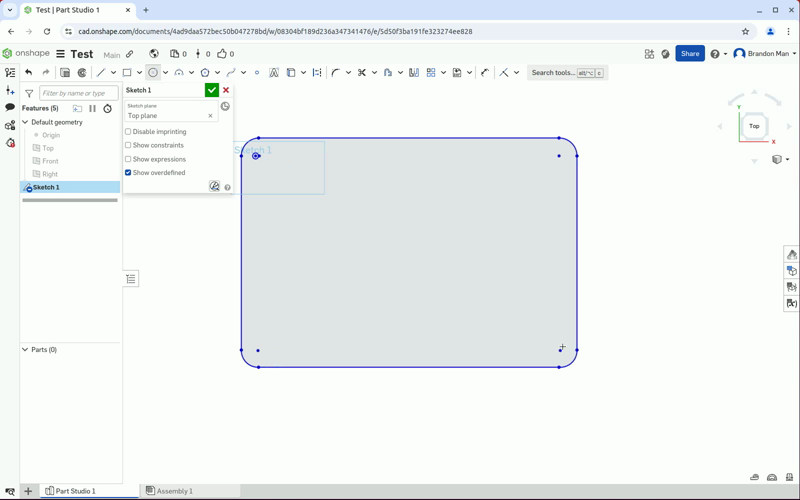
scroll(6)
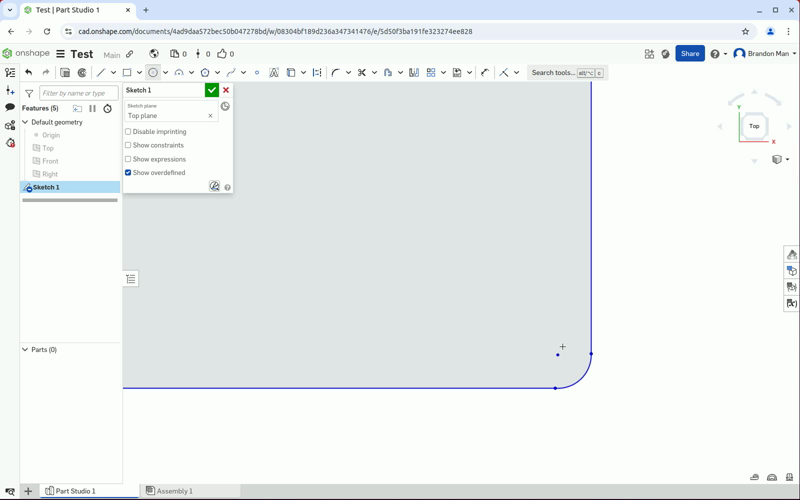
scroll(6)
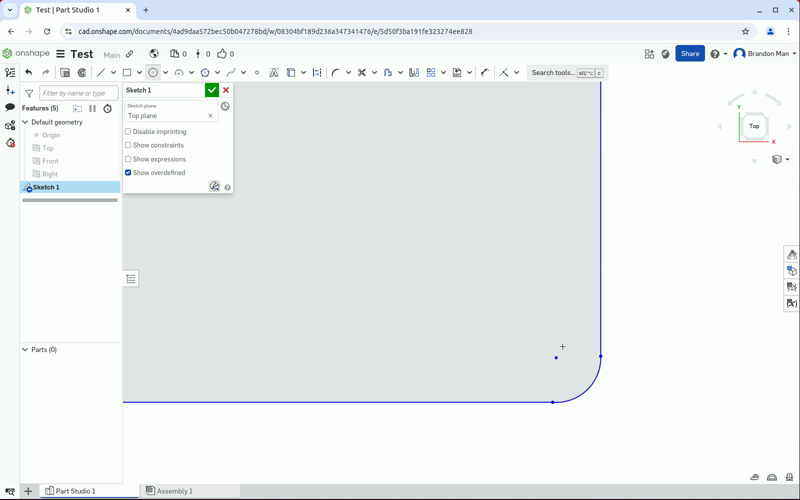
scroll(6)
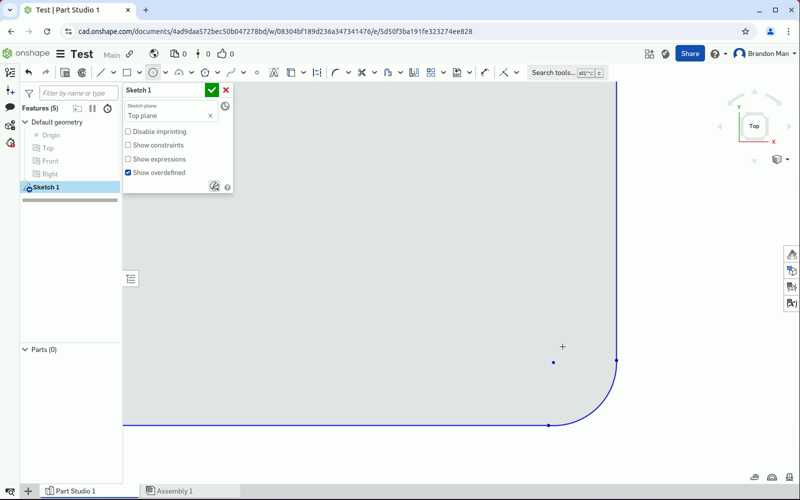
scroll(6)
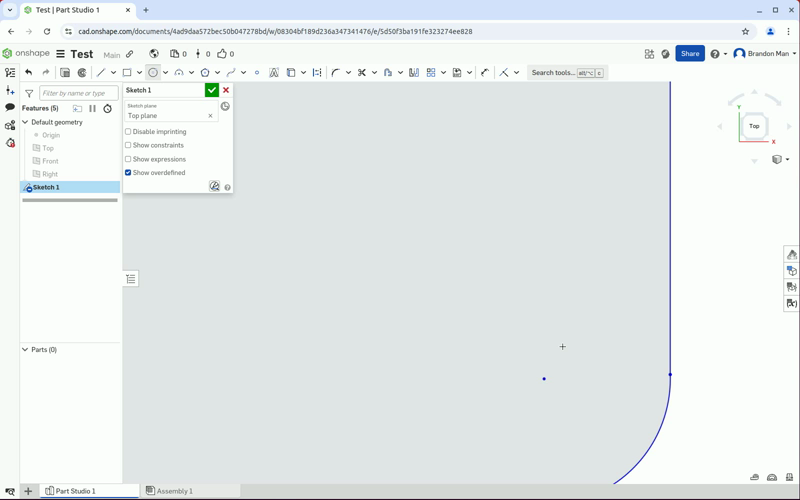
click(562, 346)
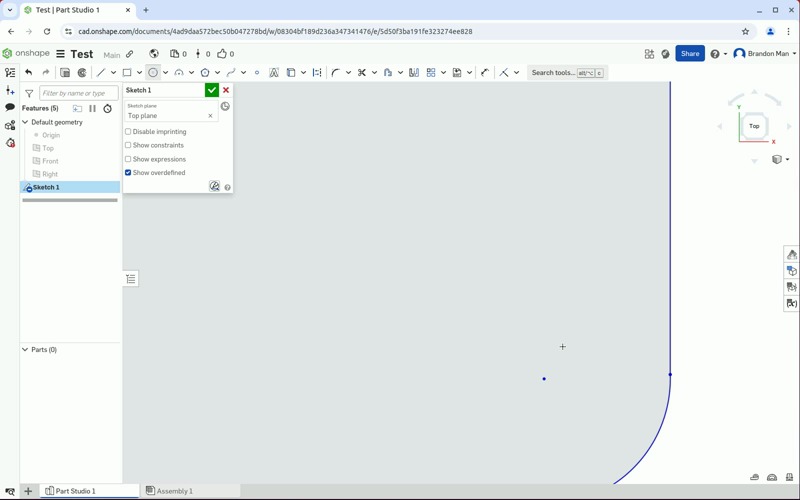
scroll(-6)
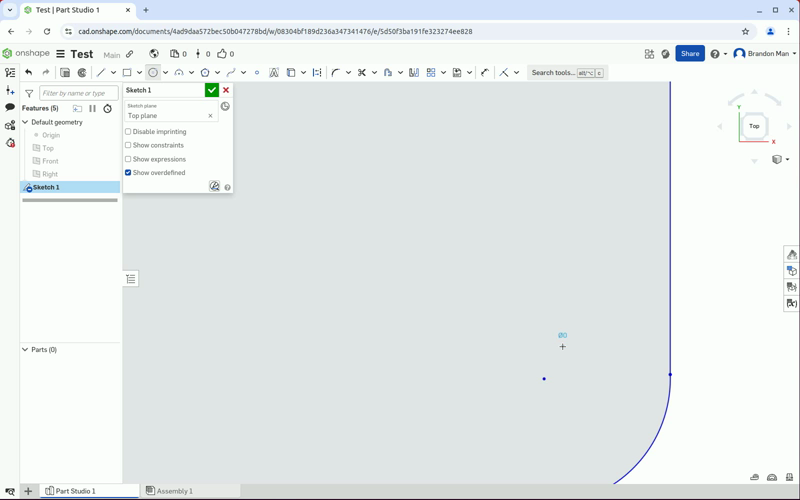
scroll(-6)
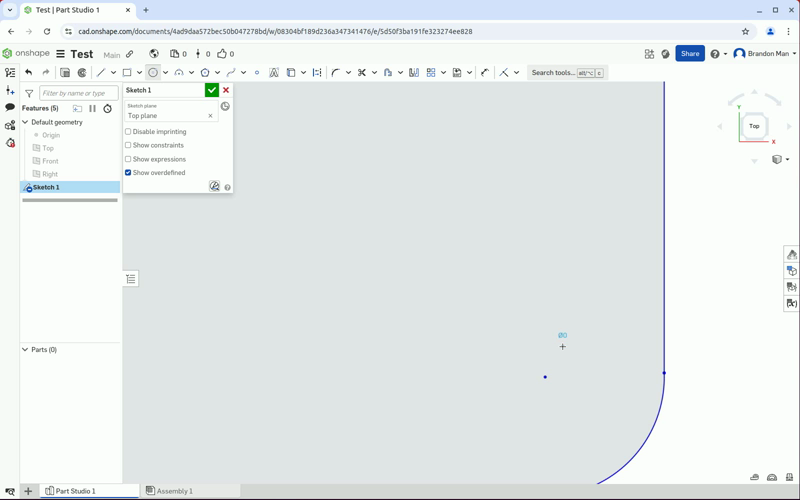
scroll(-6)
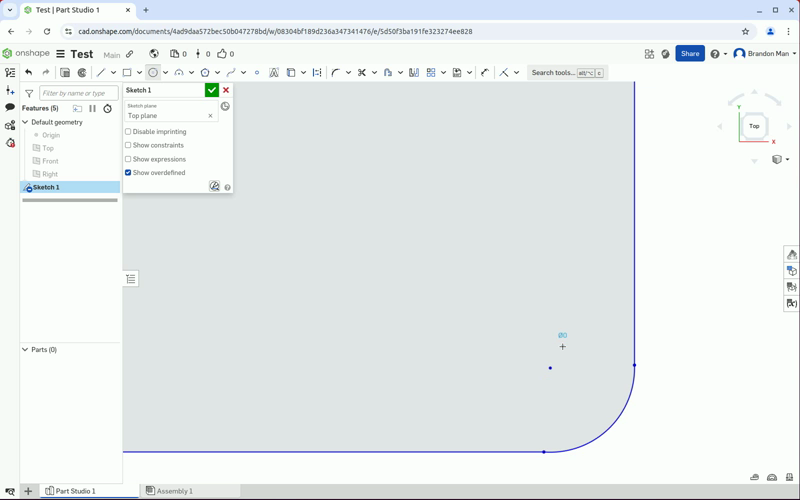
scroll(-6)
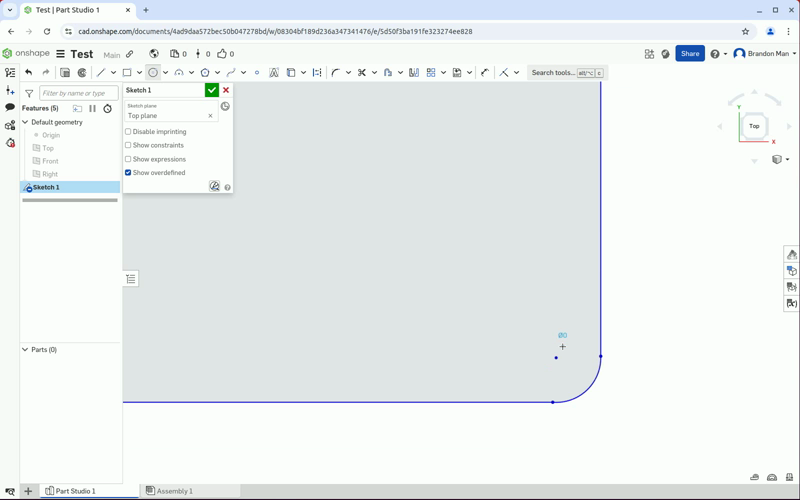
scroll(-6)
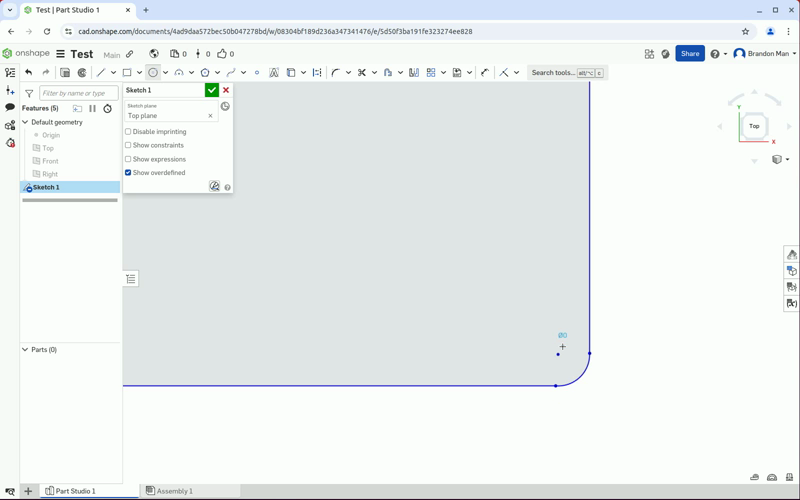
scroll(-6)
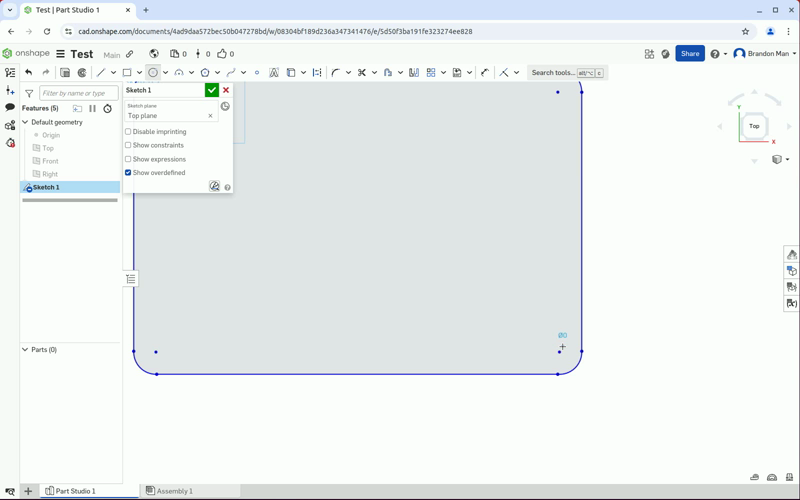
scroll(-6)
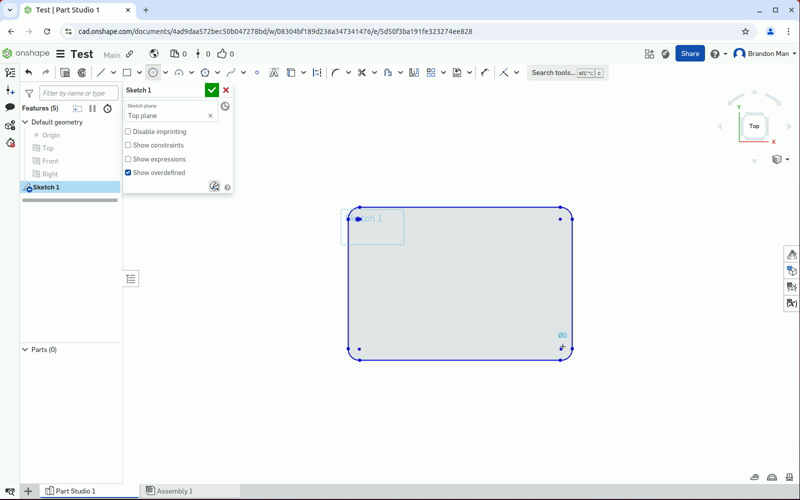
key_up(shift)
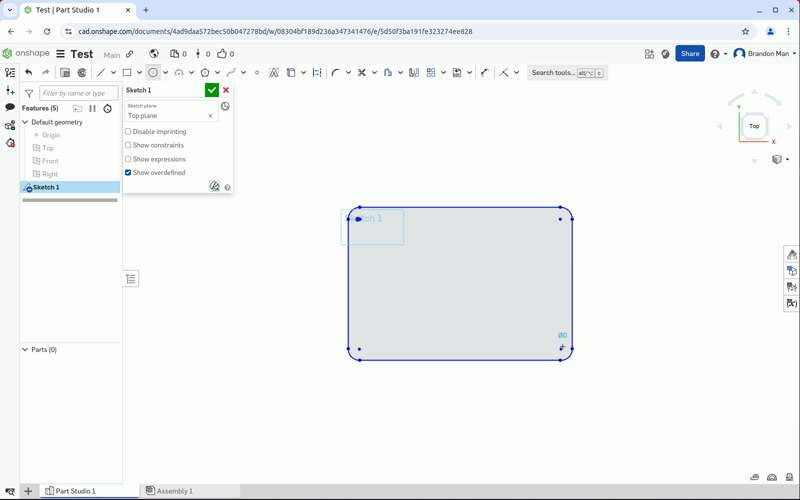
mouse_move(565, 346)
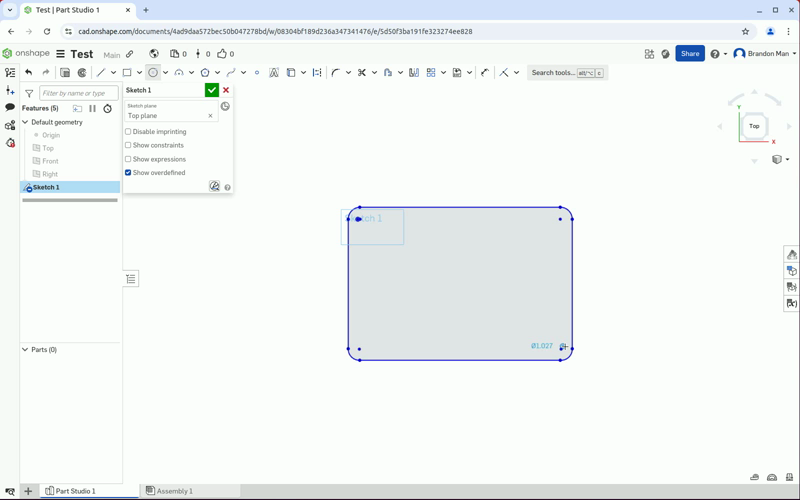
scroll(6)
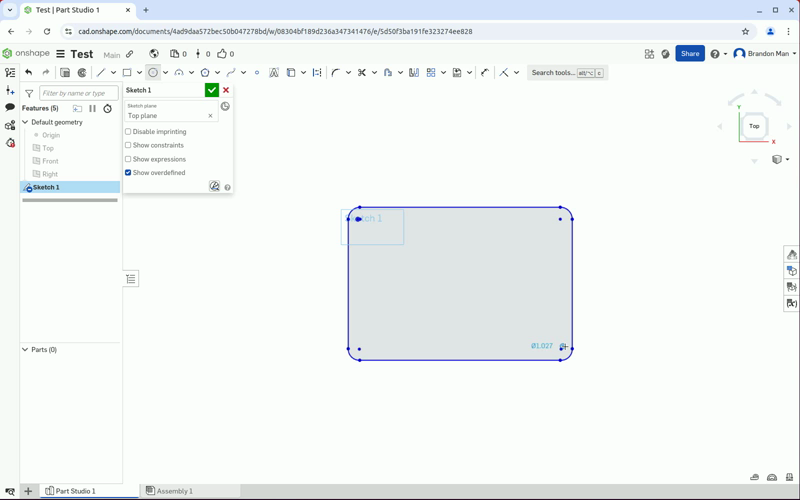
scroll(6)
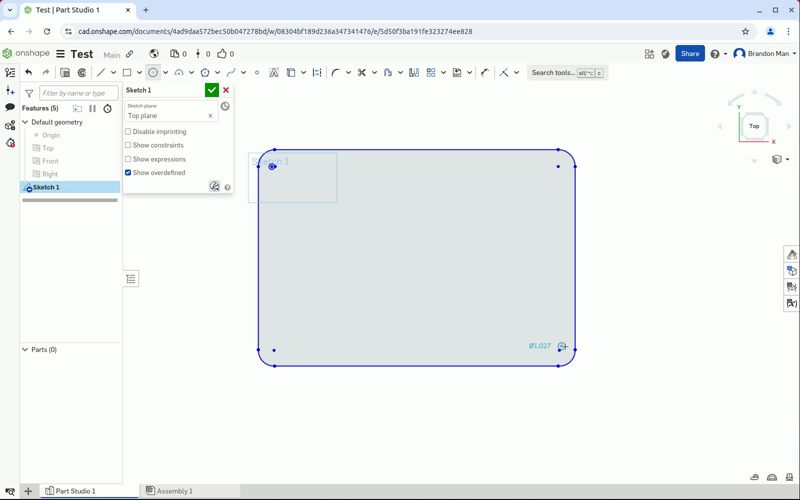
scroll(6)
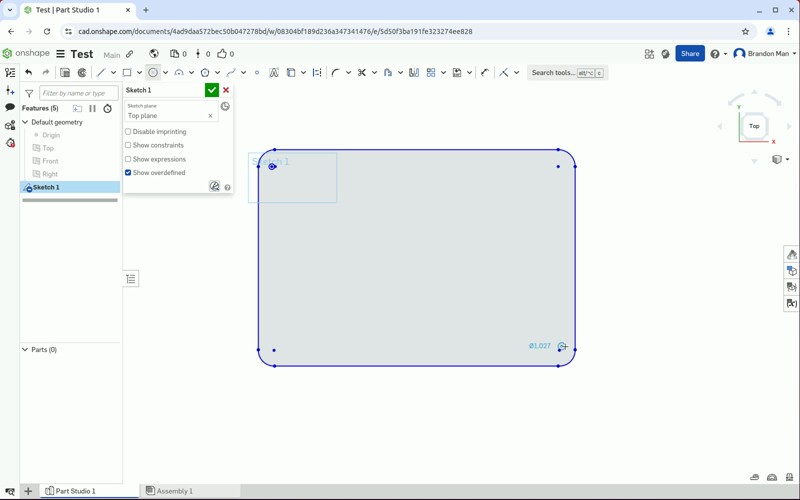
scroll(6)
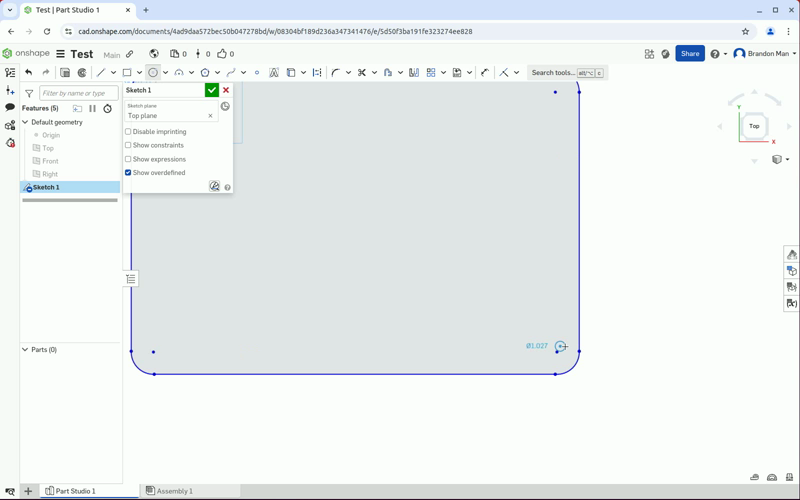
scroll(6)
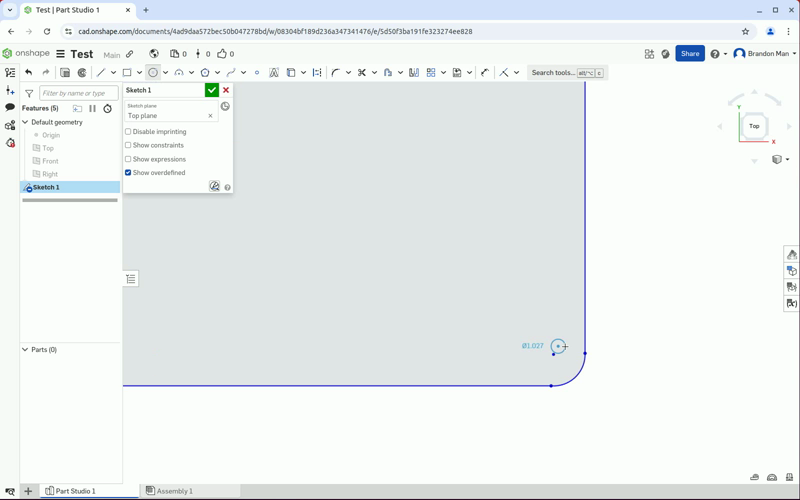
scroll(6)
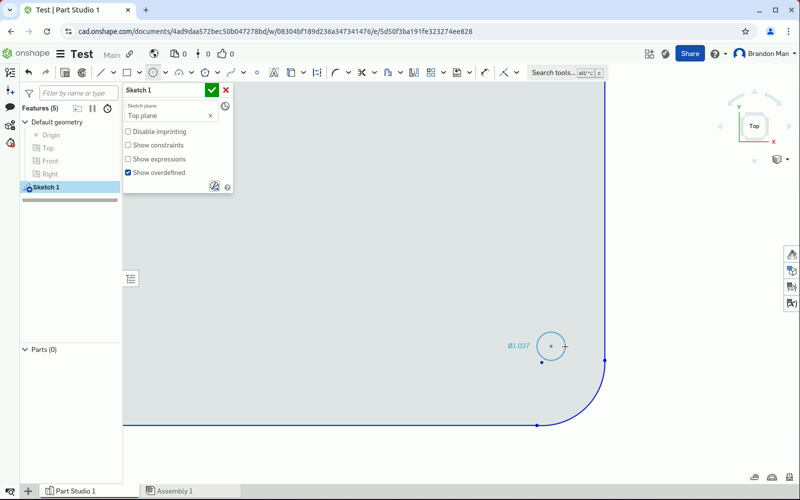
scroll(6)
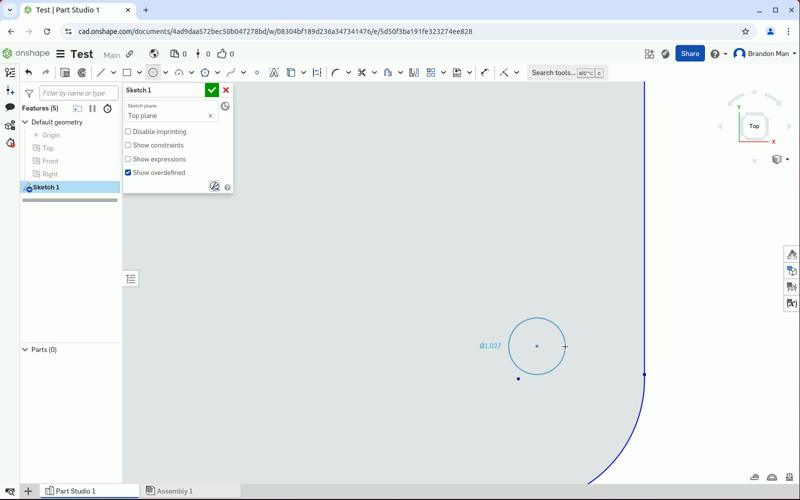
click(565, 346)
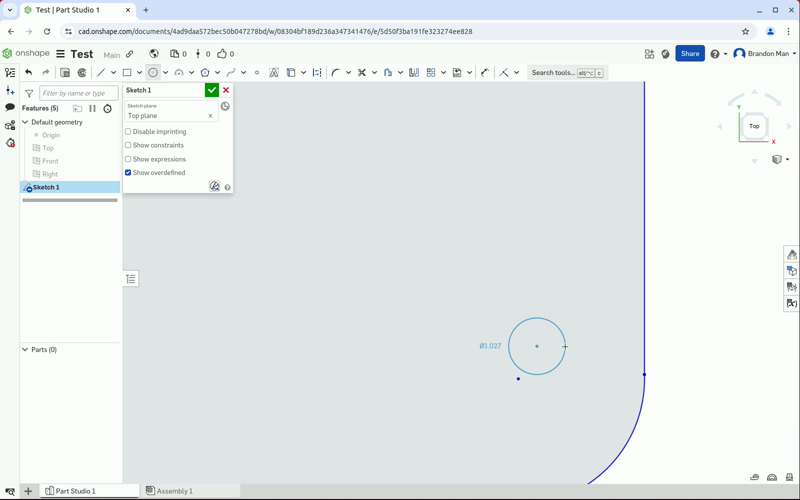
scroll(-6)
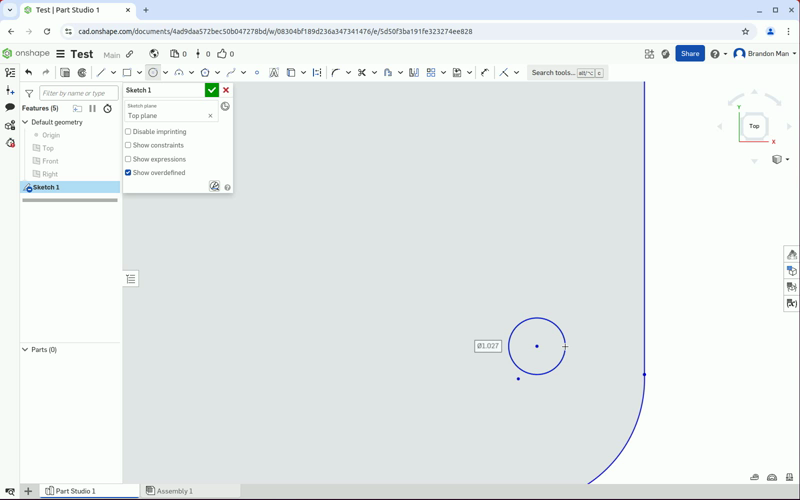
scroll(-6)
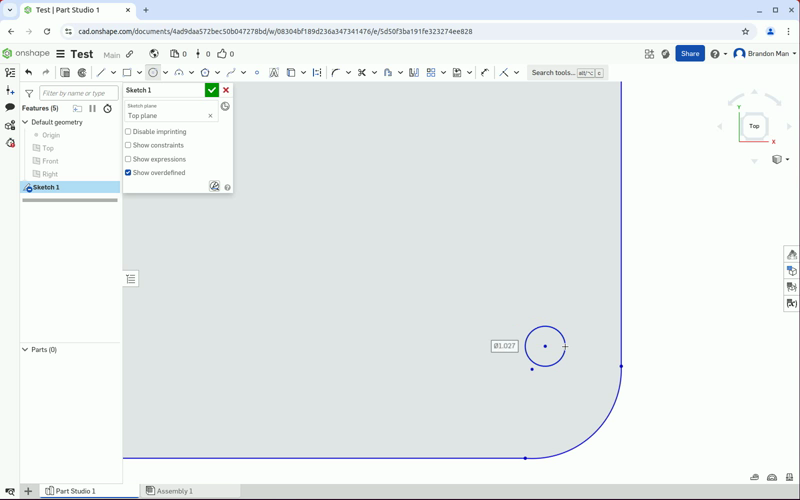
scroll(-6)
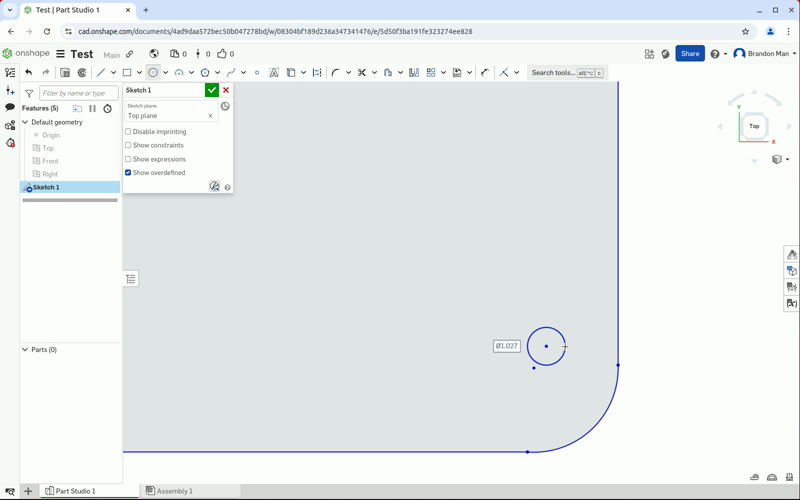
scroll(-6)
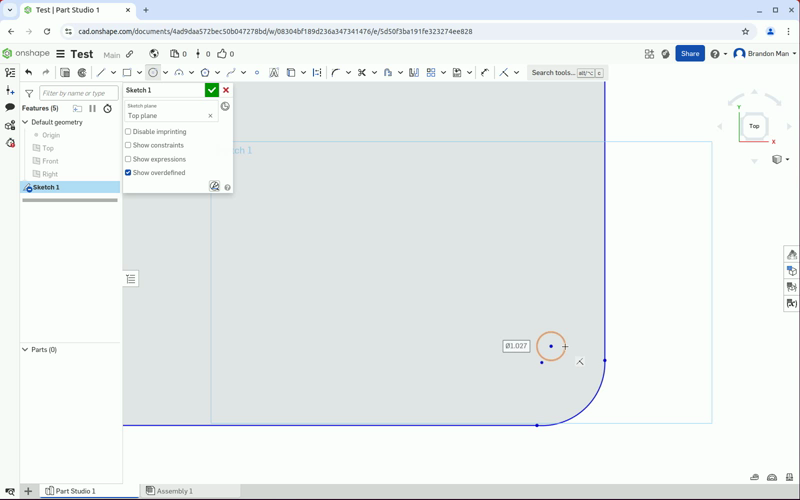
scroll(-6)
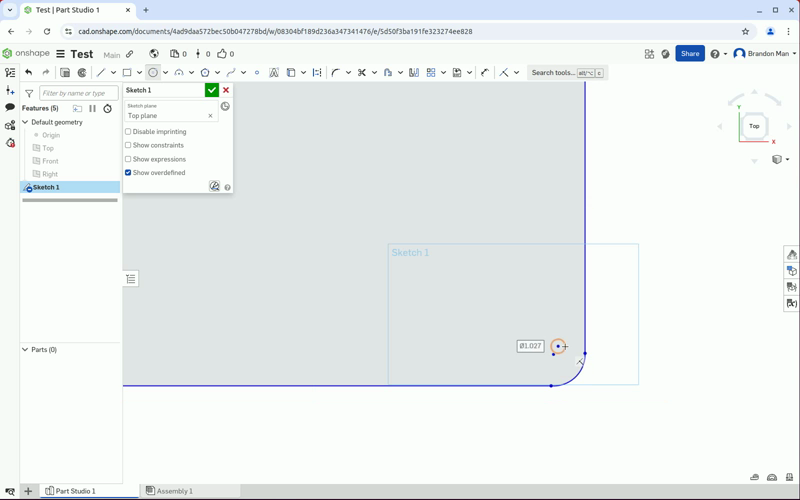
scroll(-6)
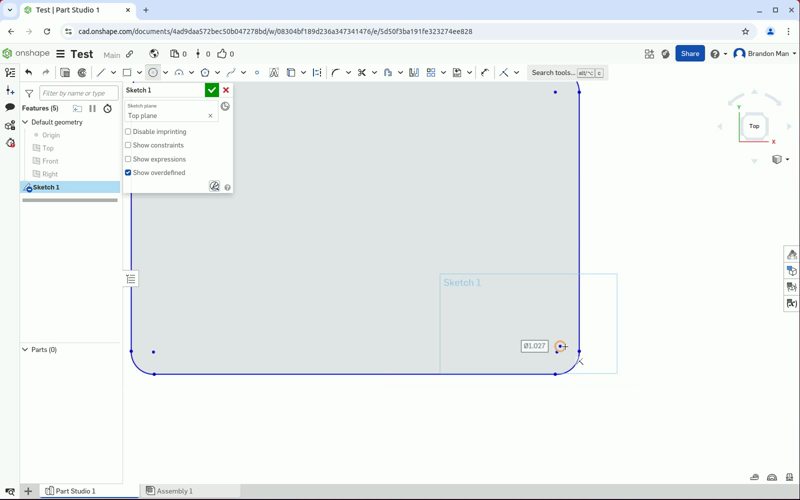
scroll(-6)
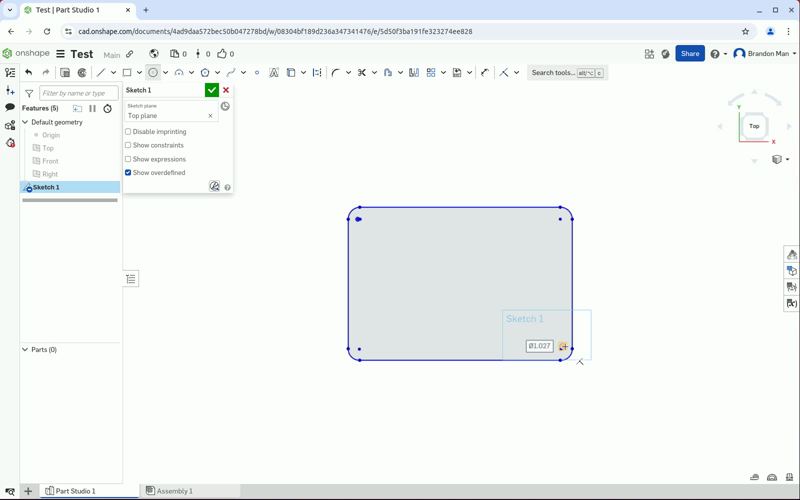
key(esc)
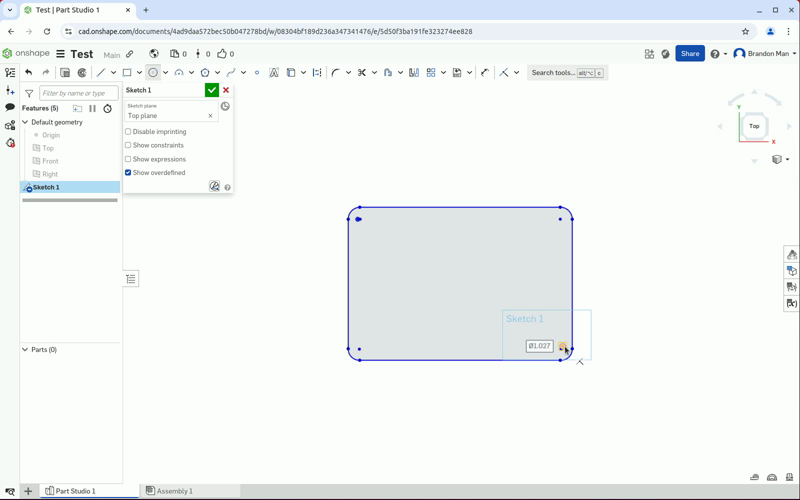
mouse_move(509, 273)
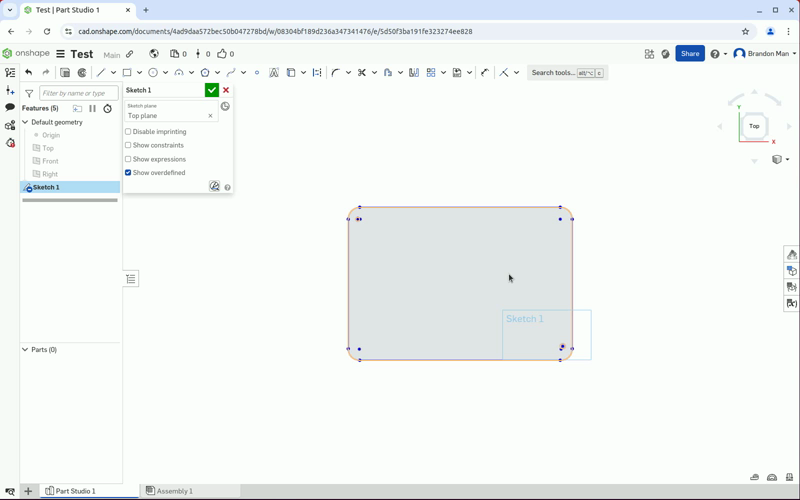
click(509, 273)
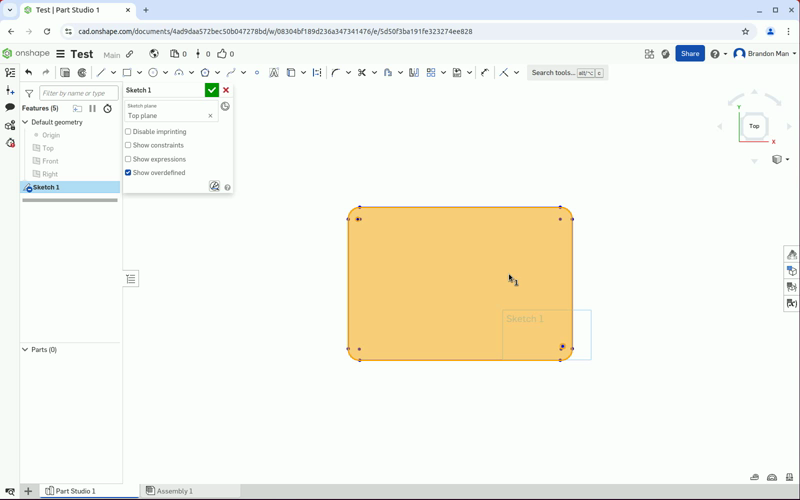
mouse_move(73, 352)
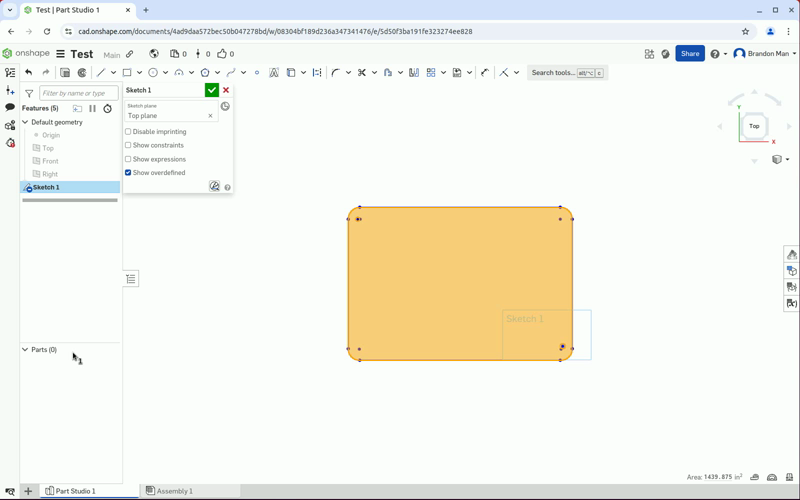
key(shift+y)
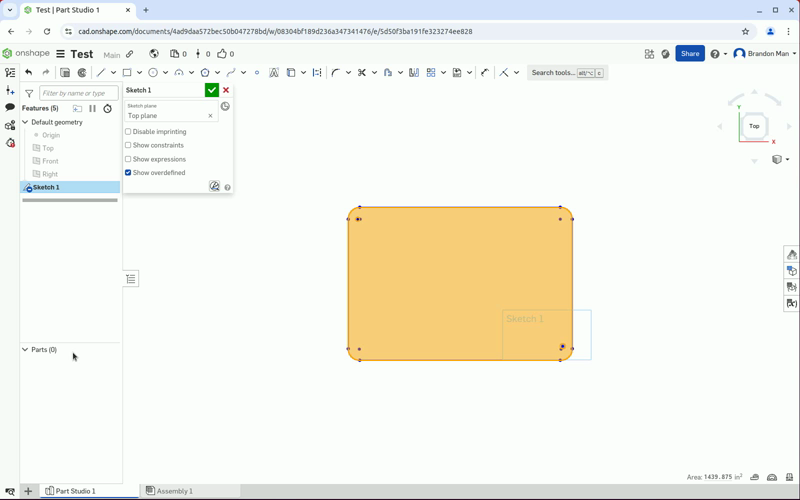
key(shift+e)
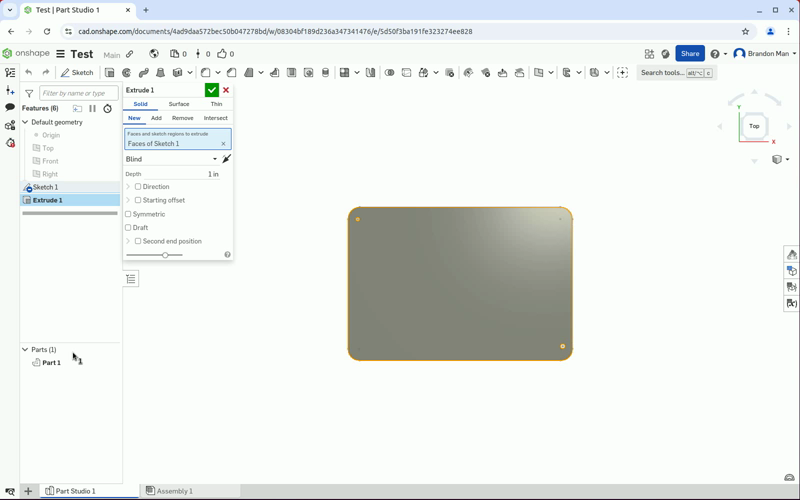
mouse_move(143, 106)
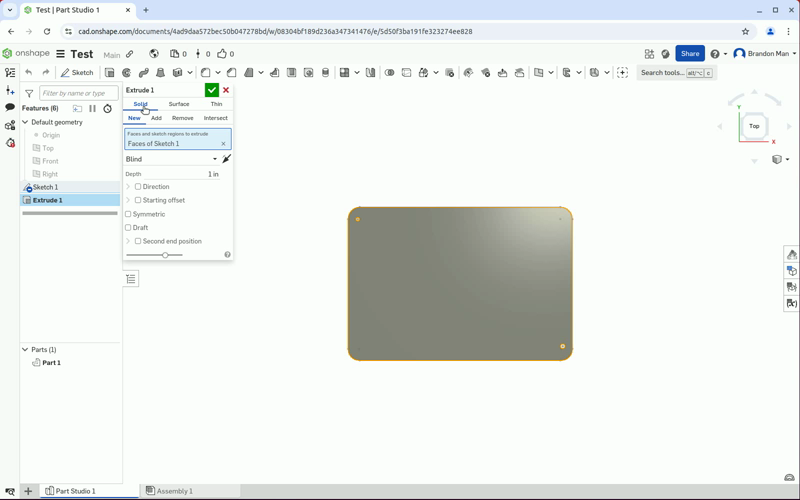
click(143, 106)
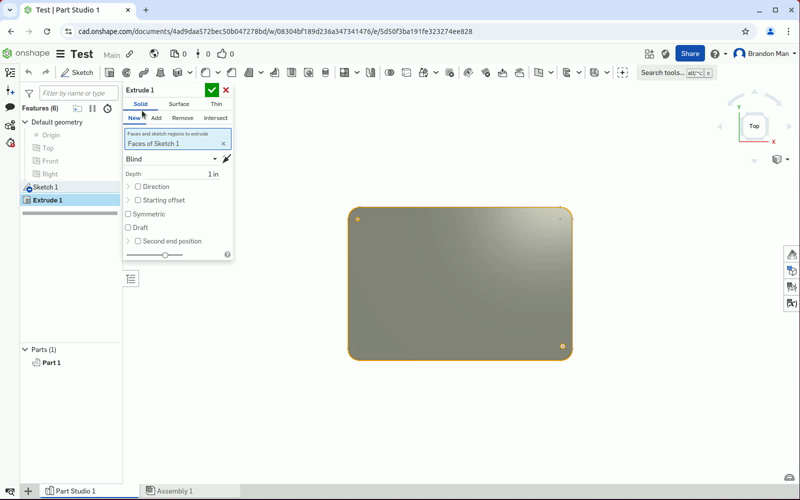
mouse_move(137, 120)
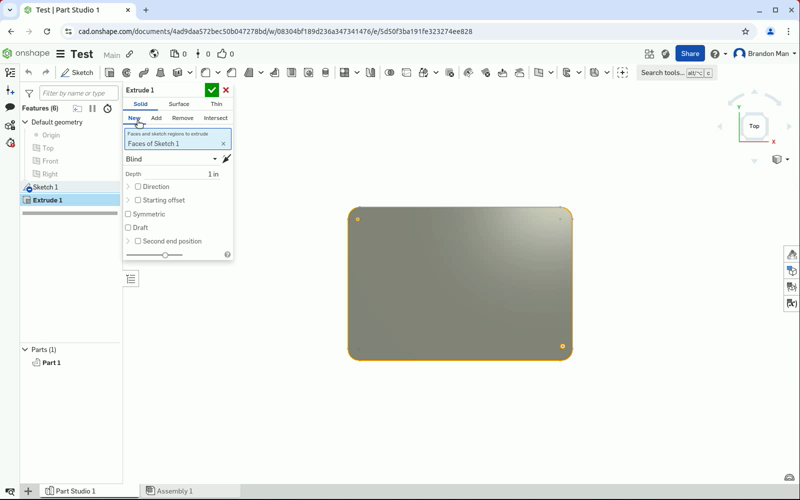
click(137, 120)
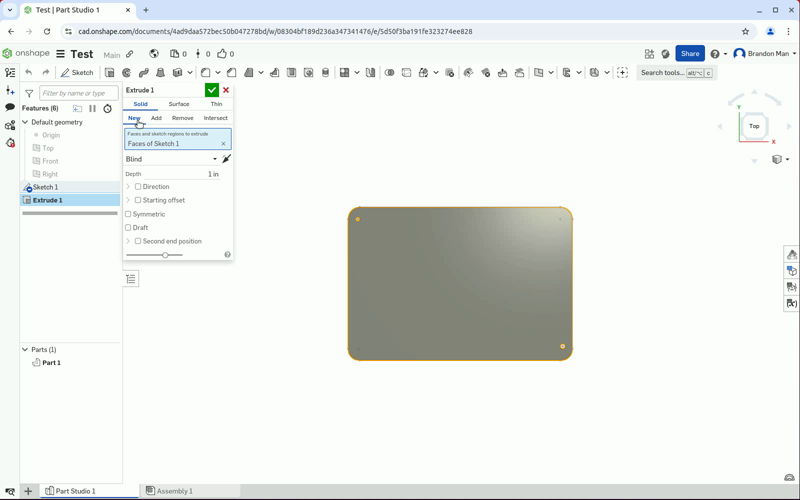
key(tab, 4)
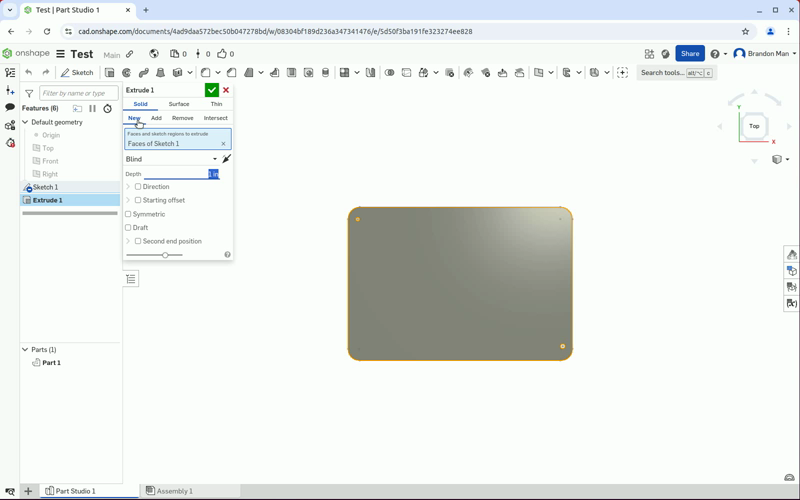
text(0.963)
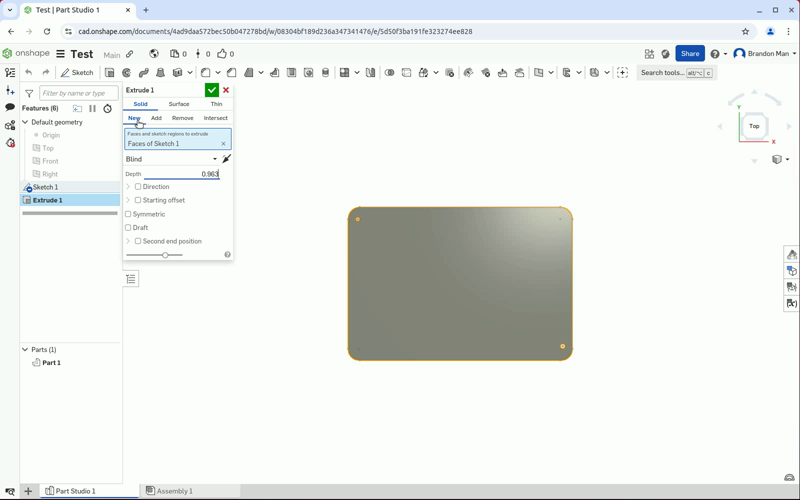
key(enter)
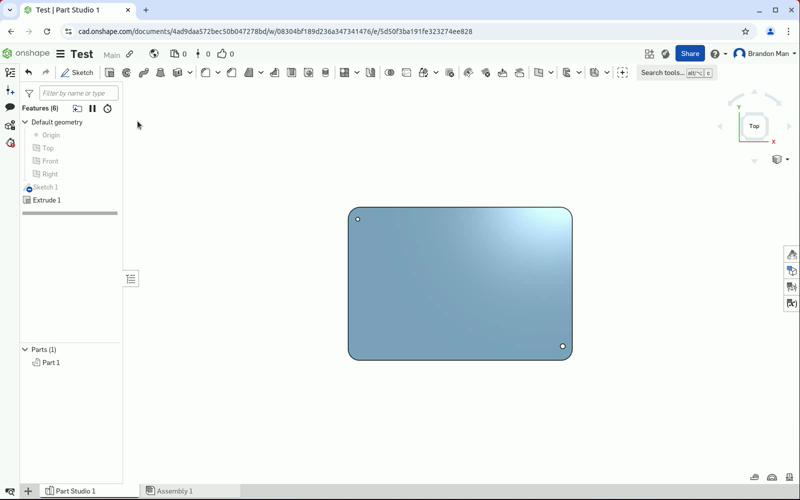
key(shift+h)
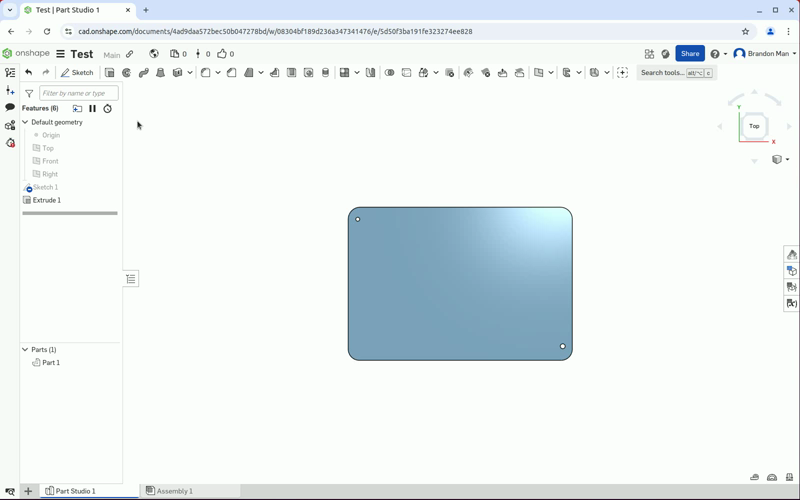
key(shift+h)
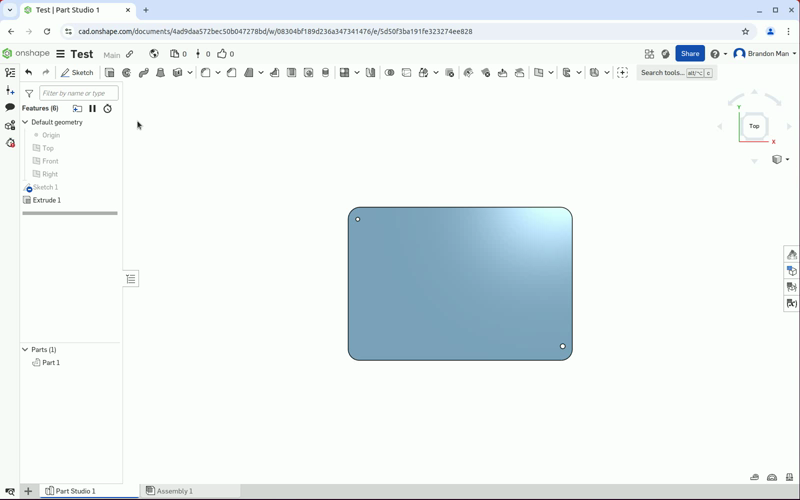
mouse_move(73, 189)
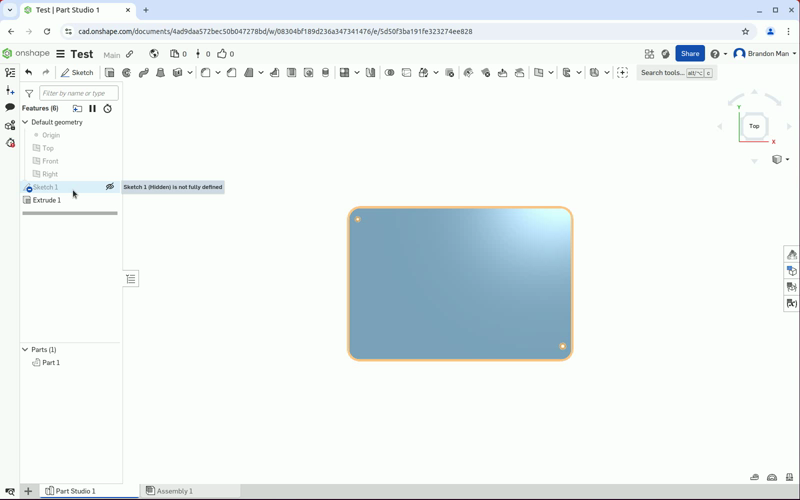
click(73, 189)
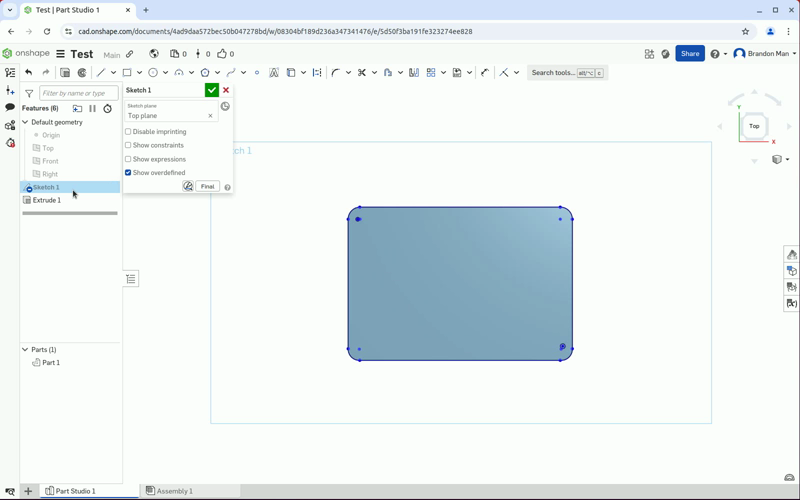
mouse_move(229, 92)
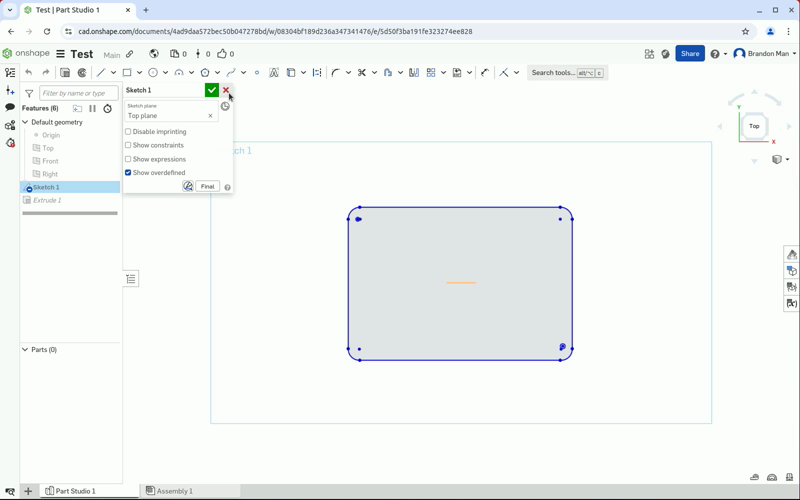
click(229, 92)
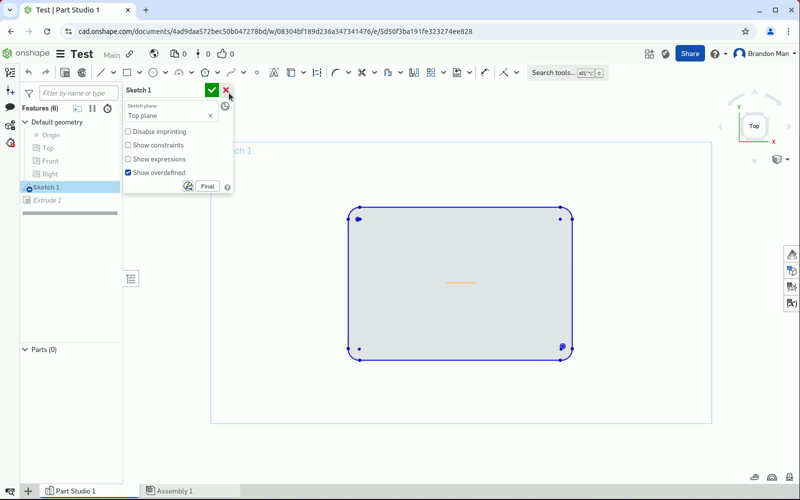
key(shift+s)
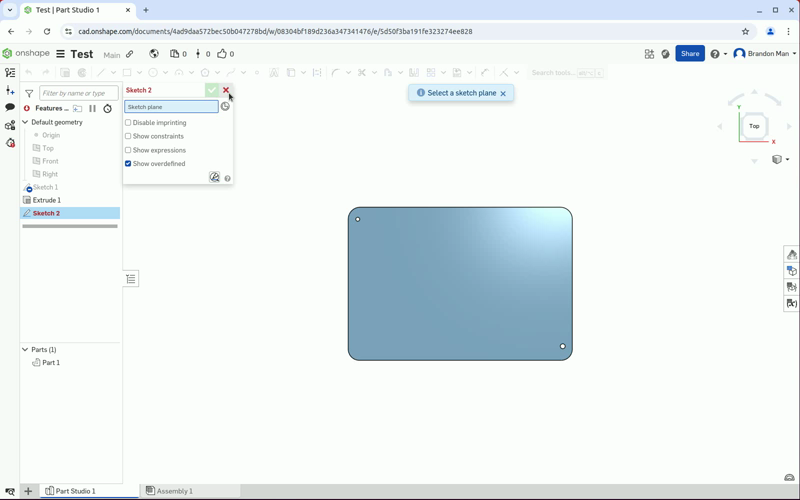
mouse_move(73, 150)
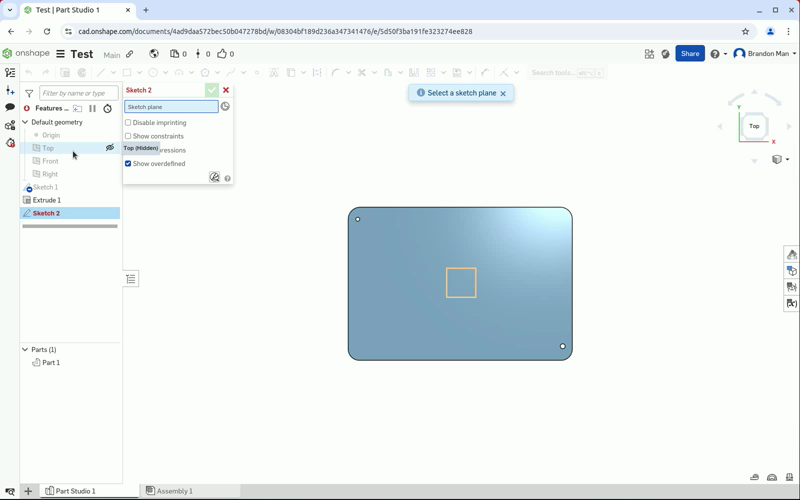
click(73, 150)
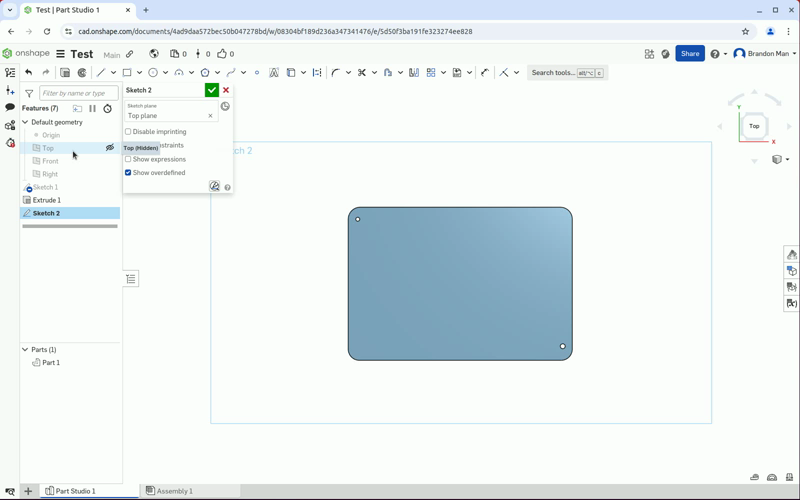
mouse_move(73, 352)
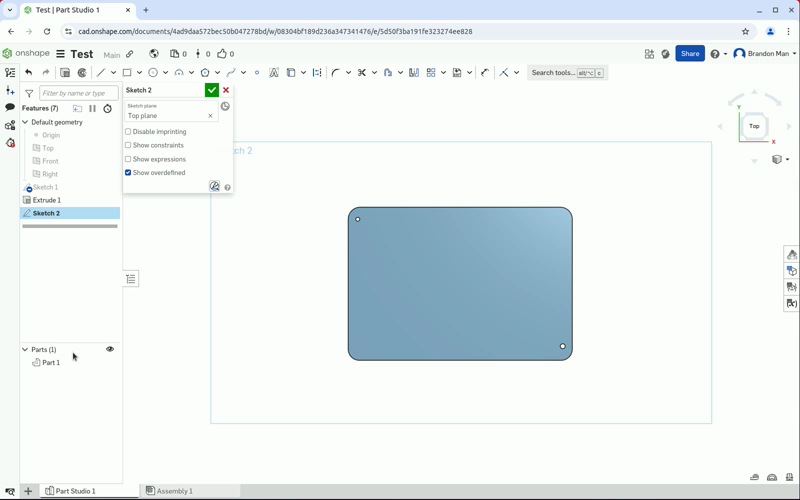
key(y)
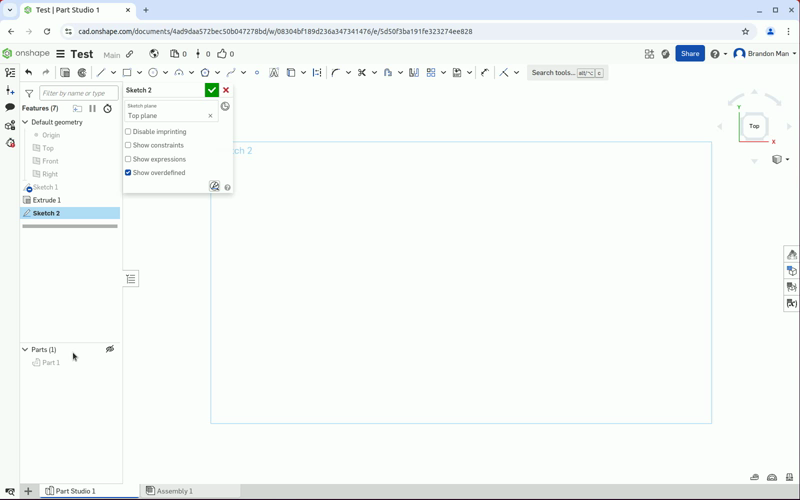
key(a)
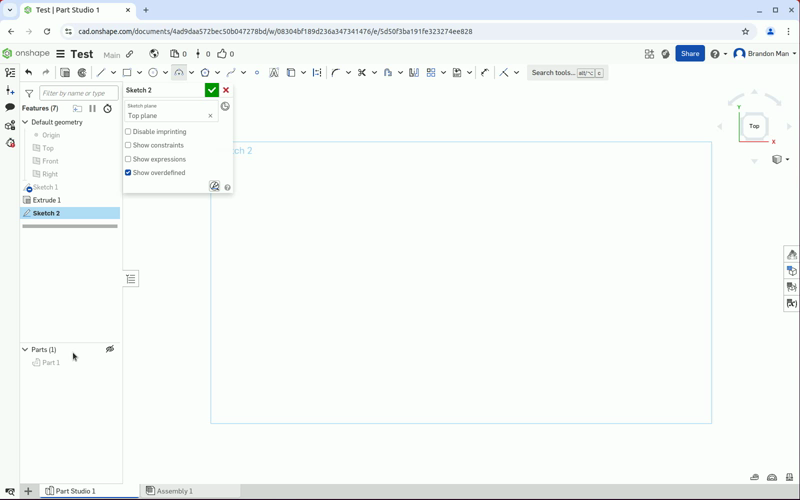
key_down(shift)
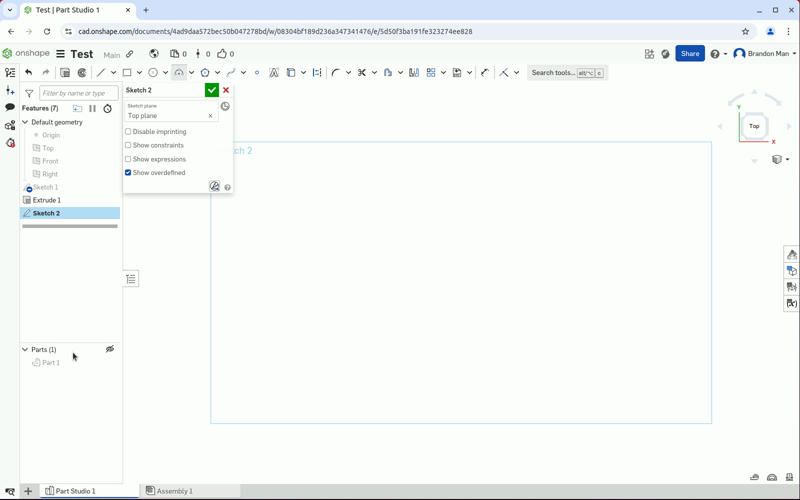
mouse_move(364, 339)
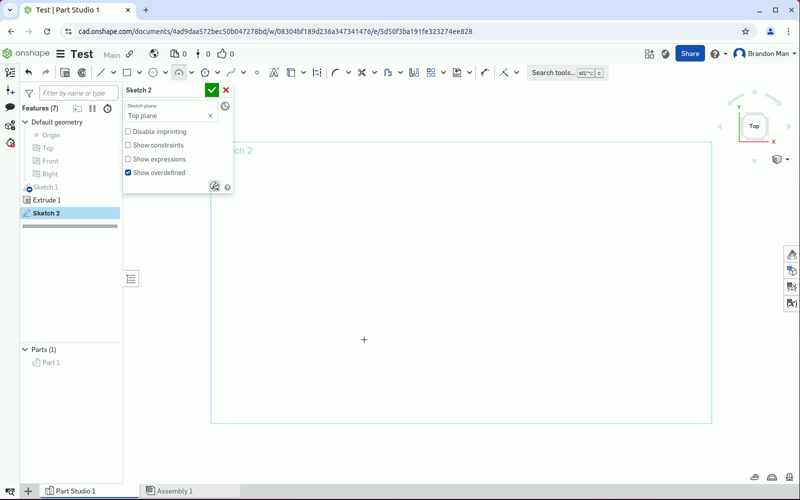
click(364, 339)
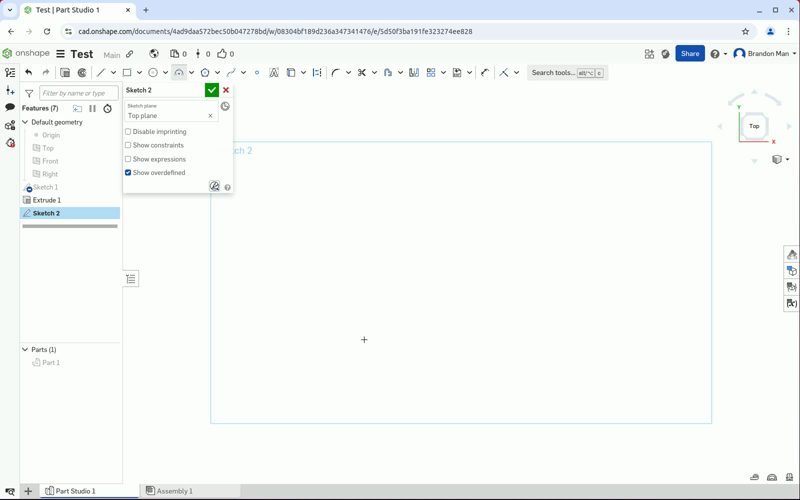
key_up(shift)
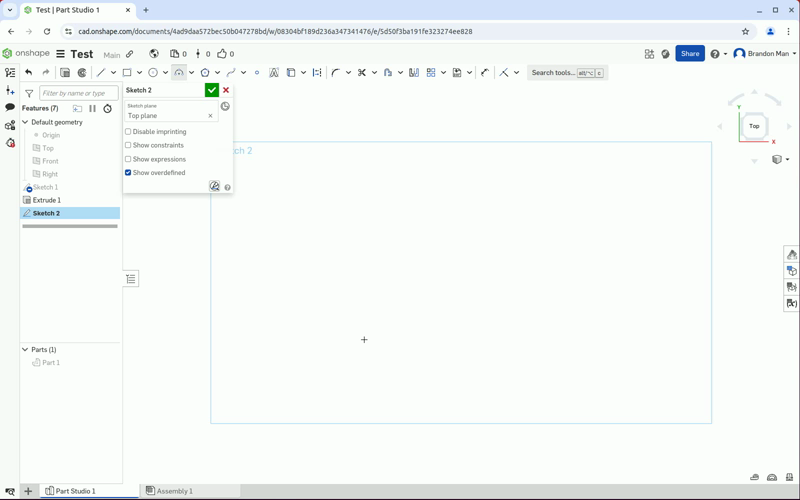
key_down(shift)
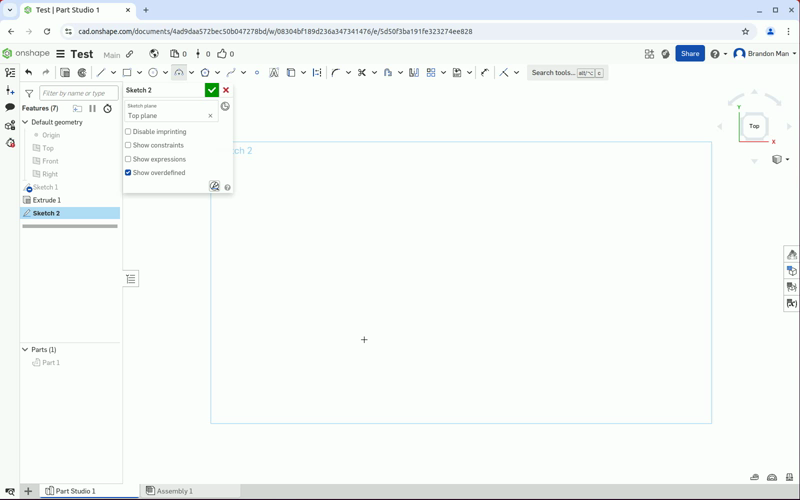
mouse_move(376, 351)
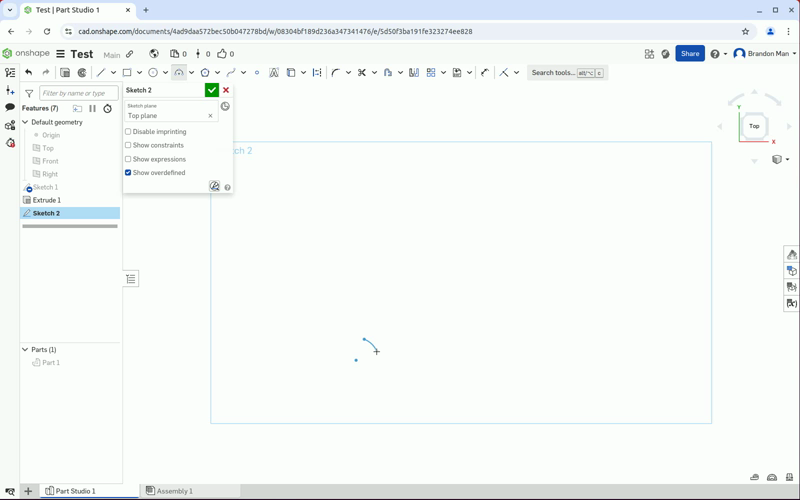
click(376, 351)
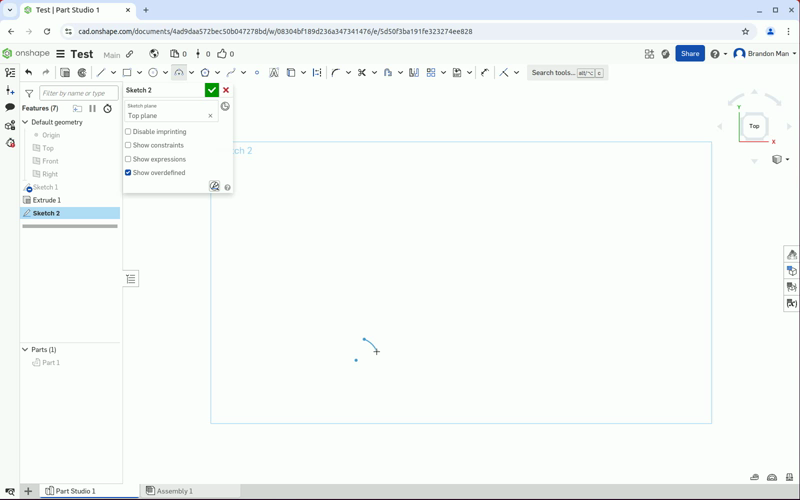
mouse_move(368, 347)
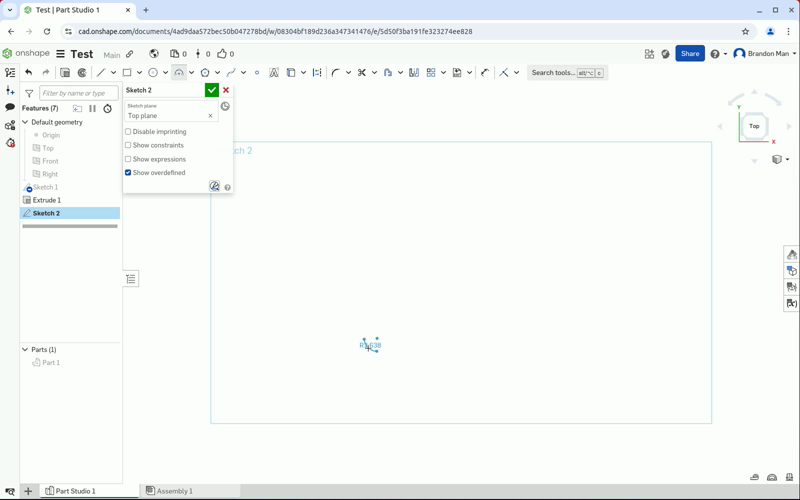
click(368, 347)
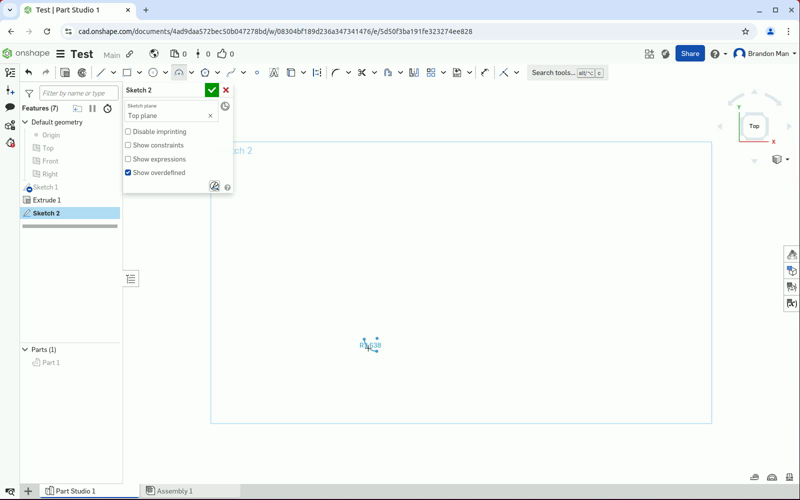
key_up(shift)
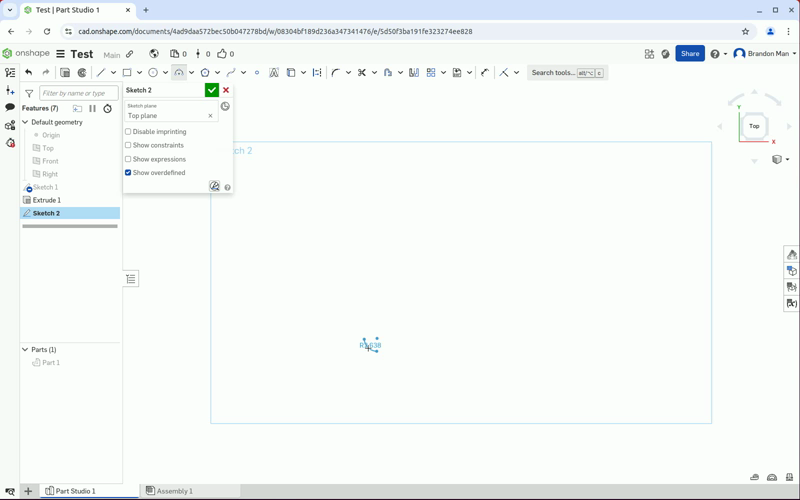
key(esc)
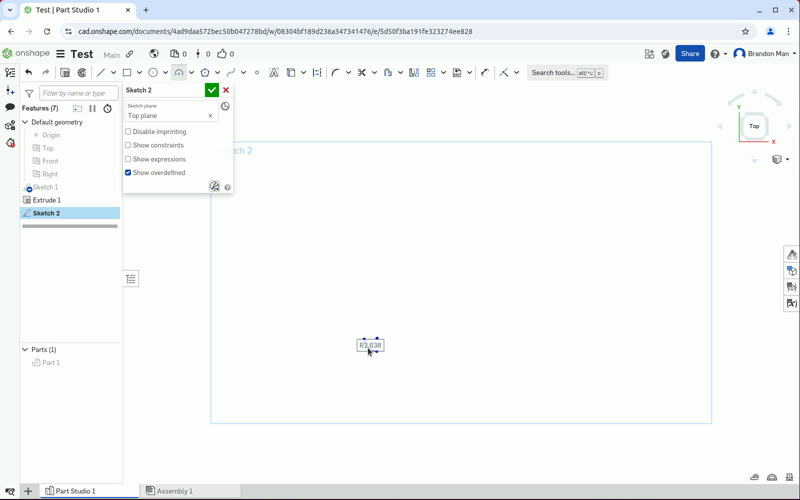
key(l)
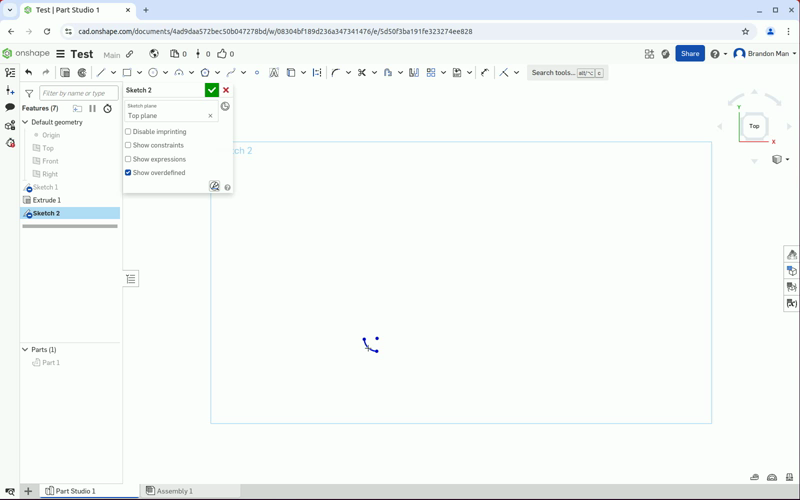
mouse_move(376, 351)
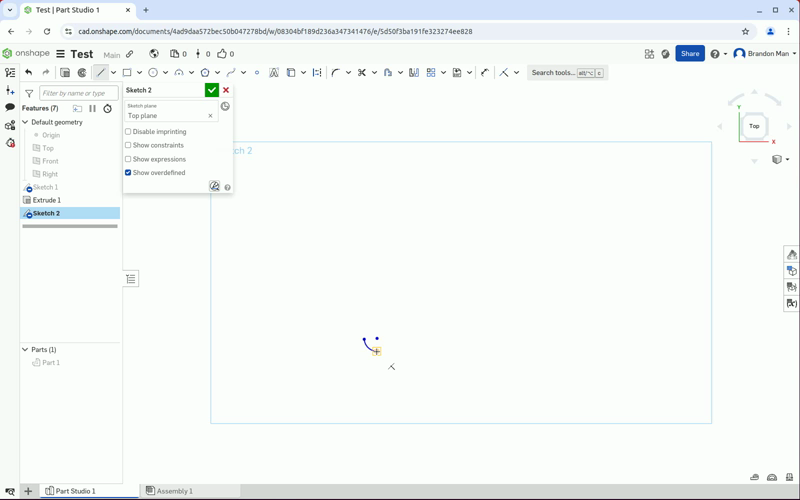
click(376, 351)
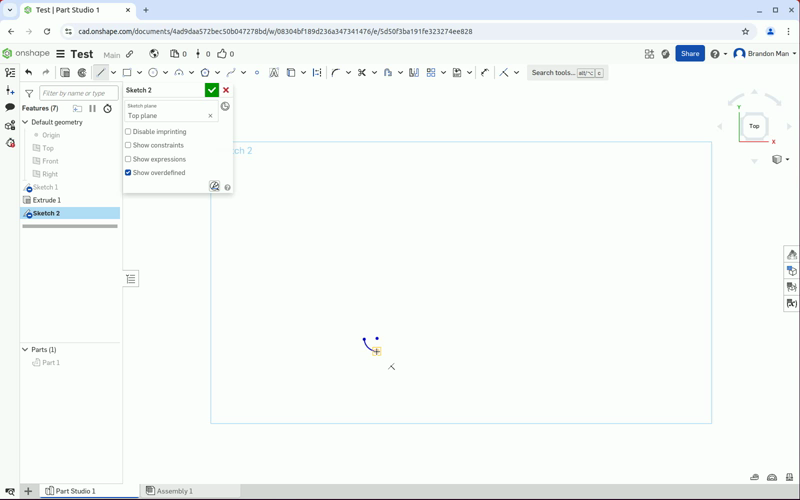
key_down(shift)
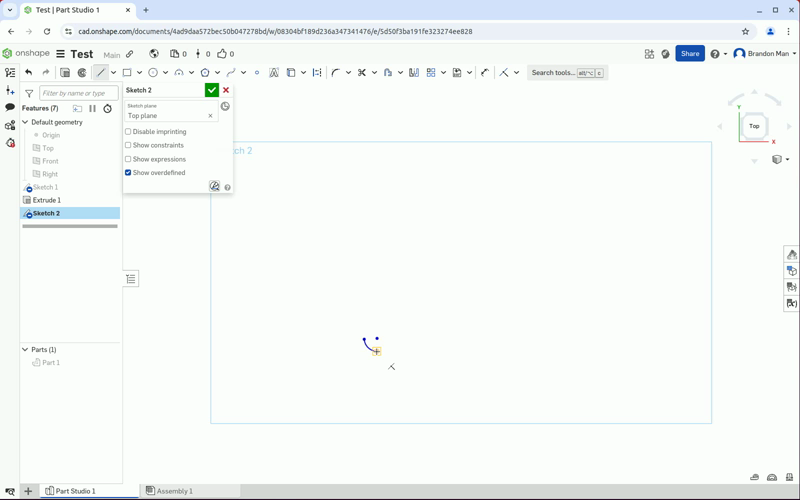
mouse_move(542, 351)
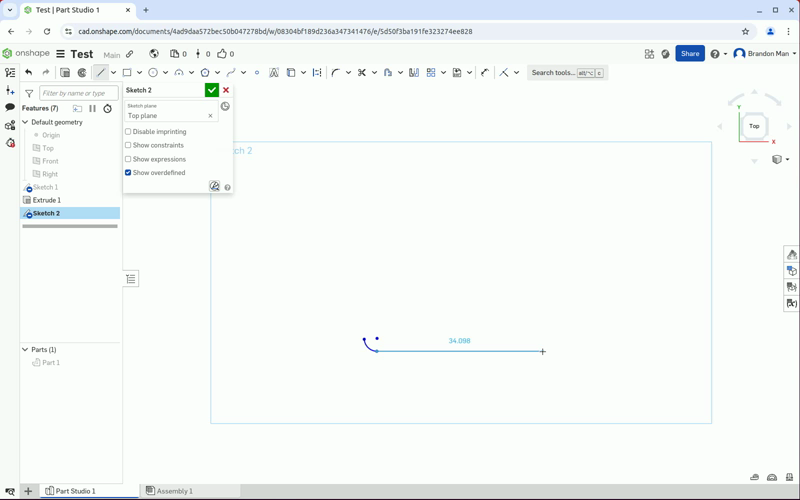
click(542, 351)
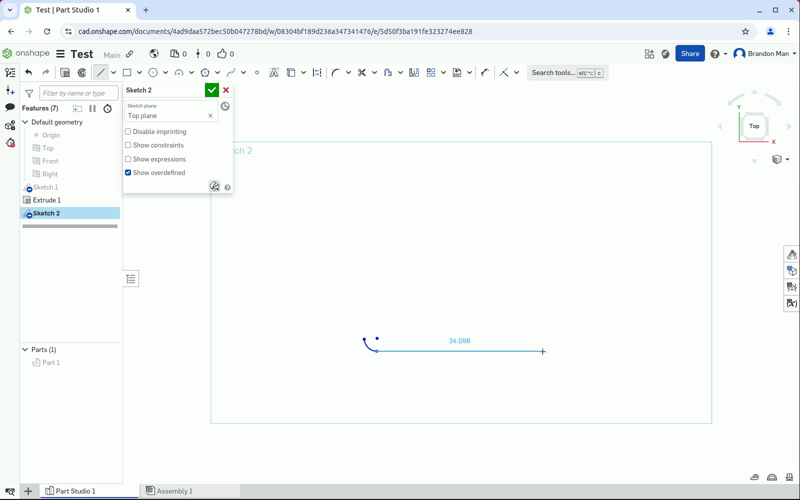
key_up(shift)
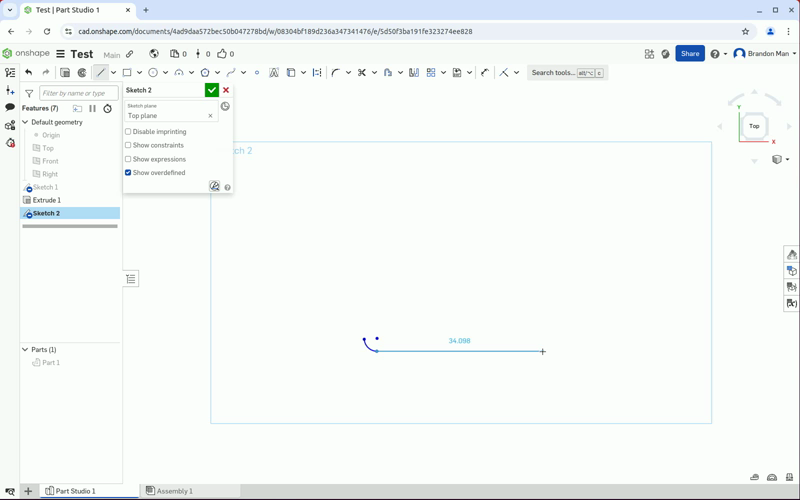
key(esc)
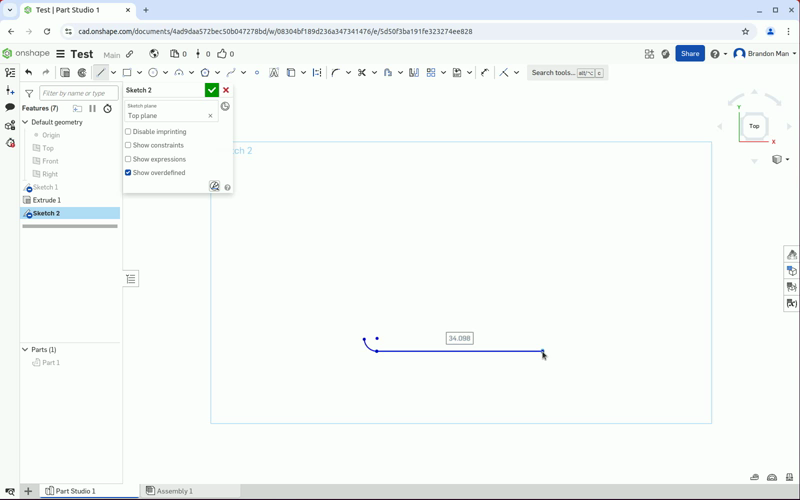
key(a)
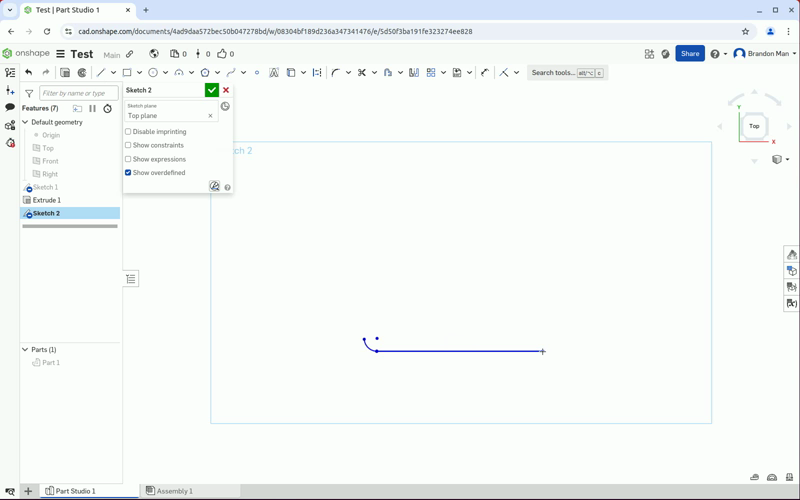
mouse_move(542, 351)
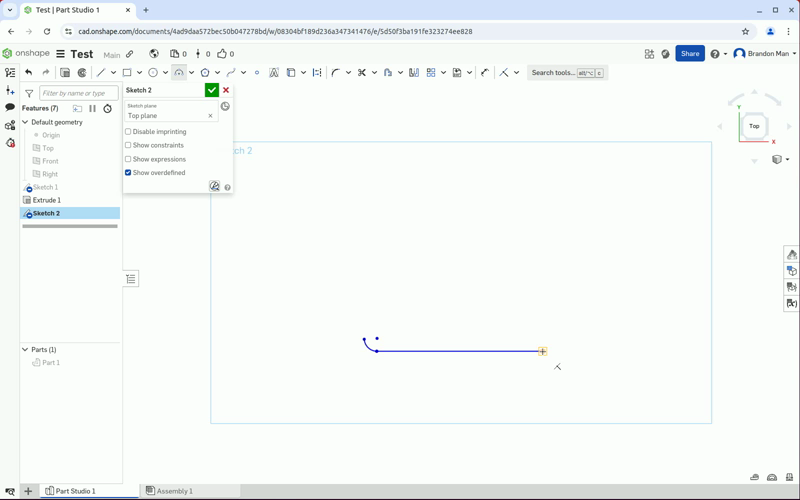
click(542, 351)
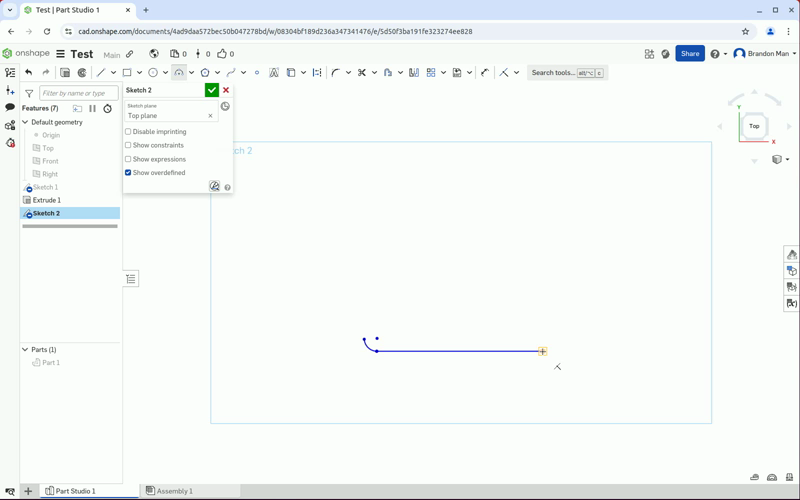
key_down(shift)
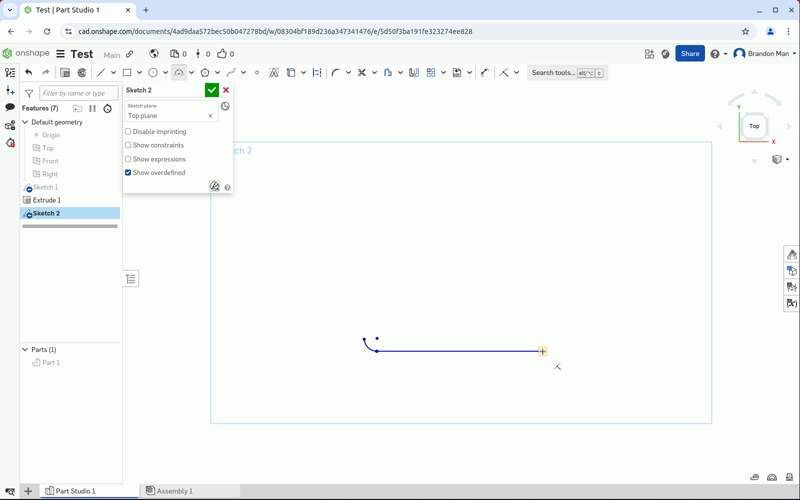
mouse_move(554, 339)
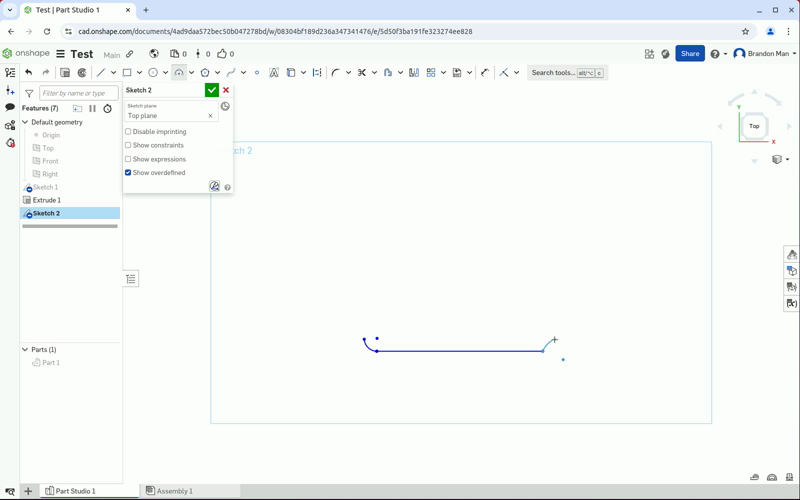
click(554, 339)
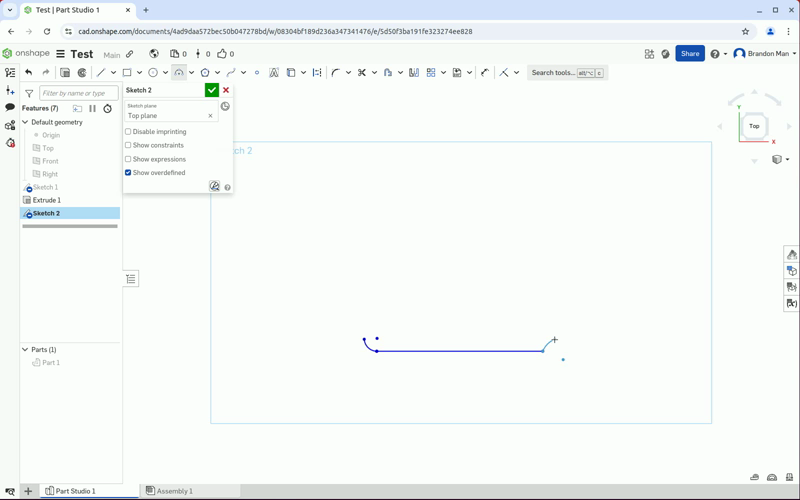
mouse_move(551, 347)
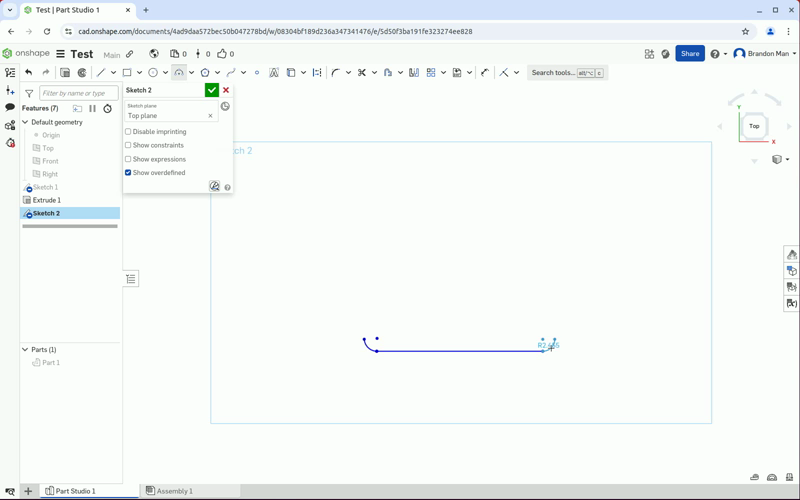
click(551, 347)
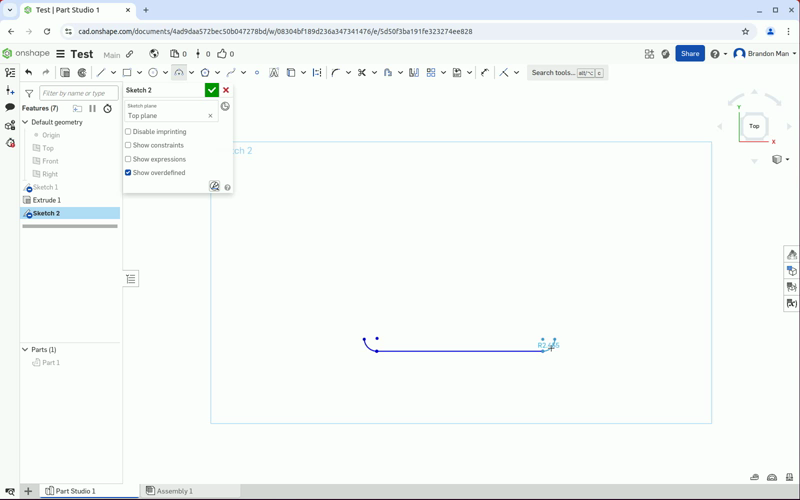
key_up(shift)
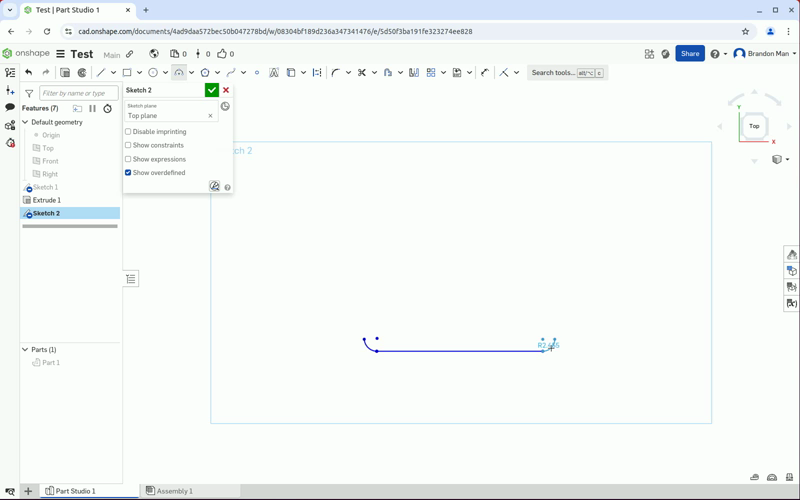
key(esc)
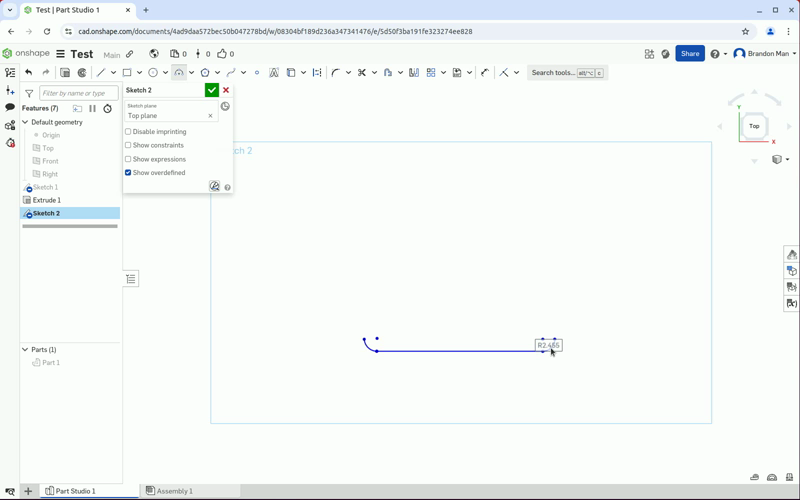
key(l)
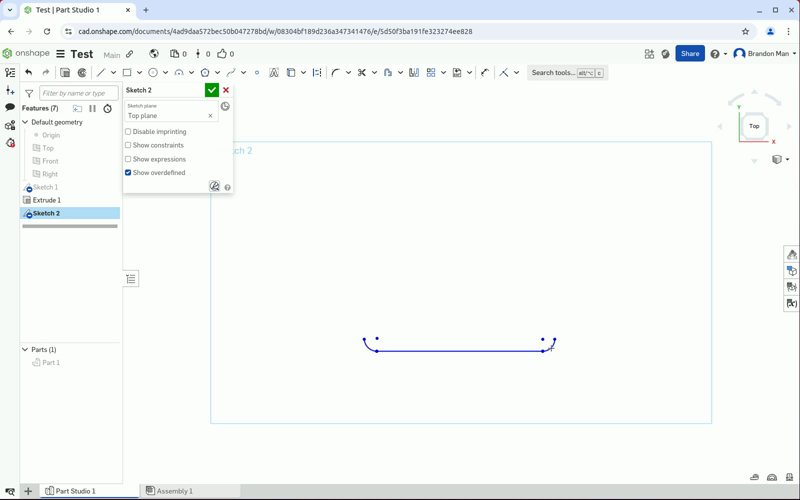
mouse_move(554, 339)
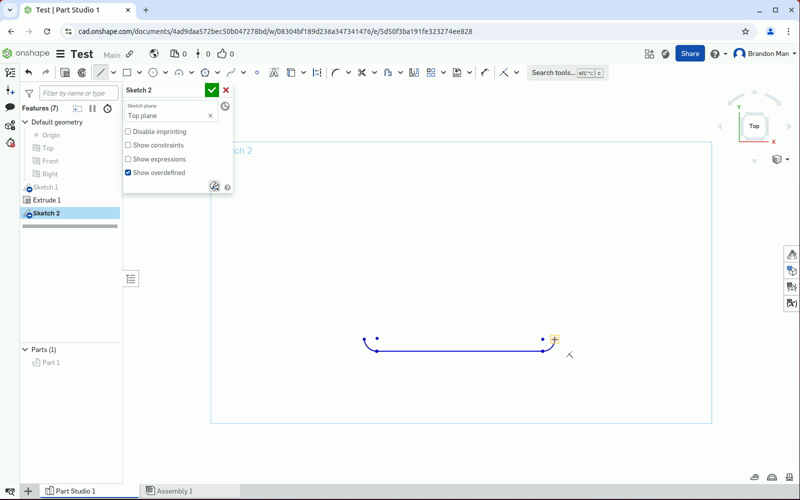
click(554, 339)
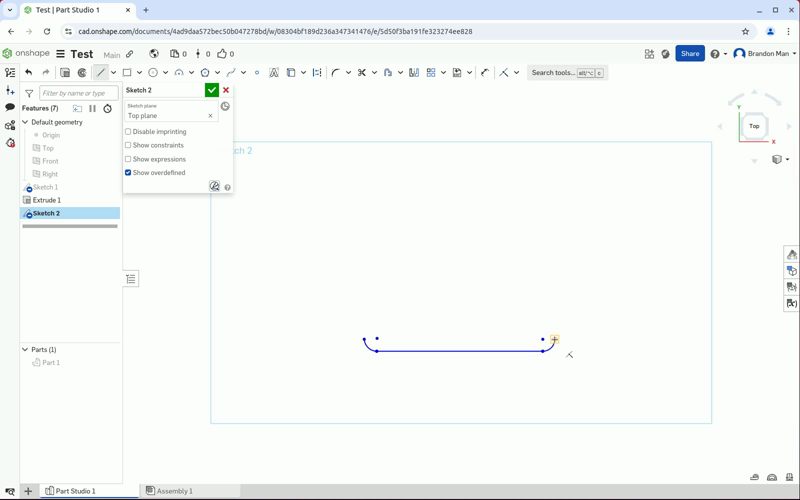
key_down(shift)
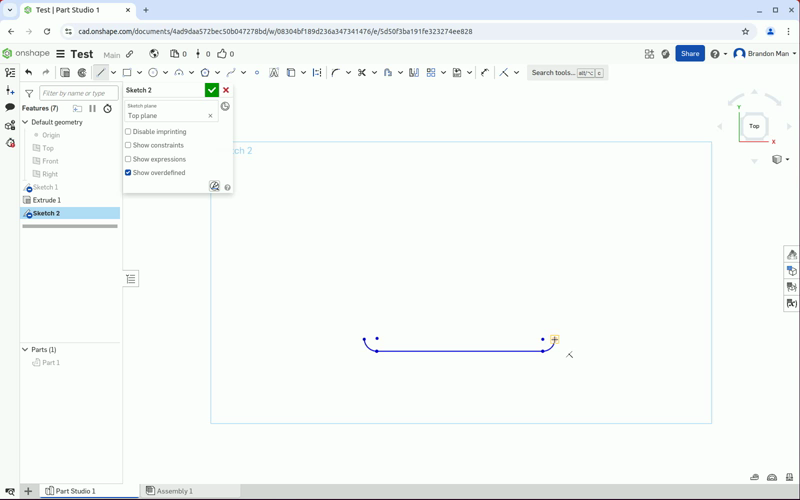
mouse_move(554, 228)
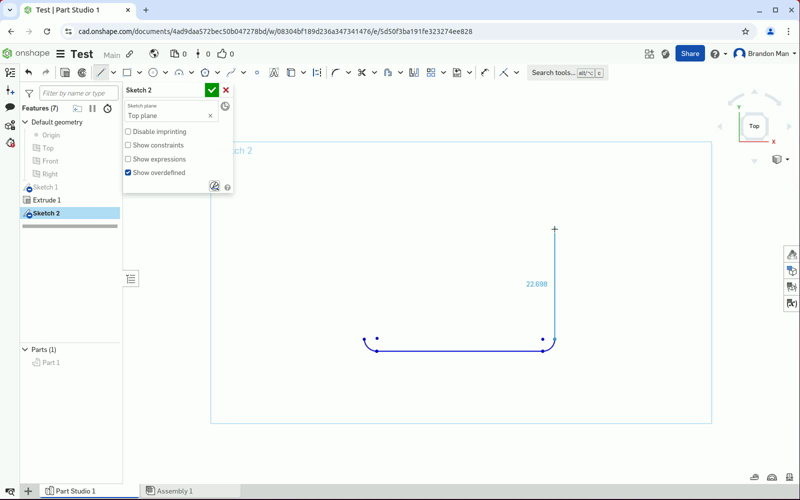
click(554, 228)
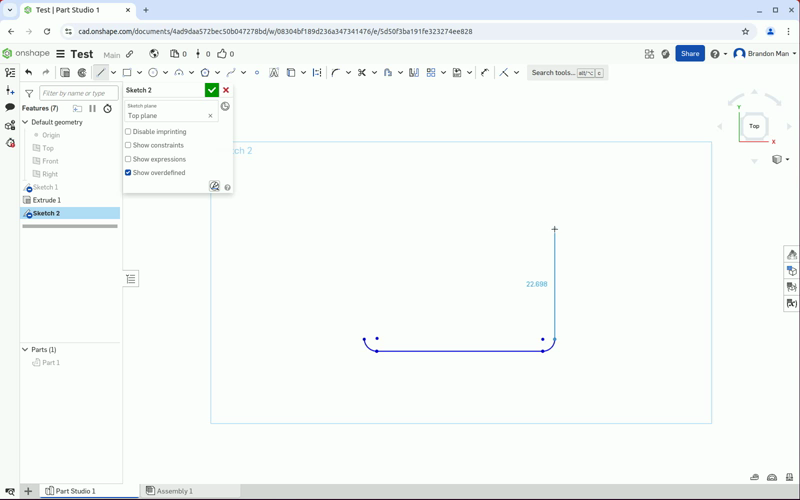
key_up(shift)
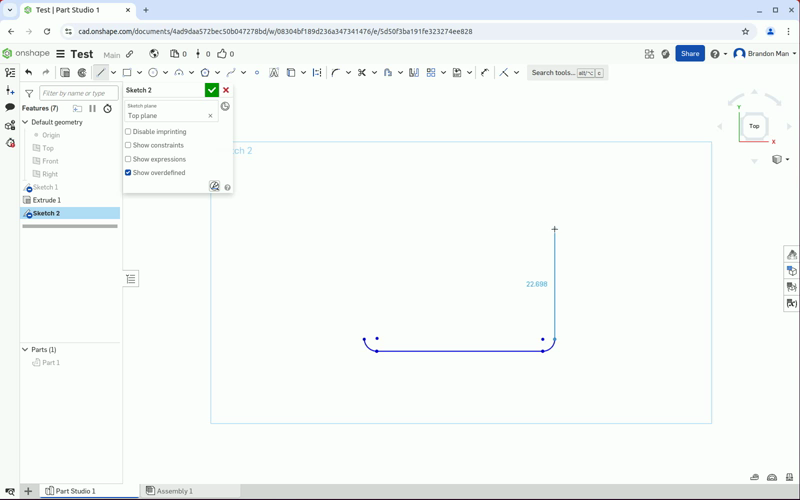
key(esc)
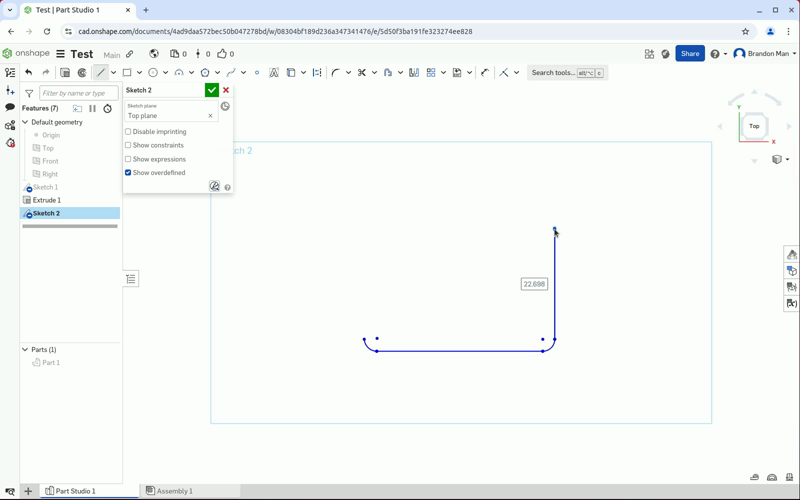
key(a)
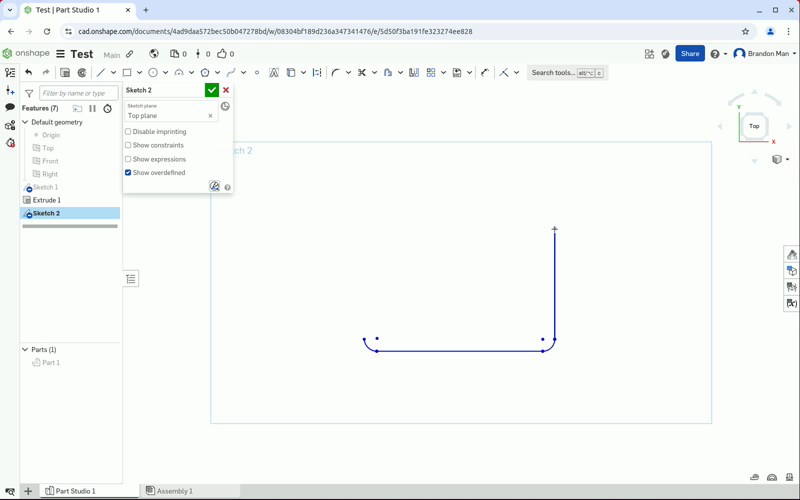
mouse_move(554, 228)
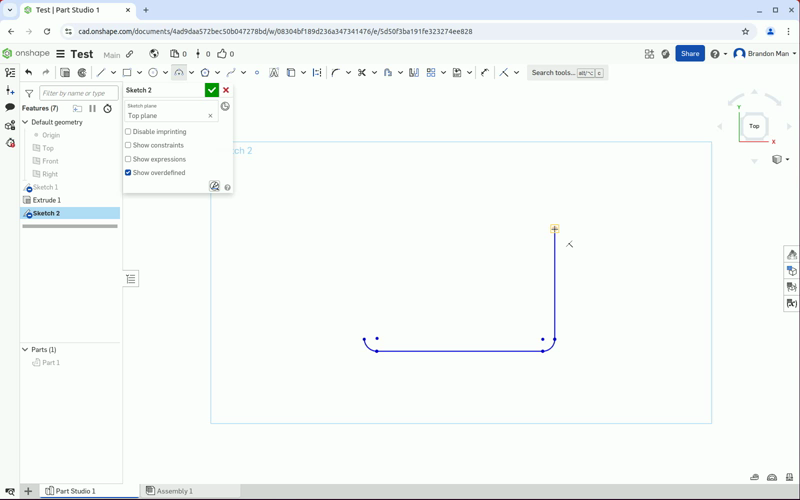
click(554, 228)
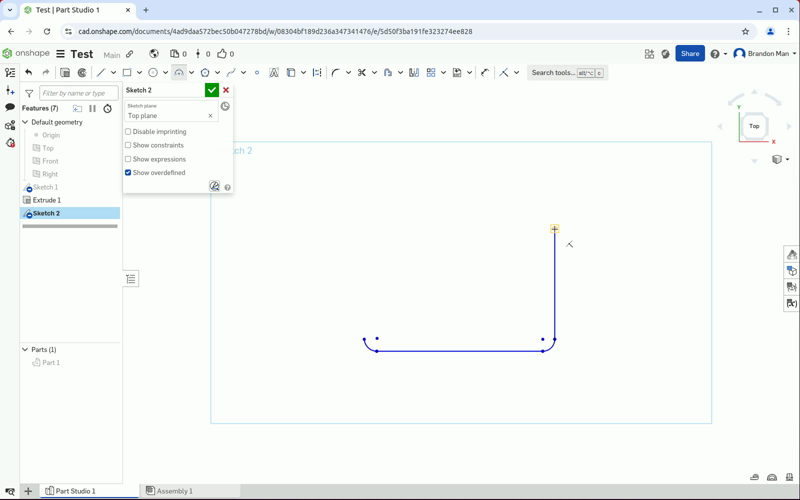
key_down(shift)
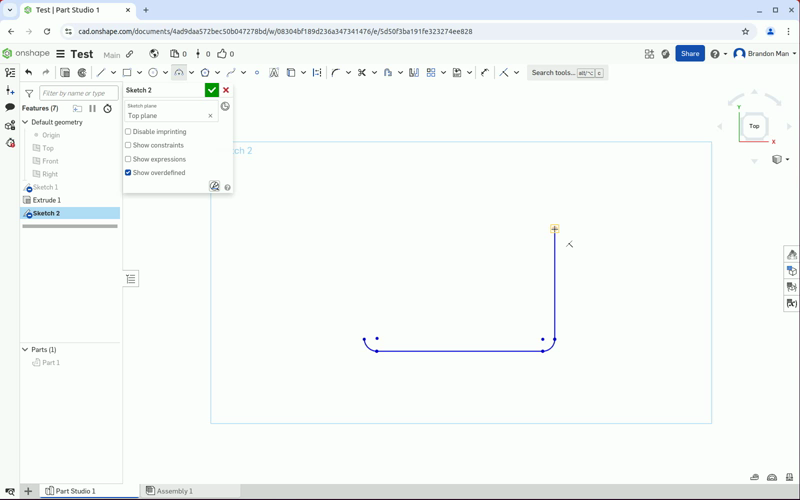
mouse_move(542, 216)
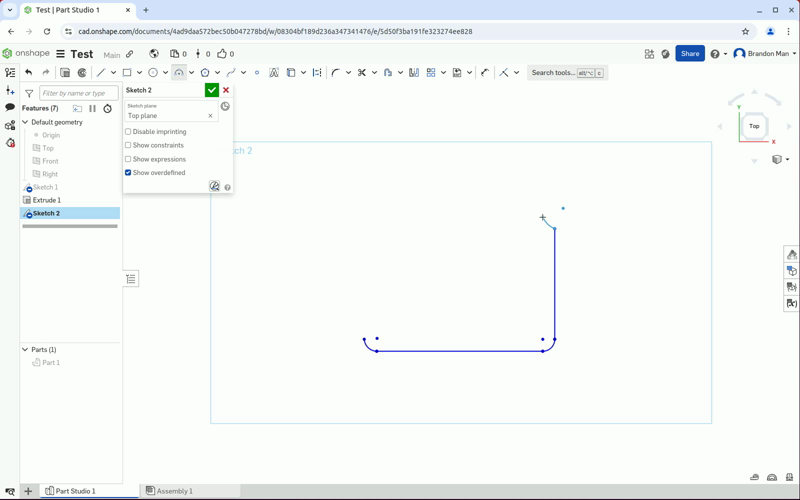
click(542, 216)
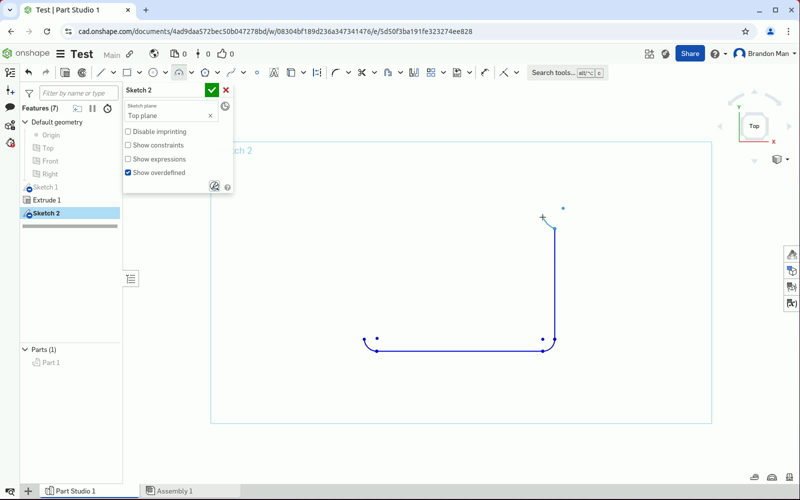
mouse_move(551, 220)
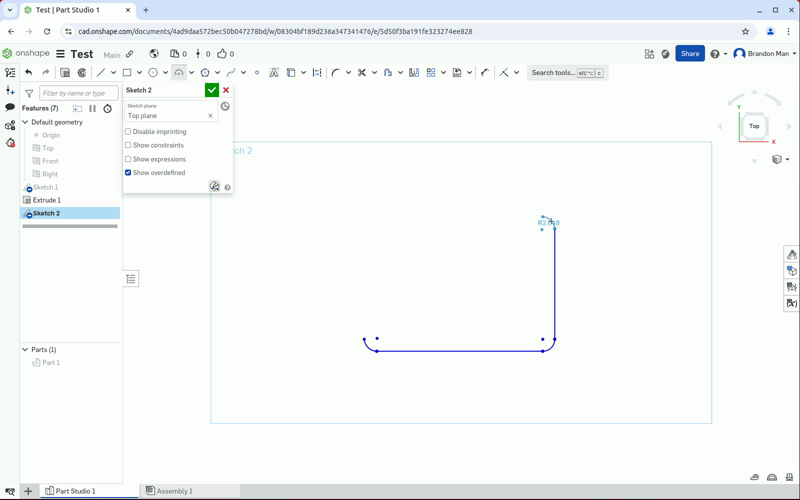
click(551, 220)
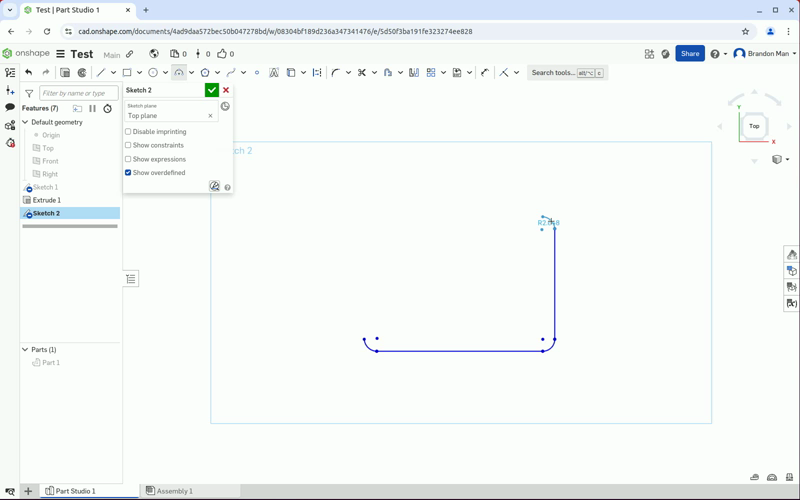
key_up(shift)
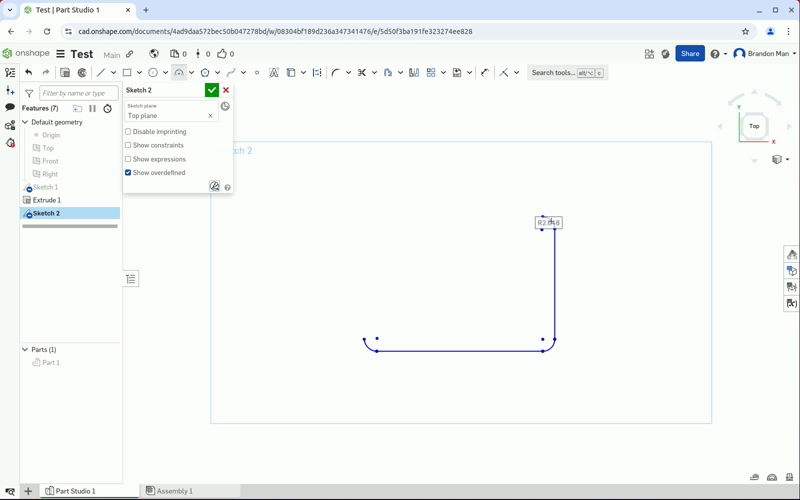
key(esc)
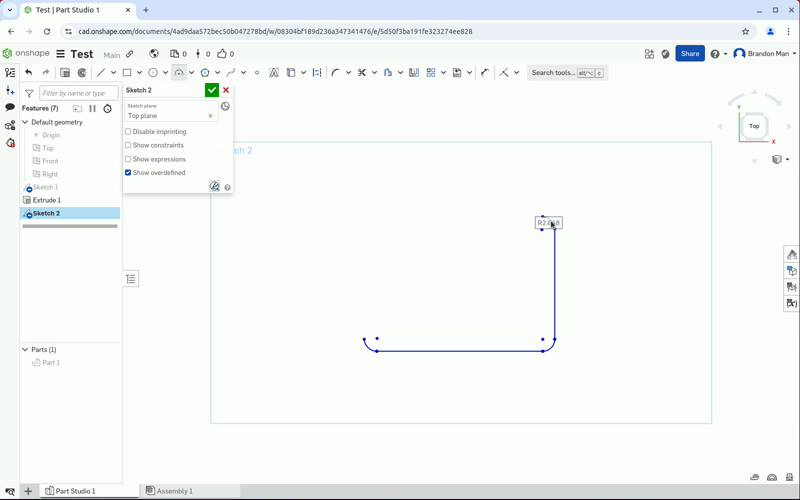
key(l)
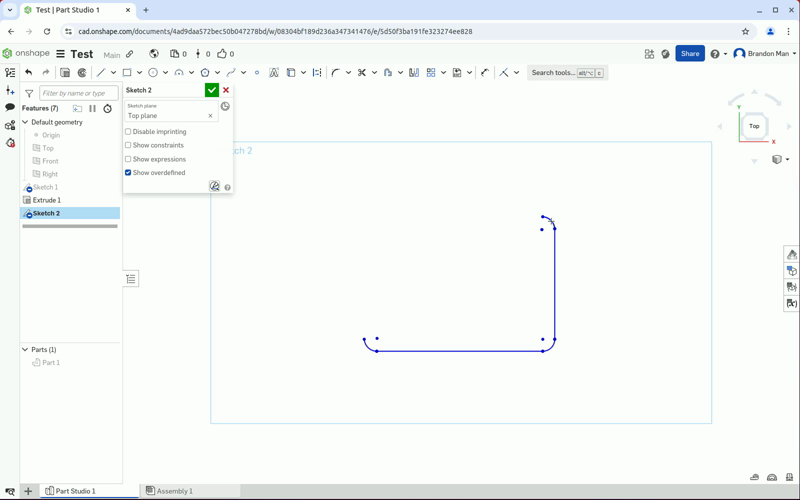
mouse_move(542, 216)
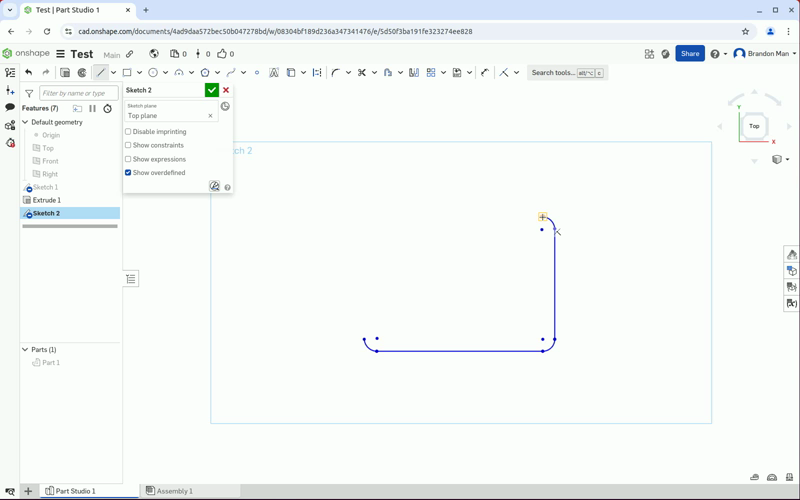
click(542, 216)
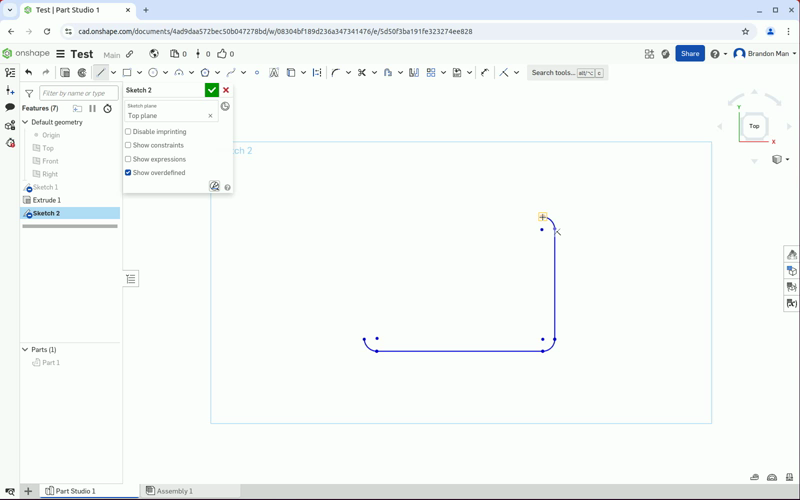
key_down(shift)
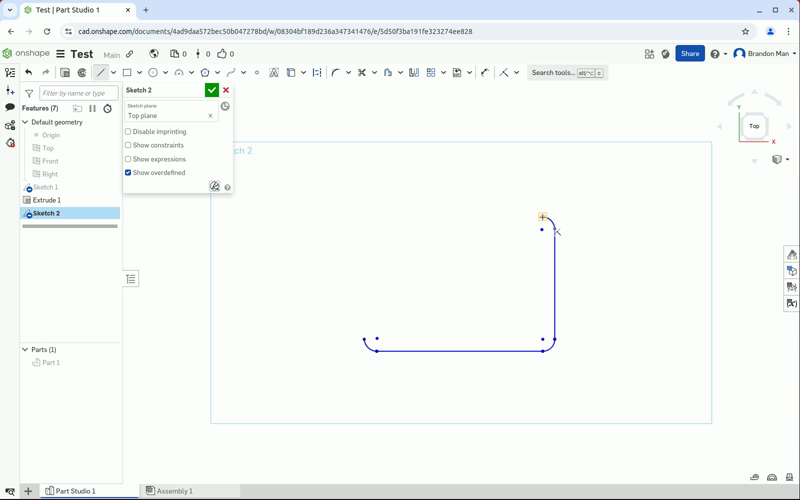
mouse_move(376, 216)
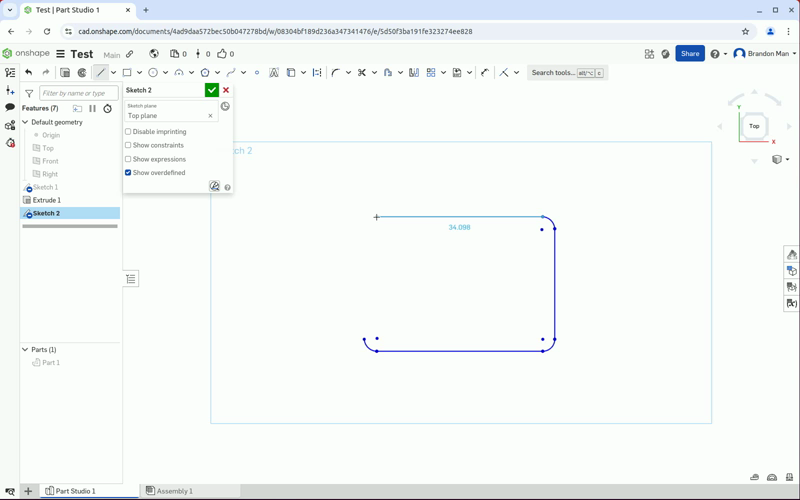
click(376, 216)
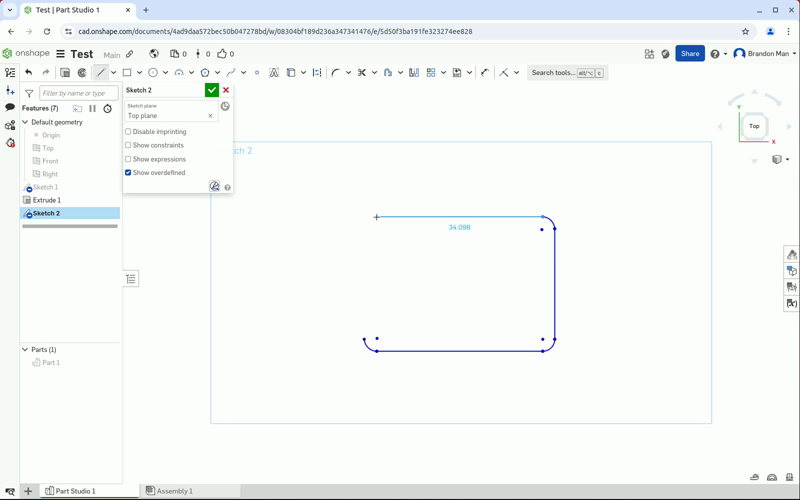
key_up(shift)
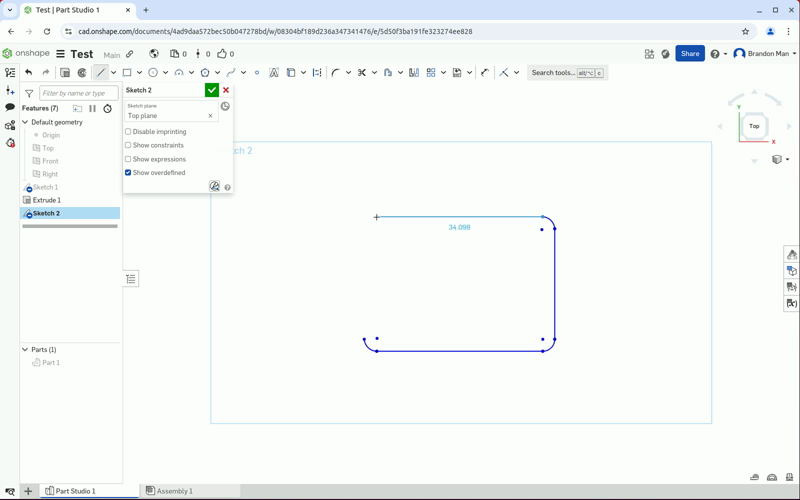
key(esc)
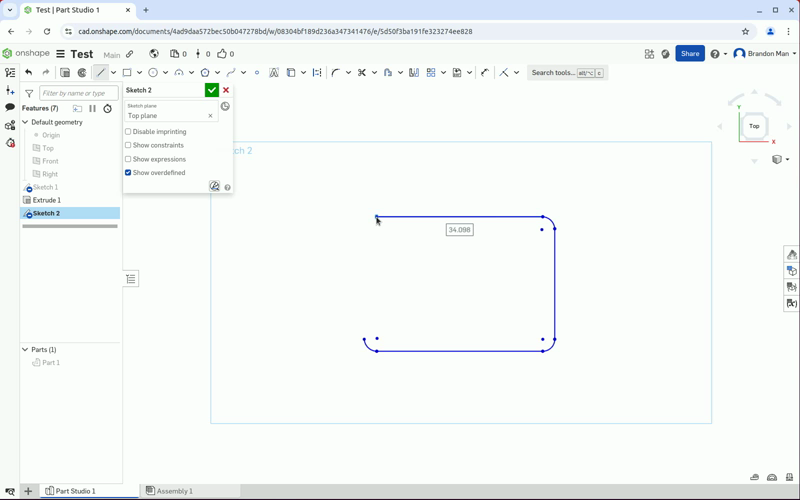
key(a)
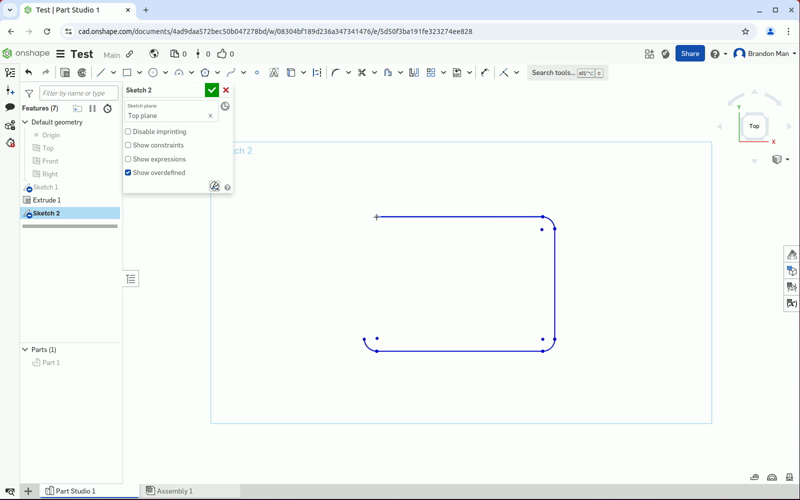
mouse_move(376, 216)
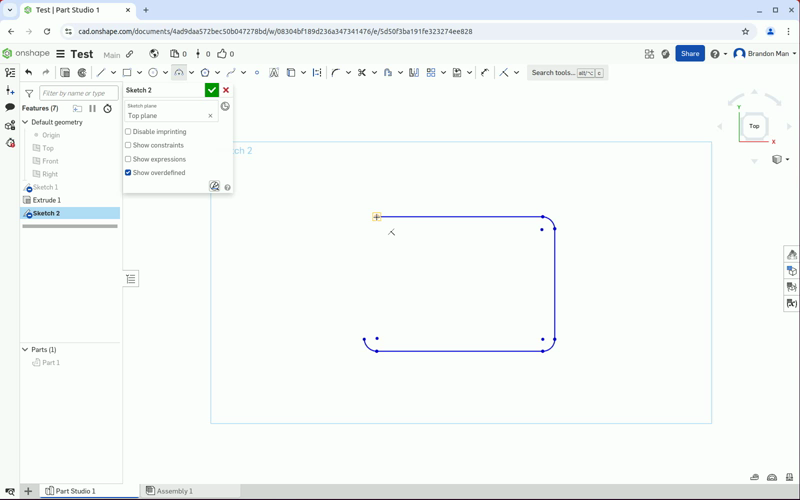
click(376, 216)
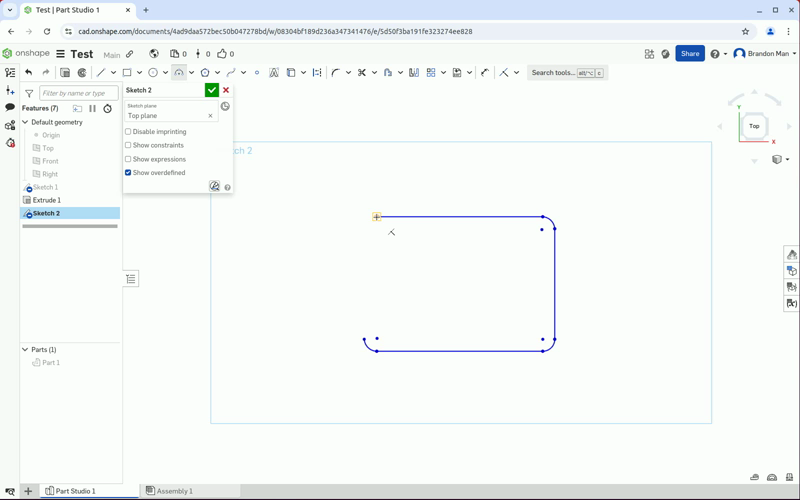
key_down(shift)
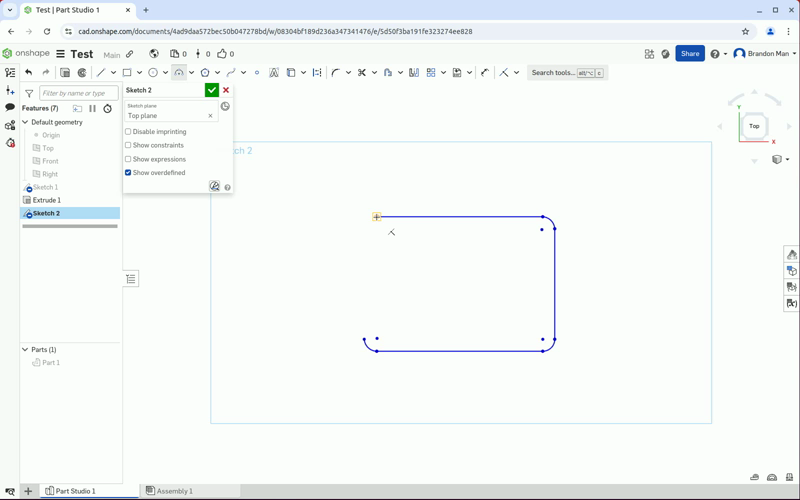
mouse_move(364, 228)
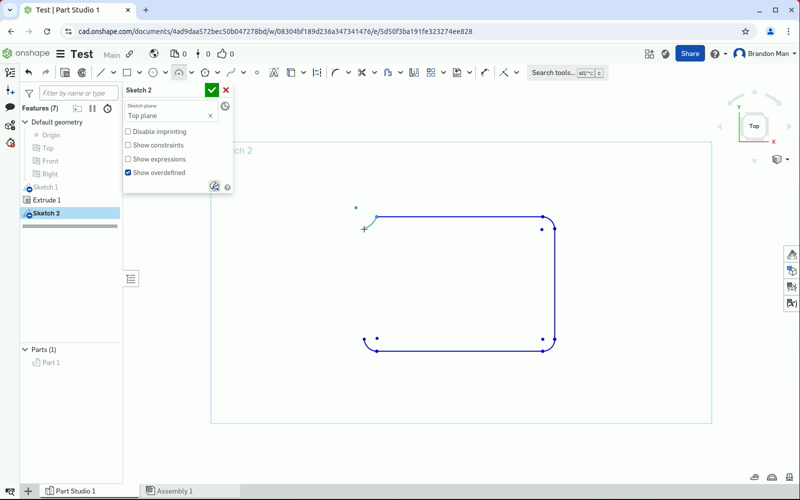
click(364, 228)
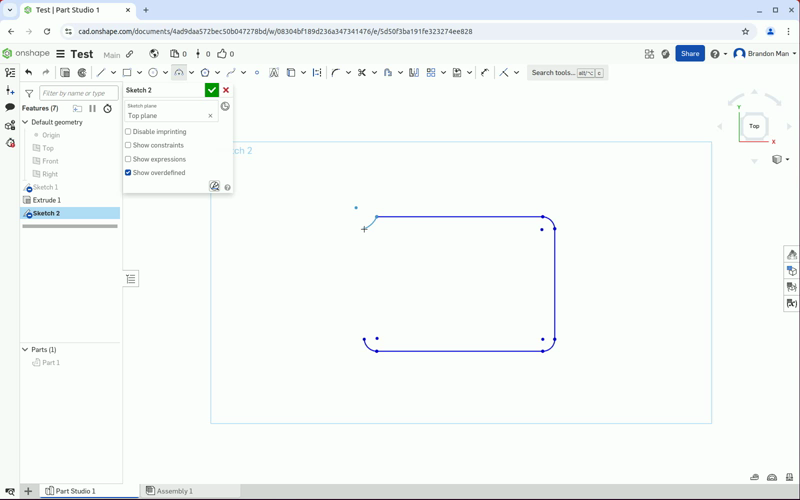
mouse_move(368, 220)
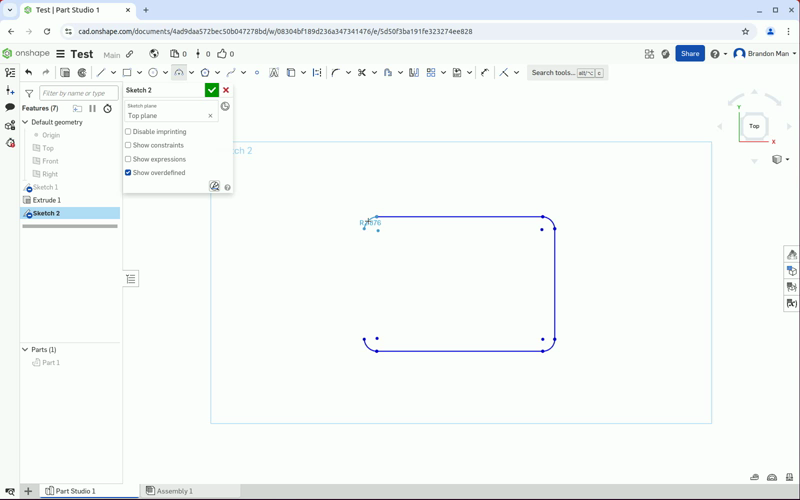
click(368, 220)
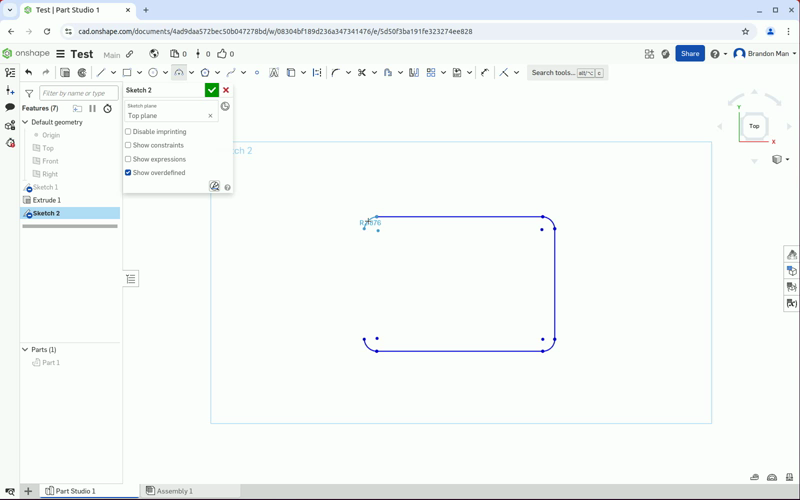
key_up(shift)
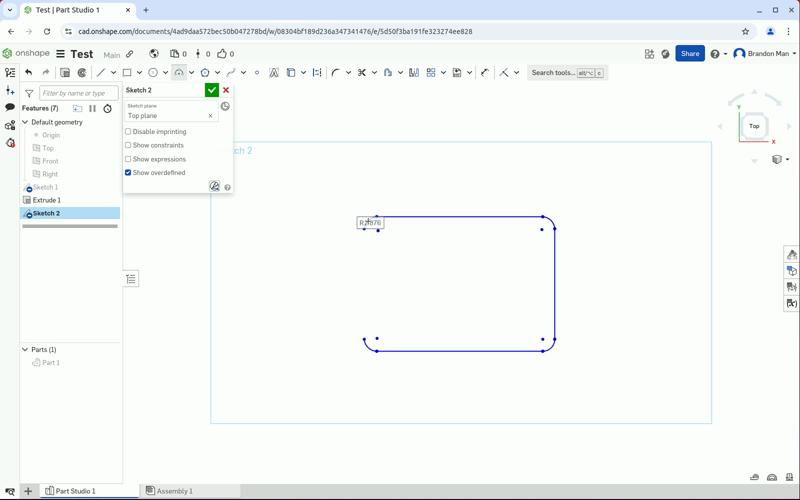
key(esc)
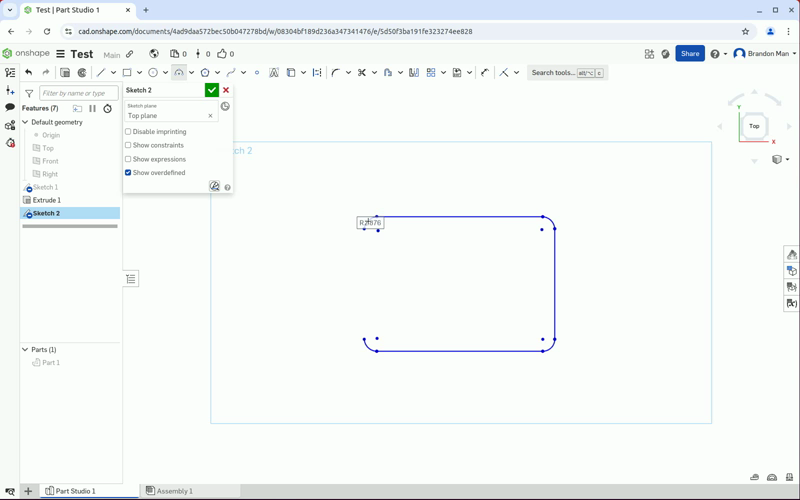
key(l)
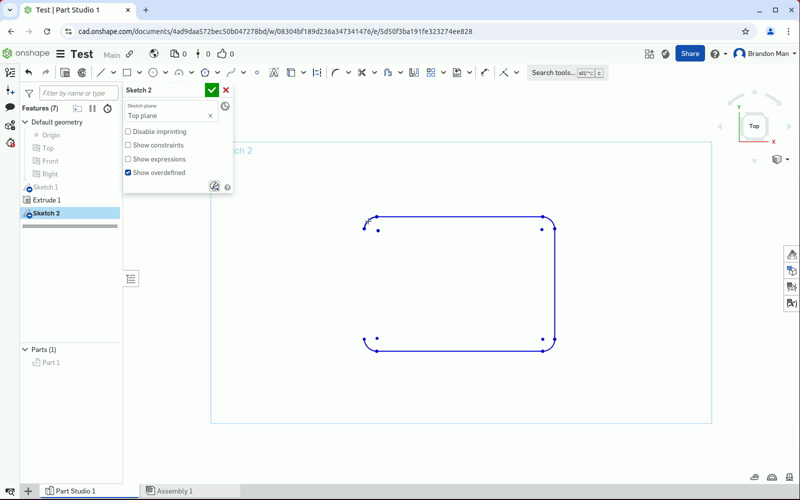
mouse_move(364, 228)
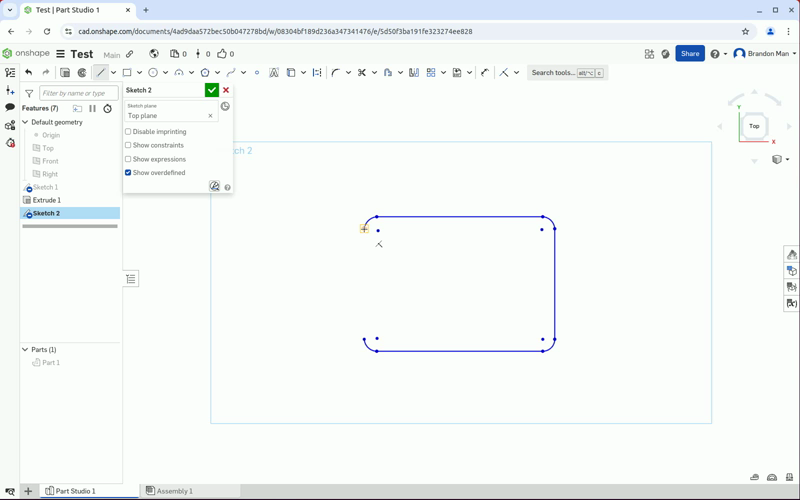
click(364, 228)
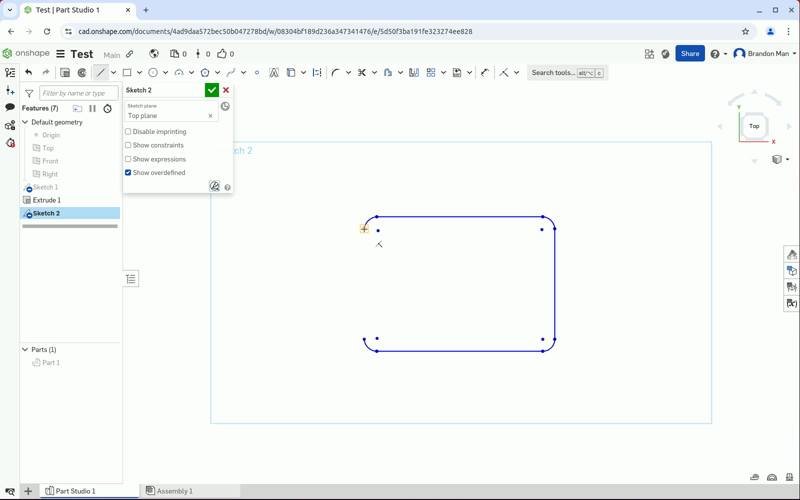
key_down(shift)
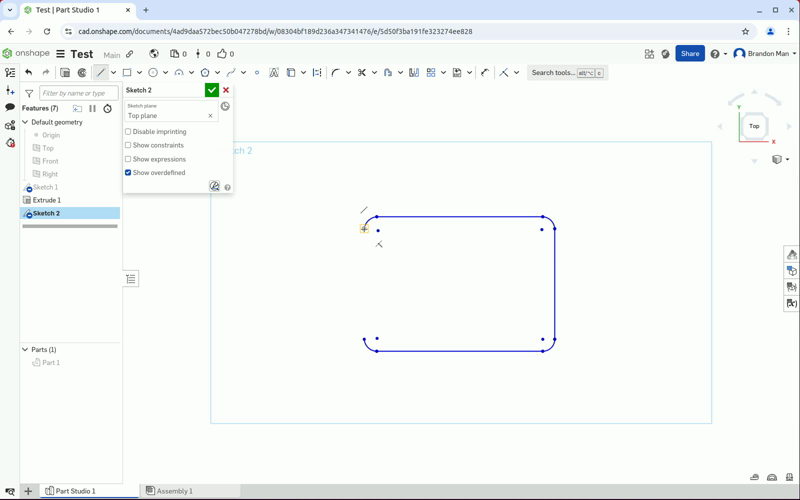
mouse_move(364, 339)
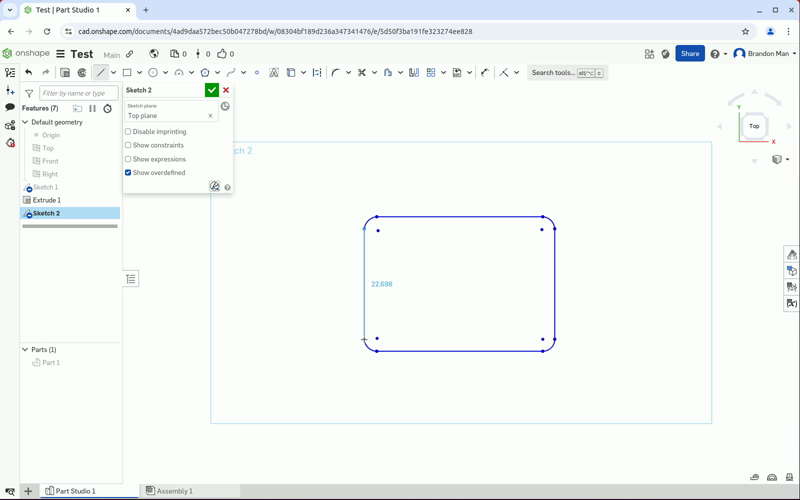
key_up(shift)
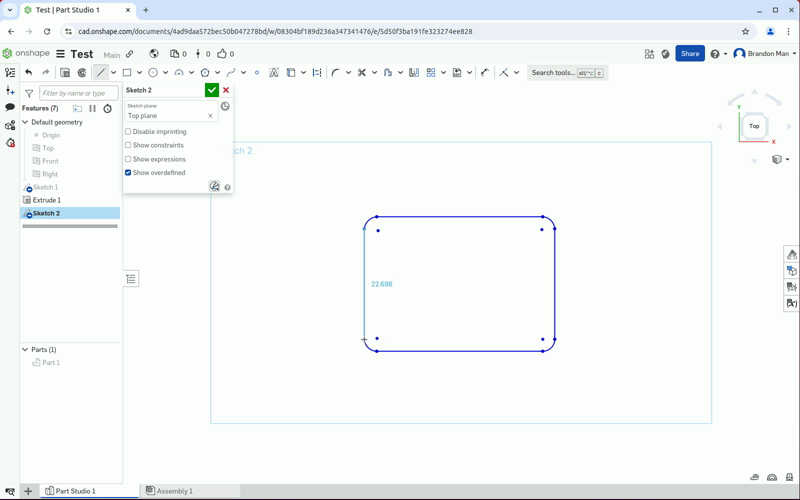
click(364, 339)
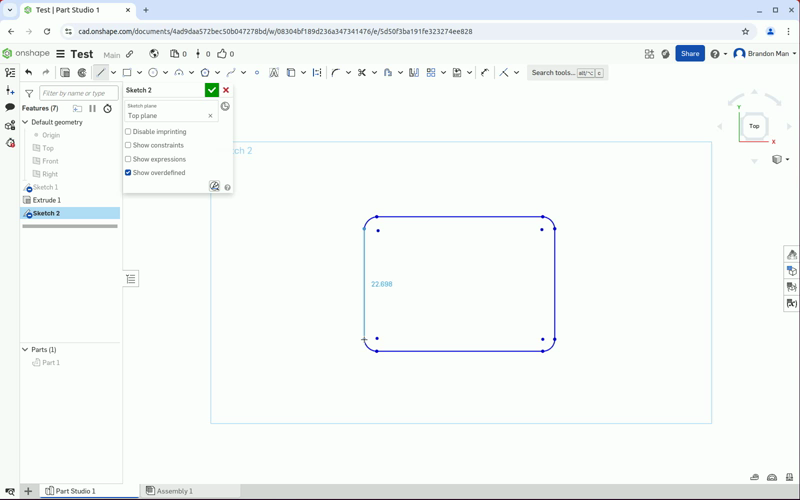
key(esc)
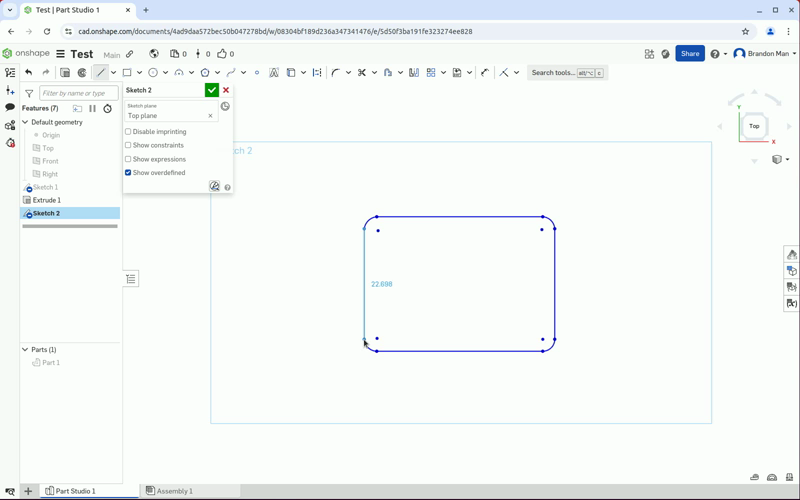
mouse_move(419, 315)
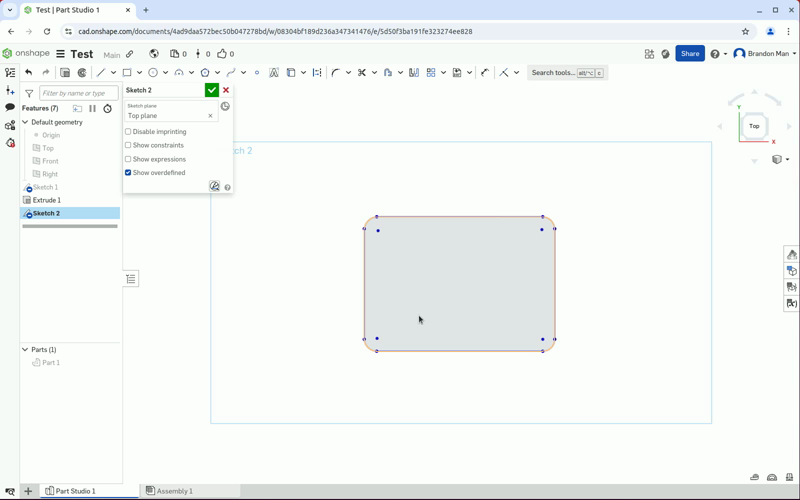
click(419, 315)
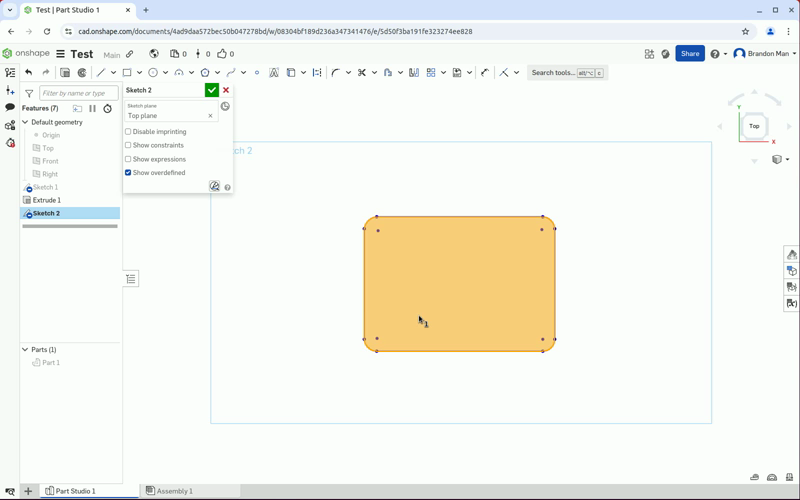
mouse_move(73, 352)
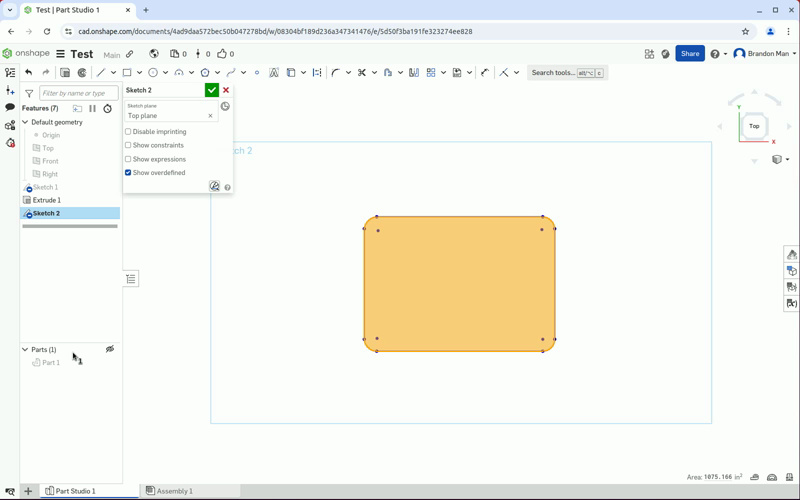
key(shift+y)
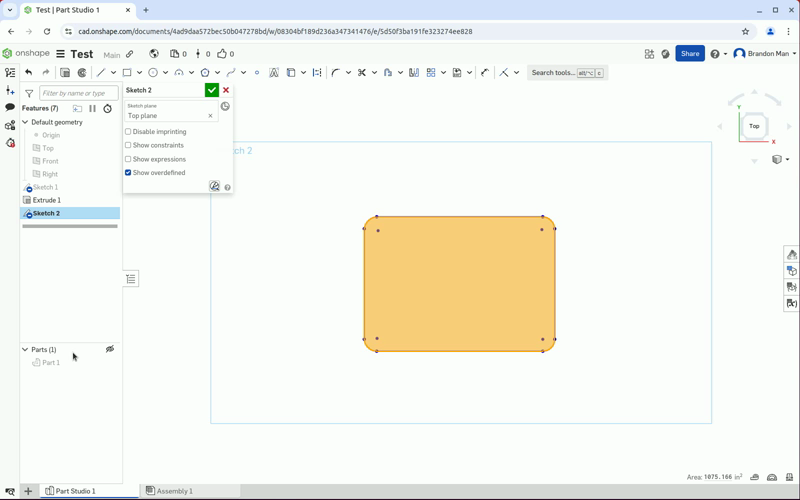
key(shift+e)
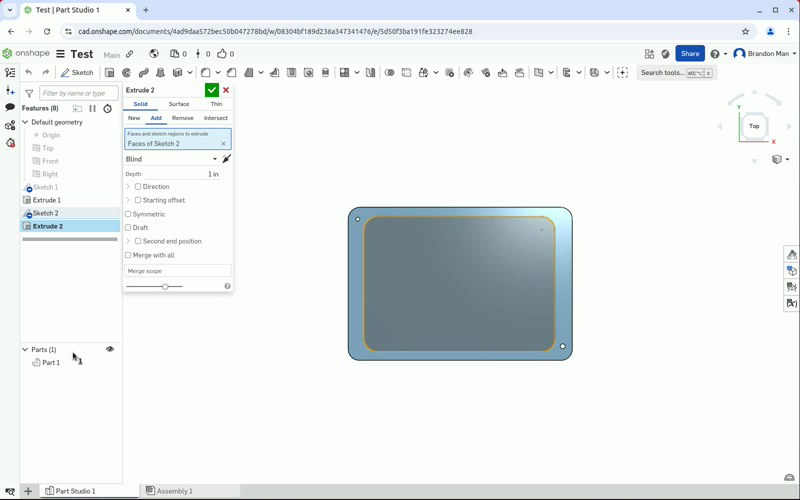
mouse_move(143, 106)
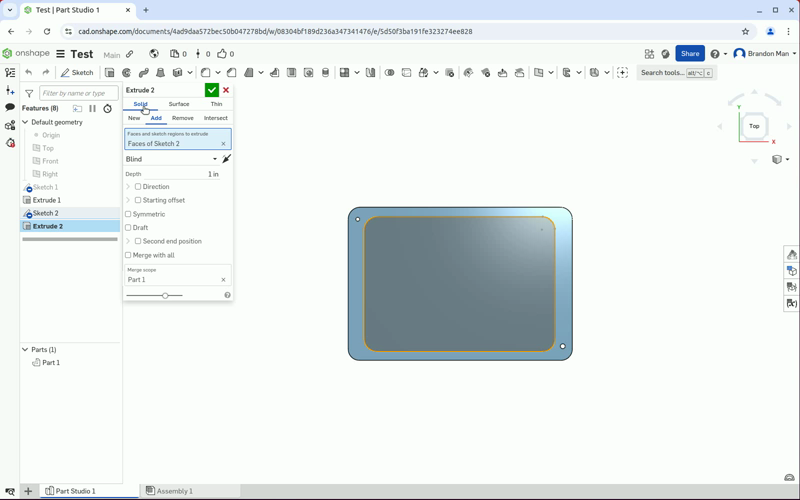
click(143, 106)
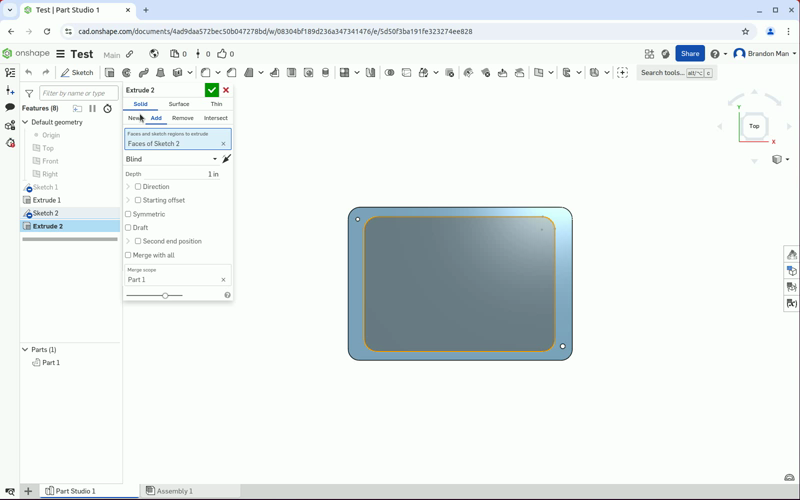
mouse_move(137, 120)
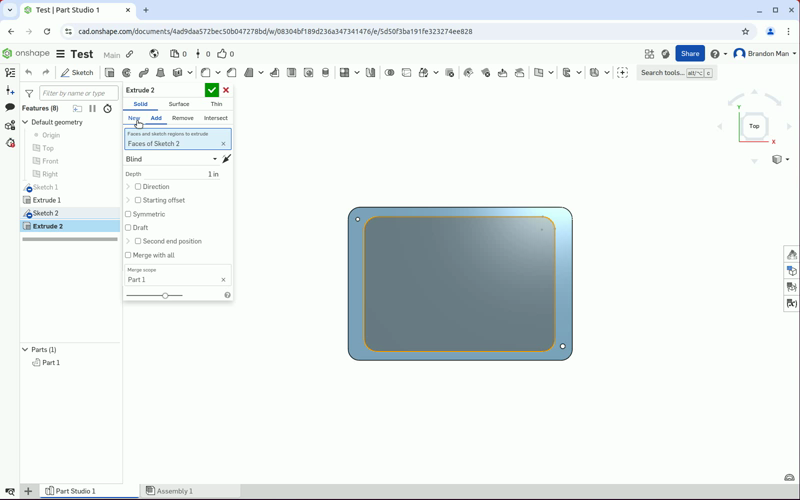
click(137, 120)
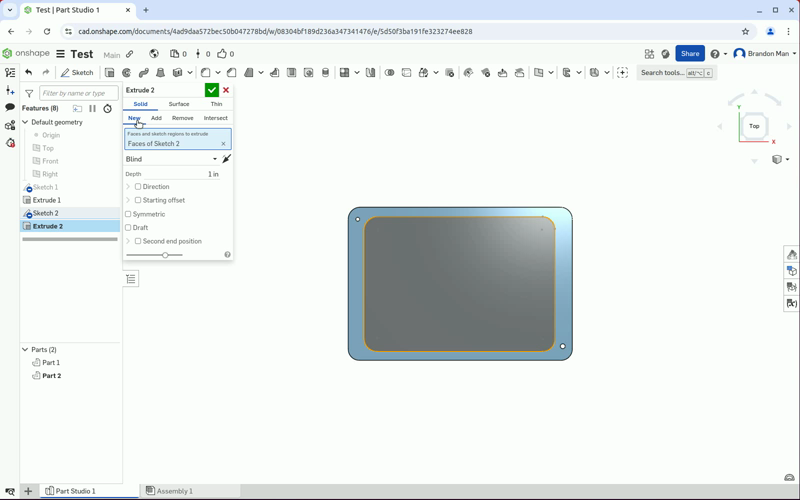
key(tab, 4)
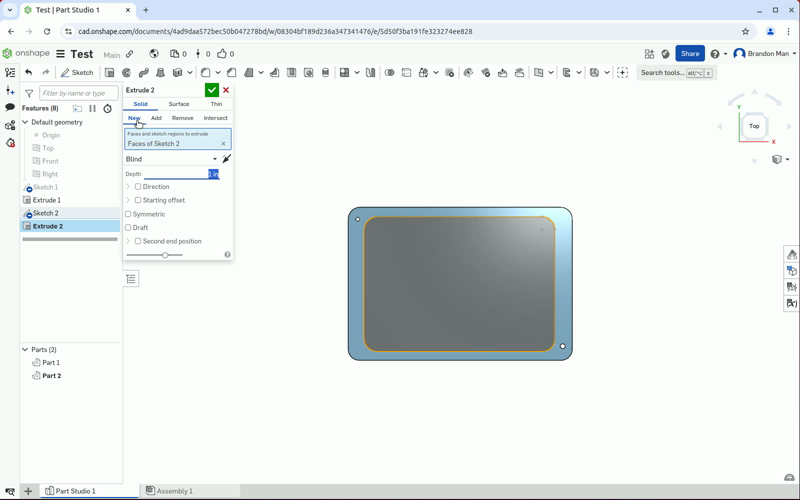
text(-1.444)
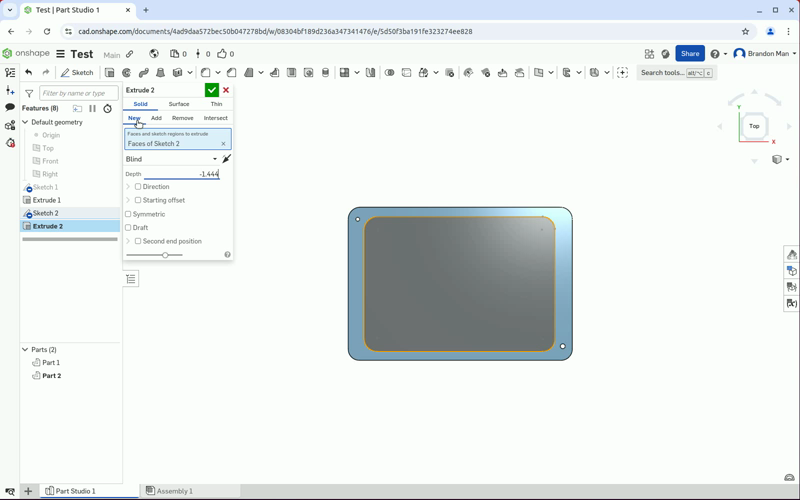
key(enter)
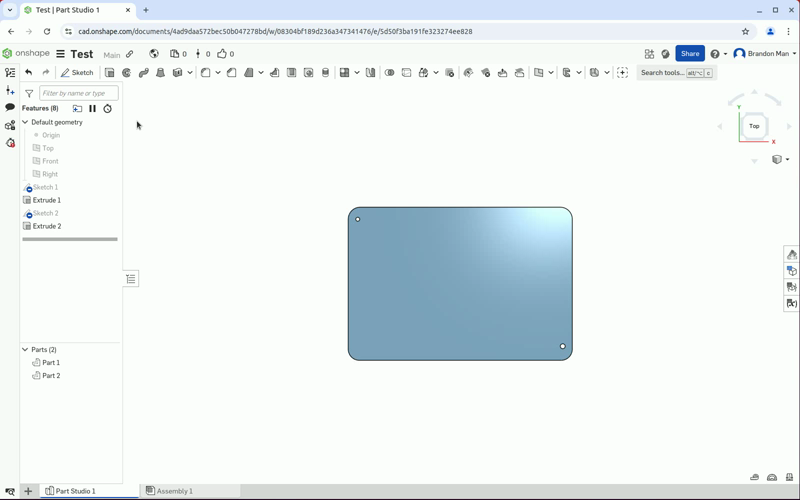
key(shift+h)
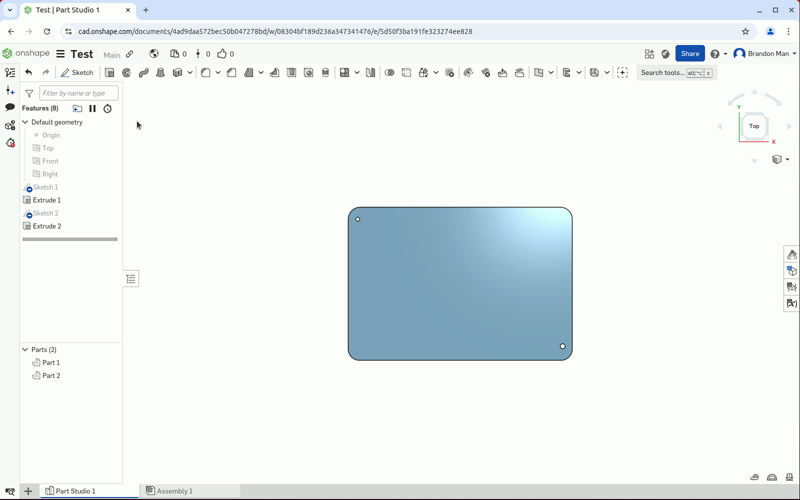
key(shift+h)
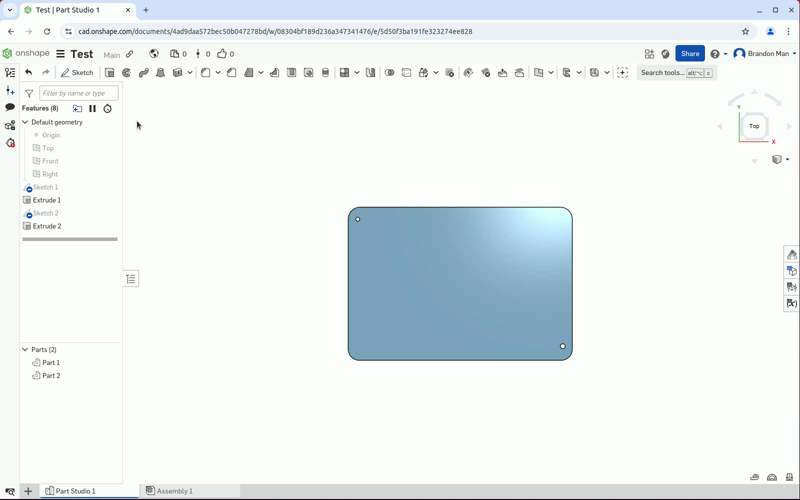
mouse_move(73, 189)
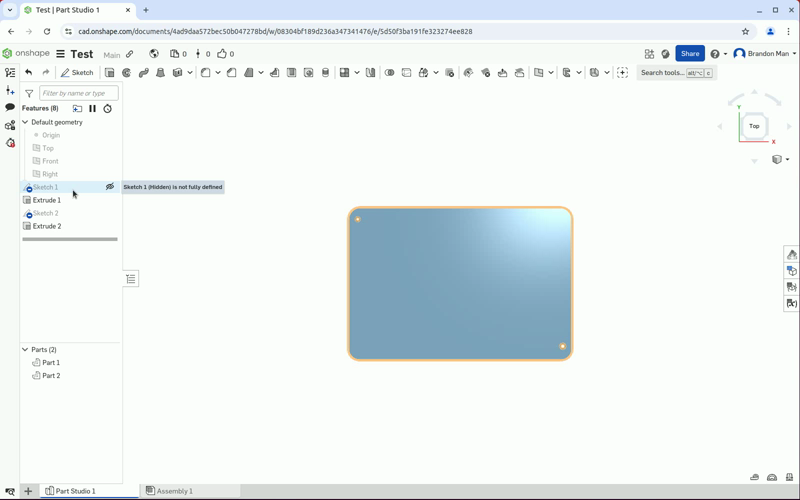
click(73, 189)
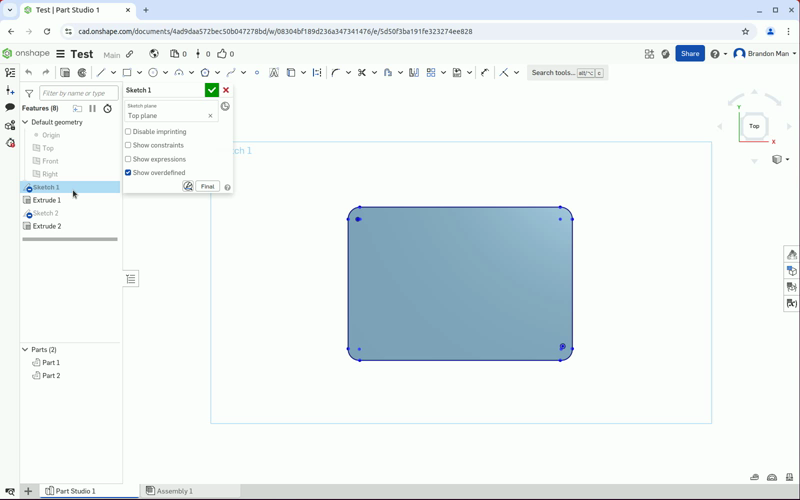
mouse_move(229, 92)
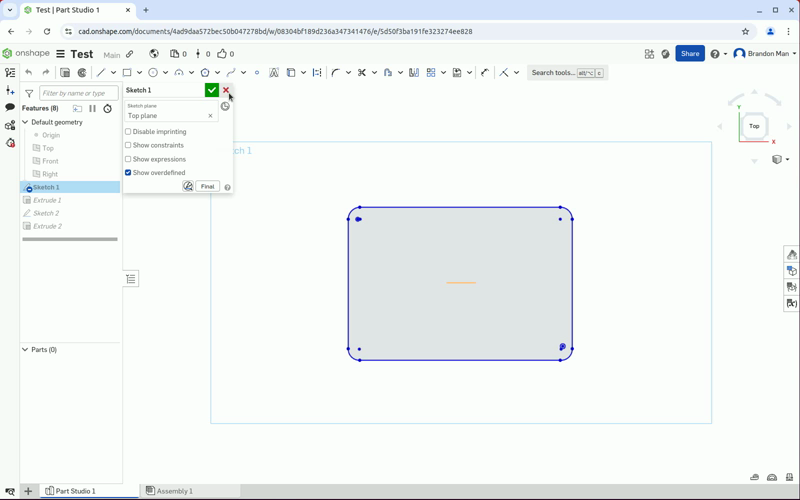
click(229, 92)
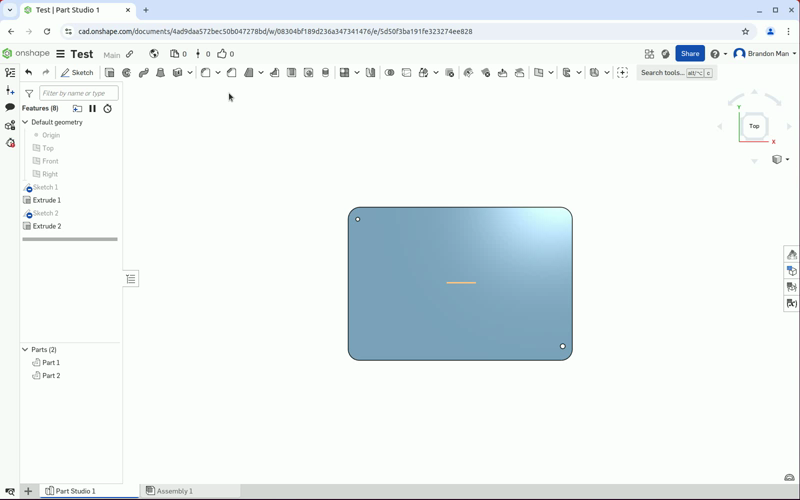
mouse_move(541, 75)
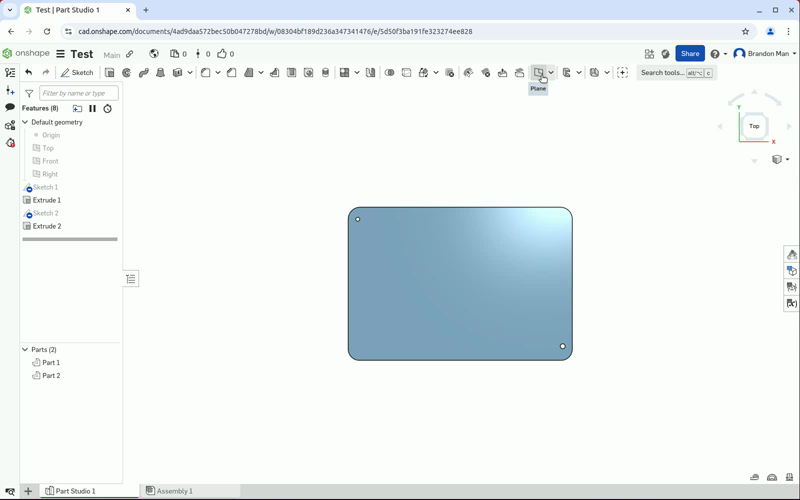
click(541, 75)
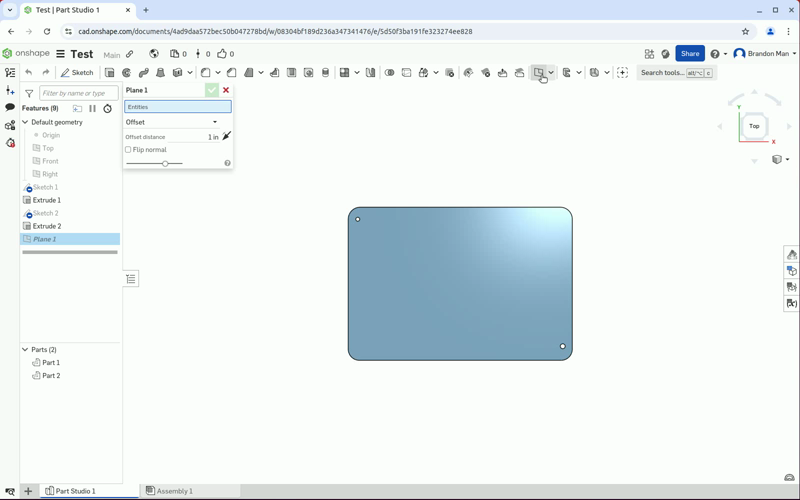
mouse_move(73, 150)
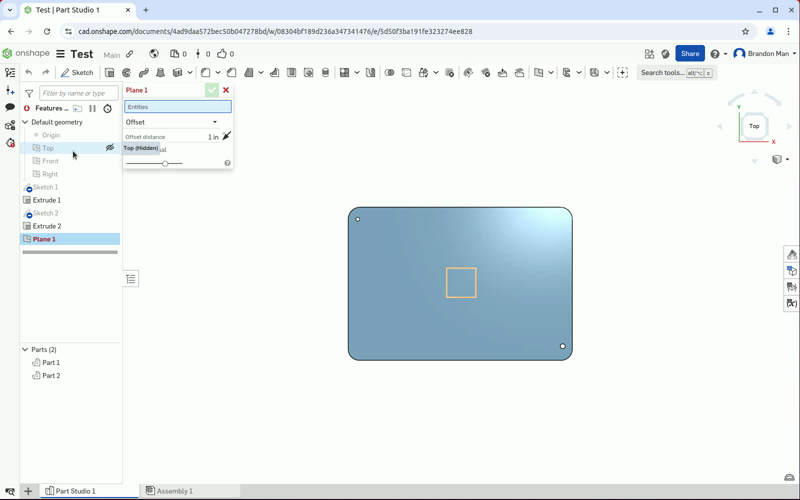
click(73, 150)
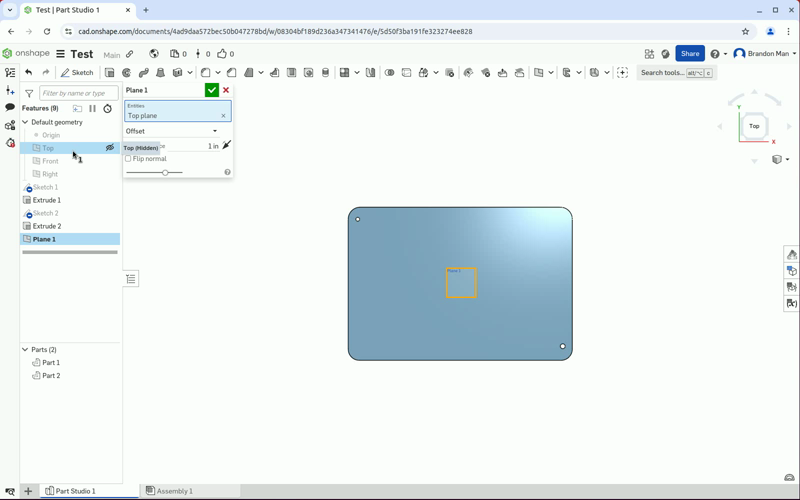
key(tab, 2)
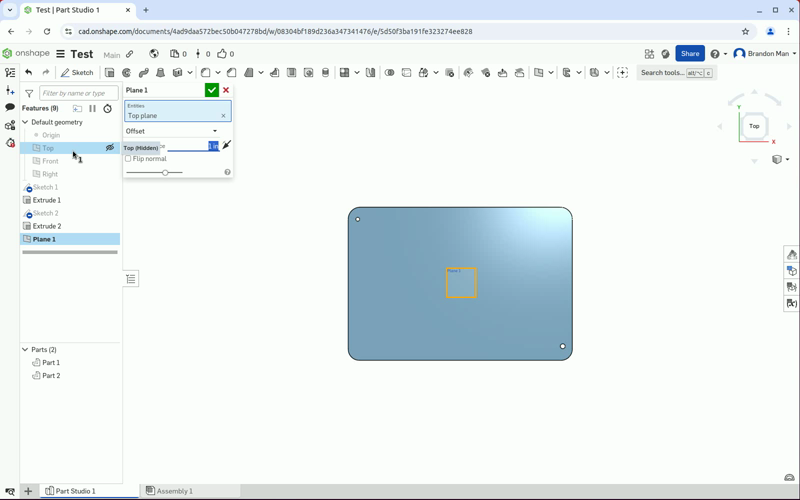
text(0.955)
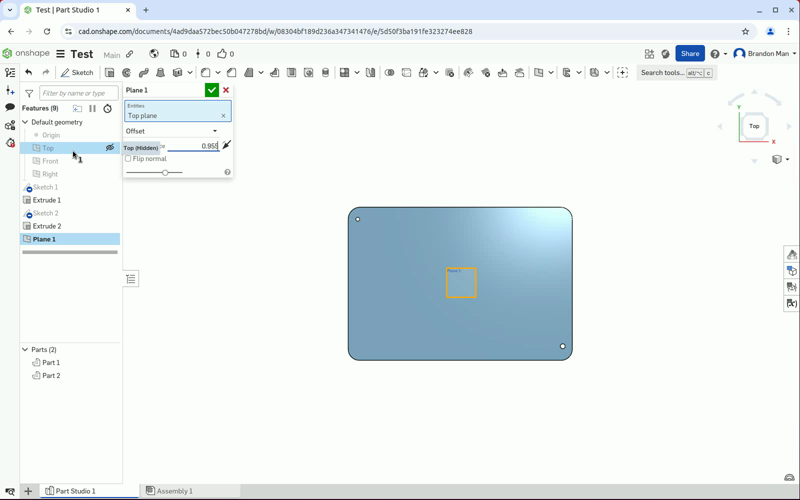
key(enter, 2)
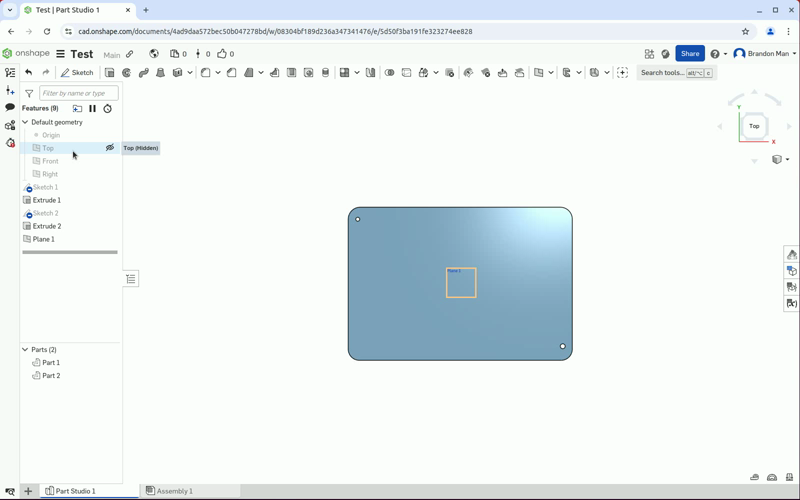
key(shift+s)
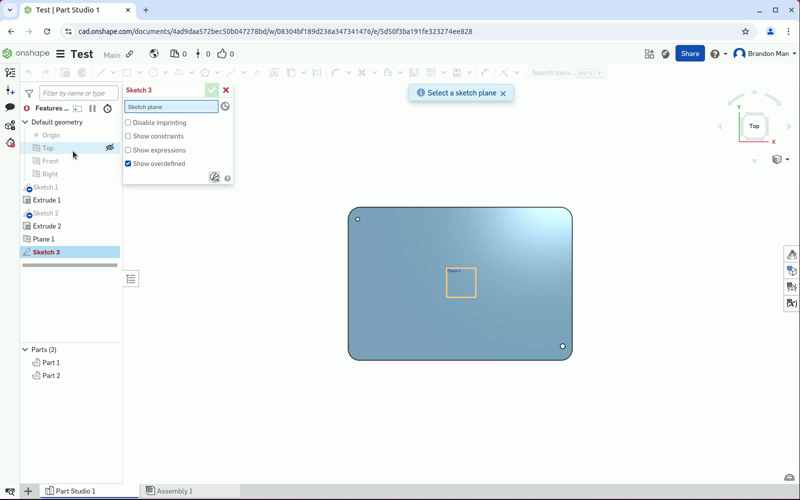
mouse_move(73, 241)
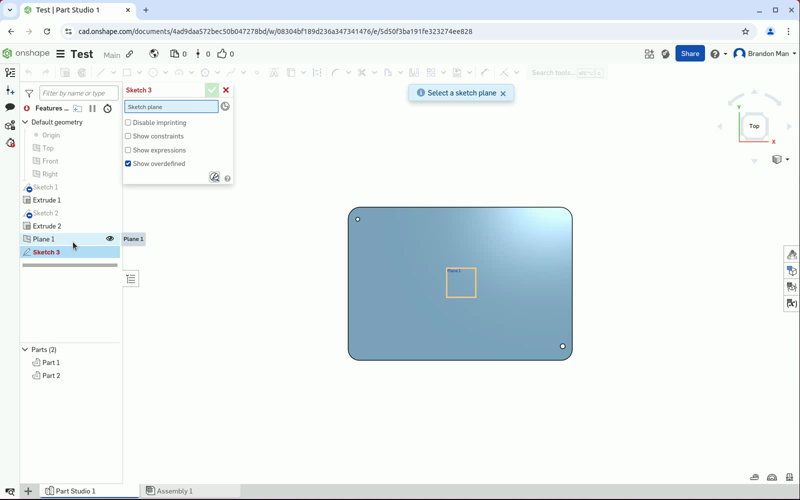
click(73, 241)
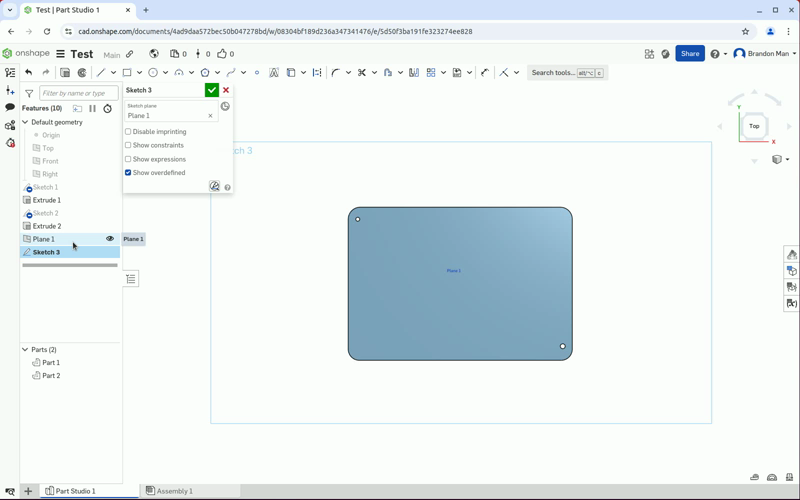
mouse_move(73, 352)
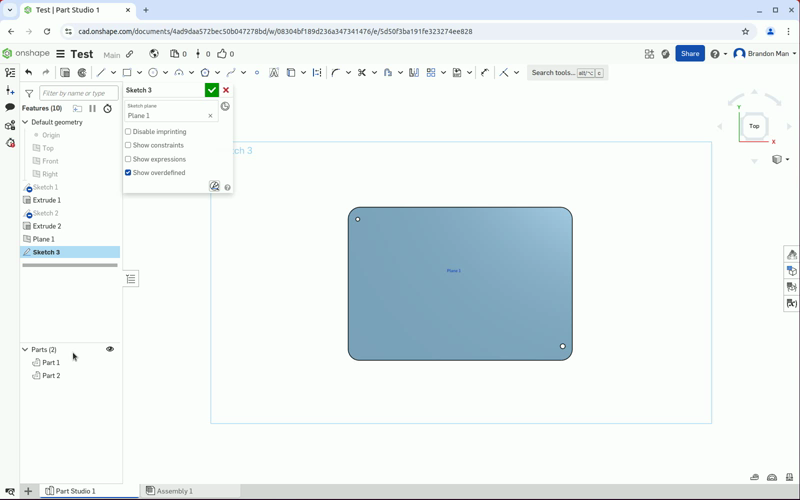
key(y)
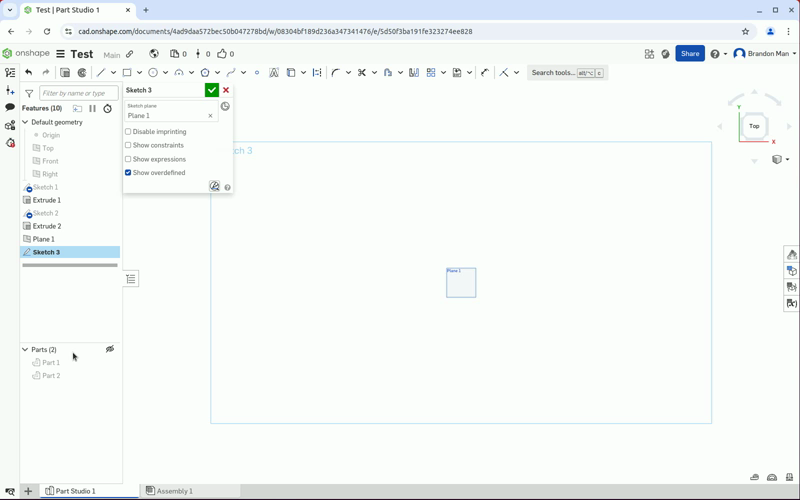
key(c)
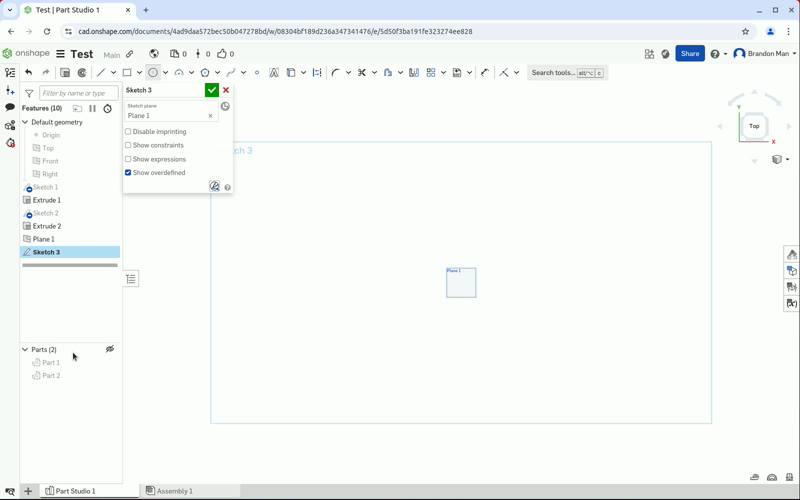
key_down(shift)
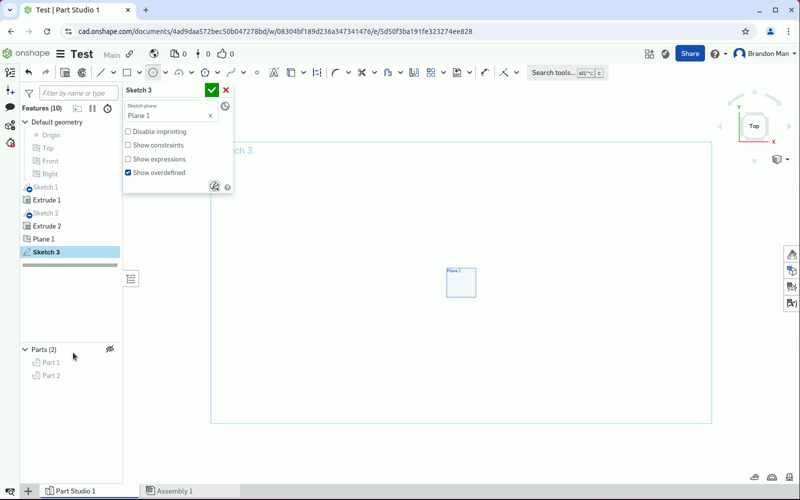
mouse_move(461, 282)
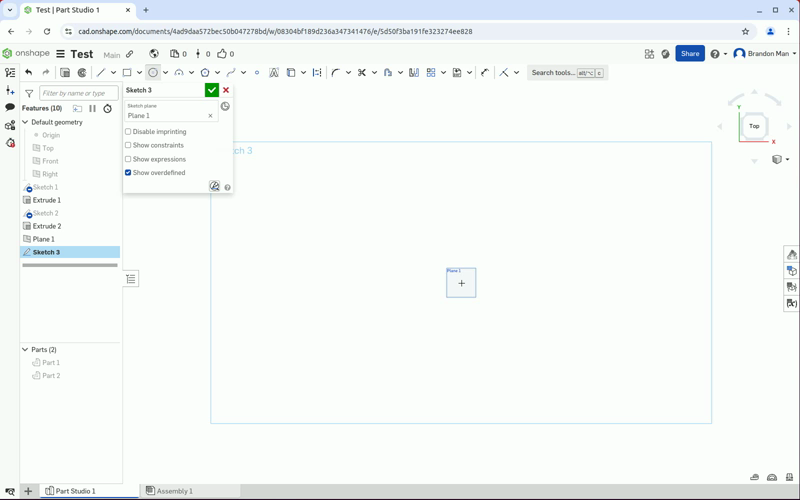
click(461, 282)
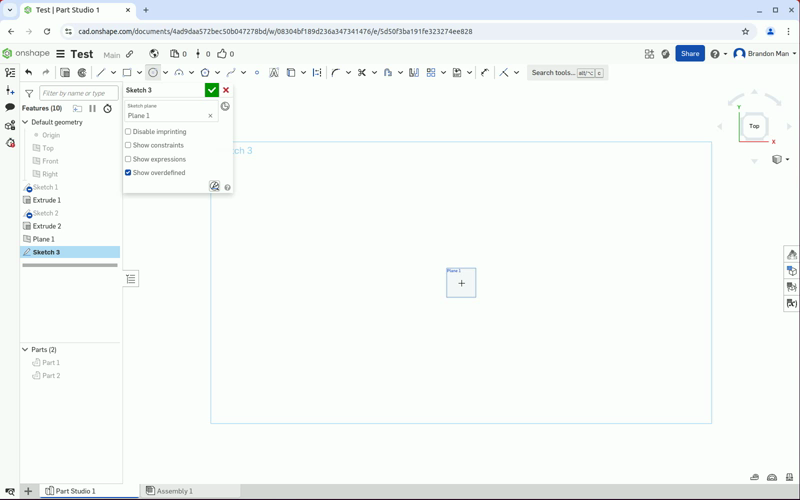
key_up(shift)
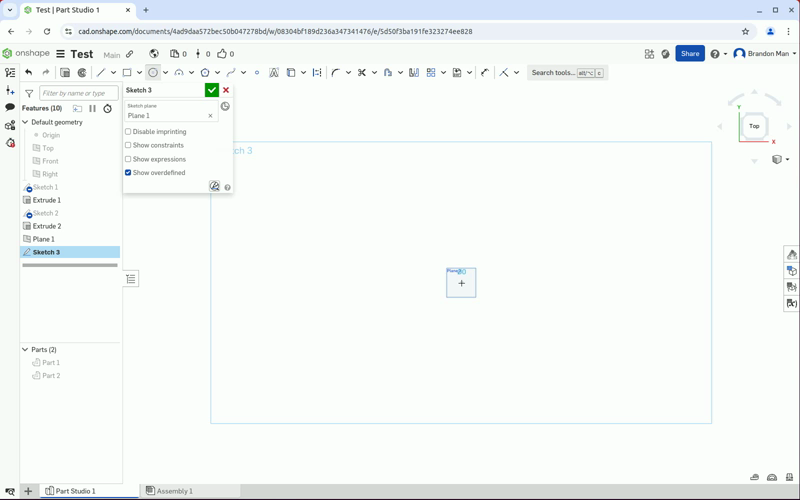
mouse_move(522, 282)
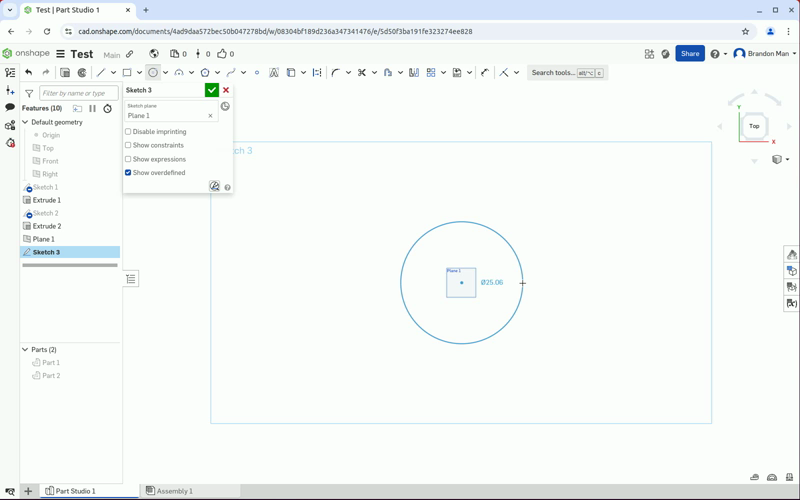
click(522, 282)
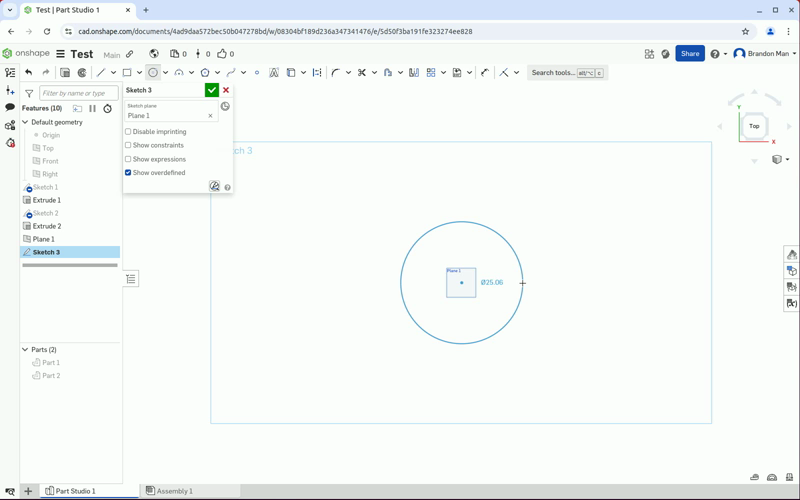
key(esc)
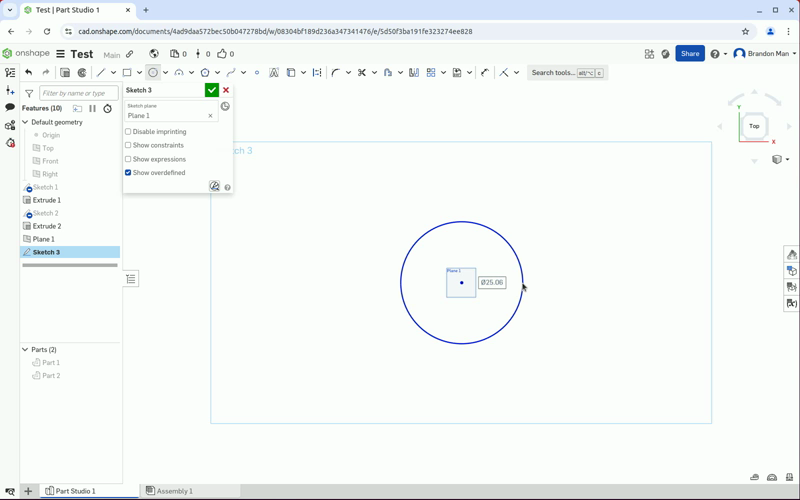
mouse_move(438, 285)
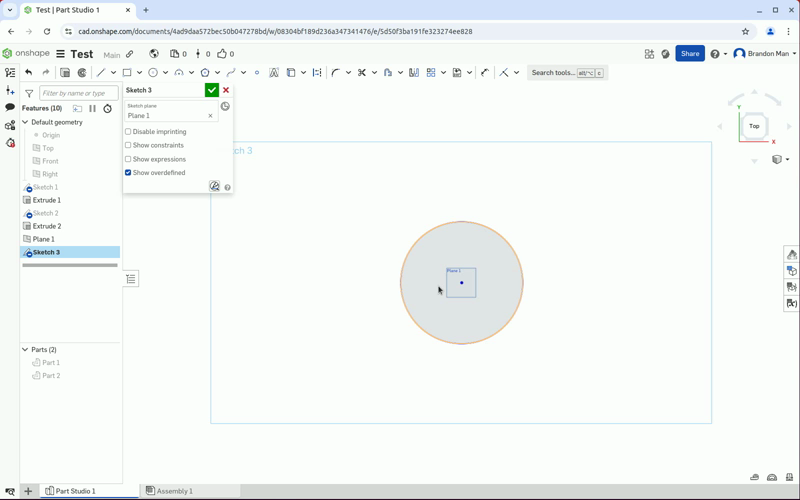
click(438, 285)
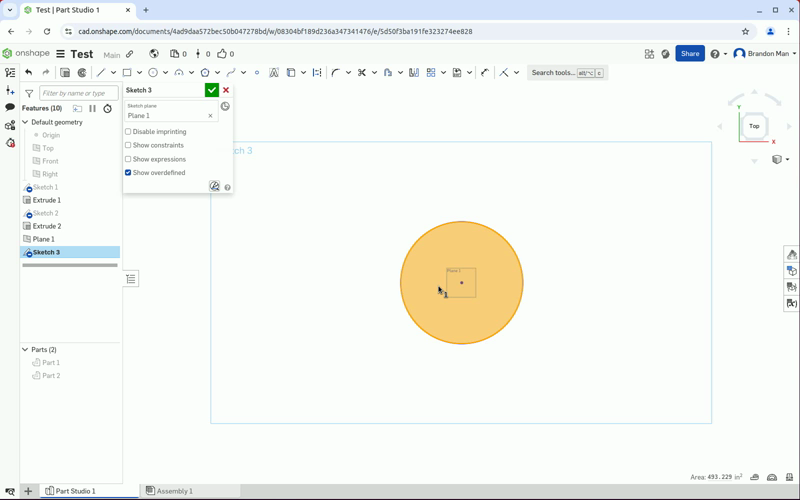
mouse_move(73, 352)
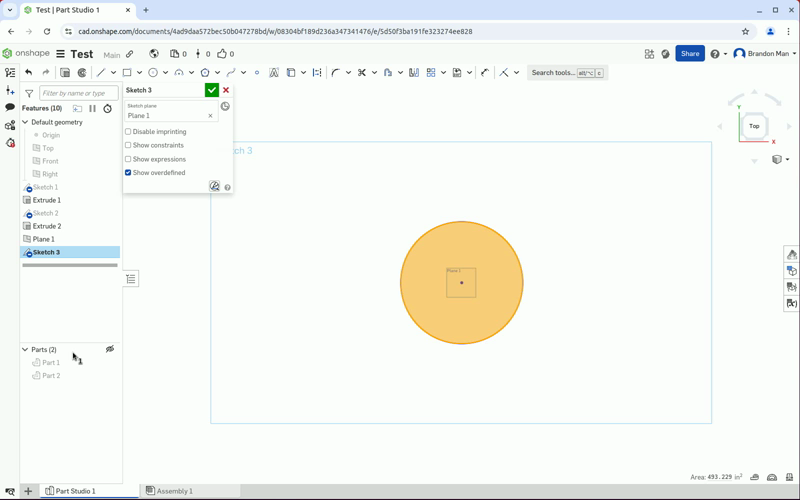
key(shift+y)
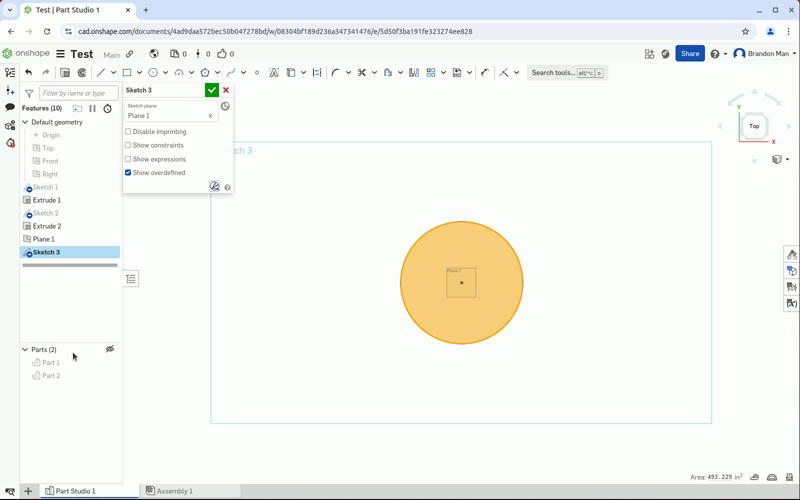
key(shift+e)
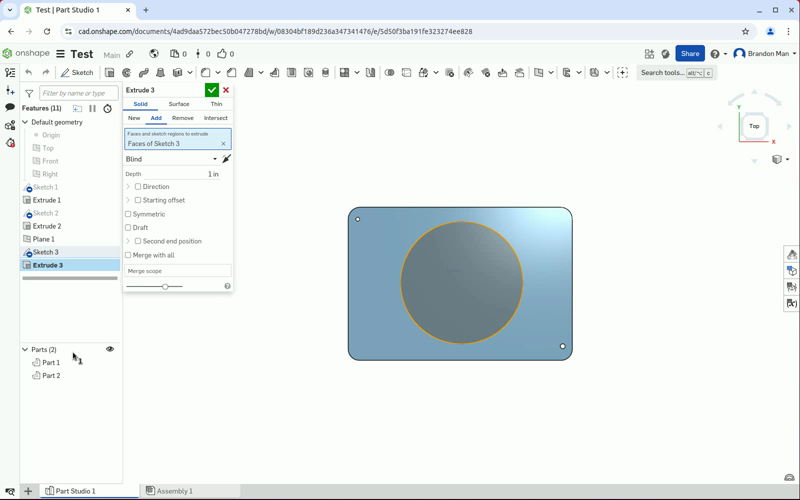
mouse_move(143, 106)
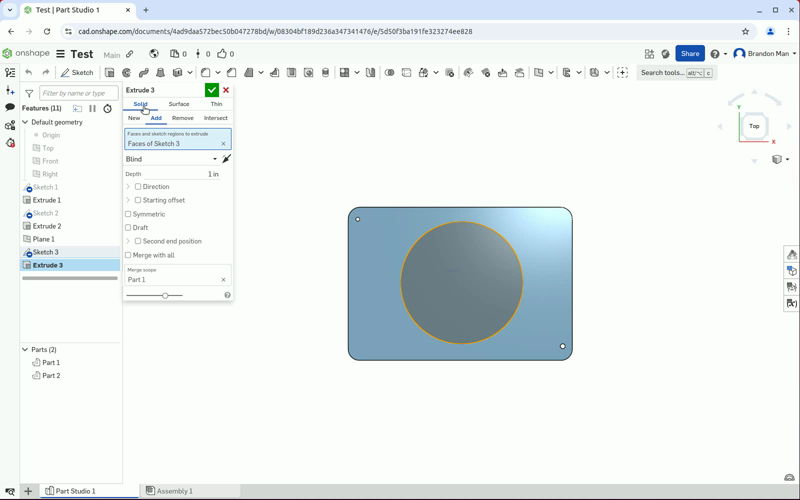
click(143, 106)
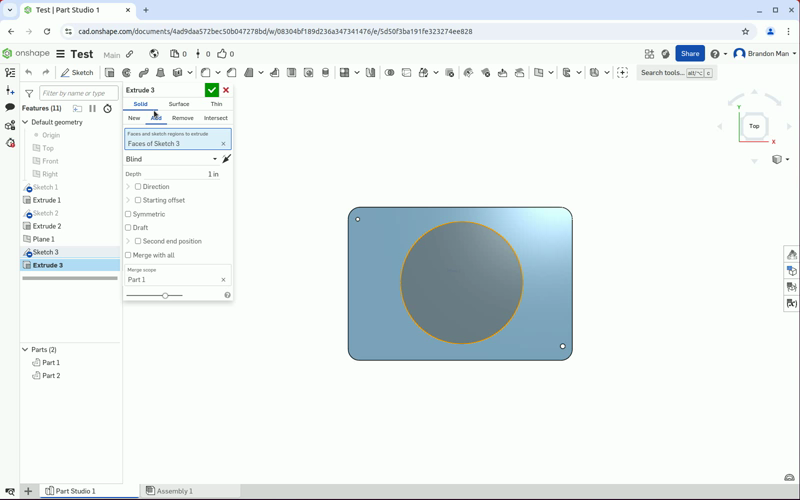
mouse_move(186, 120)
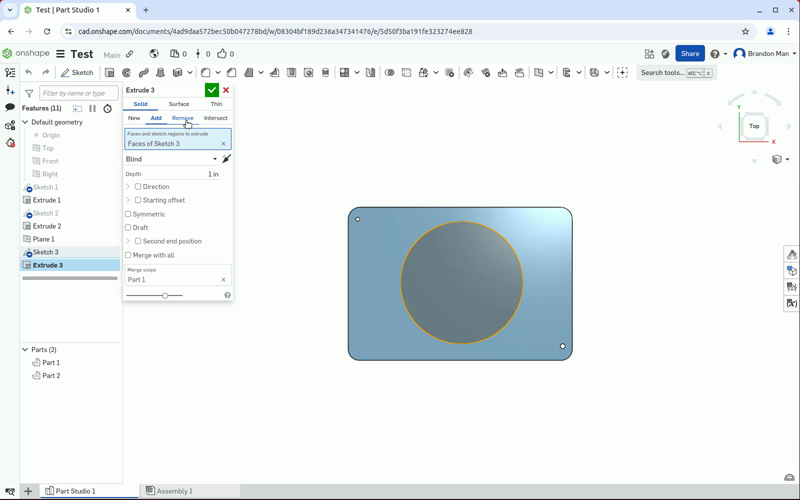
click(186, 120)
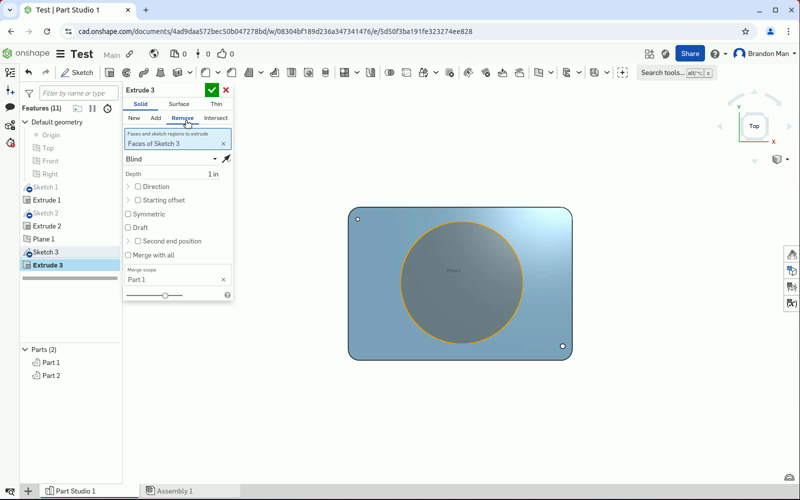
key(tab, 4)
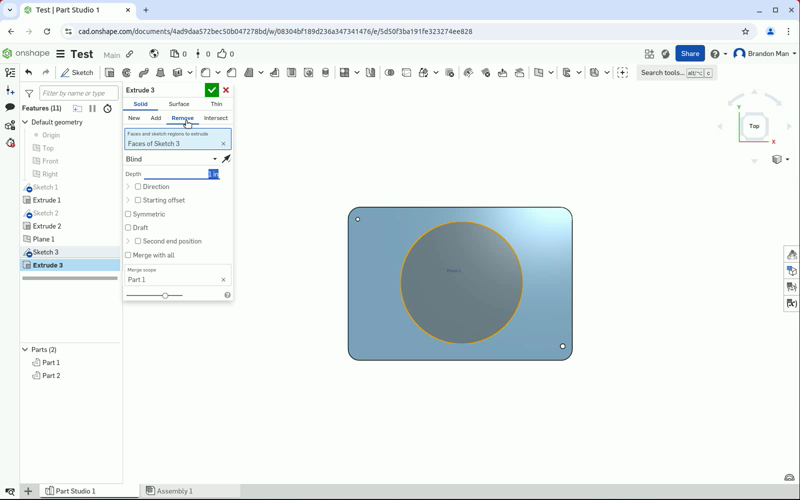
text(7.221)
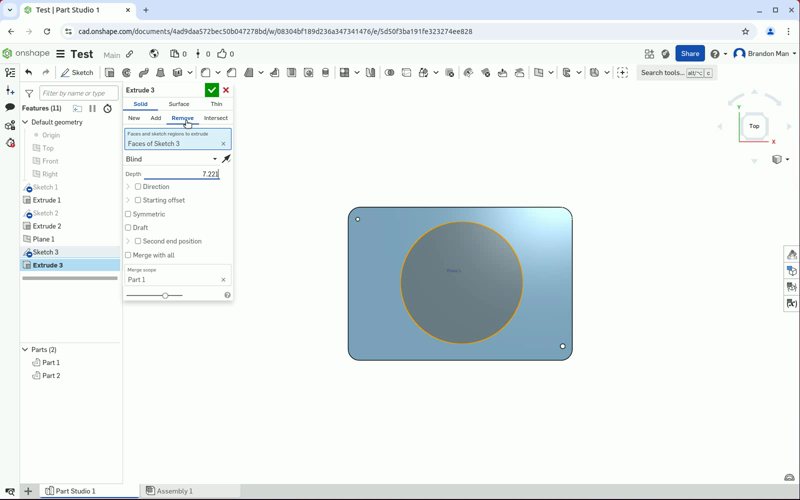
key(tab, 6)
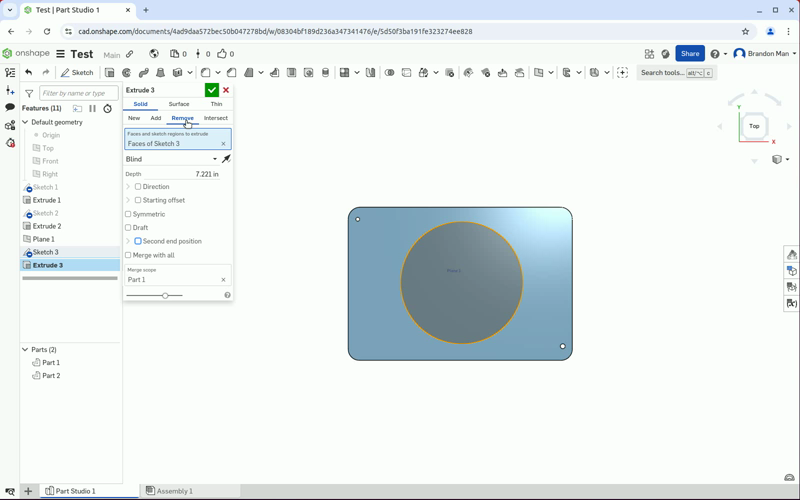
key(space)
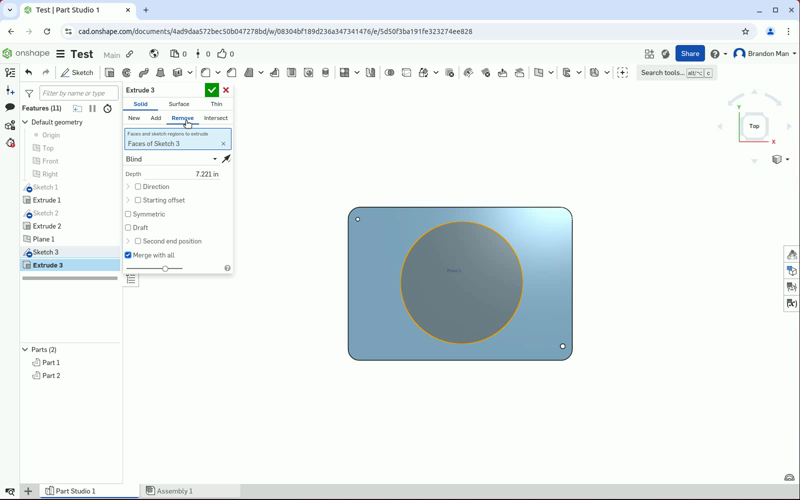
key(enter)
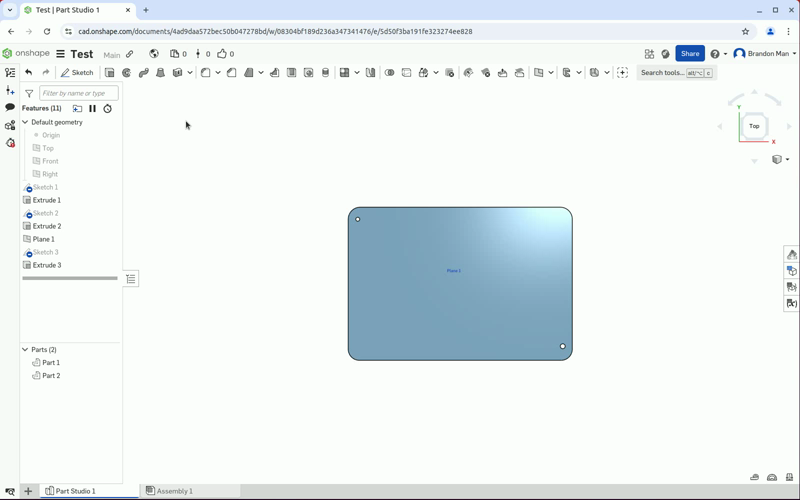
key(shift+h)
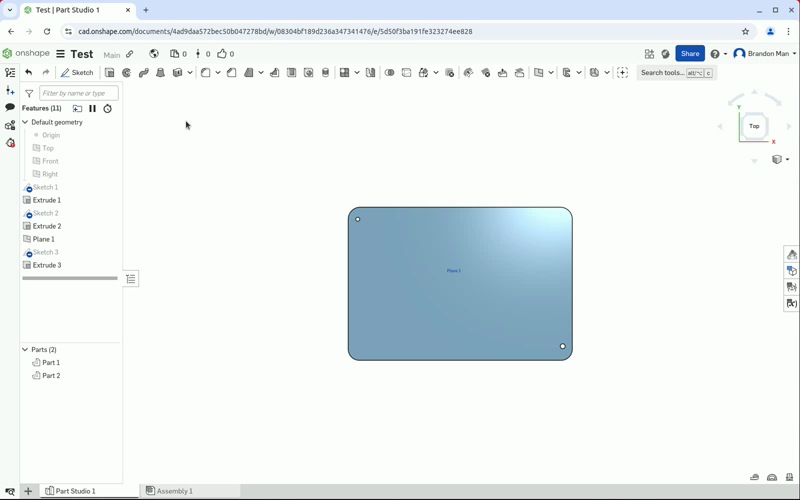
key(shift+h)
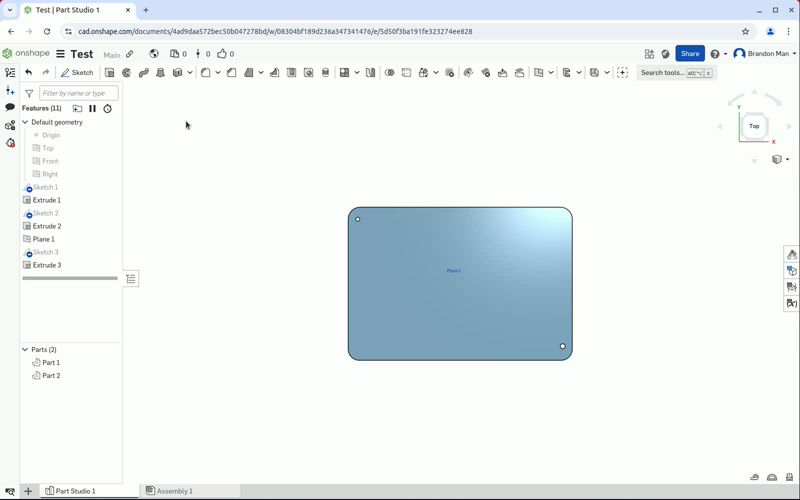
mouse_move(73, 189)
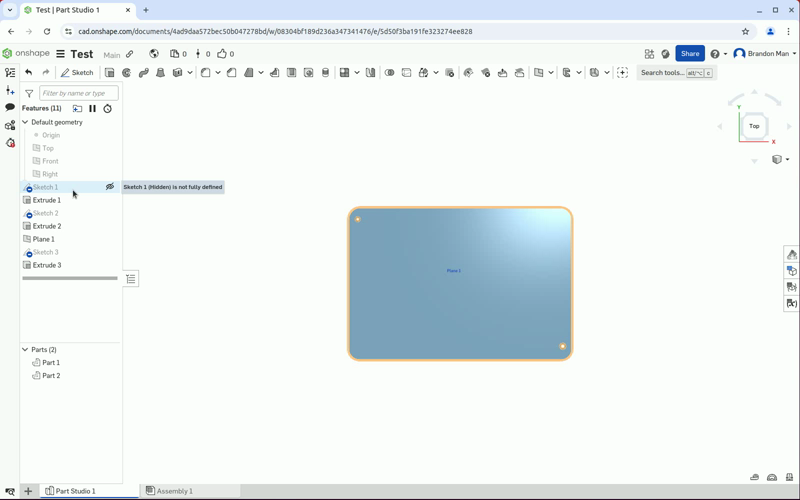
click(73, 189)
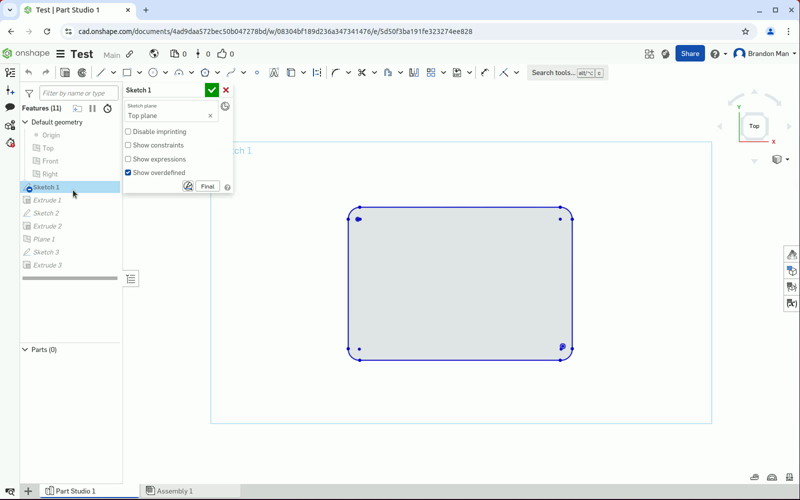
mouse_move(229, 92)
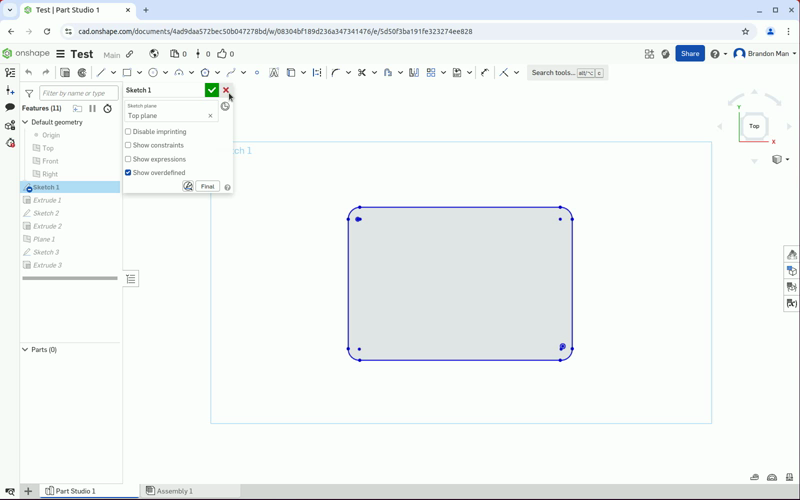
click(229, 92)
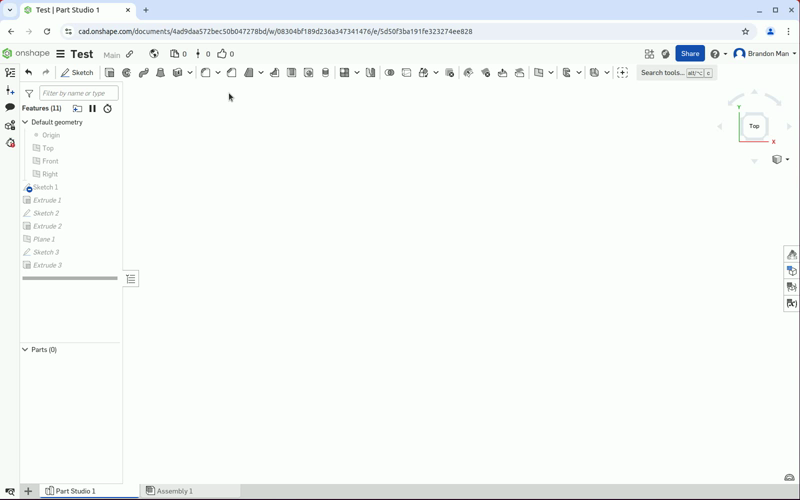
key(shift+s)
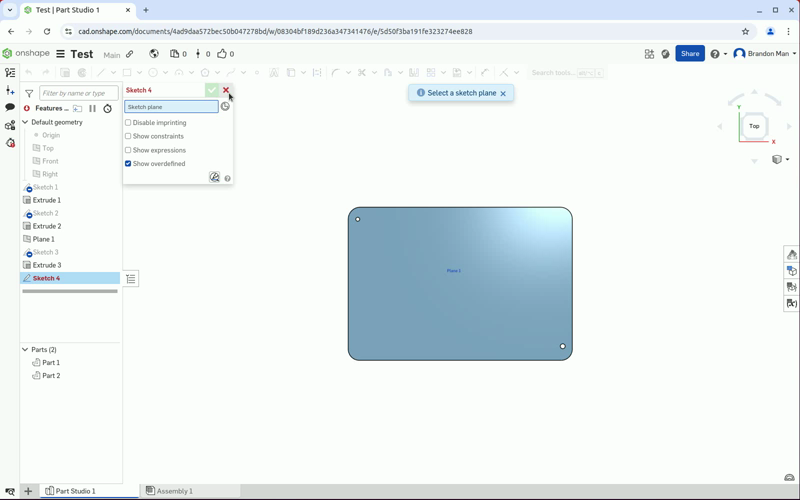
mouse_move(73, 241)
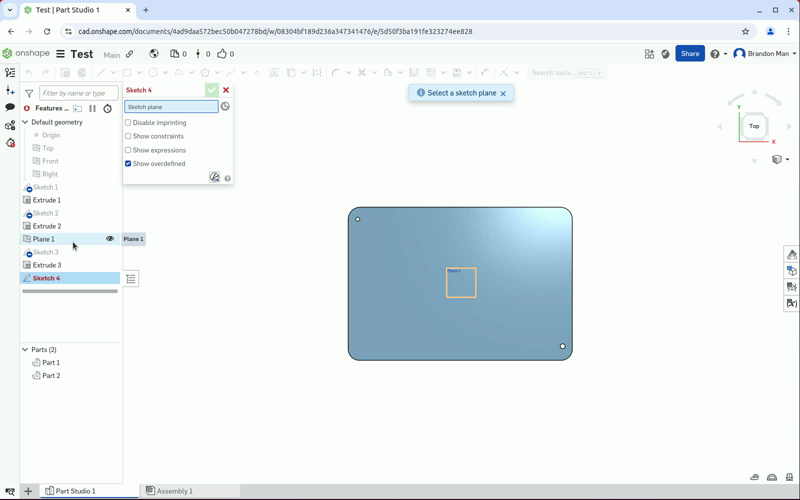
click(73, 241)
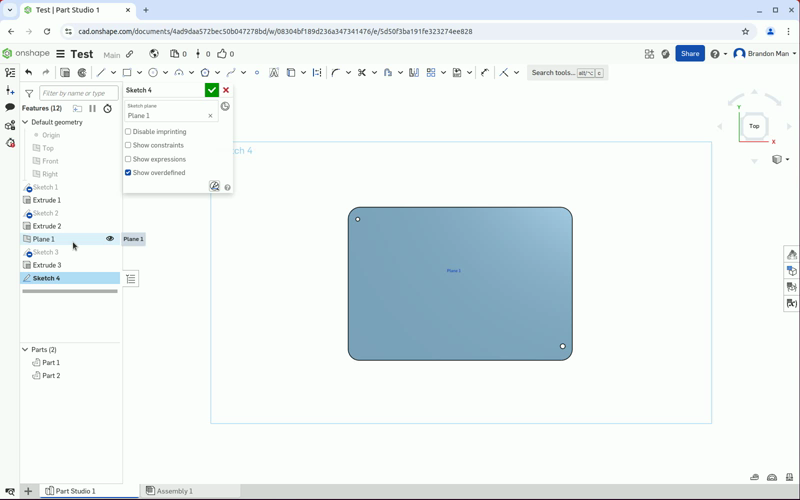
mouse_move(73, 352)
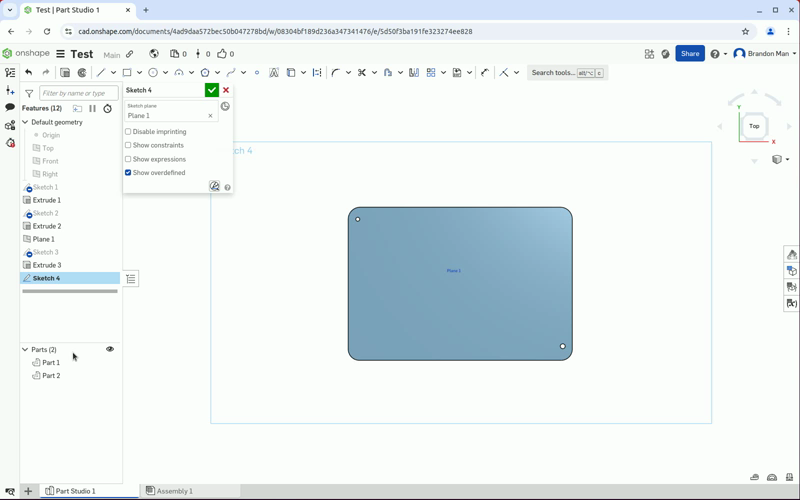
key(y)
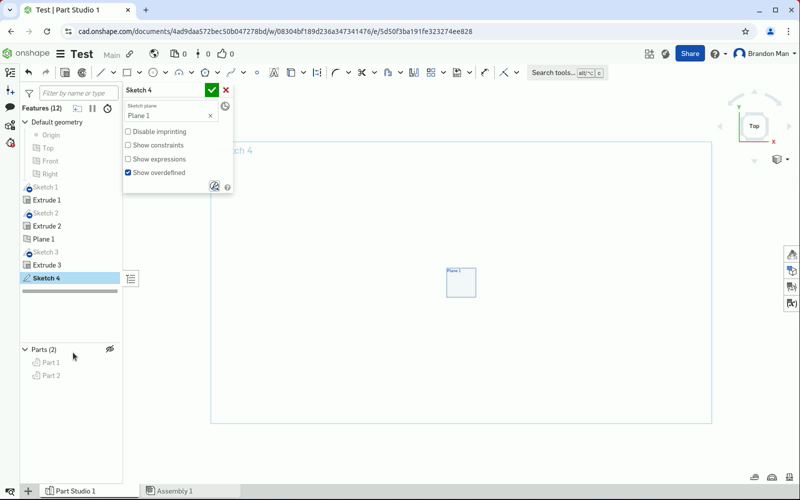
key(c)
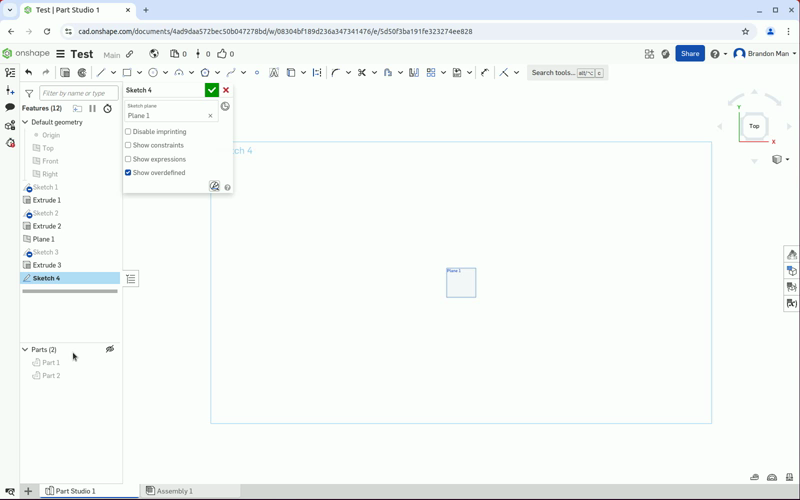
key_down(shift)
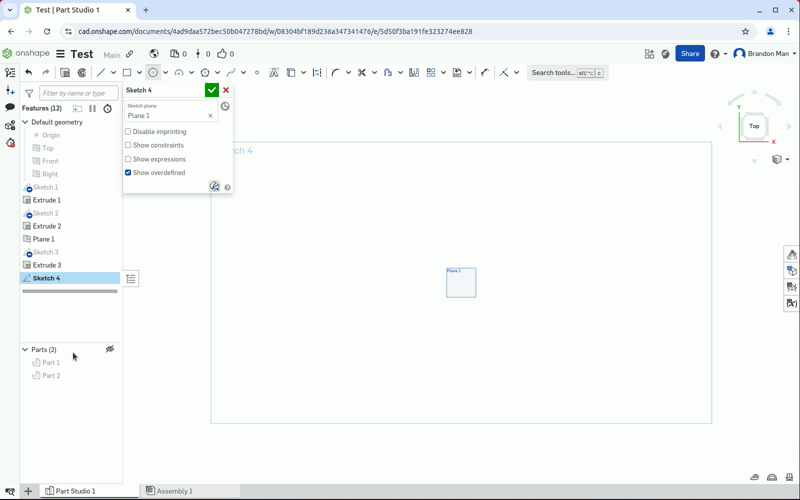
mouse_move(461, 282)
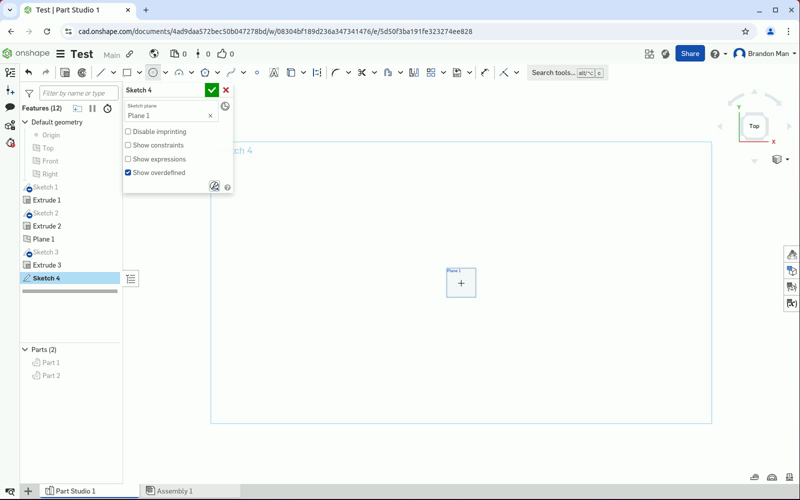
click(461, 282)
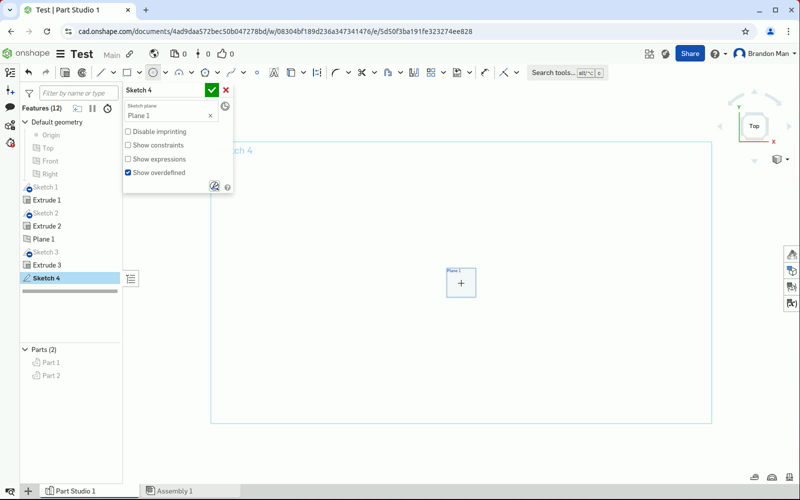
key_up(shift)
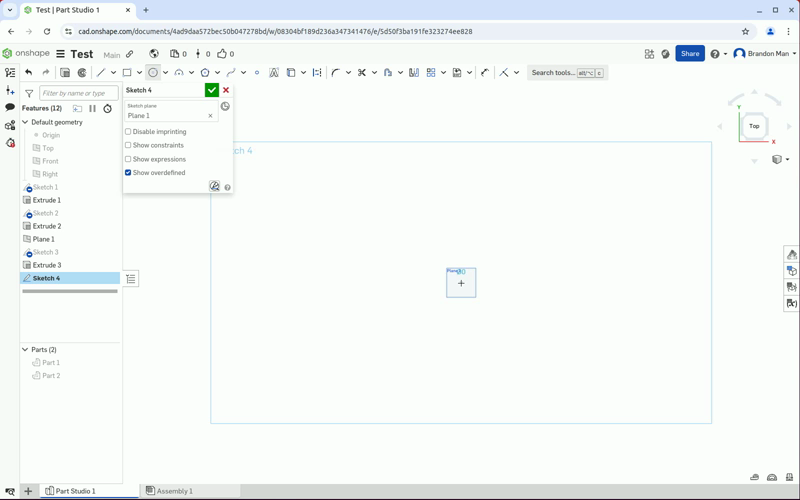
mouse_move(526, 282)
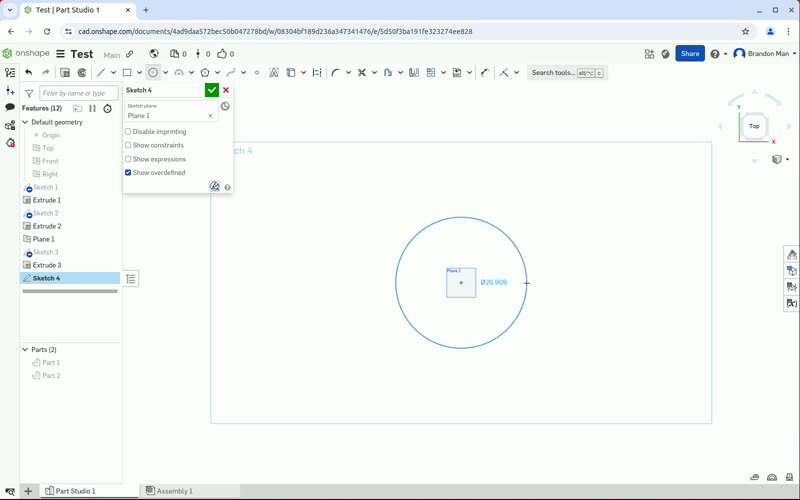
click(526, 282)
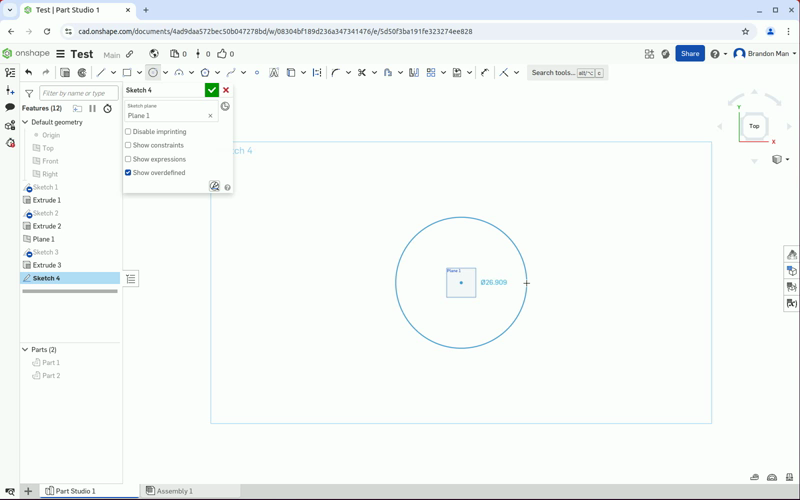
key(esc)
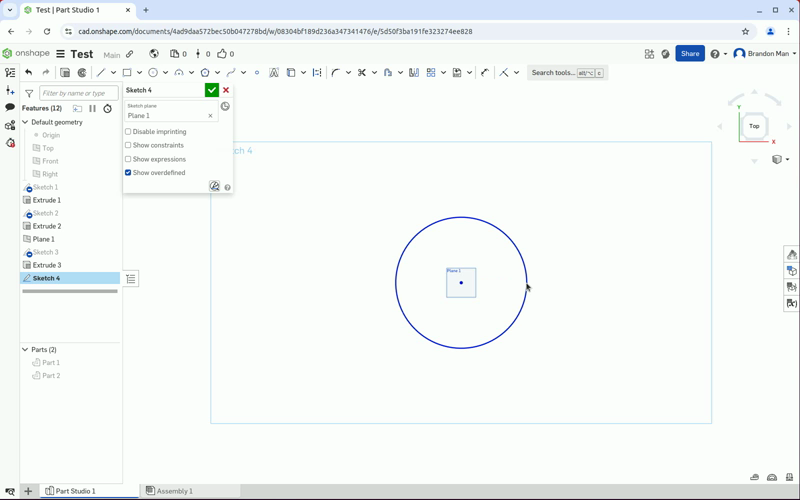
key(c)
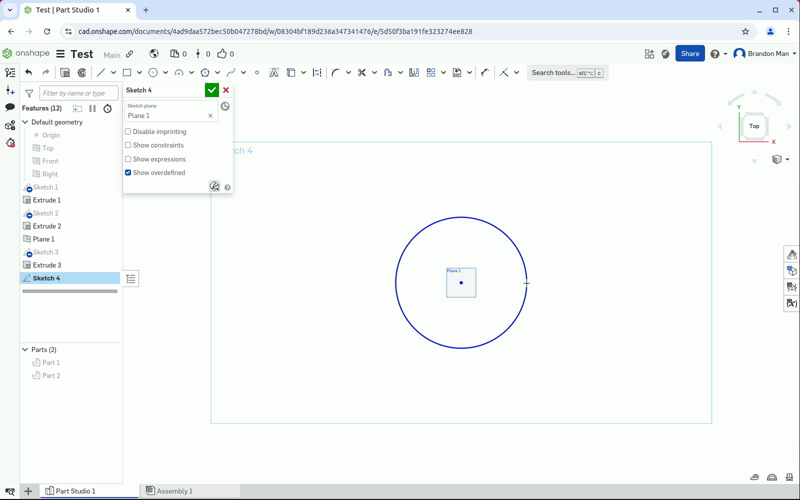
key_down(shift)
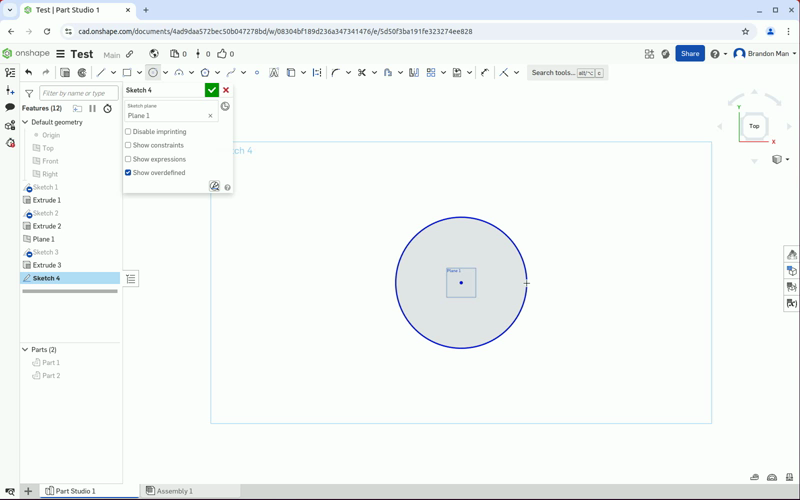
mouse_move(461, 282)
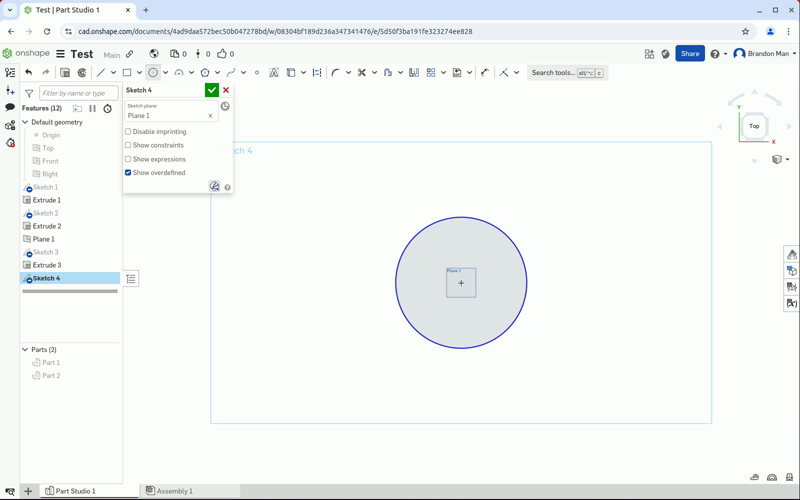
click(461, 282)
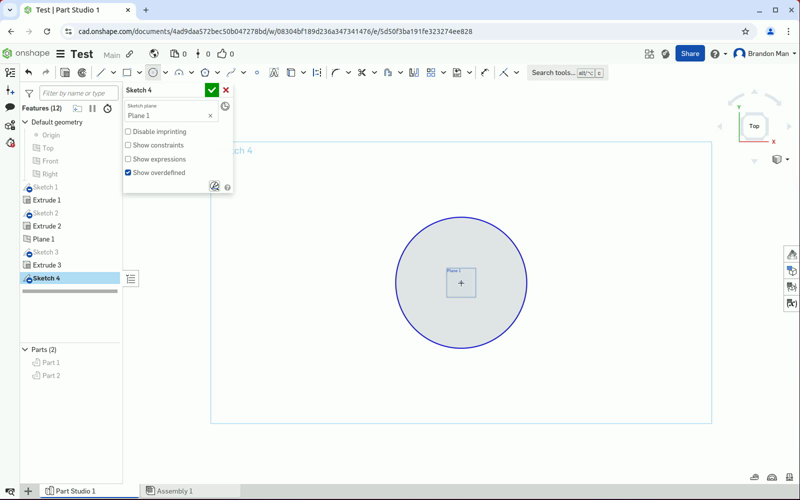
key_up(shift)
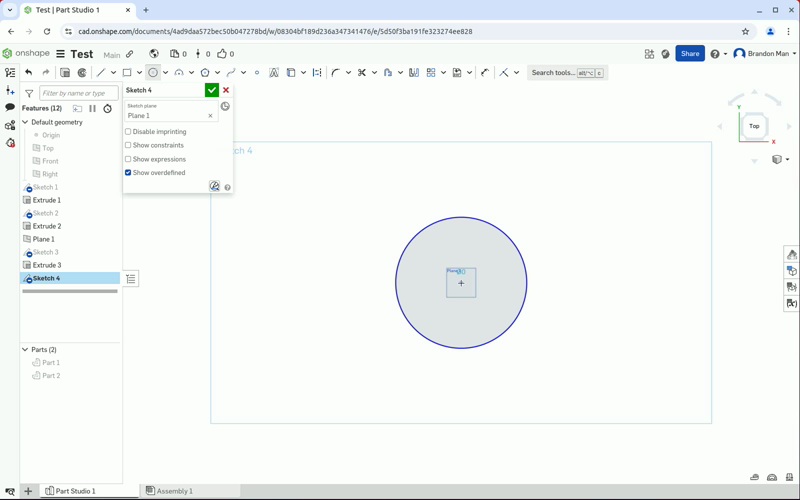
mouse_move(521, 282)
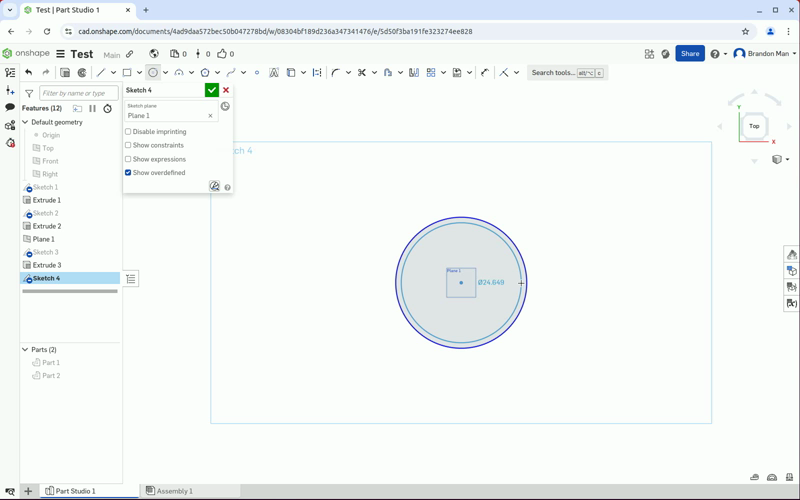
click(521, 282)
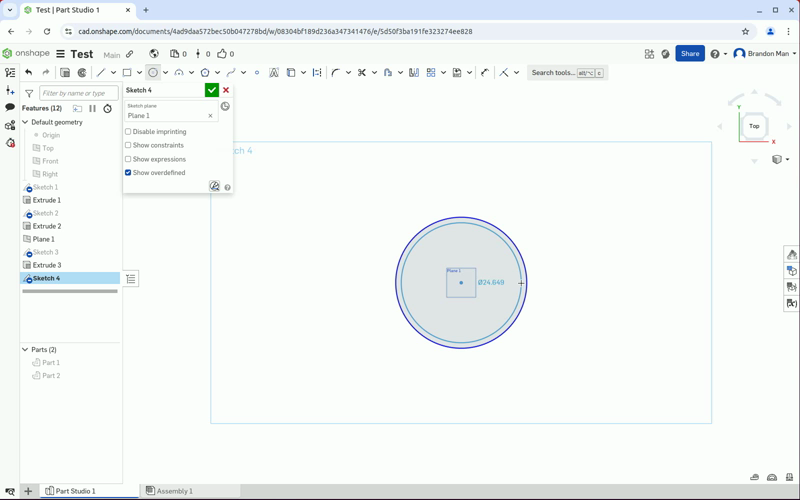
key(esc)
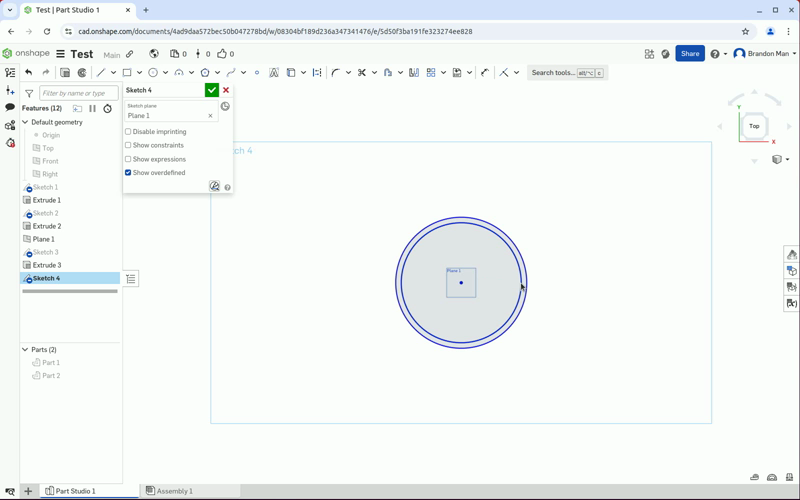
mouse_move(500, 331)
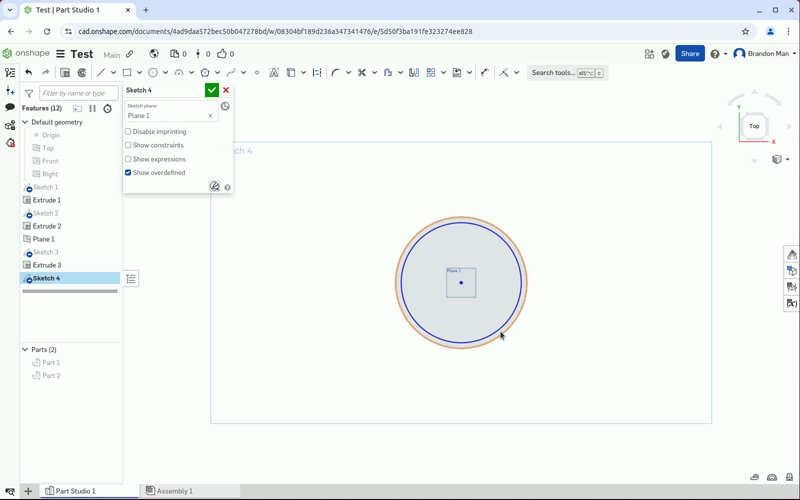
click(500, 331)
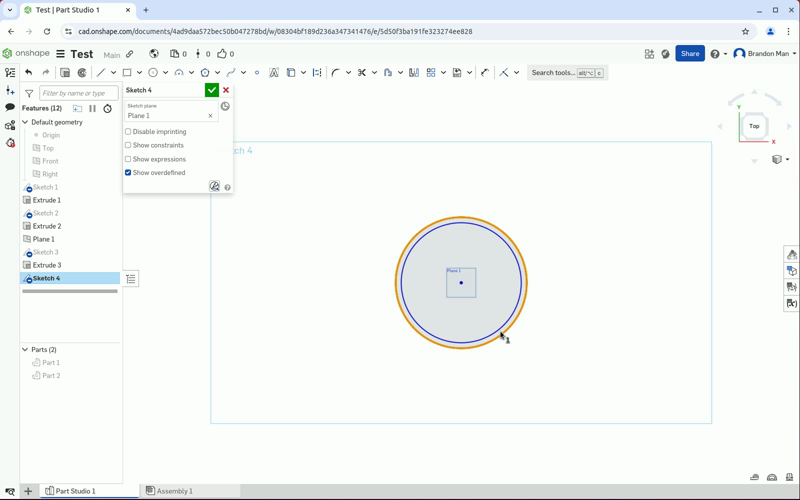
mouse_move(73, 352)
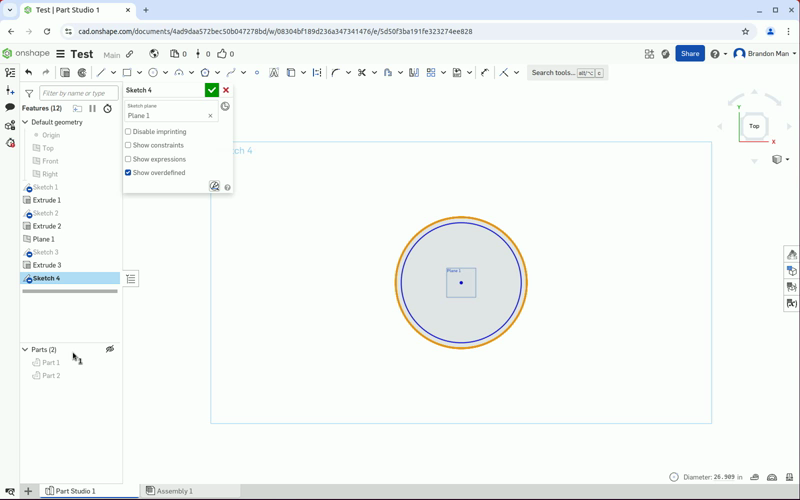
key(shift+y)
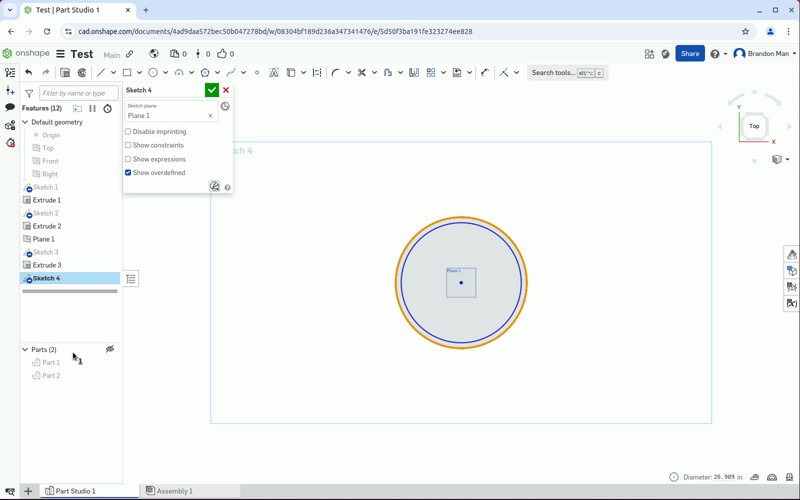
key(shift+e)
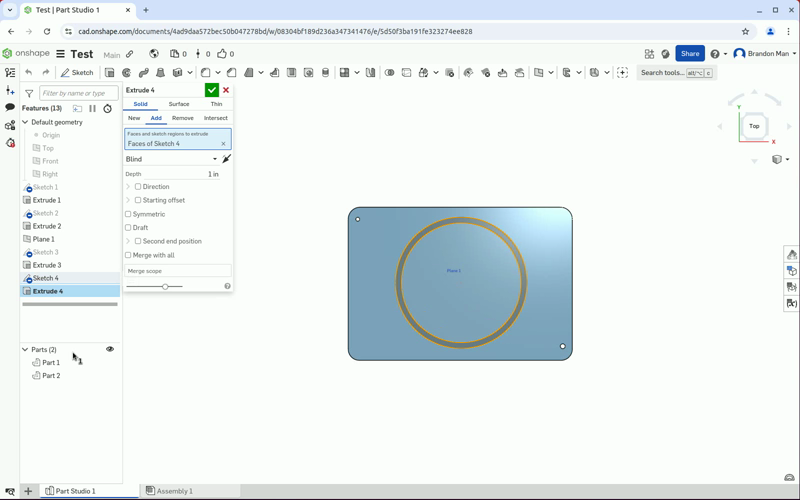
mouse_move(143, 106)
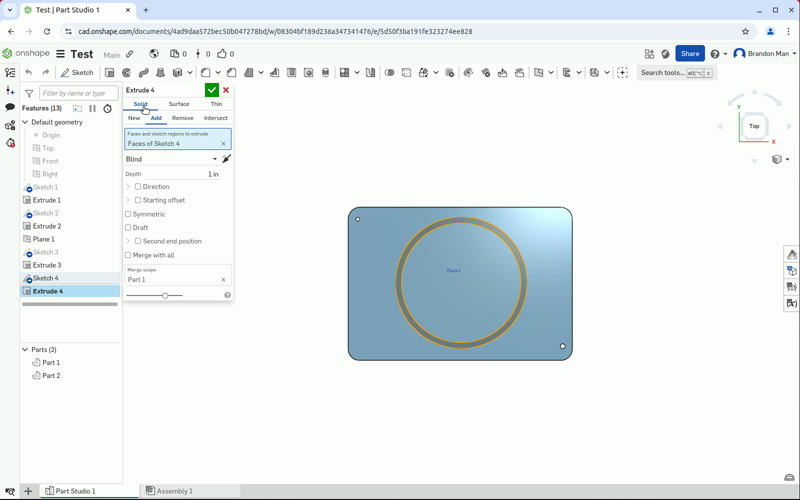
click(143, 106)
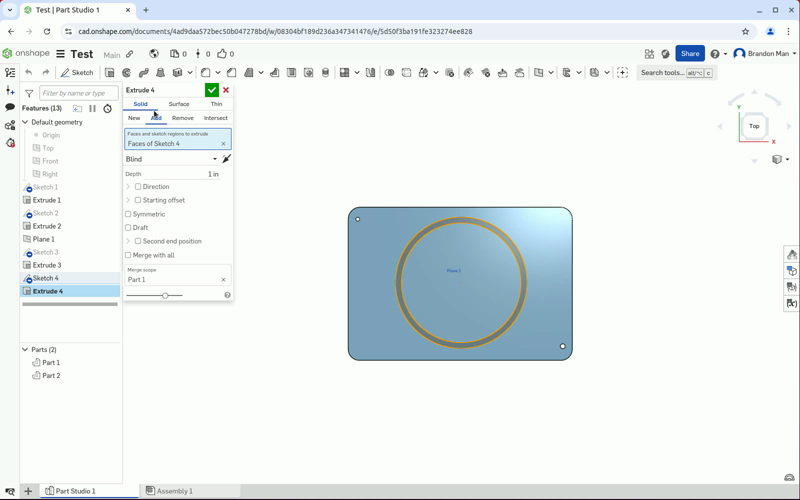
mouse_move(186, 120)
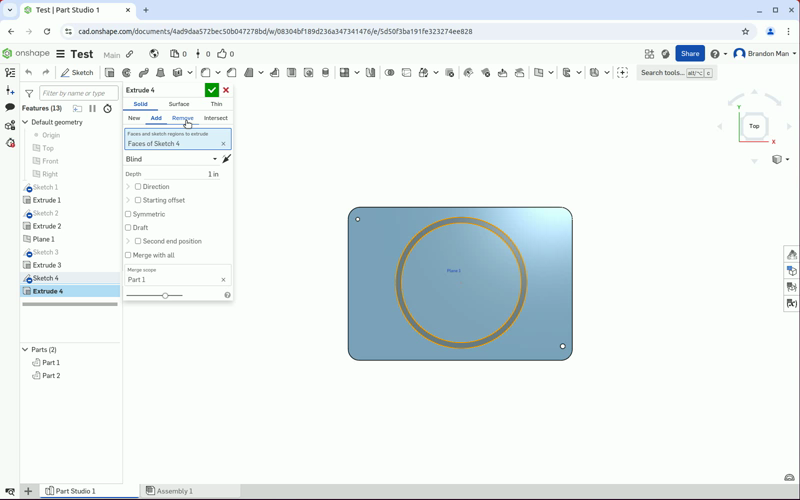
click(186, 120)
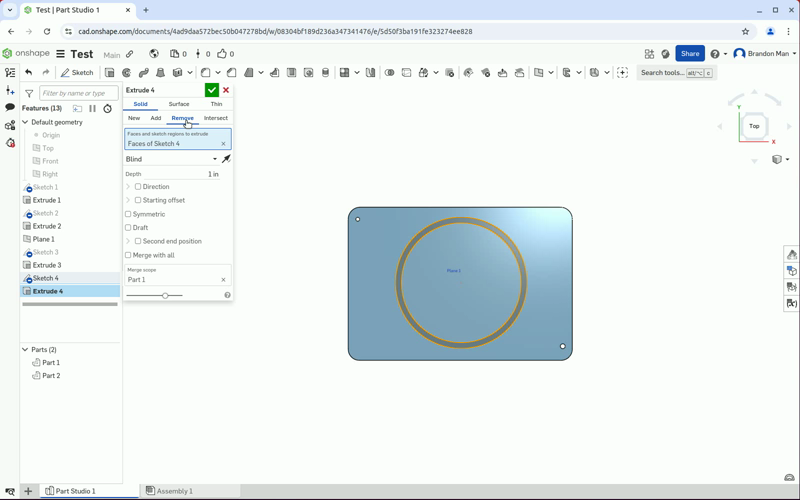
key(tab, 4)
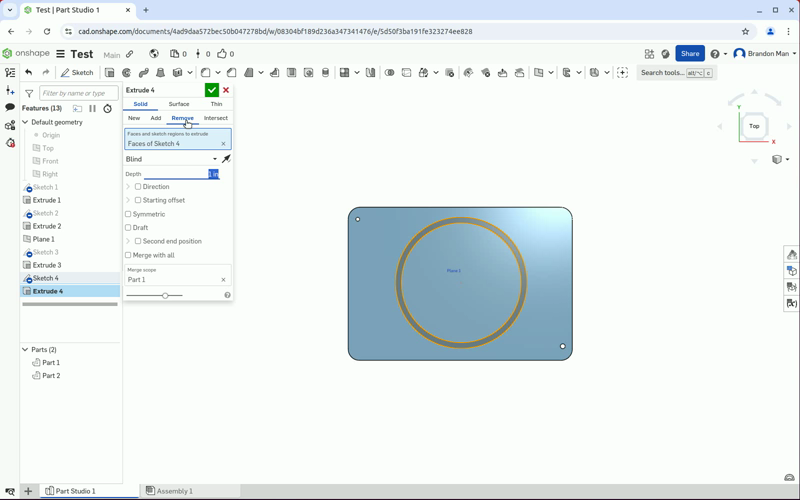
text(1.444)
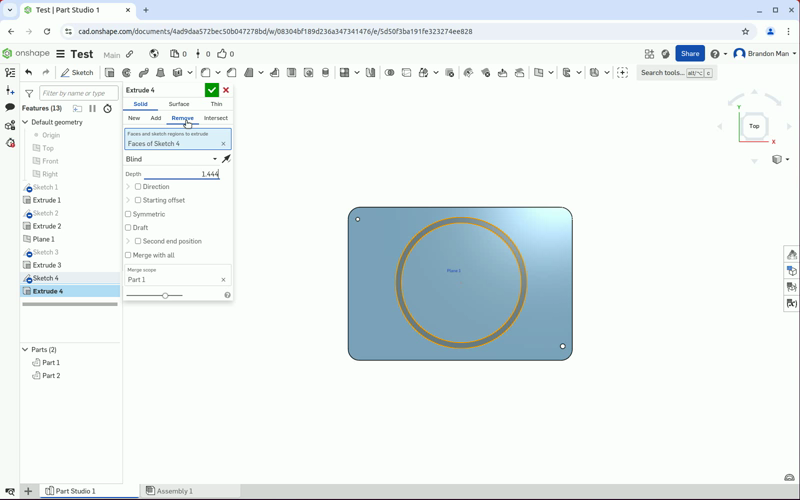
key(tab, 6)
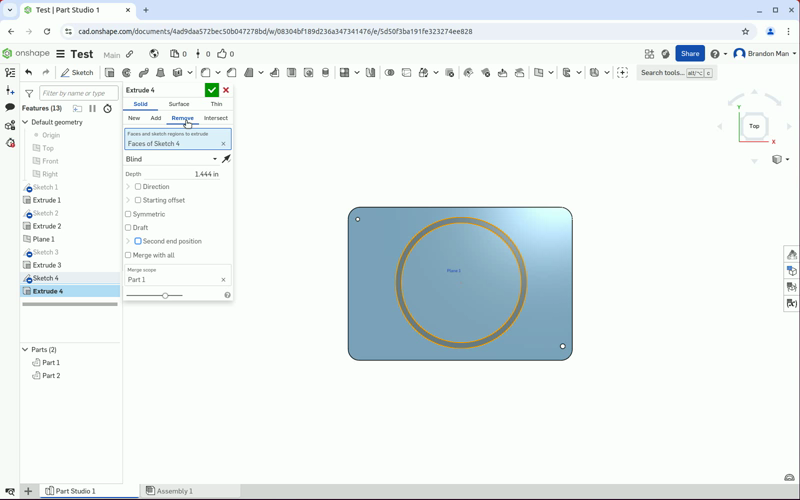
key(space)
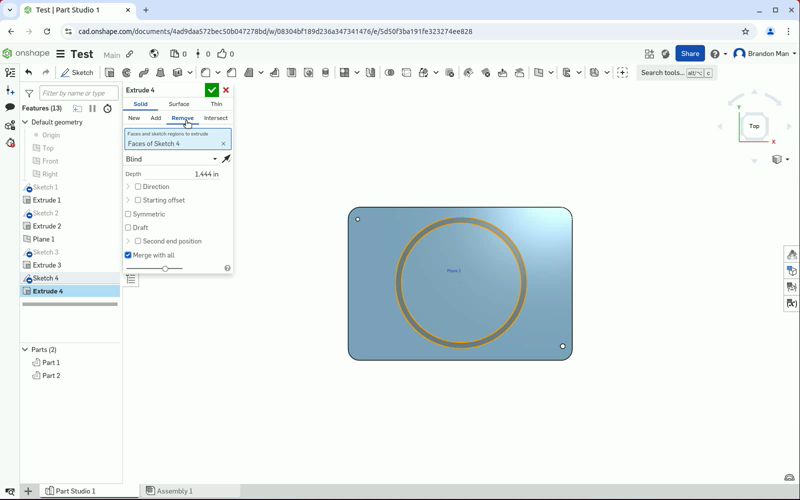
key(enter)
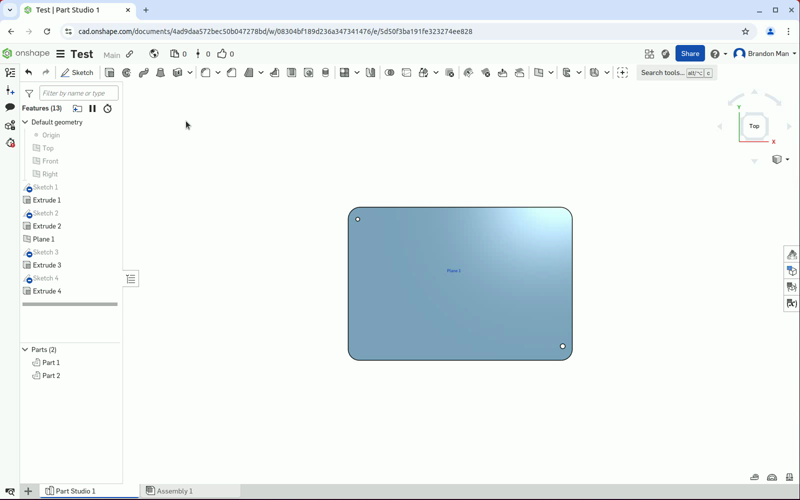
key(shift+h)
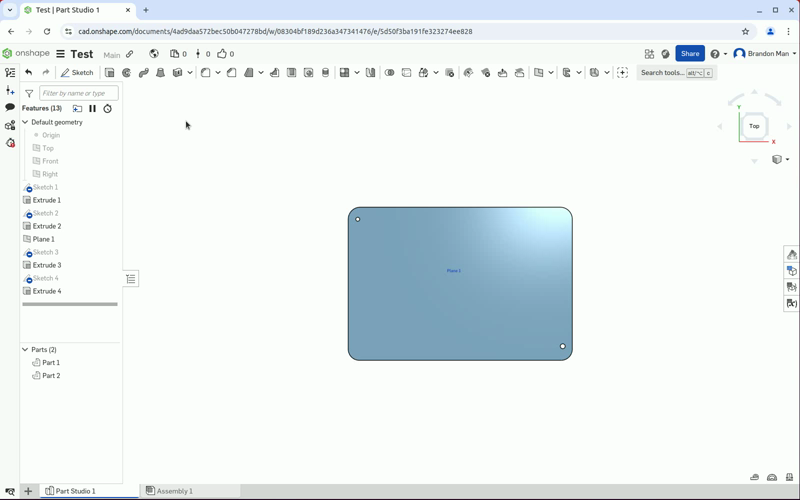
key(shift+h)
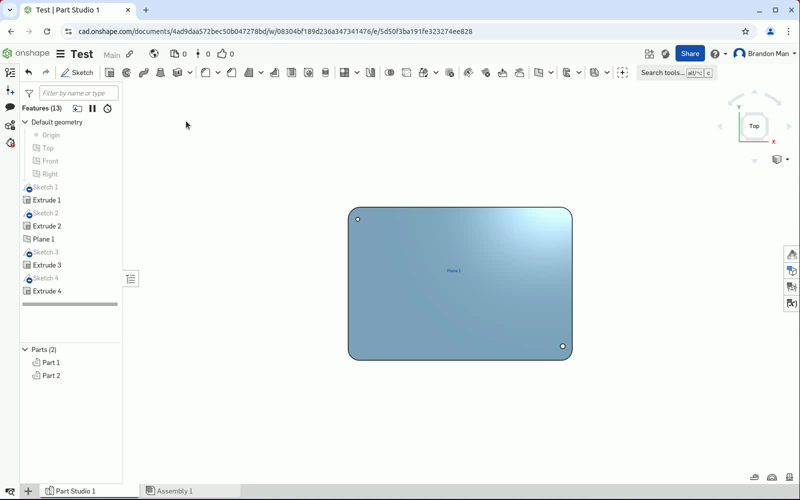
key(shift+7)
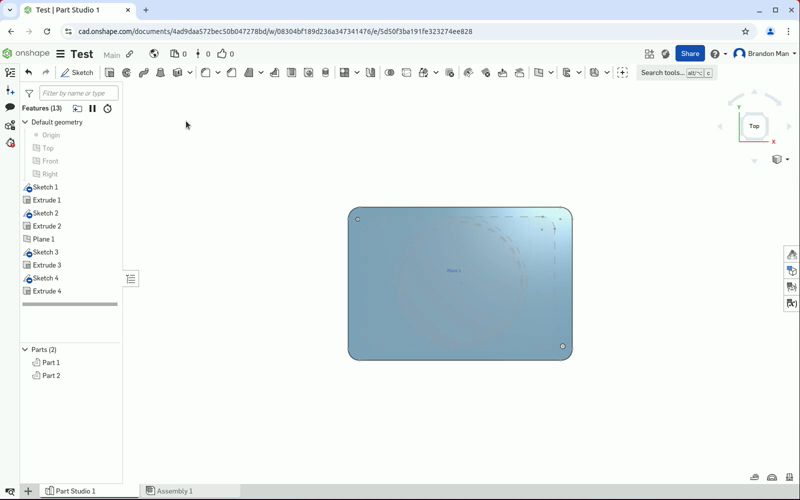
key(up, 3)
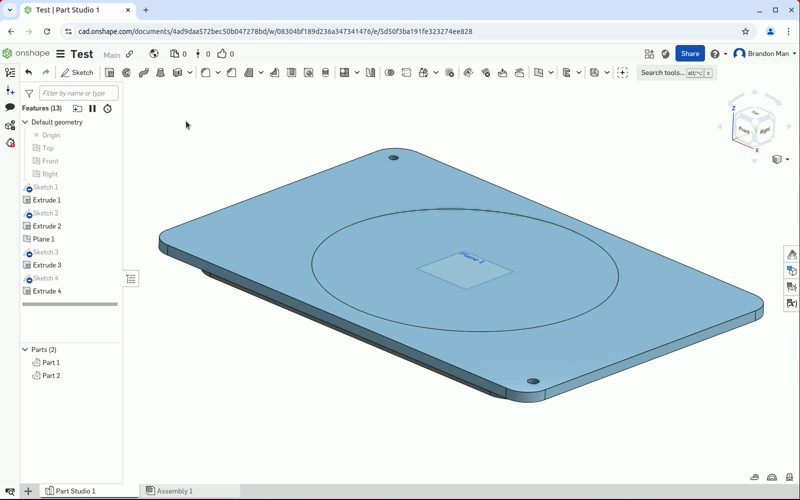
key(left, 3)
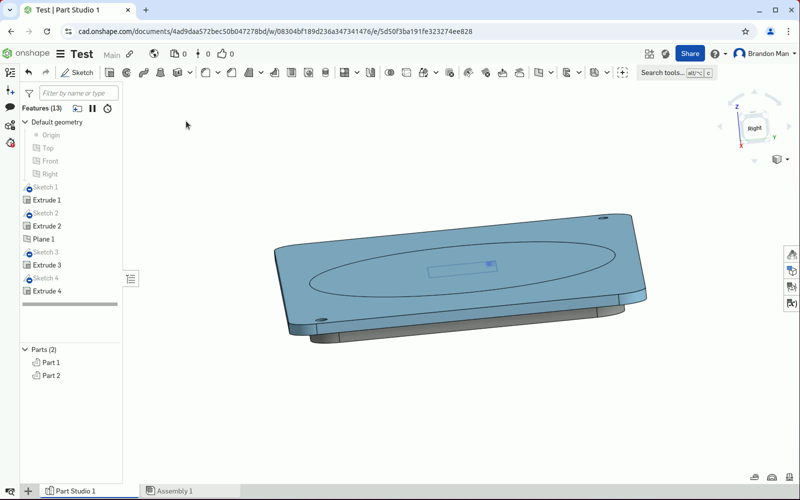
key(right, 3)
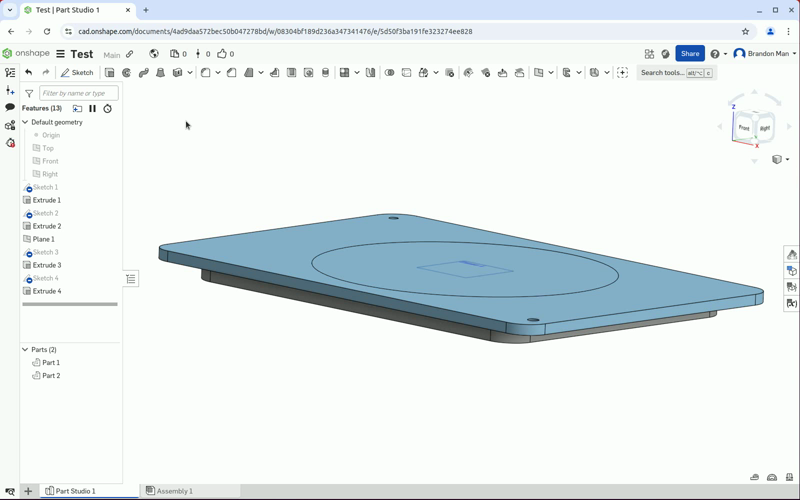
key(down, 3)
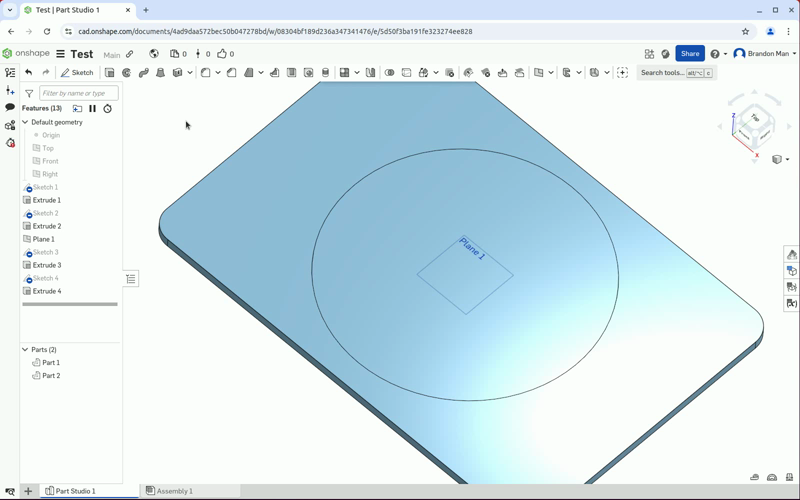
mouse_move(73, 189)
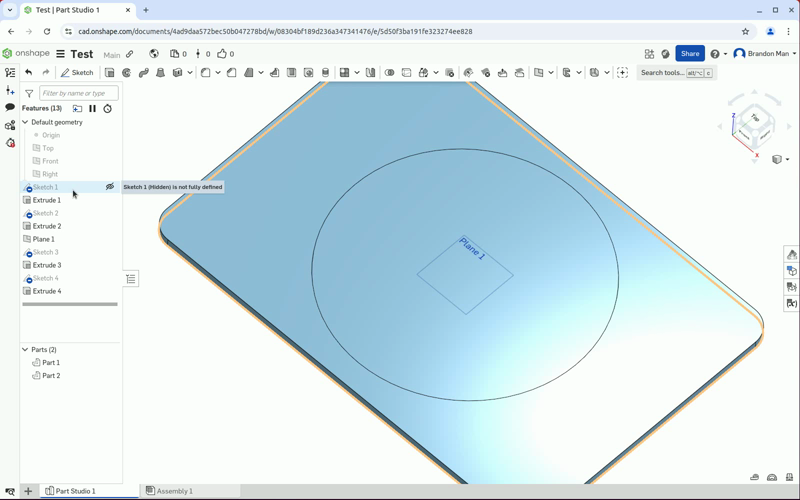
click(73, 189)